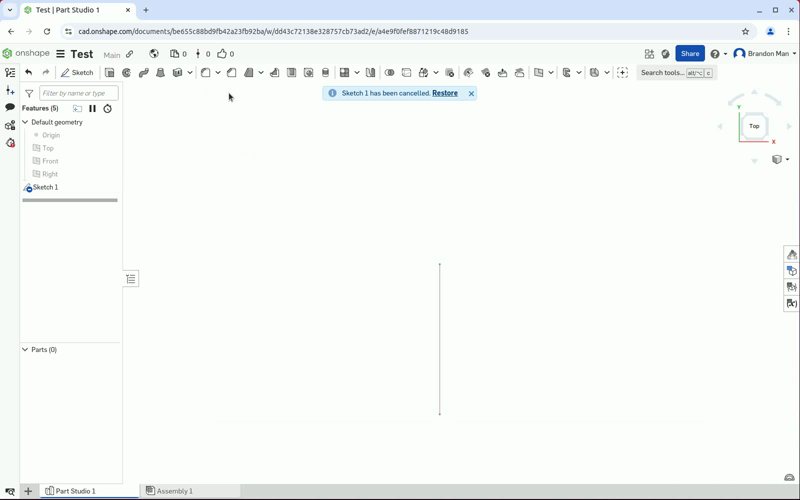
key(shift+h)
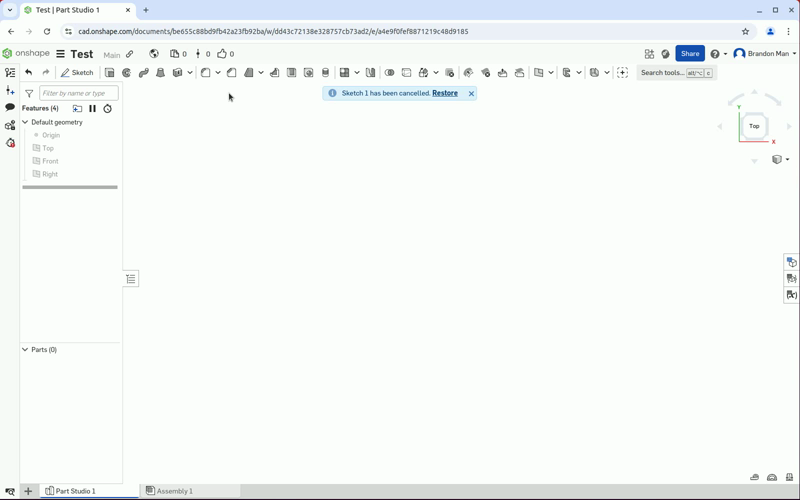
mouse_move(73, 352)
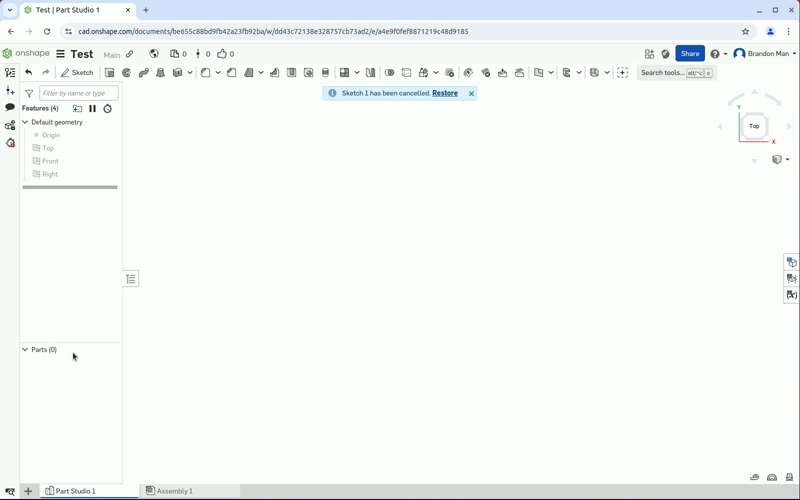
key(y)
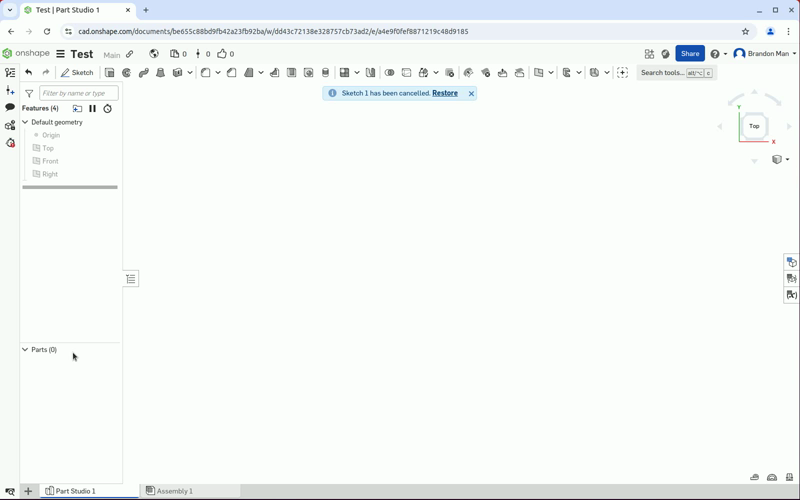
key(shift+p)
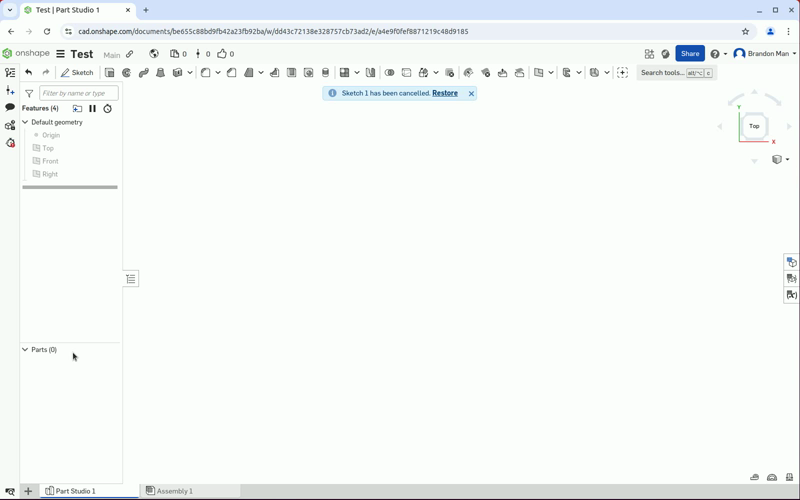
key(space)
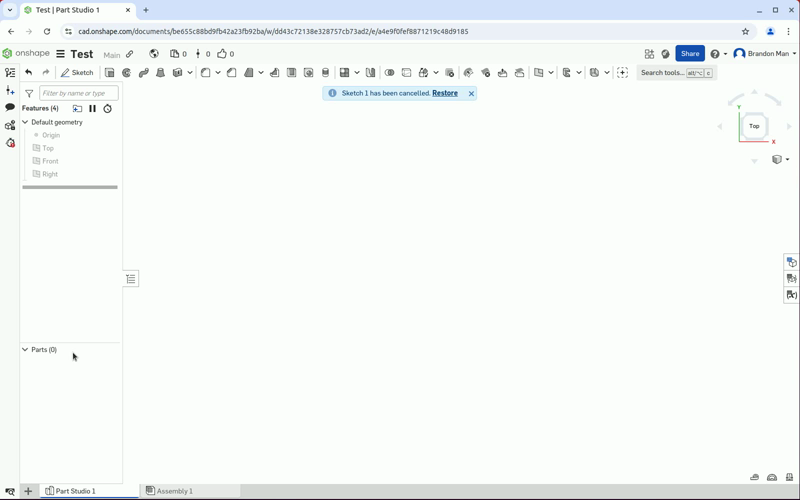
key_down(shift)
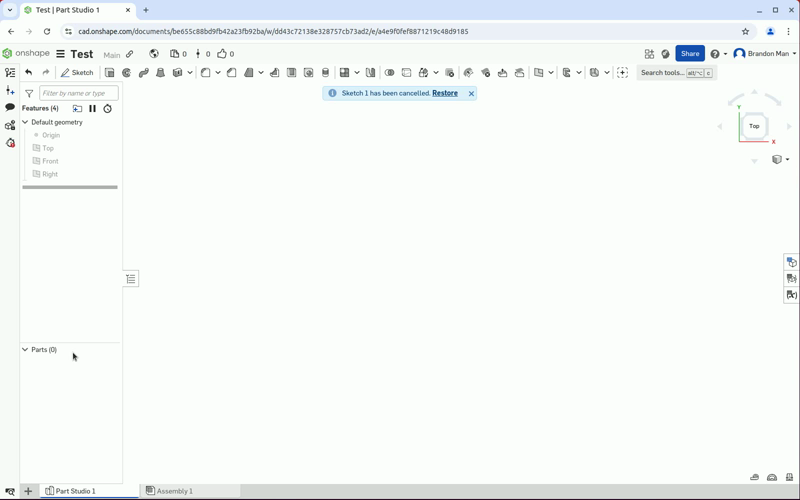
key(up)
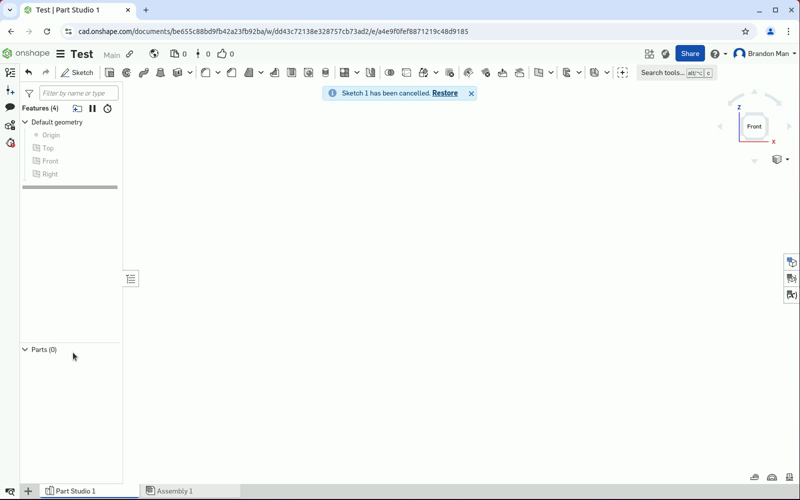
key_up(shift)
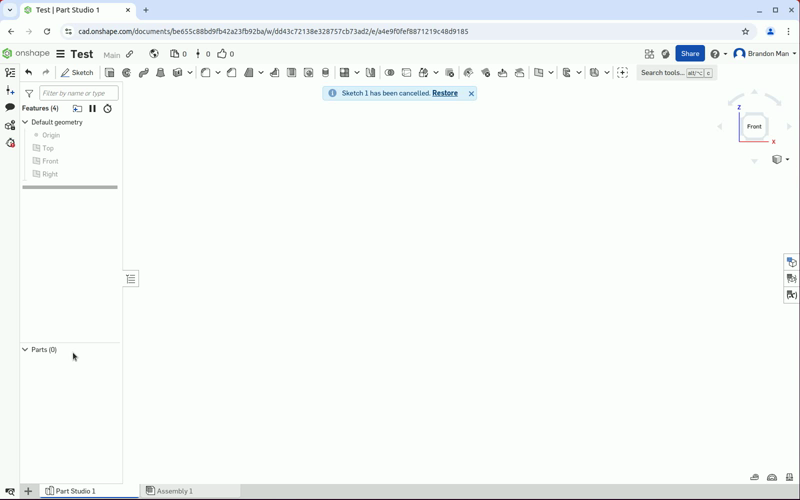
mouse_move(73, 352)
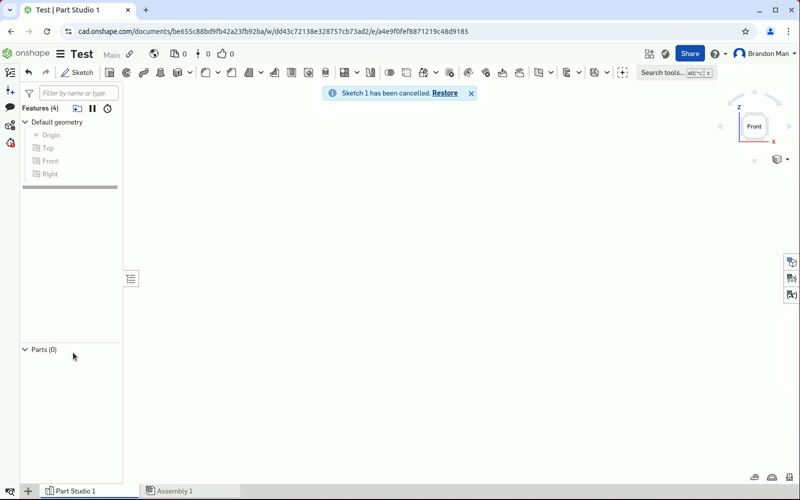
key(shift+y)
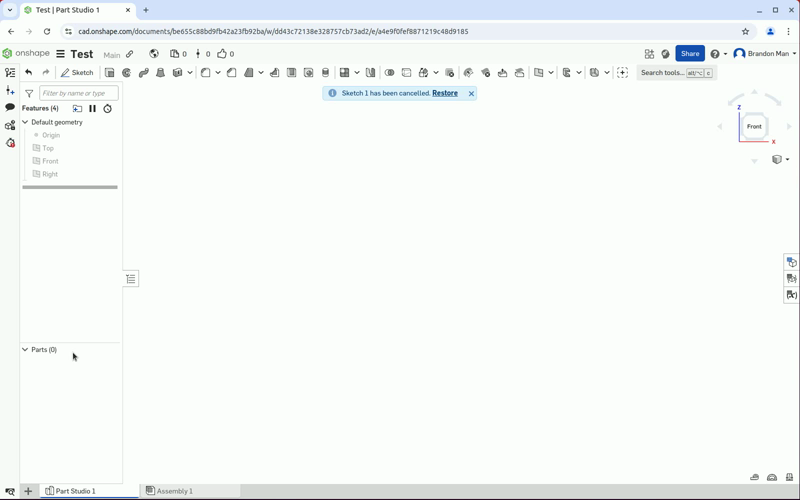
key(shift+s)
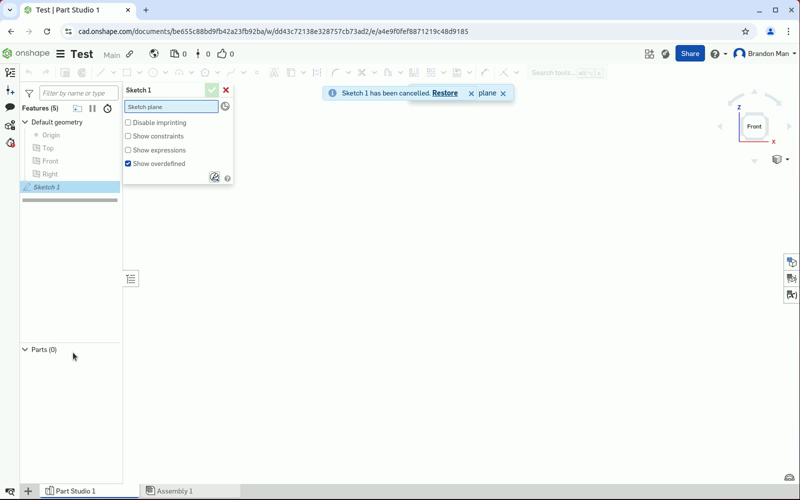
mouse_move(73, 163)
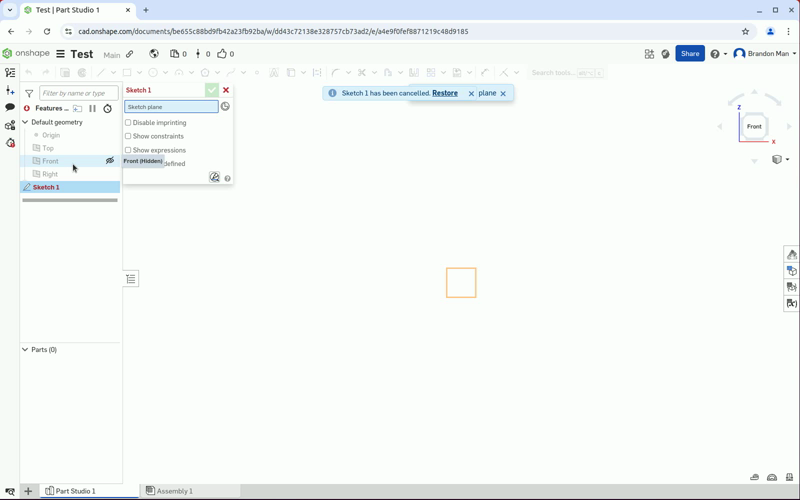
click(73, 163)
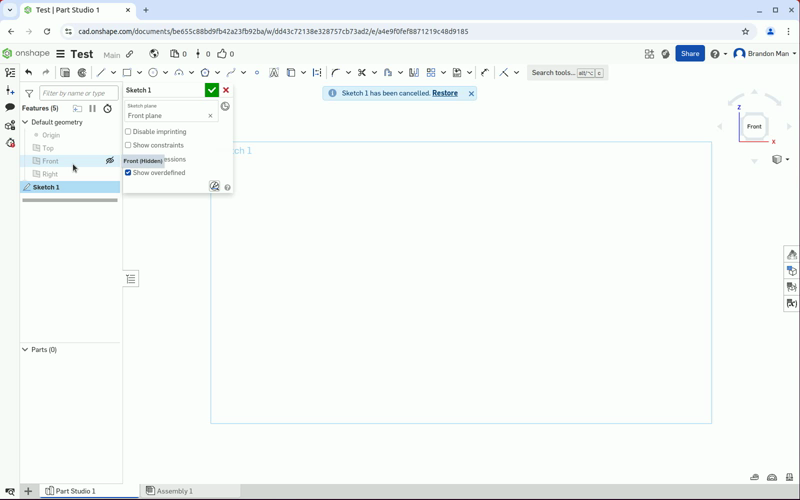
mouse_move(73, 352)
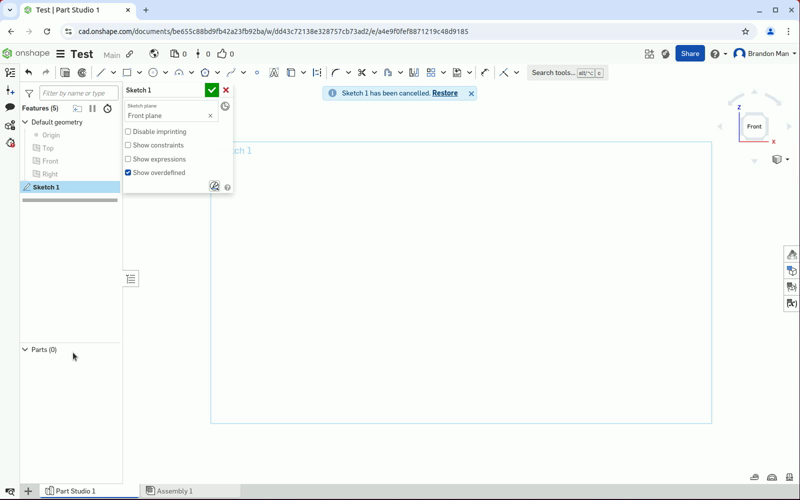
key(y)
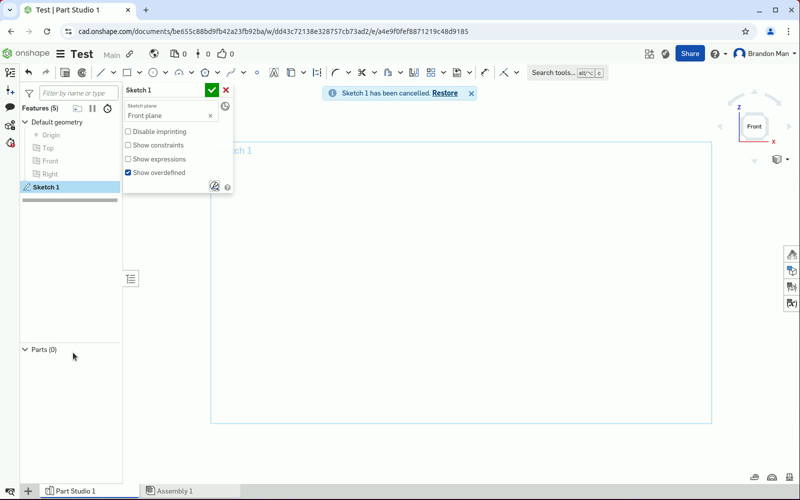
key(l)
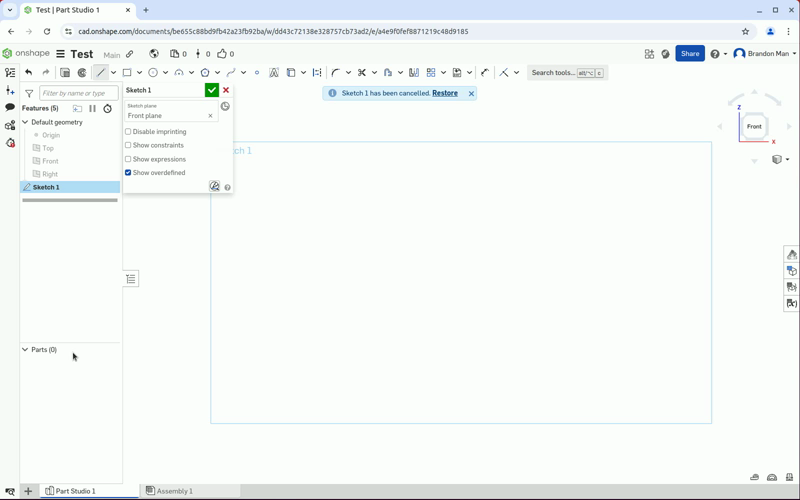
key_down(shift)
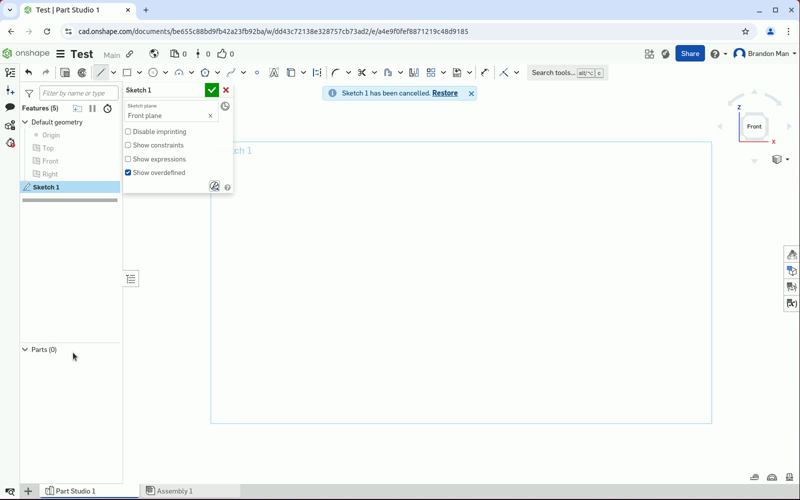
mouse_move(418, 282)
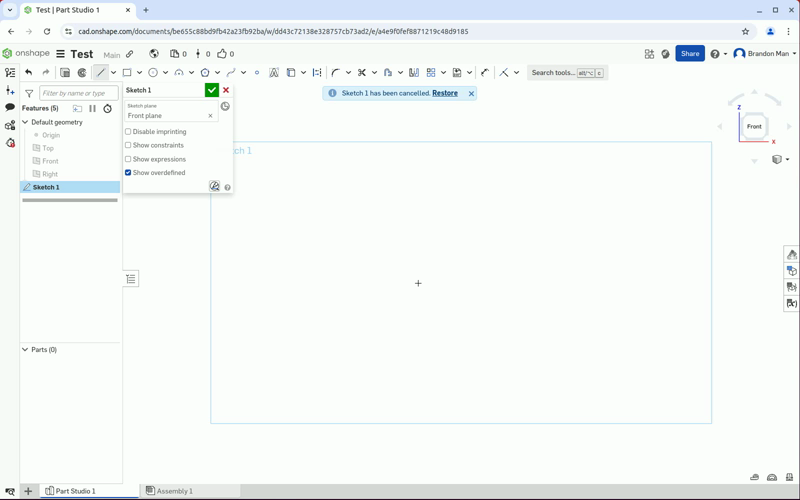
click(418, 282)
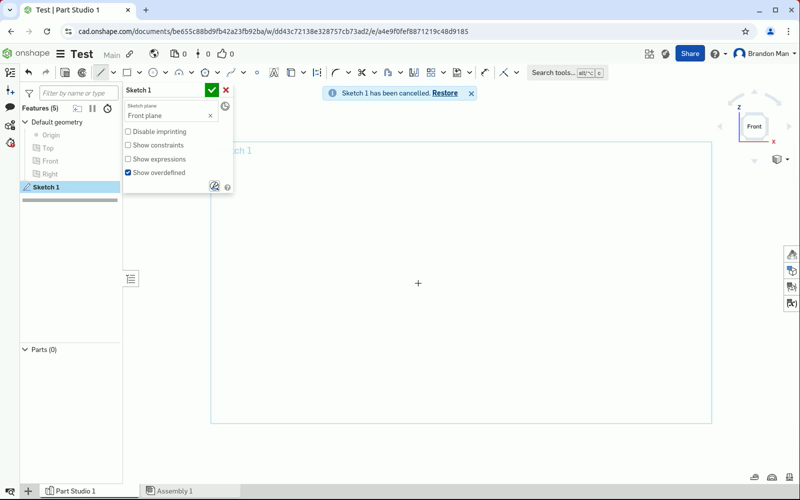
key_up(shift)
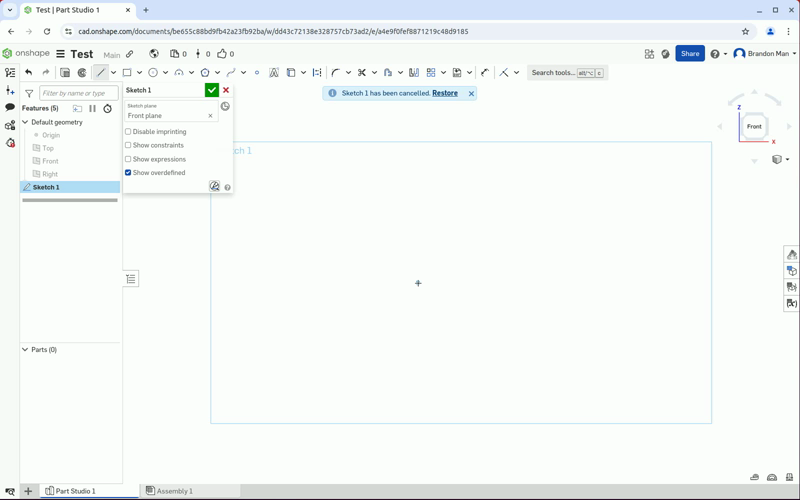
key_down(shift)
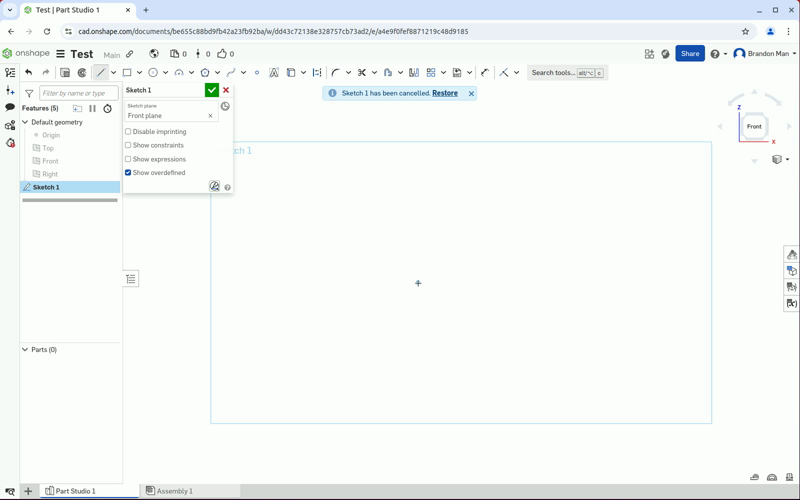
mouse_move(502, 282)
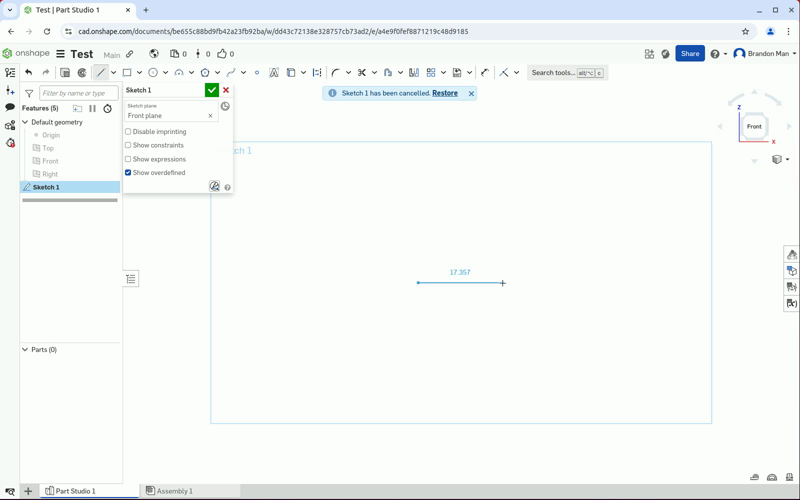
click(502, 282)
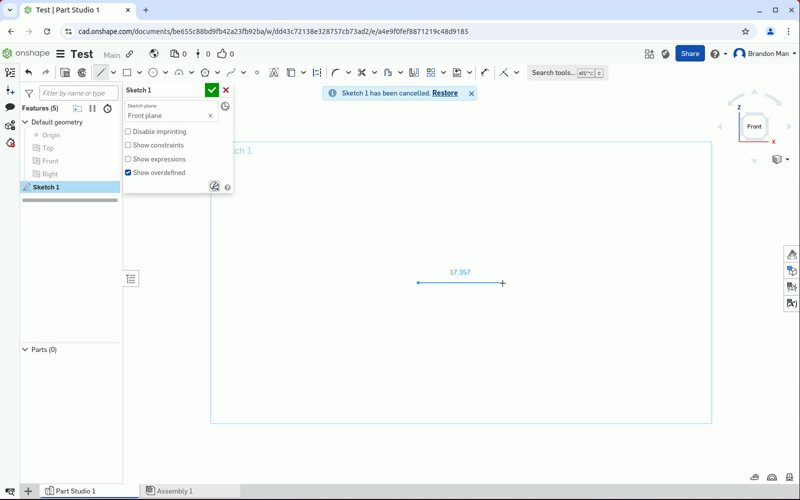
key_up(shift)
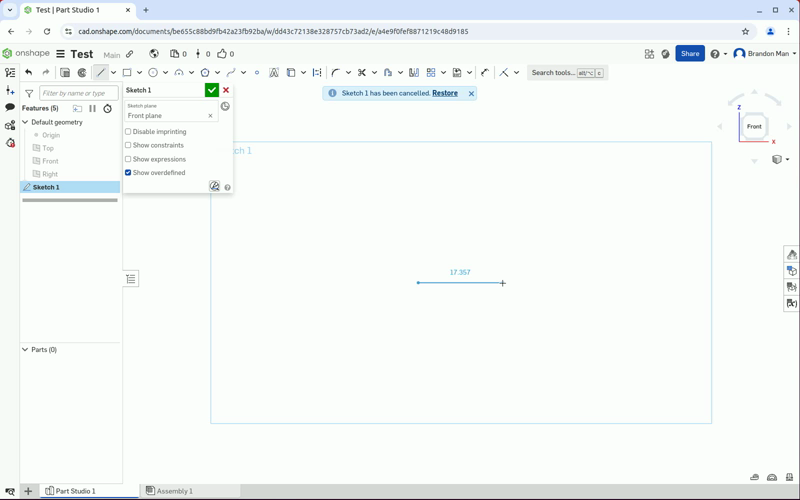
key_down(shift)
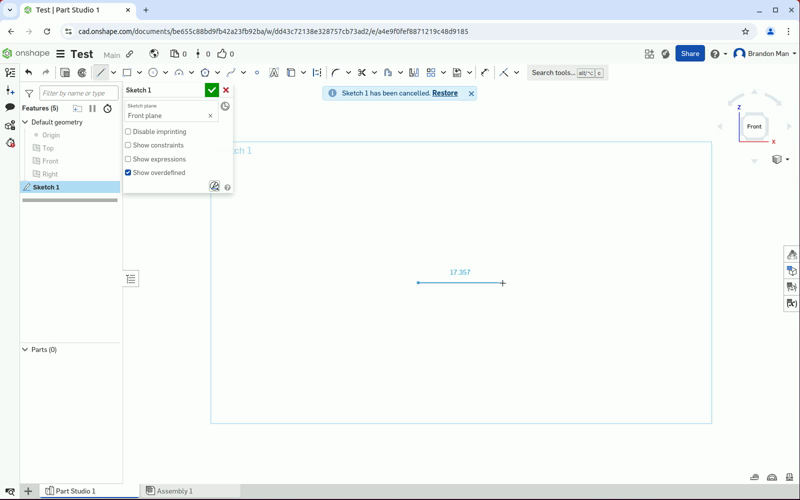
mouse_move(532, 282)
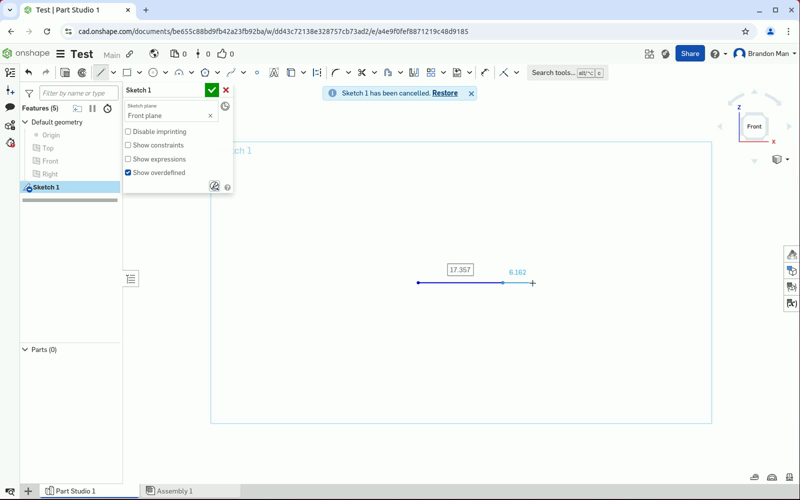
mouse_move(502, 265)
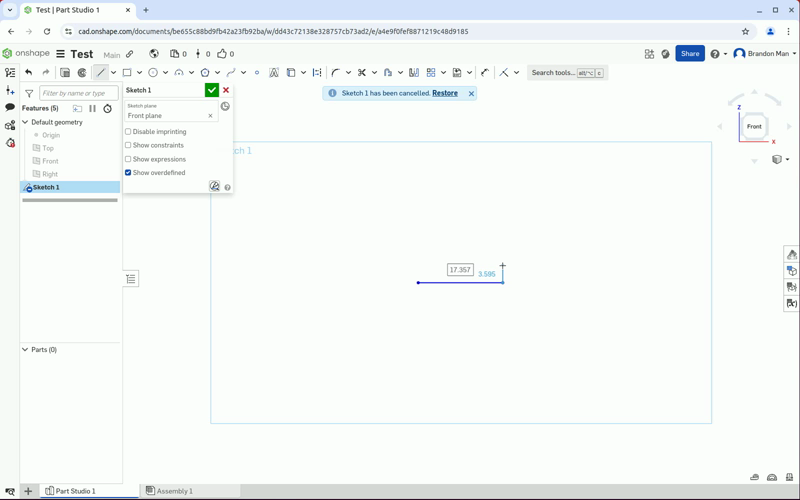
click(502, 265)
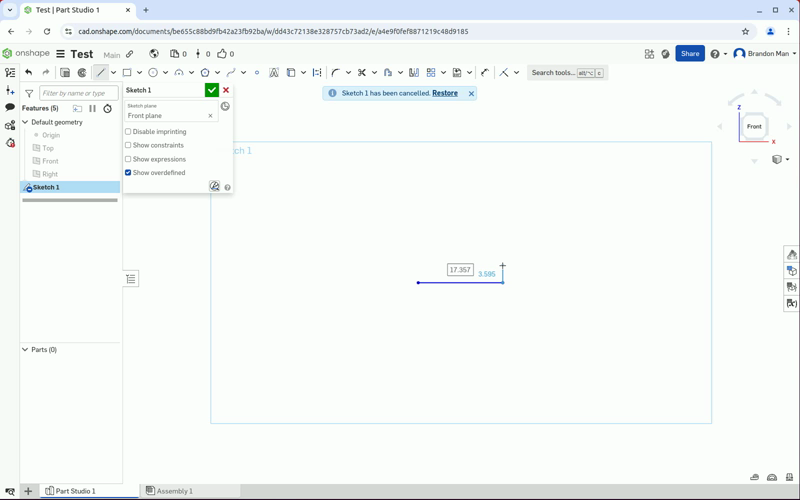
key_up(shift)
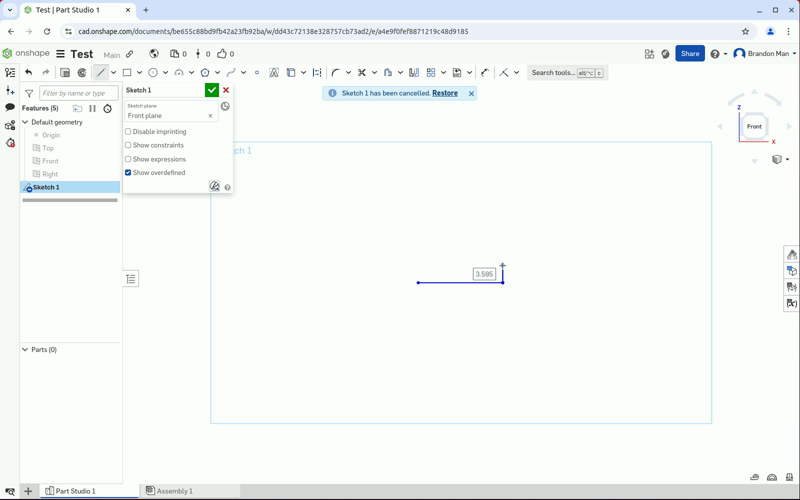
key_down(shift)
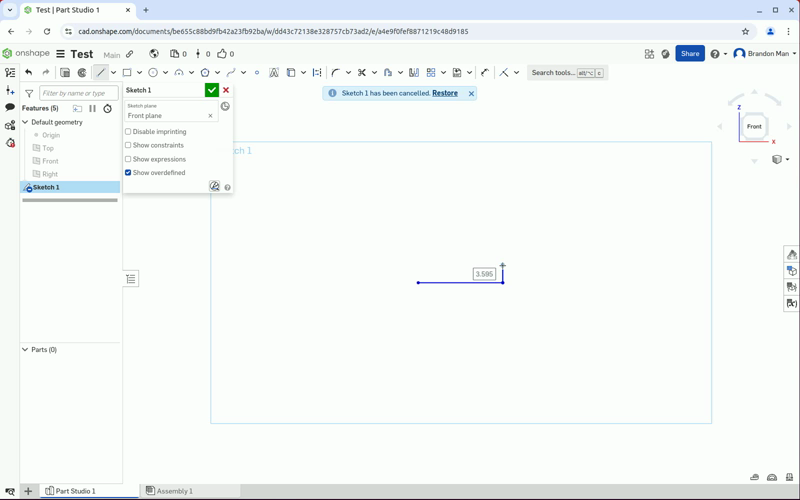
mouse_move(502, 170)
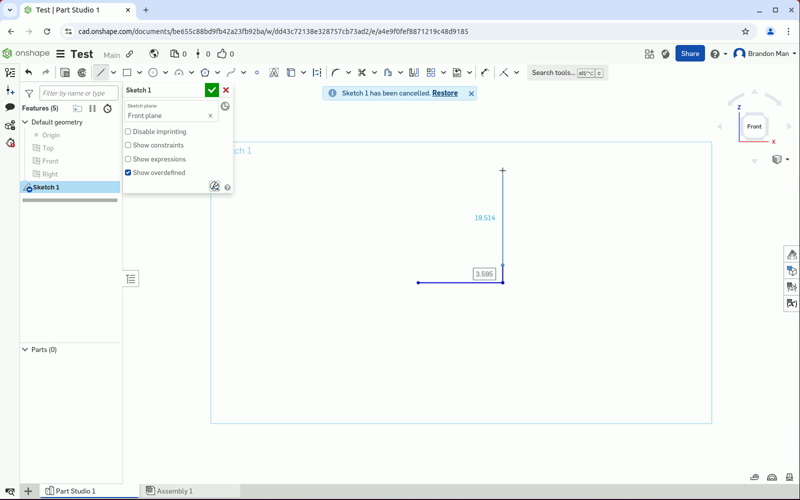
click(502, 170)
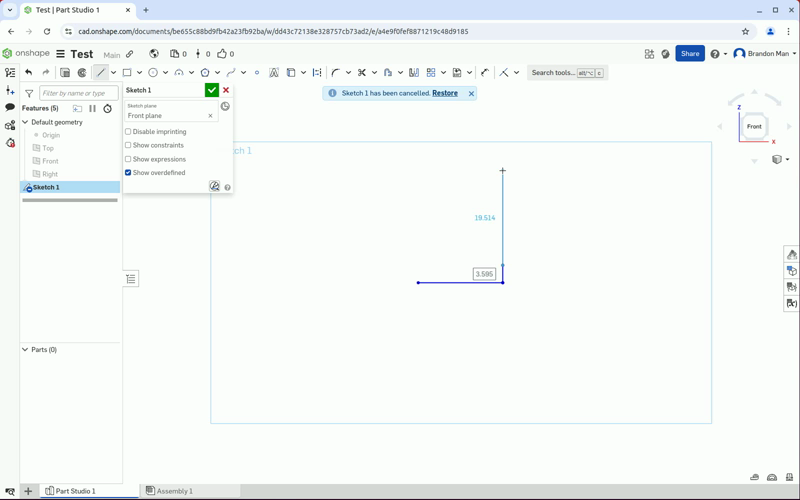
key_up(shift)
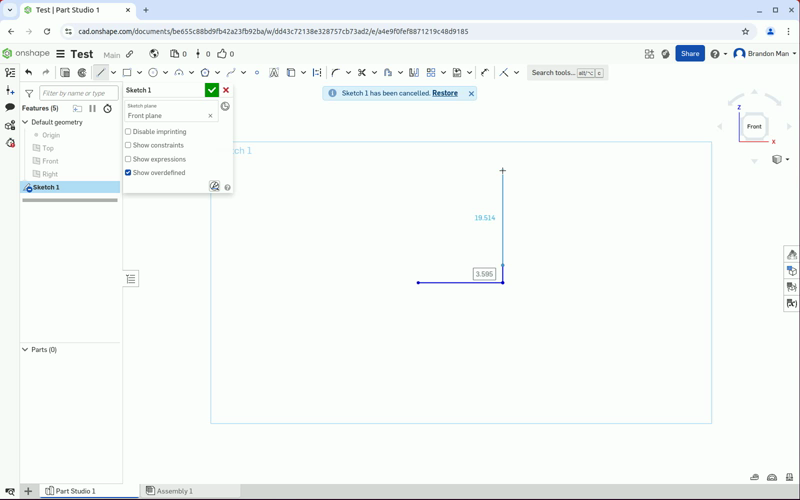
key_down(shift)
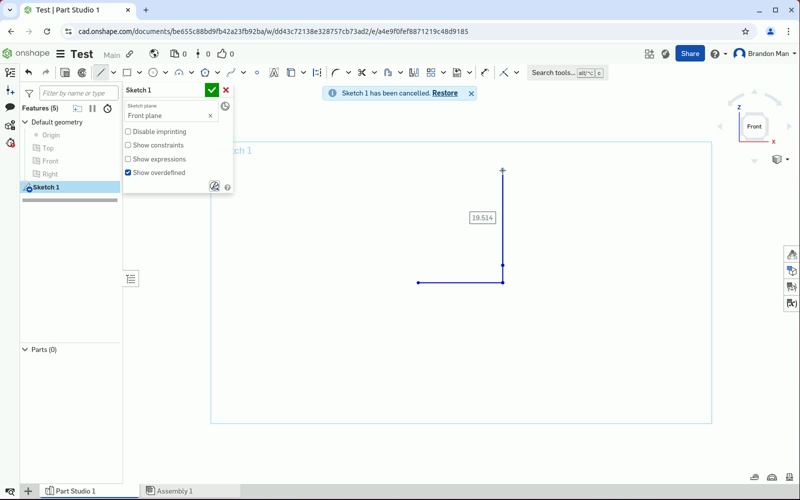
mouse_move(532, 170)
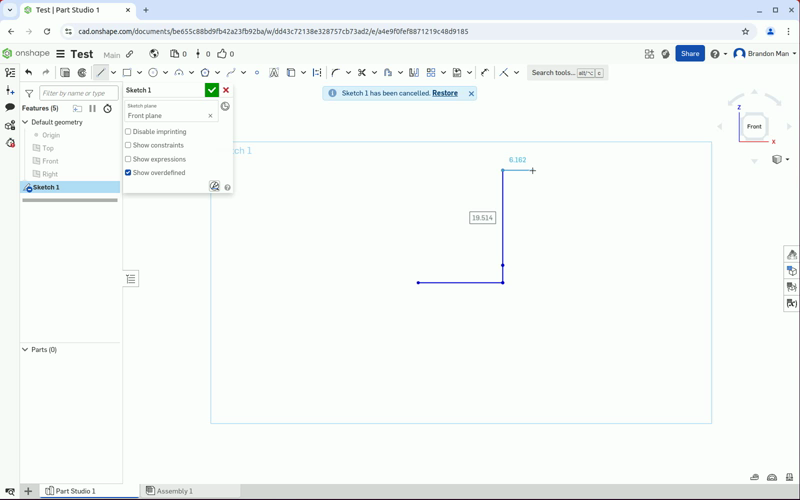
mouse_move(495, 170)
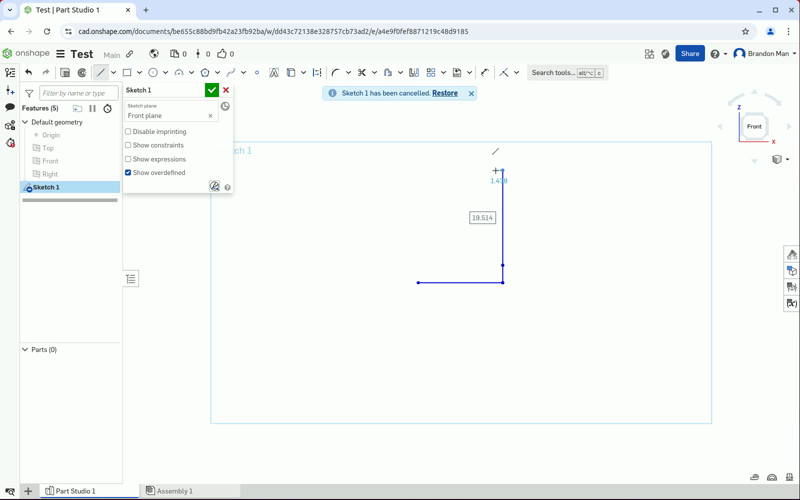
scroll(6)
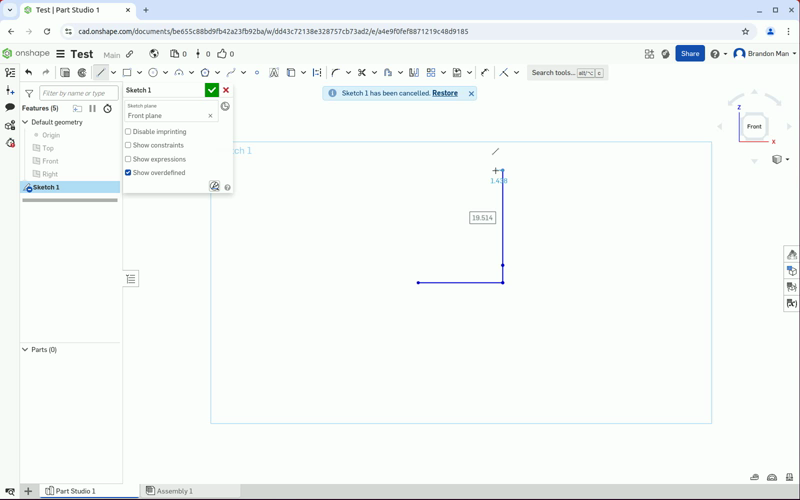
scroll(6)
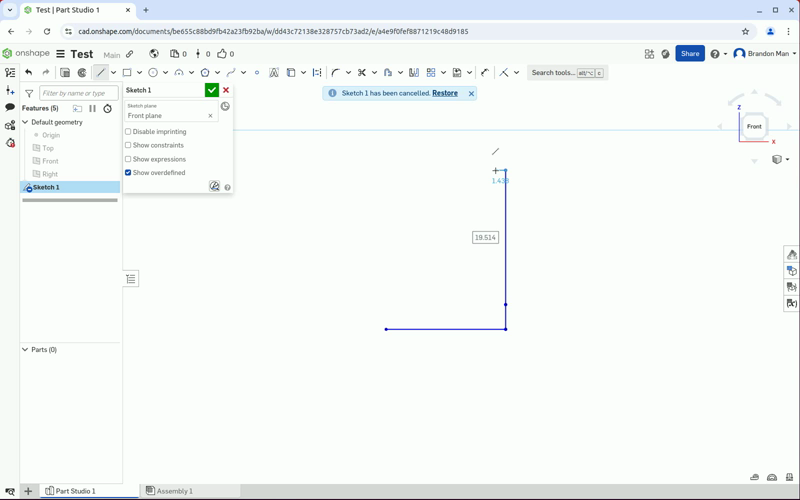
scroll(6)
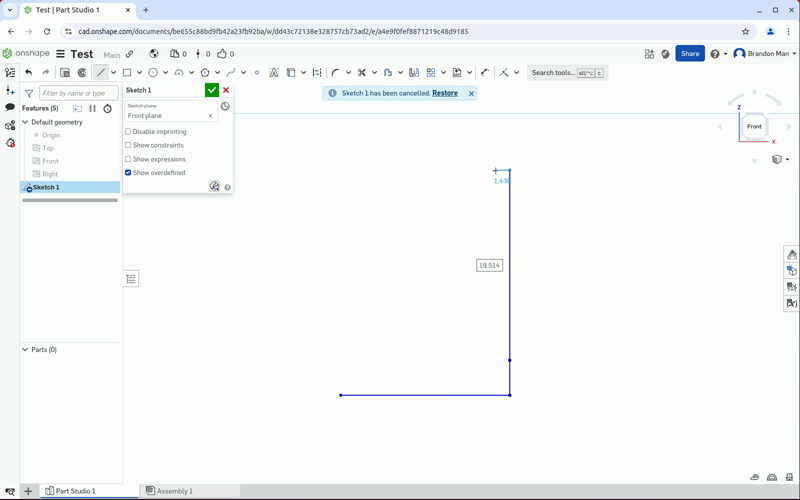
scroll(6)
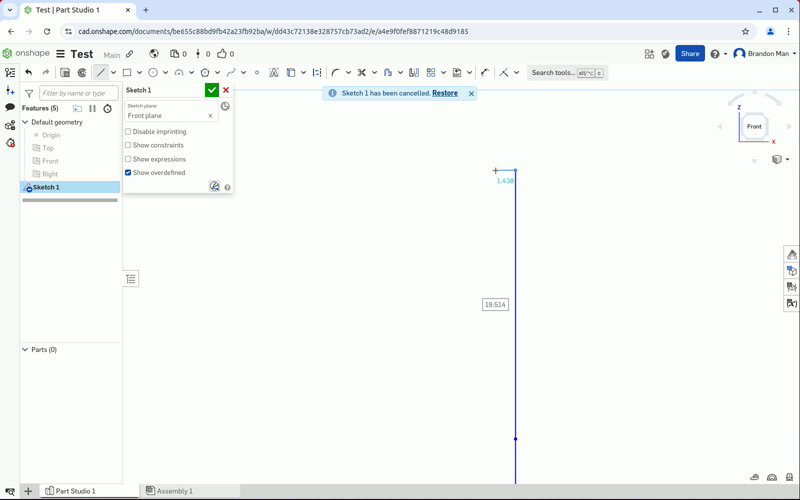
scroll(6)
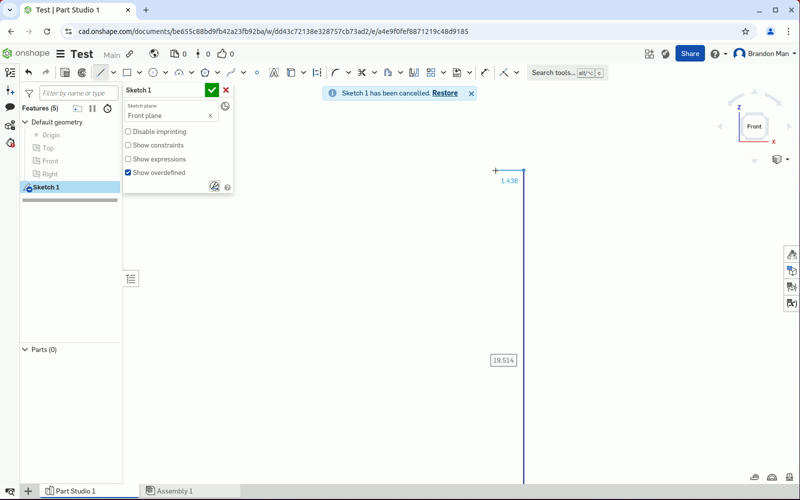
scroll(6)
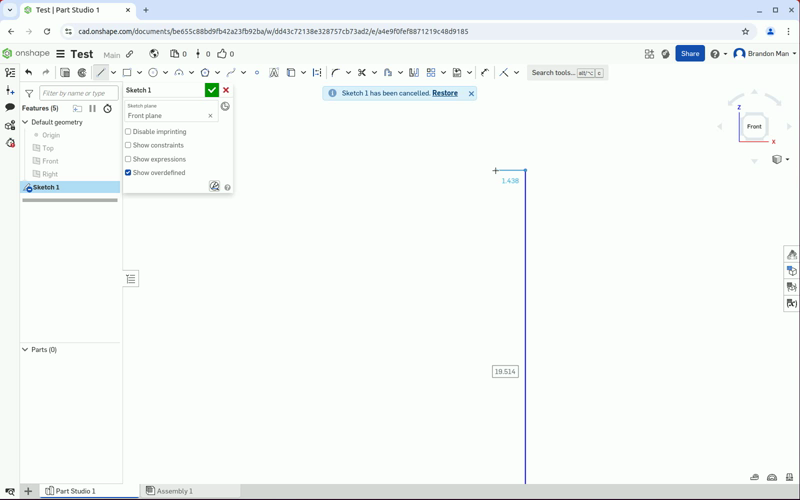
scroll(6)
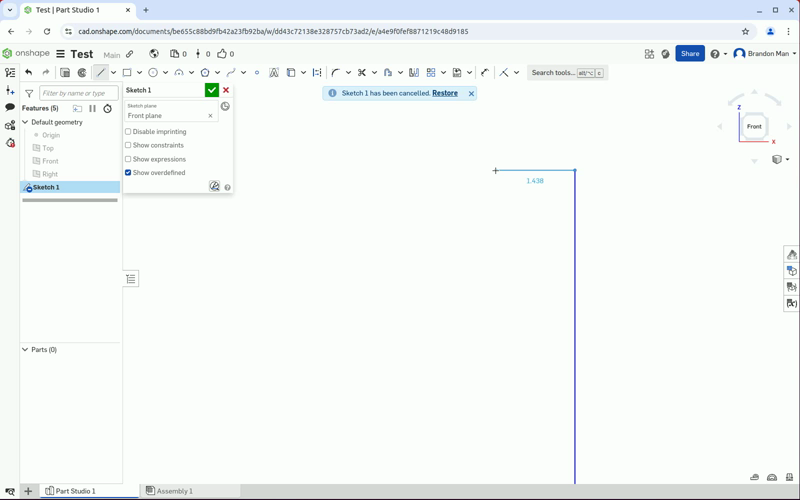
click(495, 170)
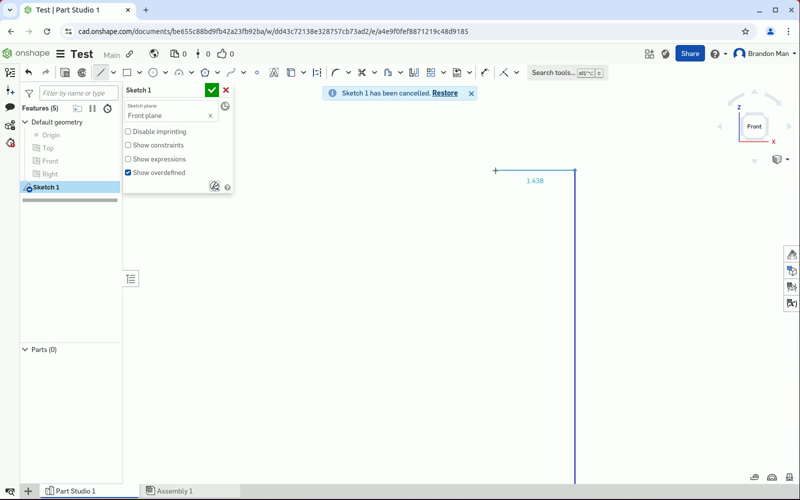
scroll(-6)
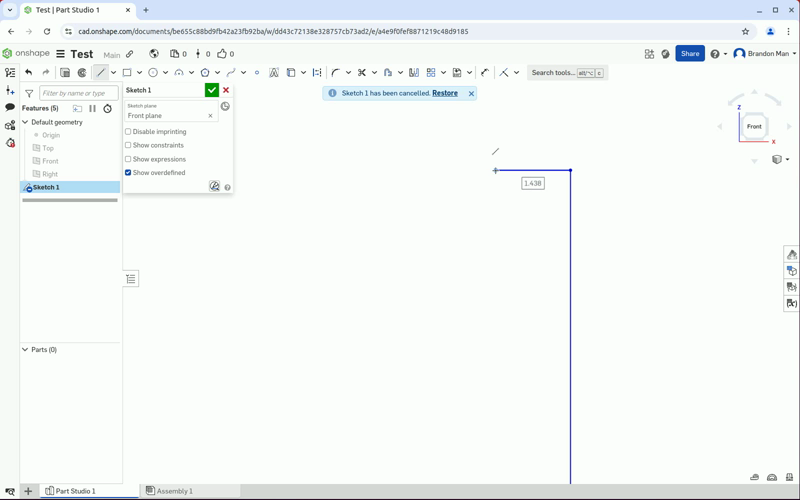
scroll(-6)
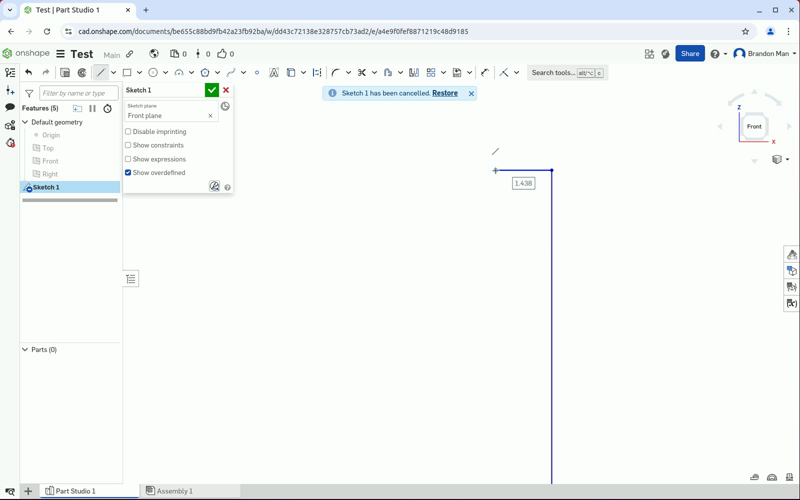
scroll(-6)
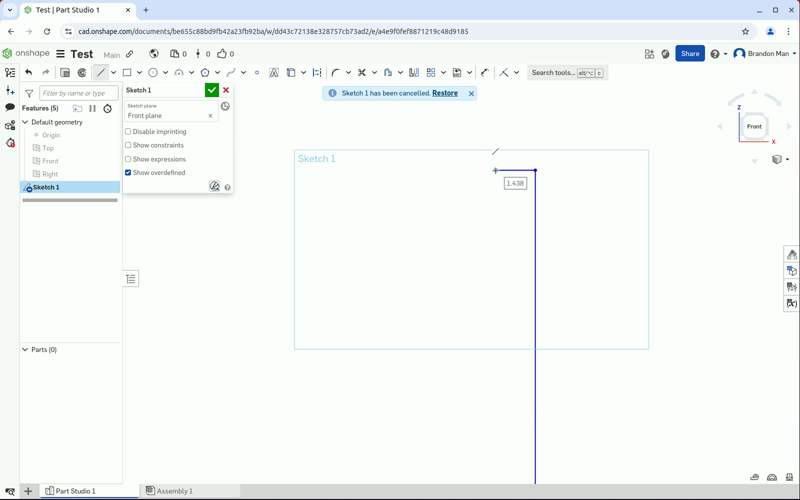
scroll(-6)
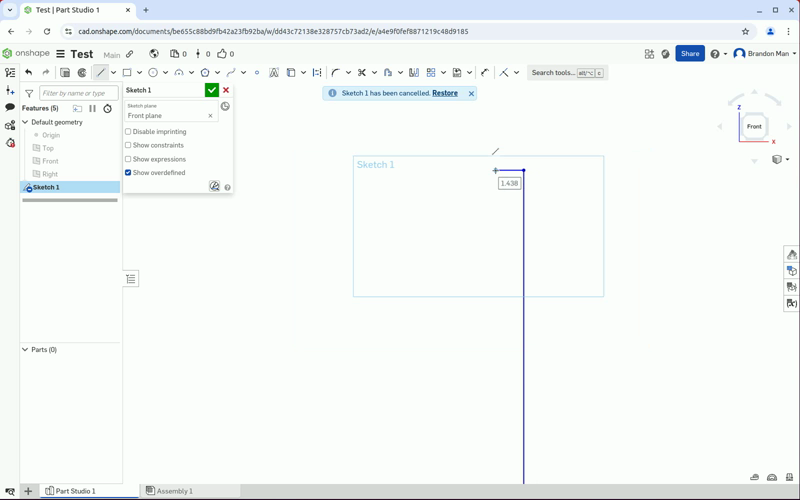
scroll(-6)
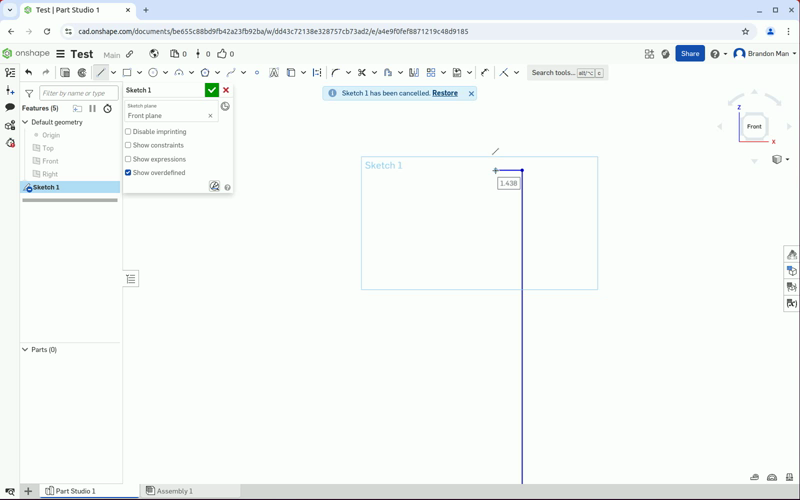
scroll(-6)
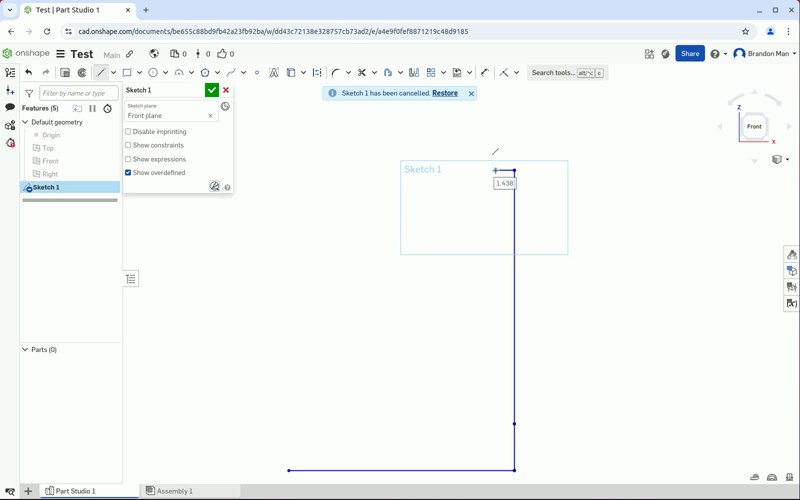
scroll(-6)
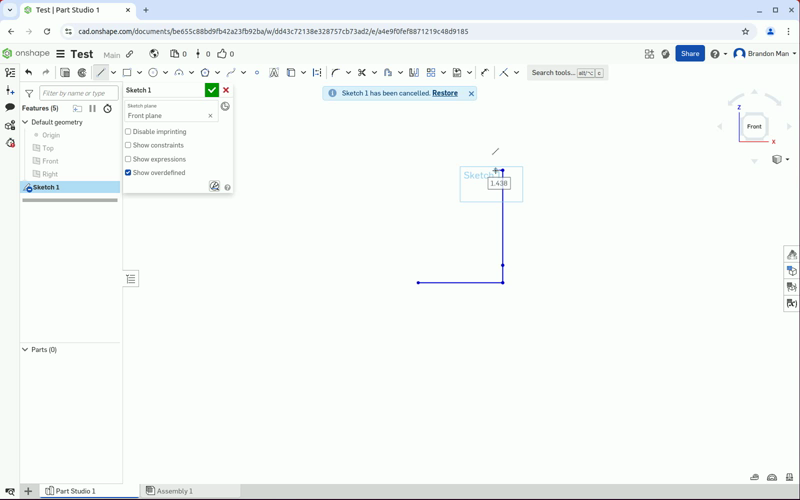
key_up(shift)
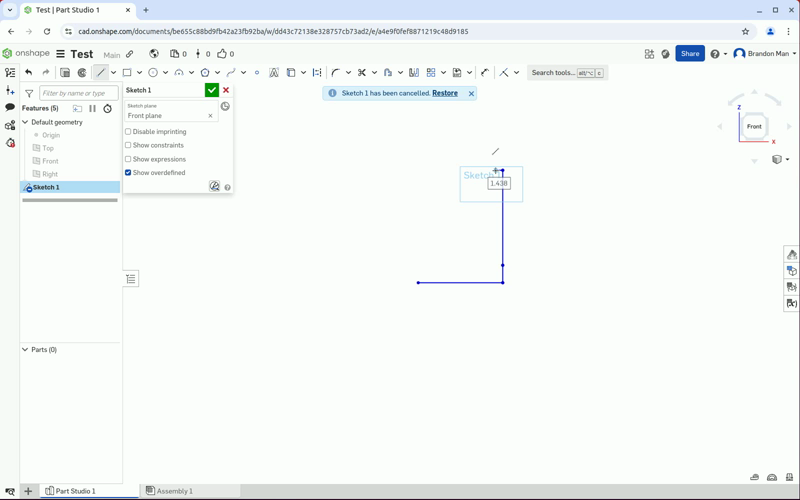
key_down(shift)
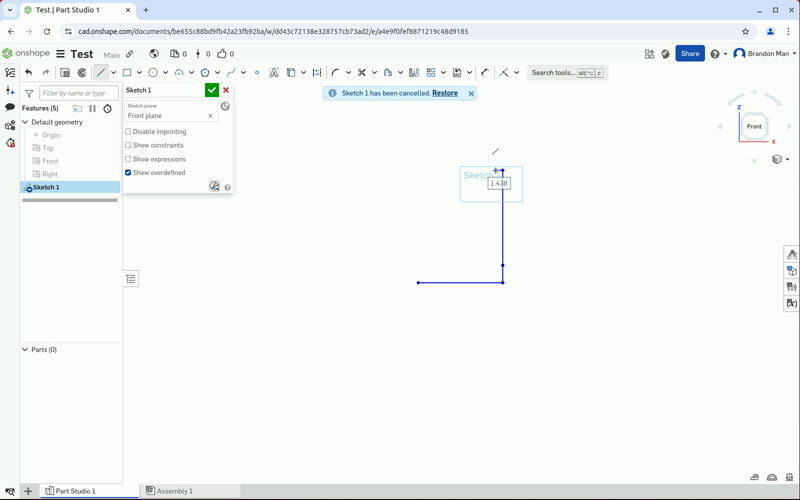
mouse_move(525, 170)
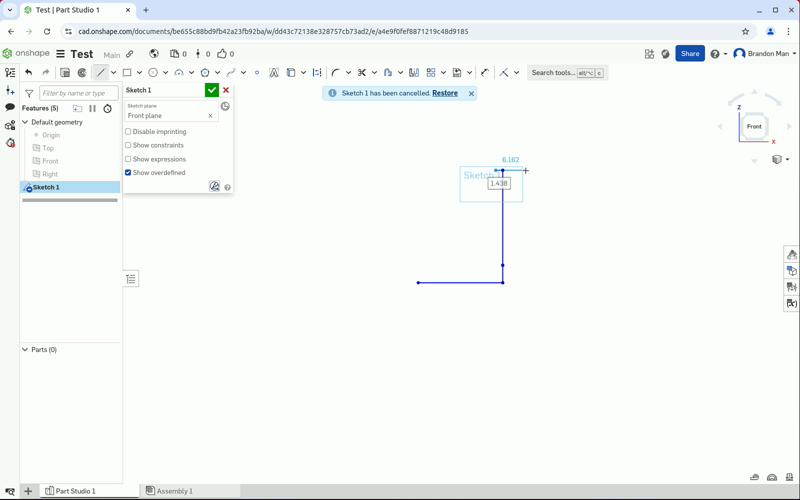
mouse_move(495, 221)
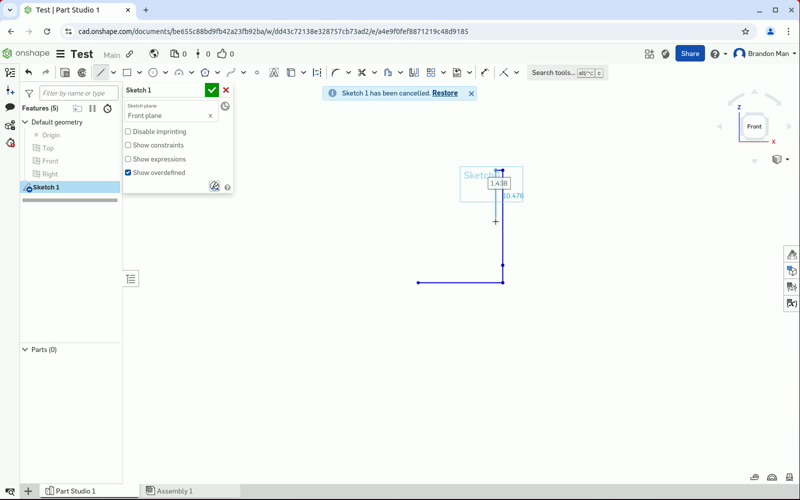
click(495, 221)
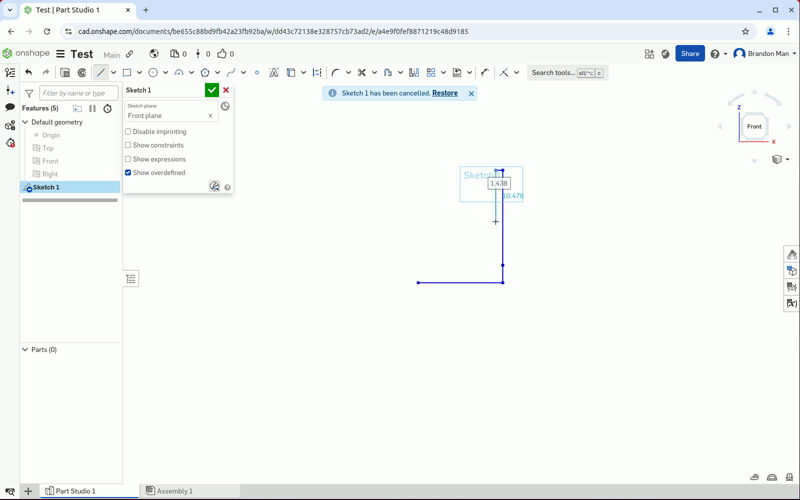
key_up(shift)
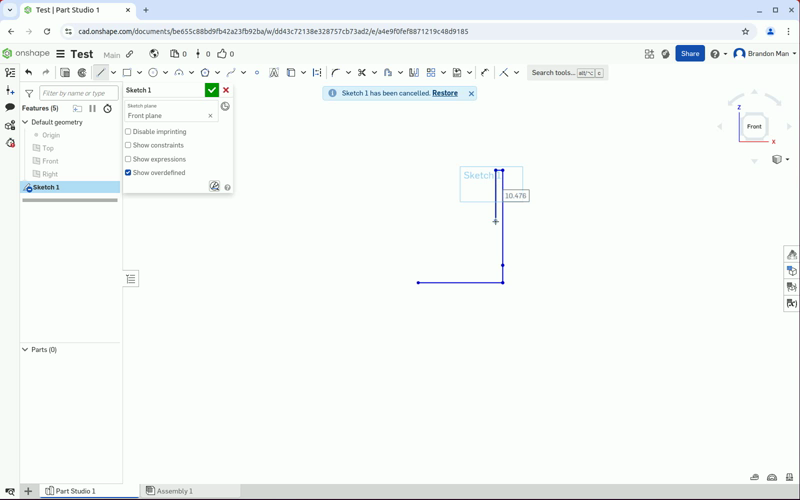
key_down(shift)
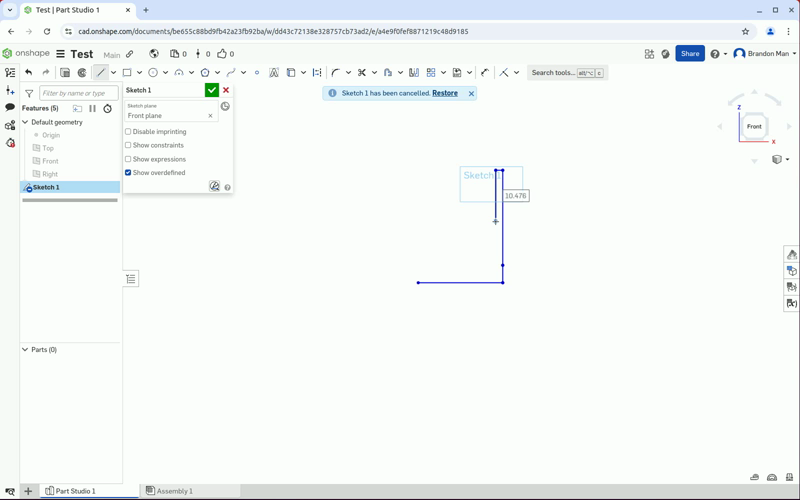
mouse_move(424, 221)
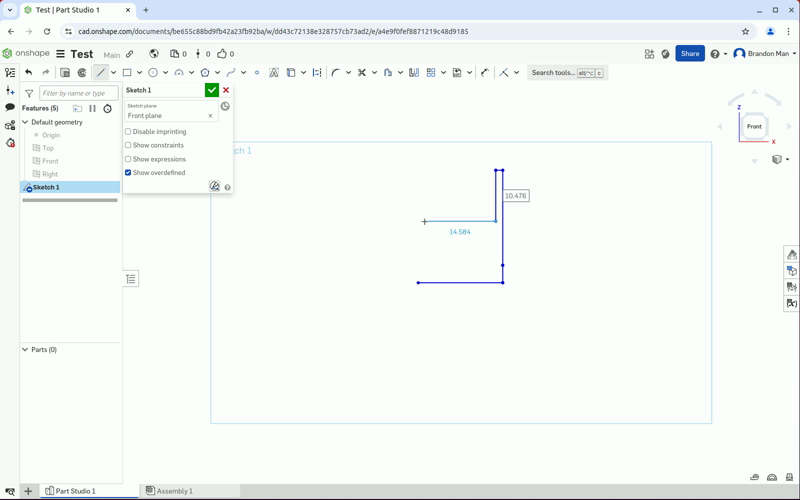
click(424, 221)
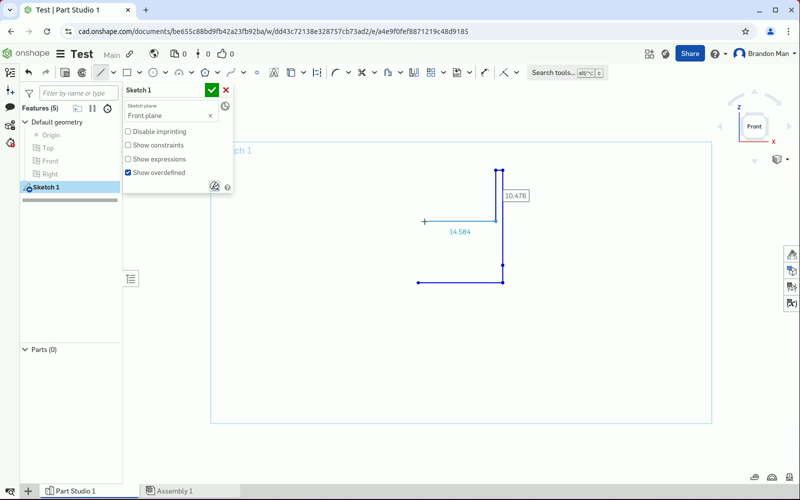
key_up(shift)
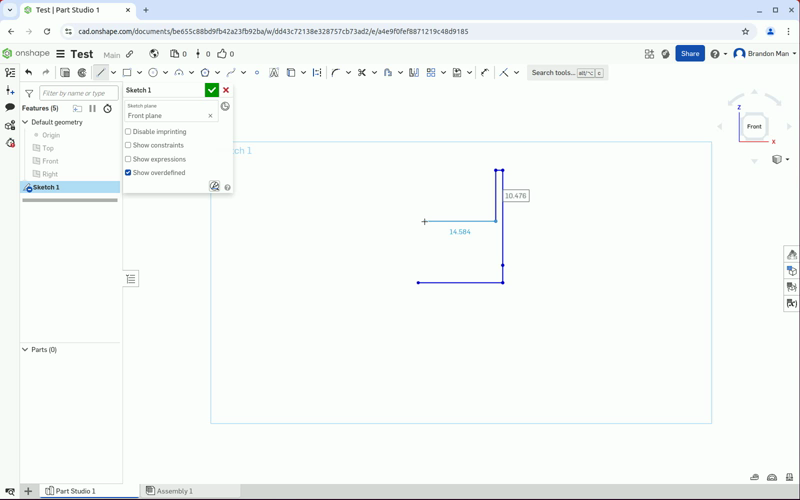
key_down(shift)
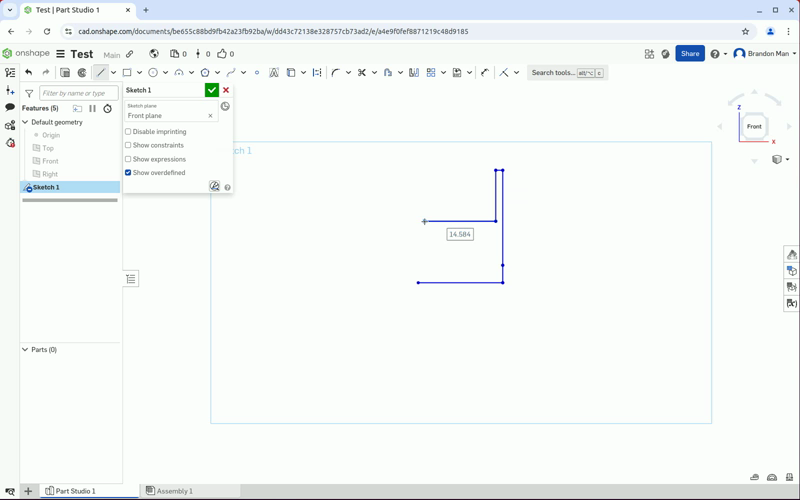
mouse_move(454, 221)
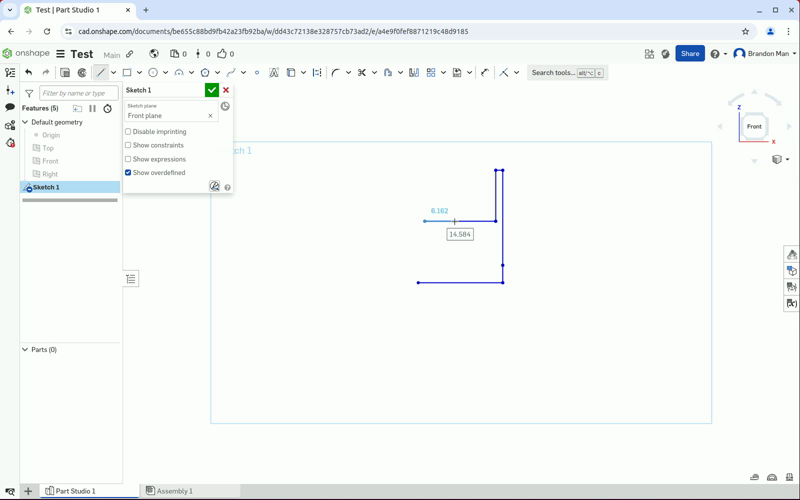
mouse_move(424, 170)
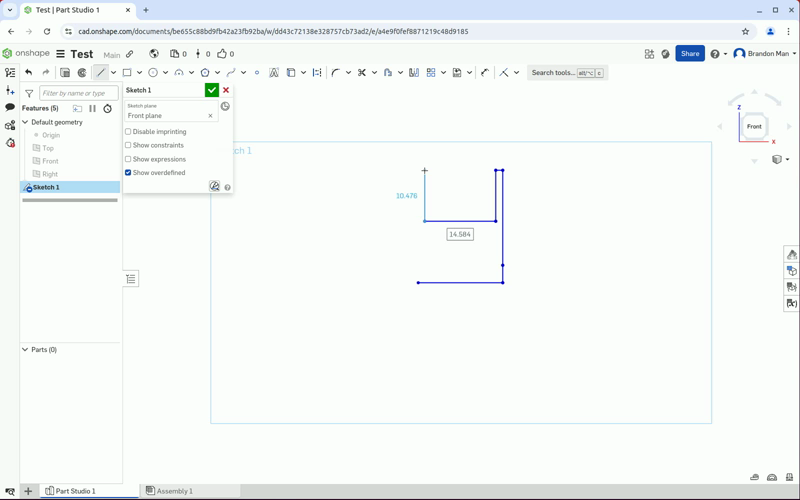
click(424, 170)
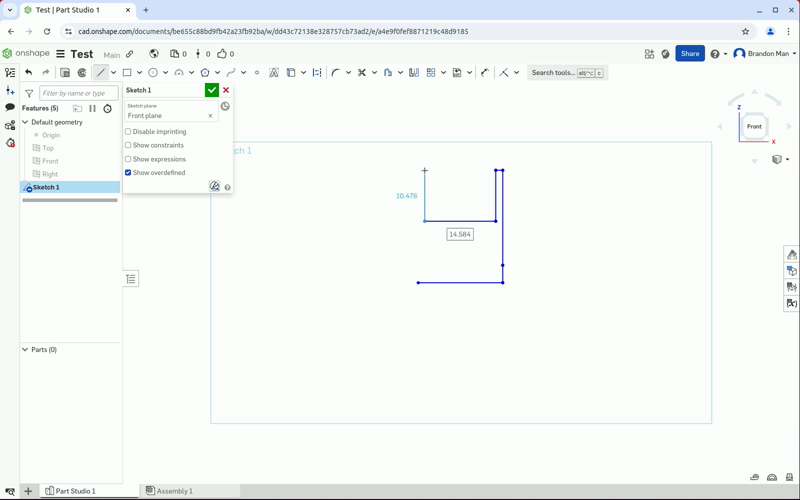
key_up(shift)
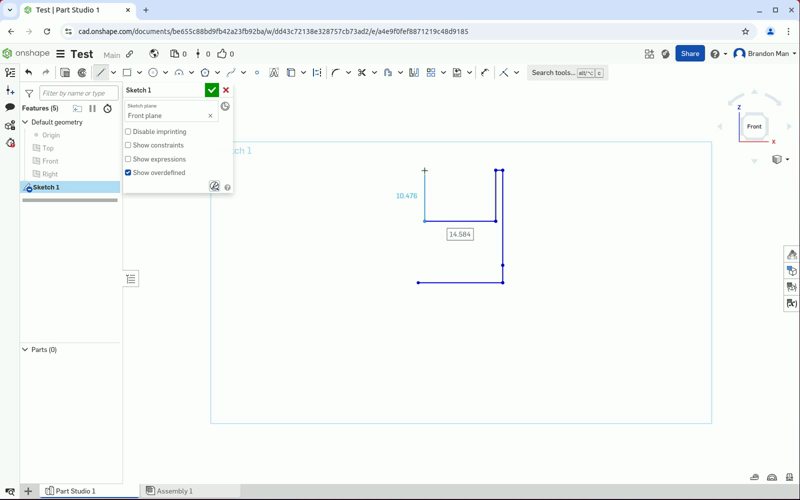
key_down(shift)
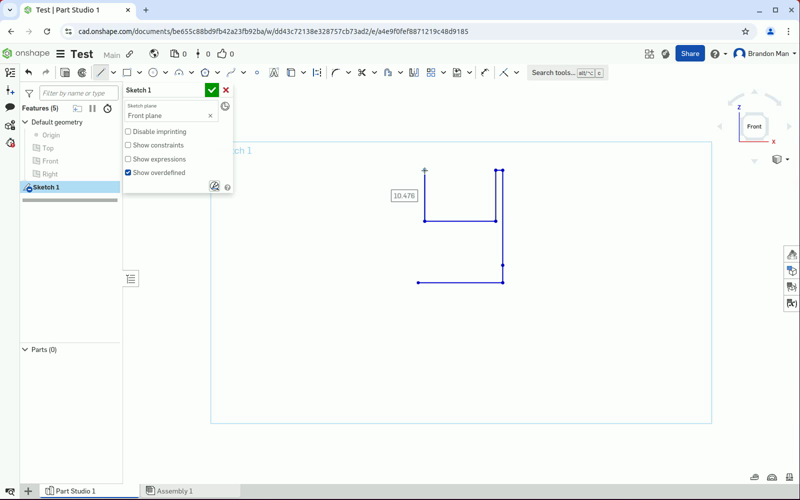
mouse_move(454, 170)
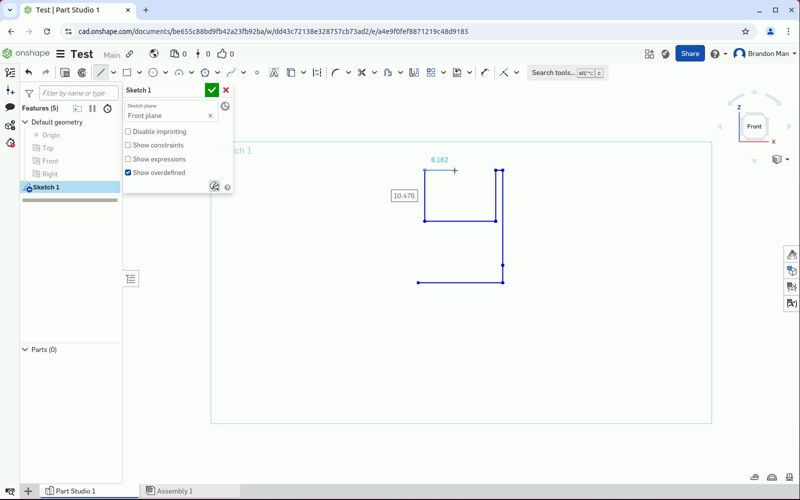
mouse_move(418, 170)
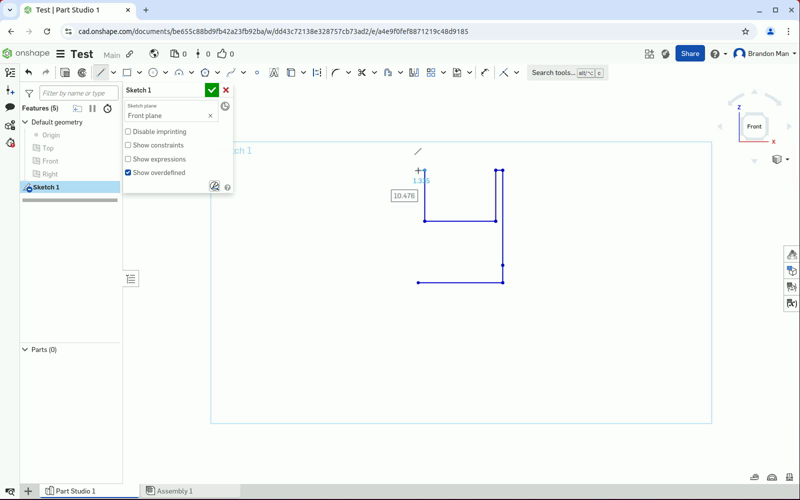
scroll(6)
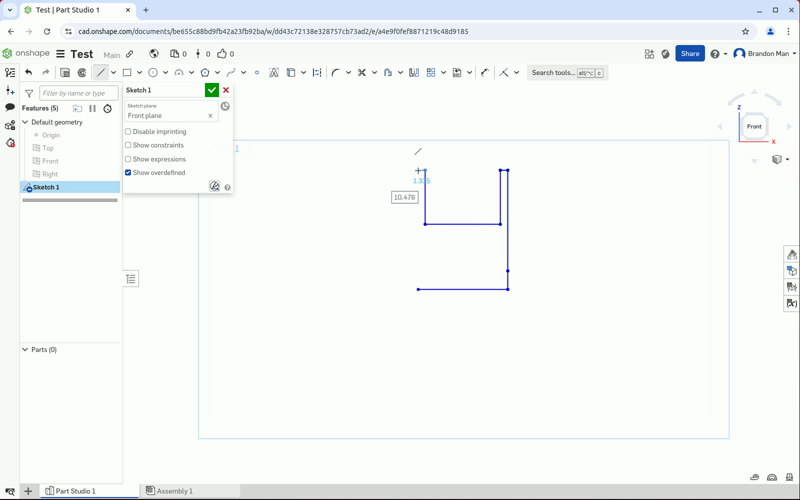
scroll(6)
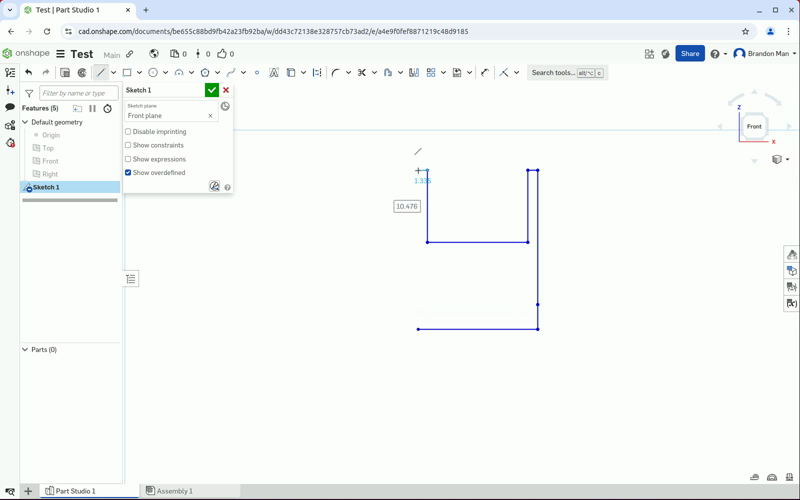
scroll(6)
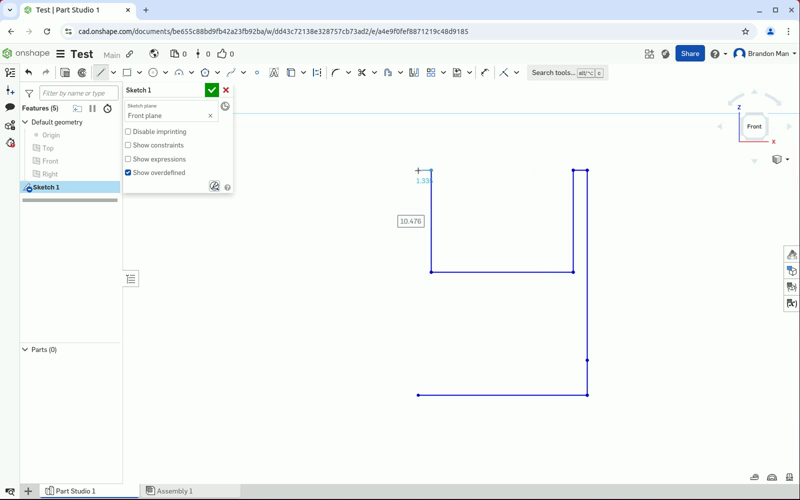
scroll(6)
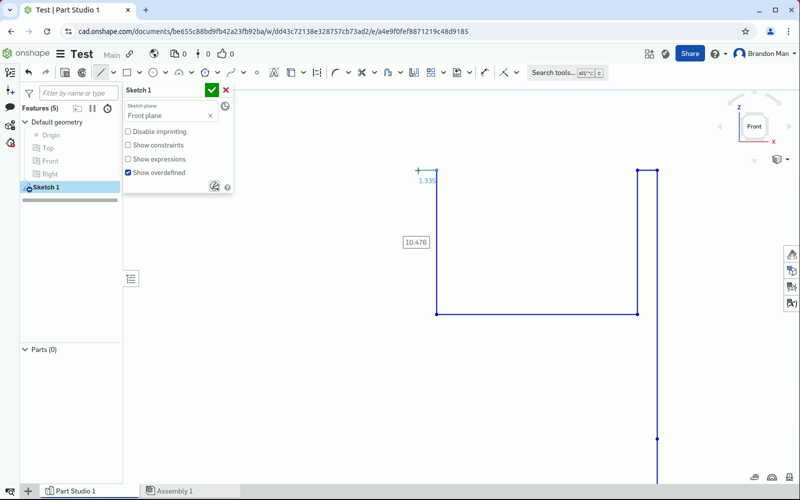
scroll(6)
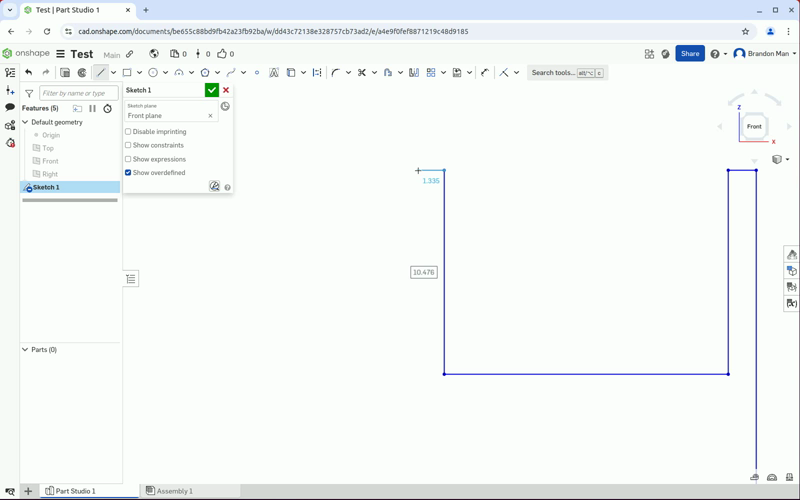
scroll(6)
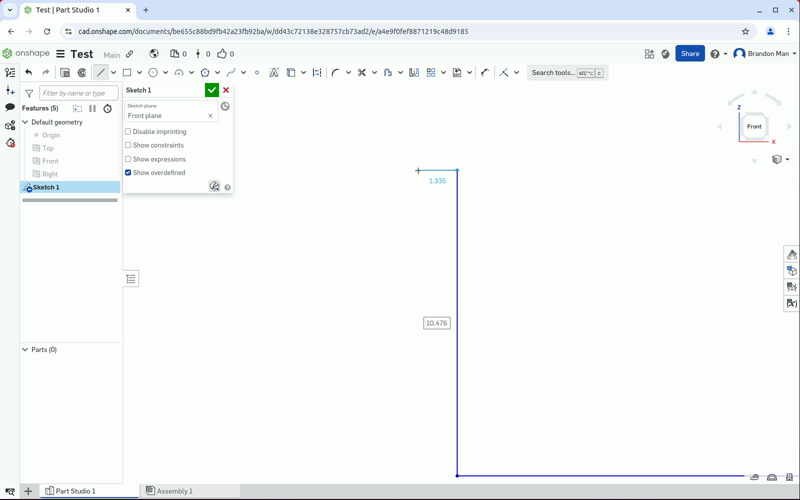
scroll(6)
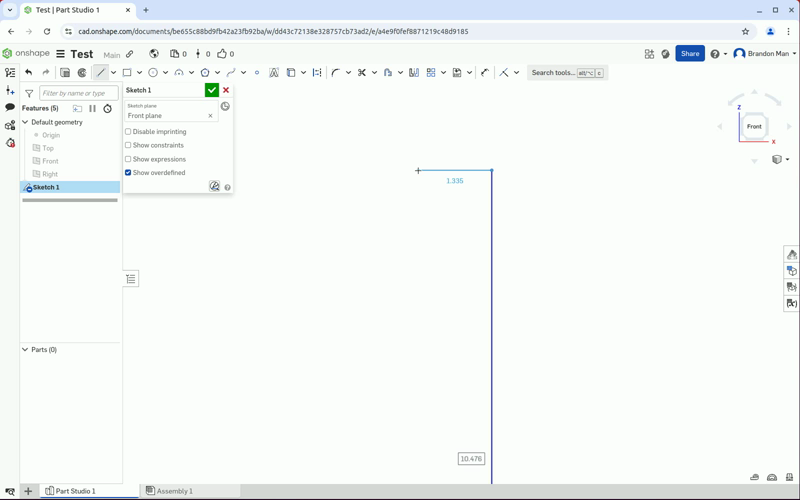
click(418, 170)
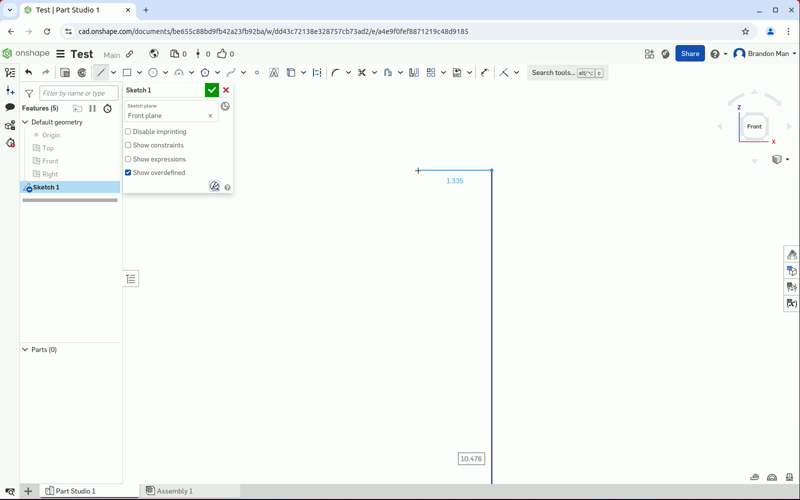
scroll(-6)
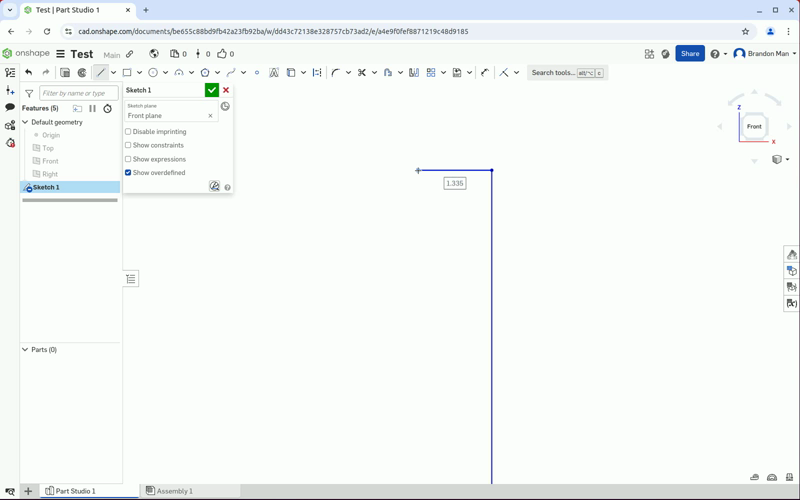
scroll(-6)
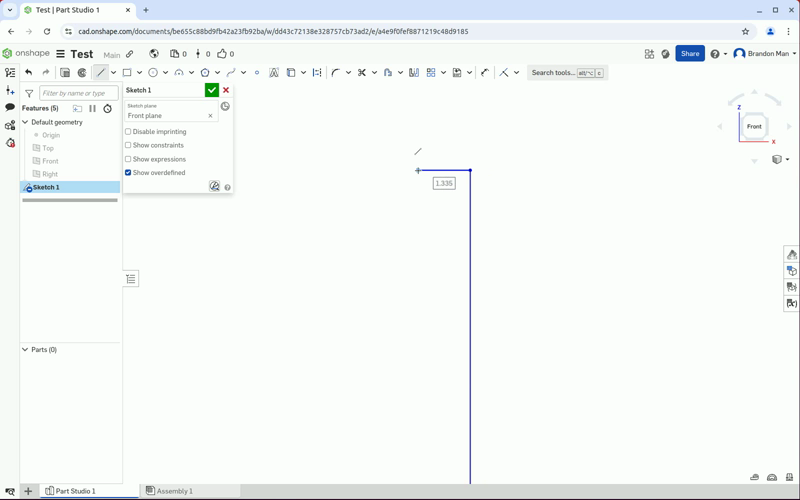
scroll(-6)
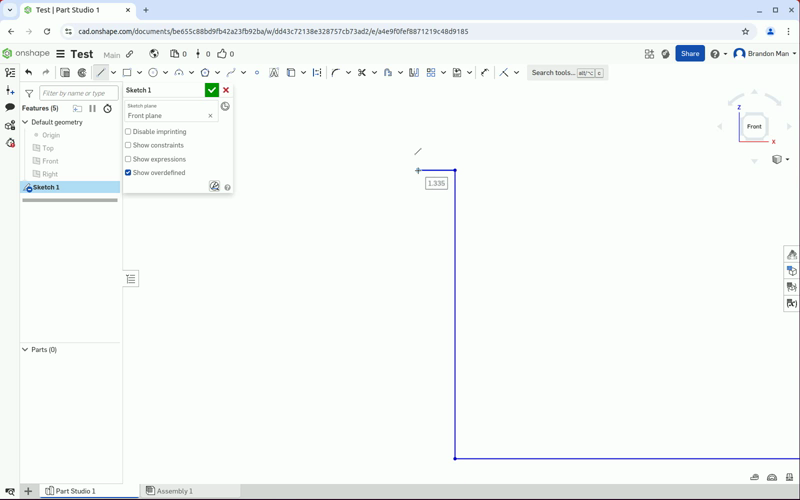
scroll(-6)
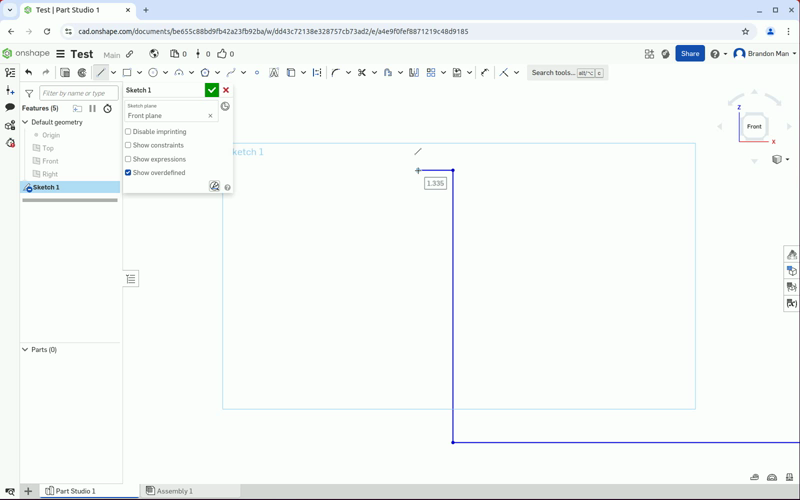
scroll(-6)
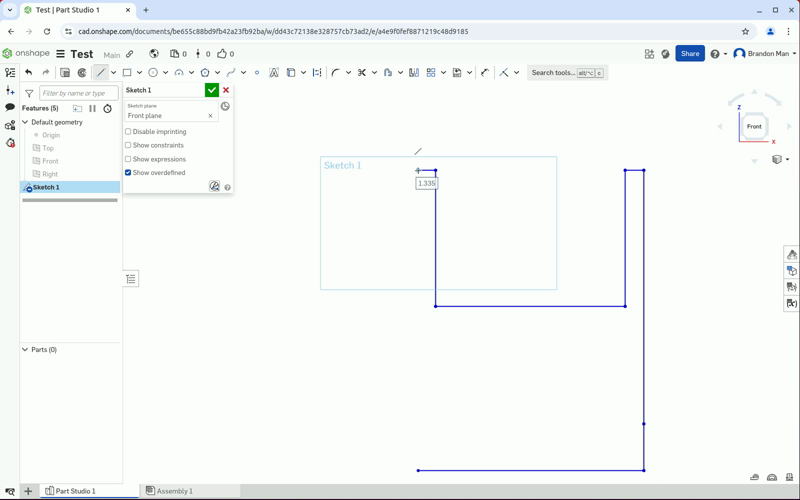
scroll(-6)
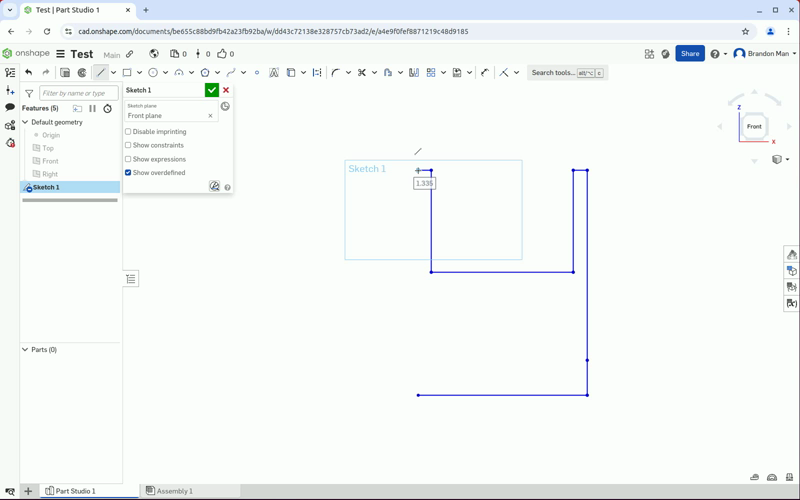
scroll(-6)
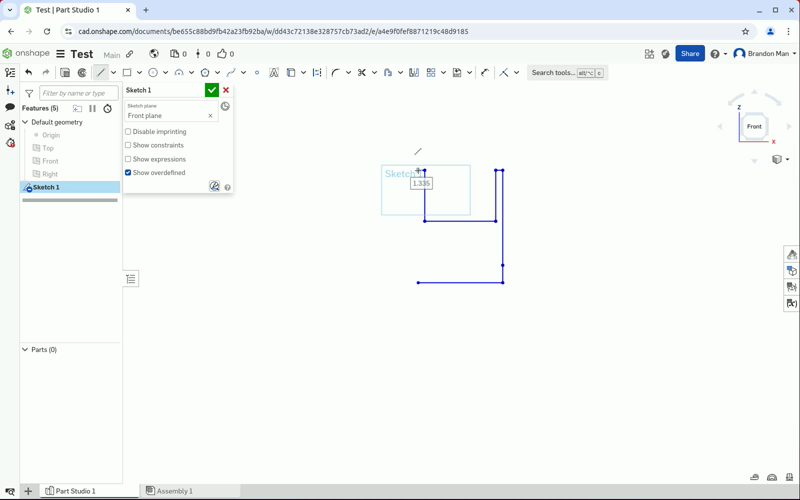
key_up(shift)
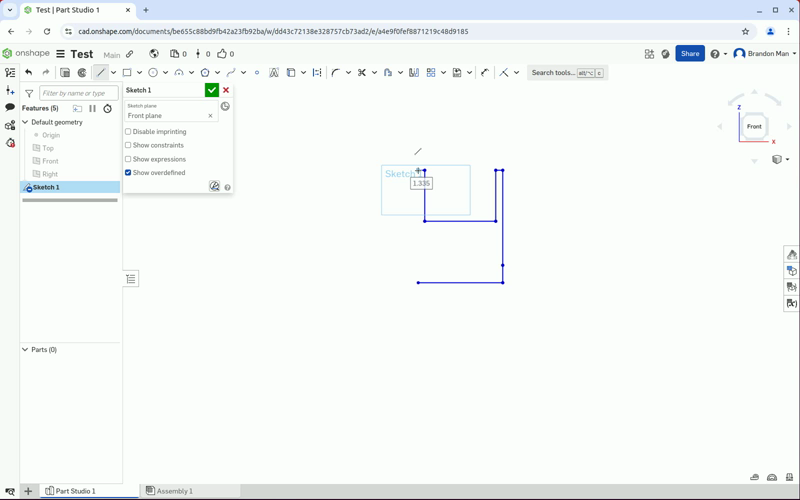
key_down(shift)
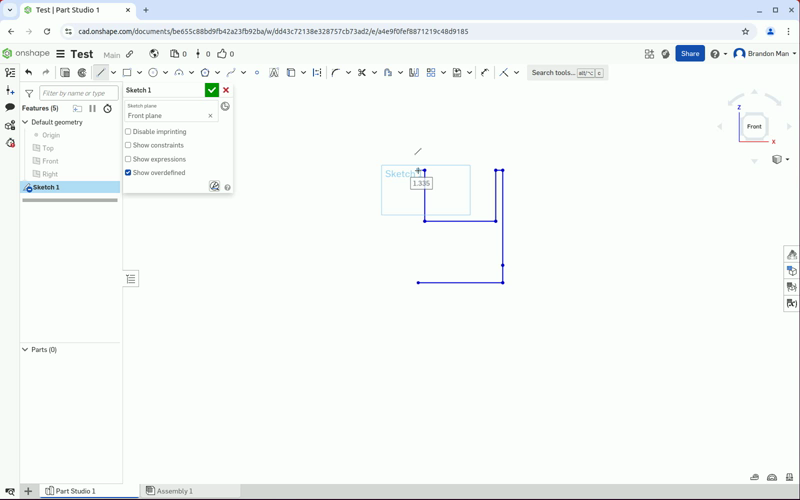
mouse_move(418, 265)
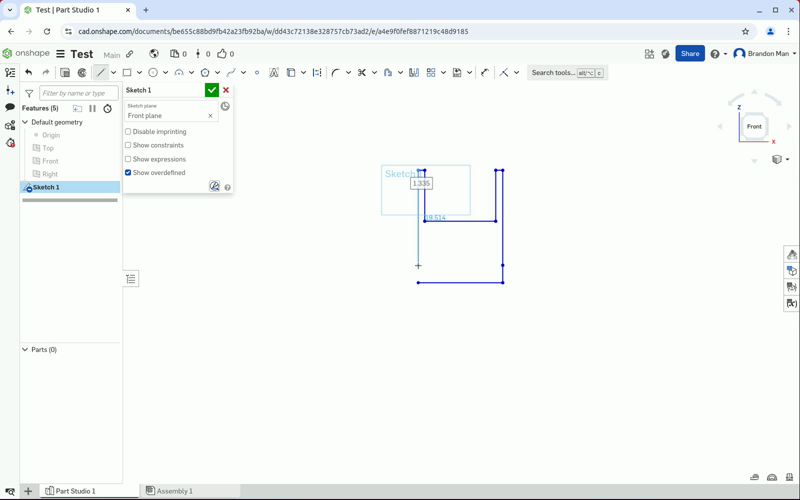
click(418, 265)
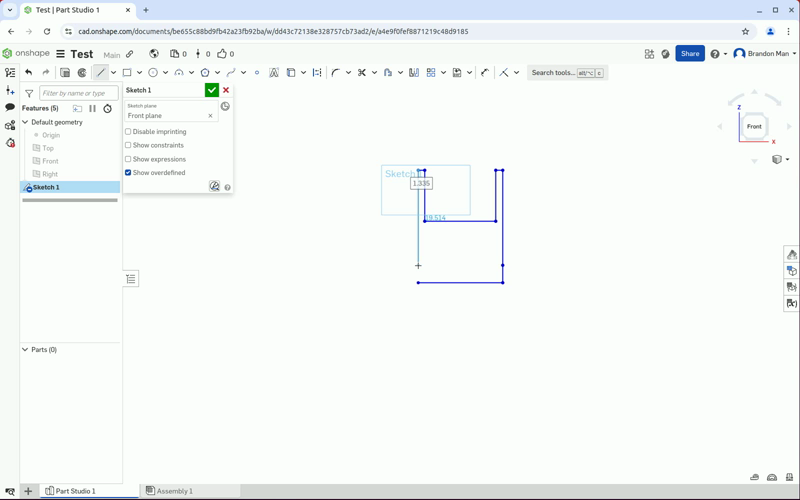
key_up(shift)
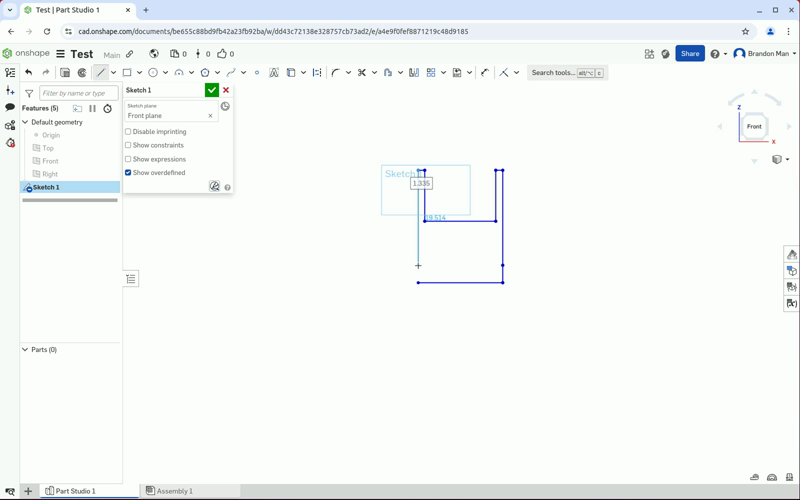
mouse_move(448, 265)
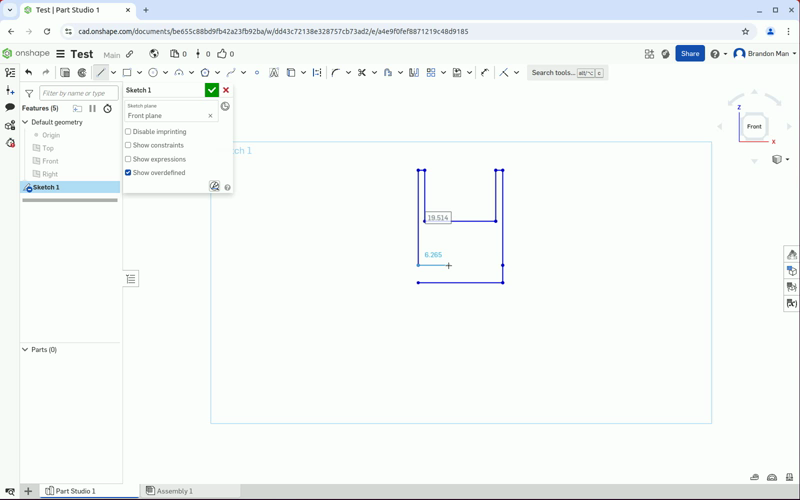
key_down(shift)
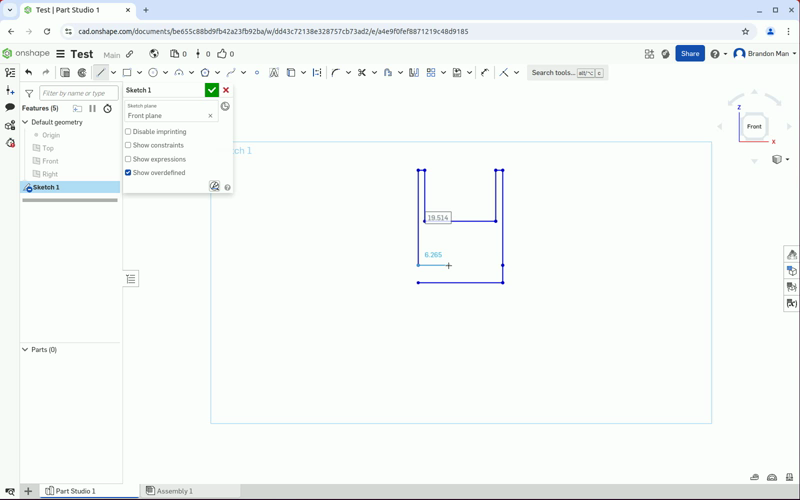
mouse_move(418, 282)
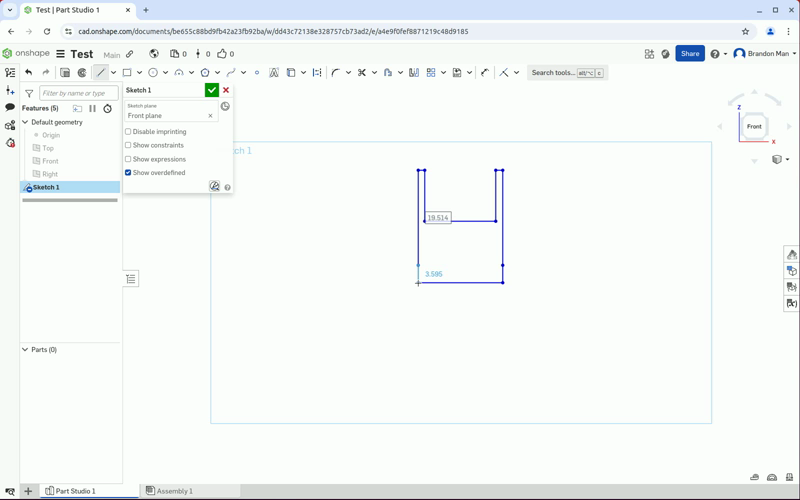
key_up(shift)
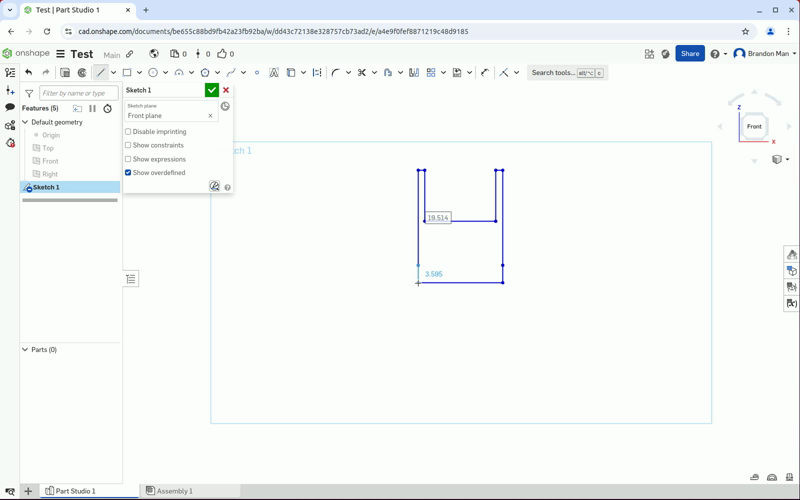
click(418, 282)
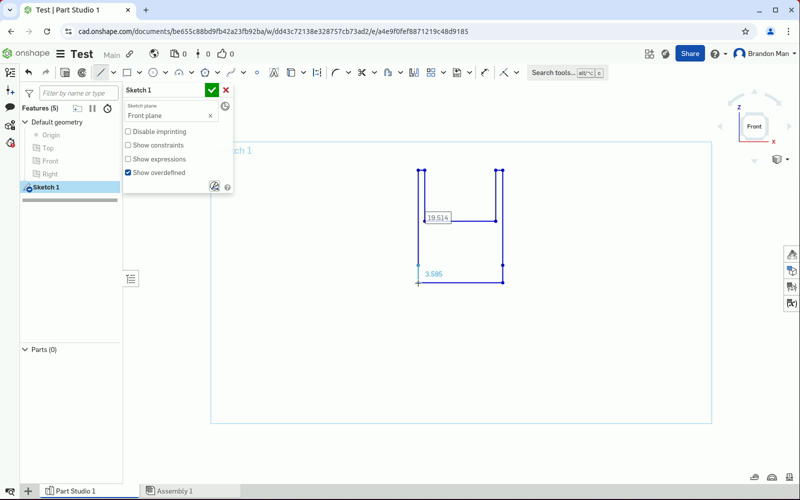
key(esc)
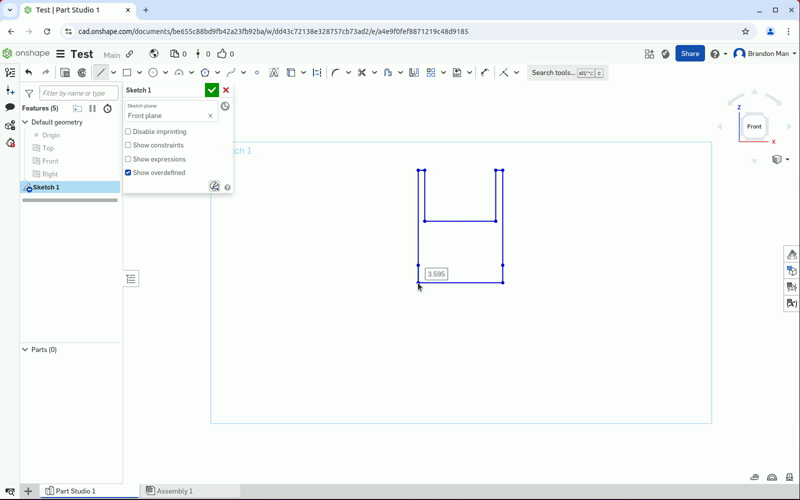
mouse_move(492, 269)
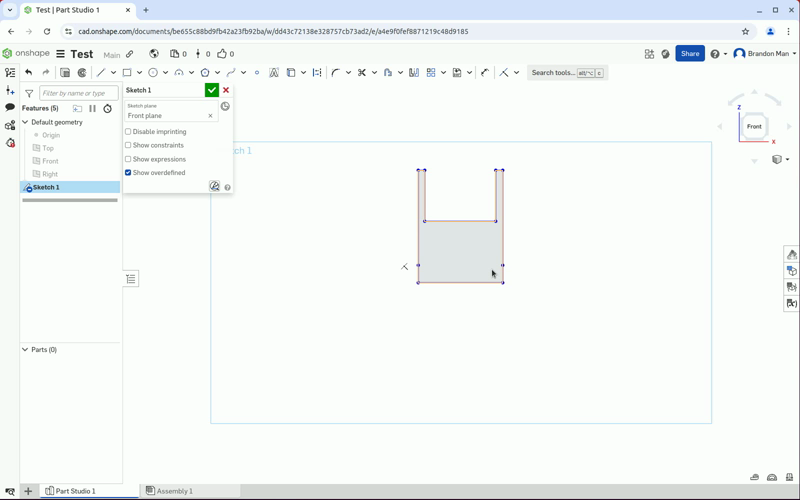
click(492, 269)
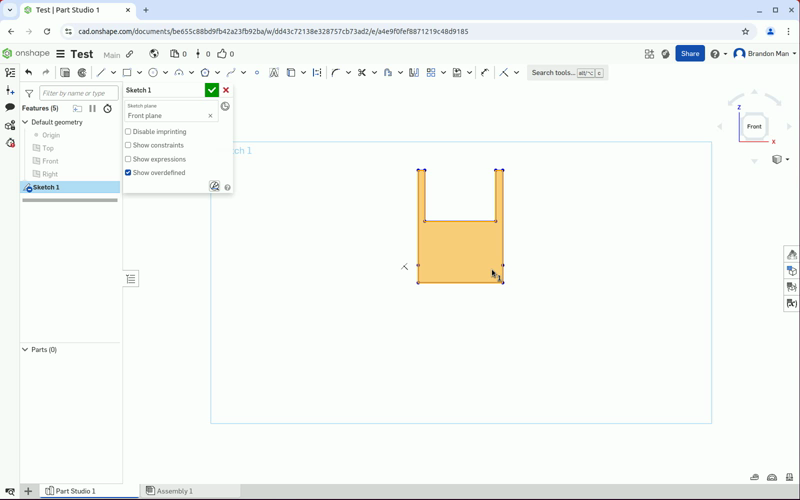
mouse_move(73, 352)
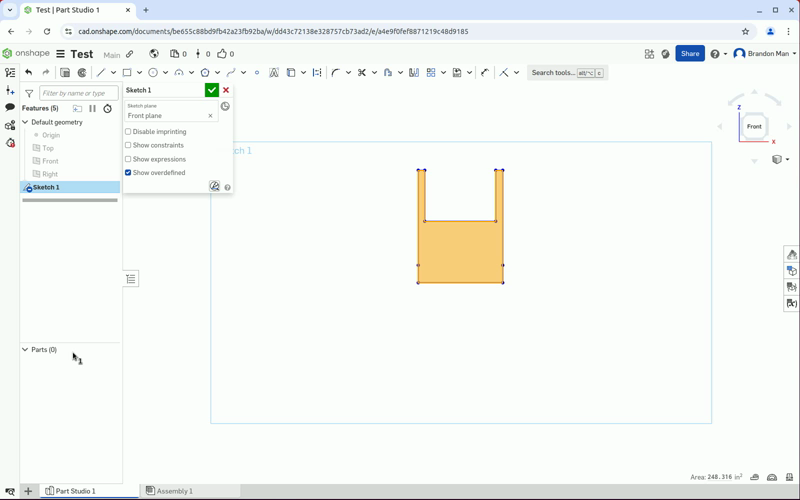
key(shift+y)
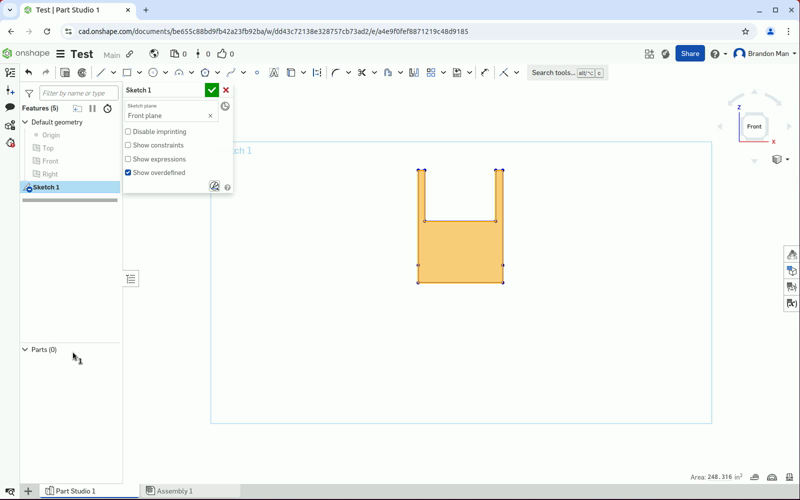
key(shift+e)
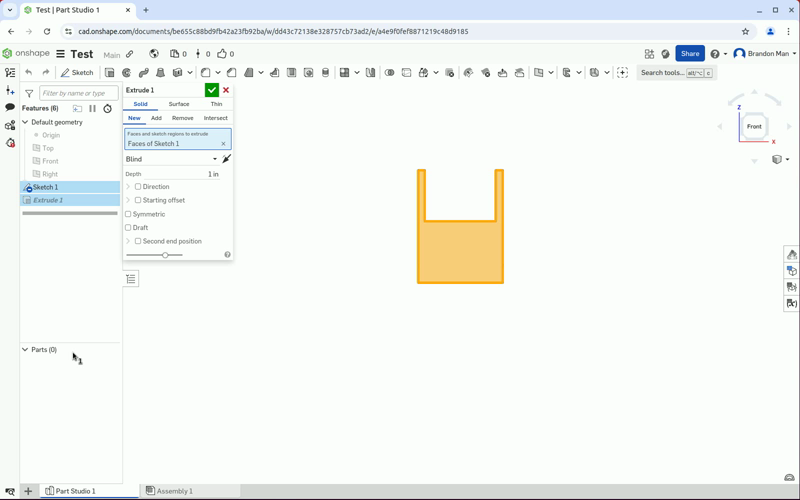
mouse_move(143, 106)
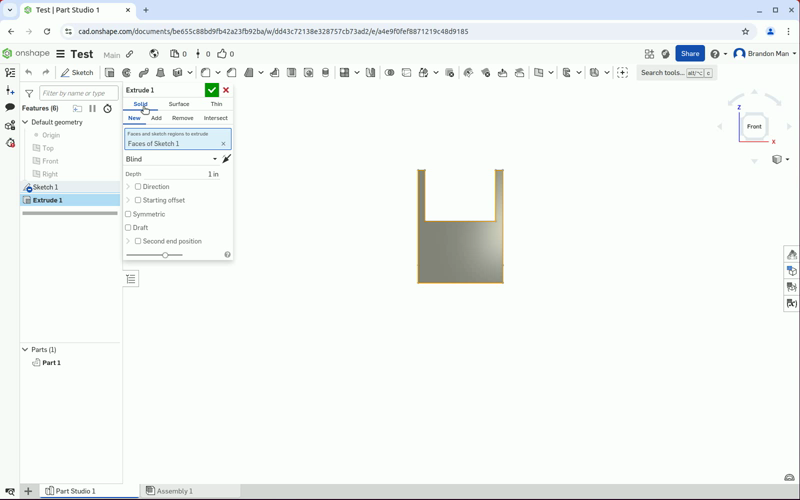
click(143, 106)
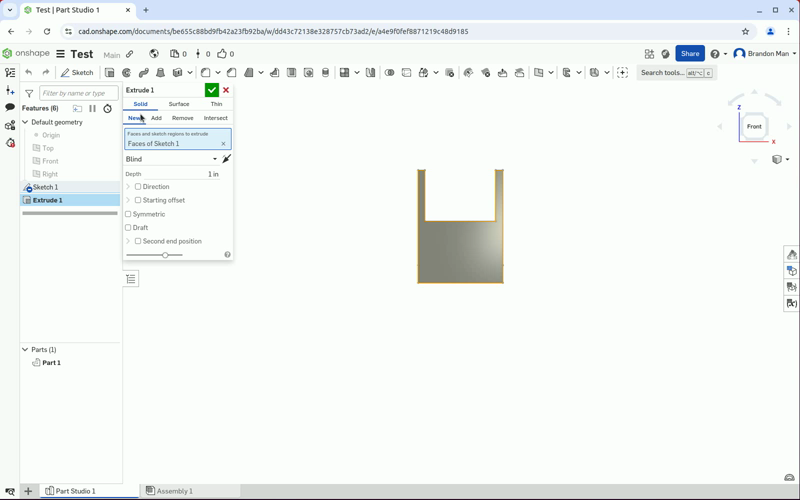
mouse_move(137, 120)
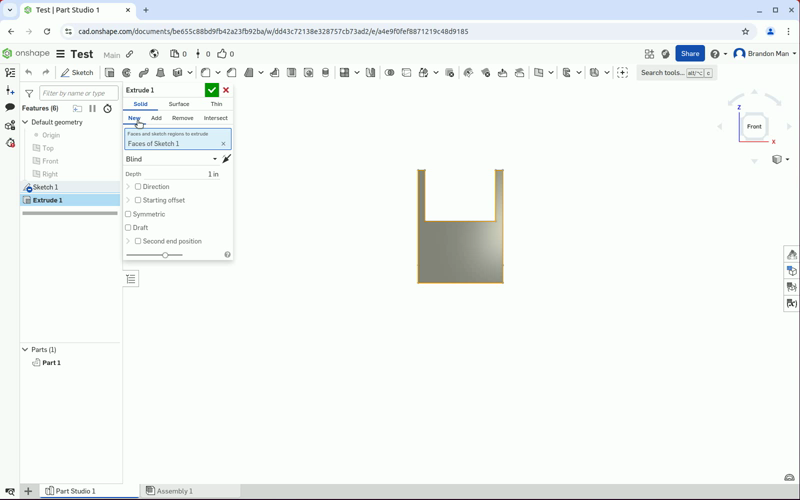
click(137, 120)
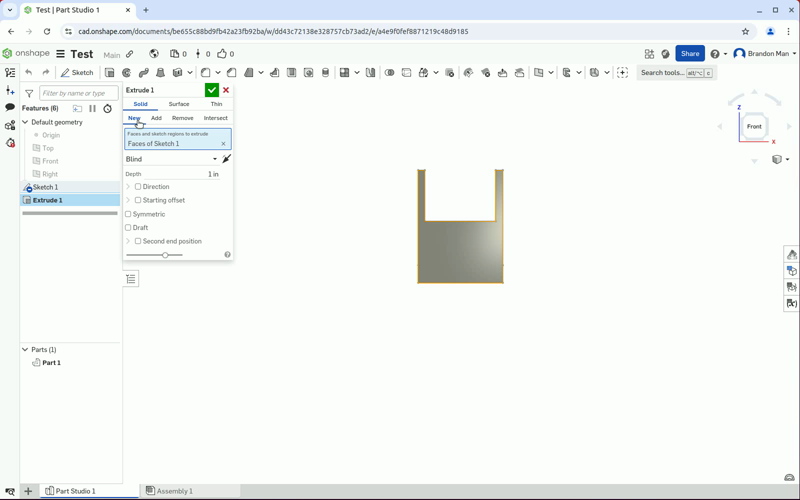
key(tab, 4)
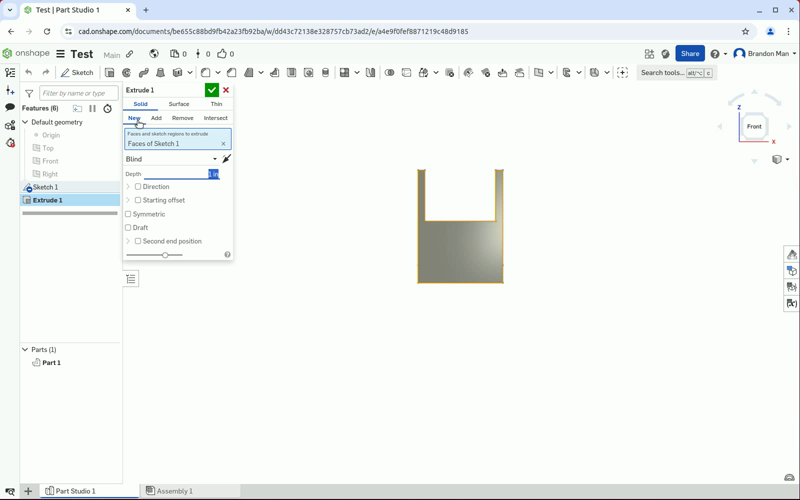
text(-0.241)
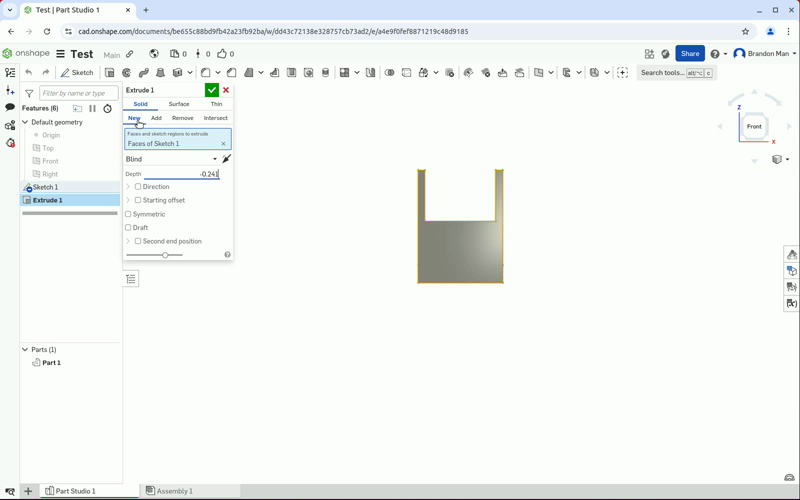
key(enter)
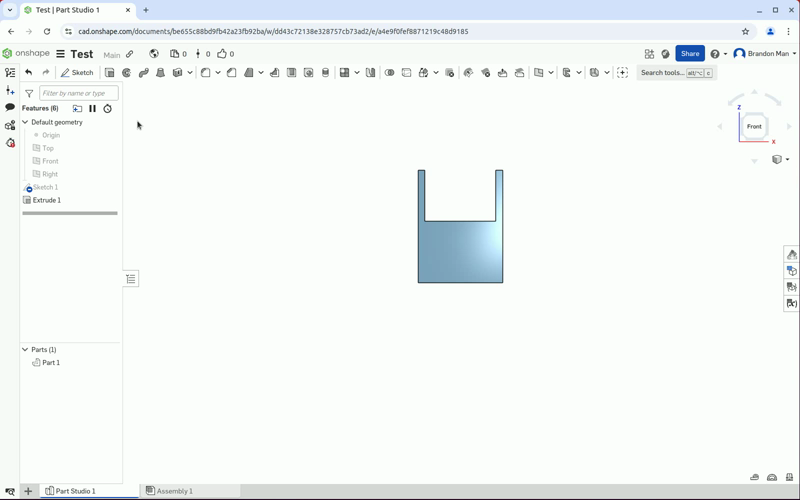
key(shift+h)
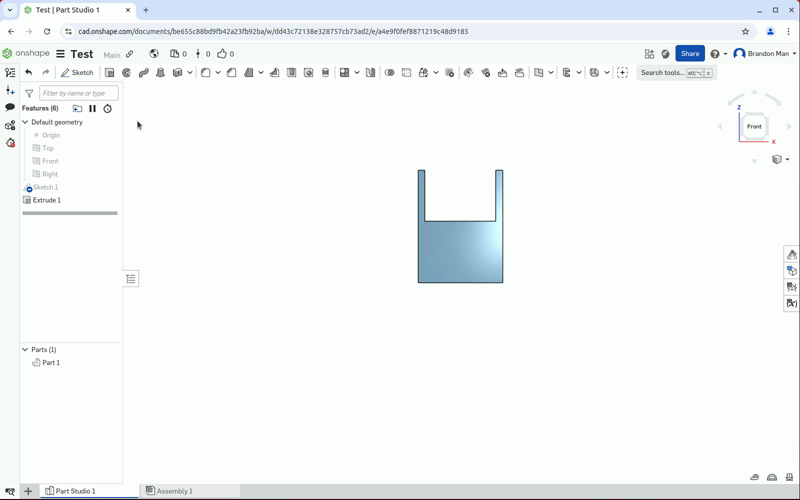
key(shift+h)
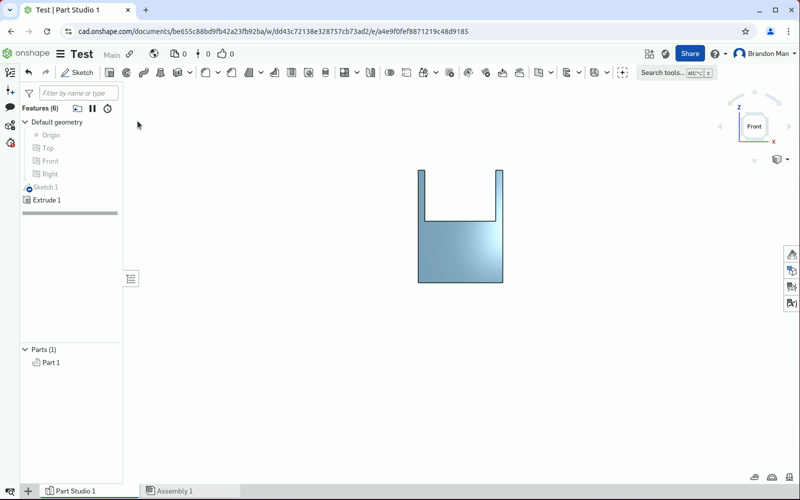
mouse_move(73, 189)
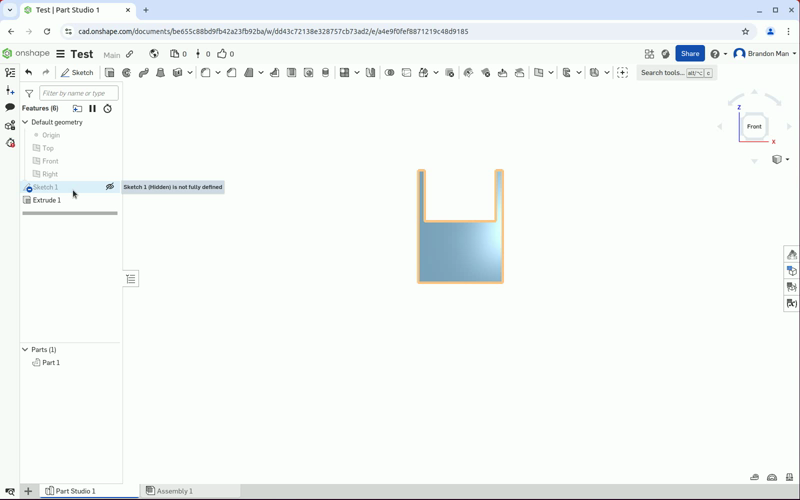
click(73, 189)
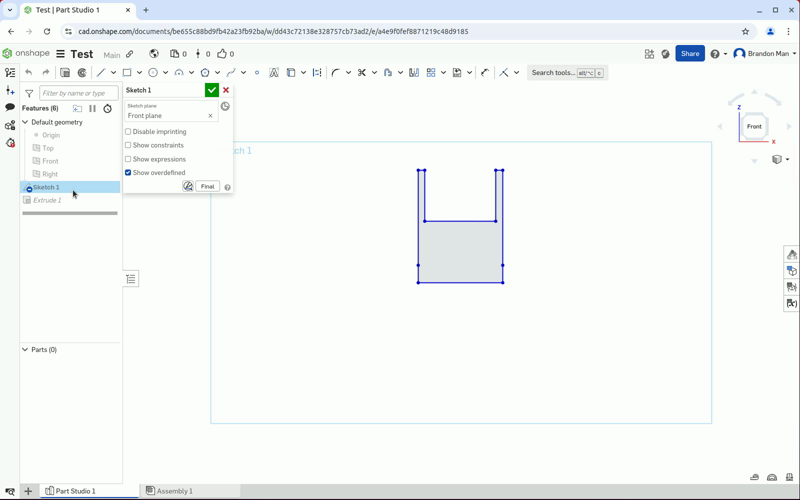
mouse_move(229, 92)
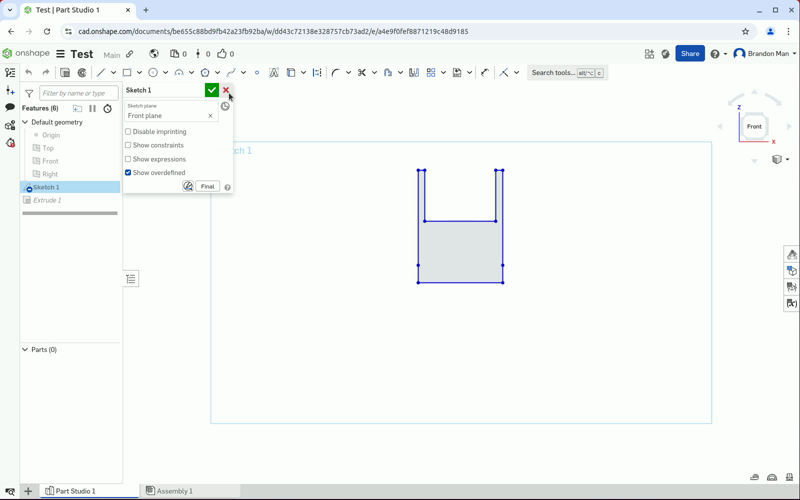
click(229, 92)
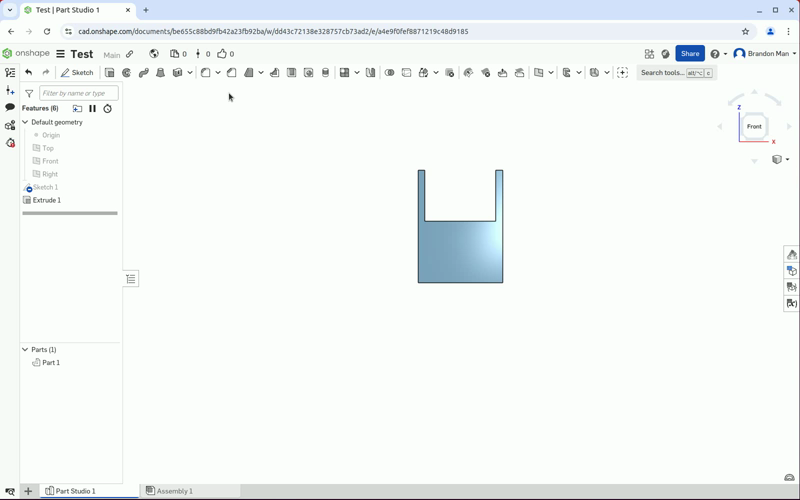
mouse_move(73, 352)
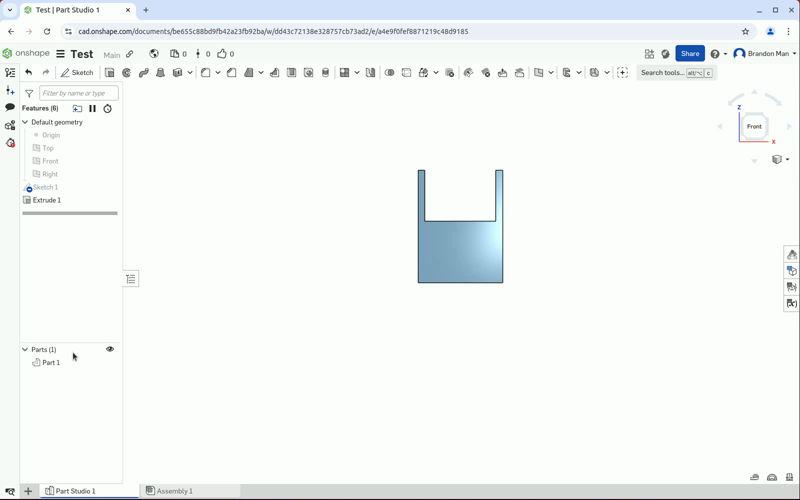
key(y)
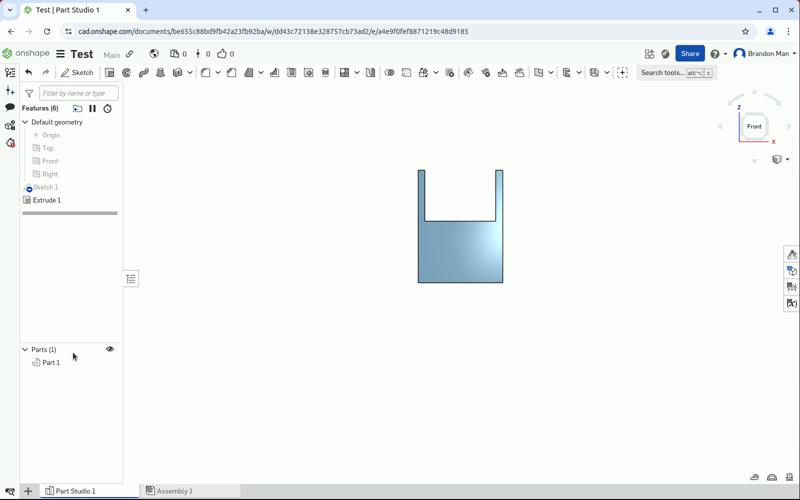
key(shift+p)
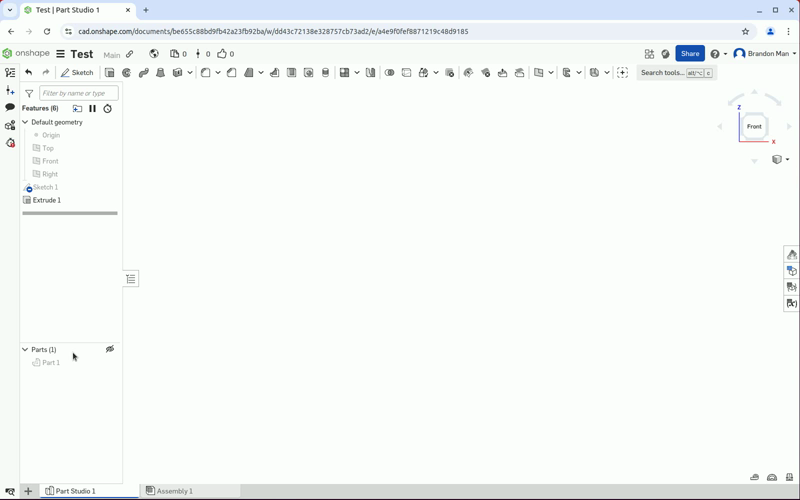
key(space)
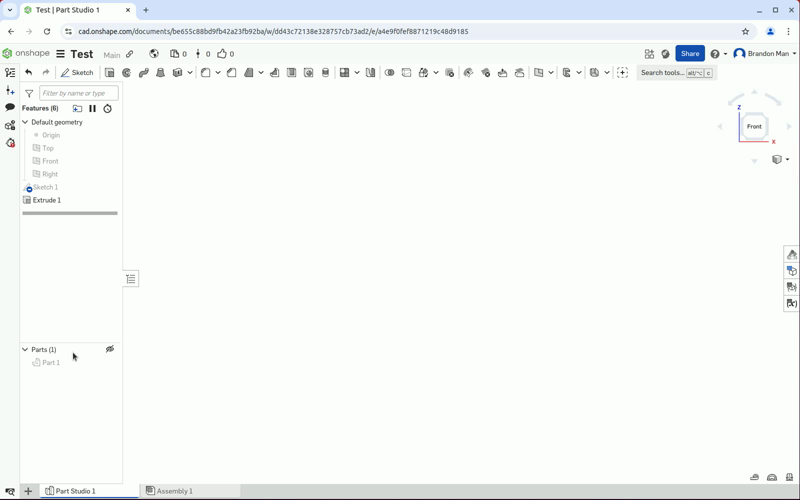
key_down(shift)
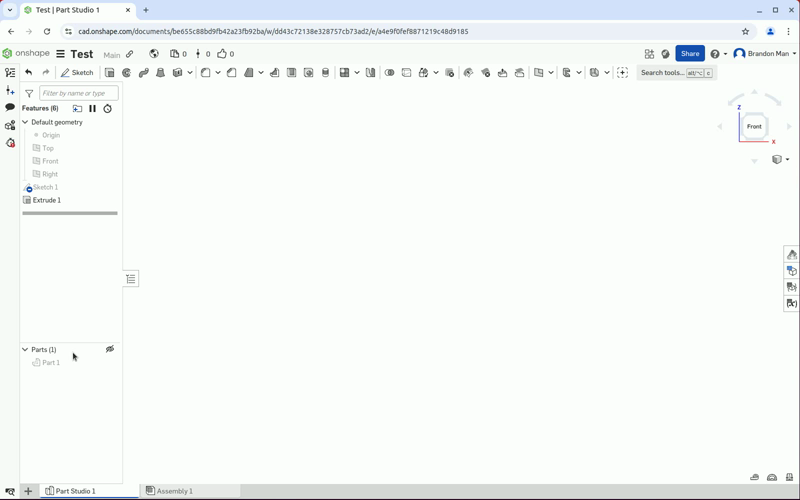
key(left)
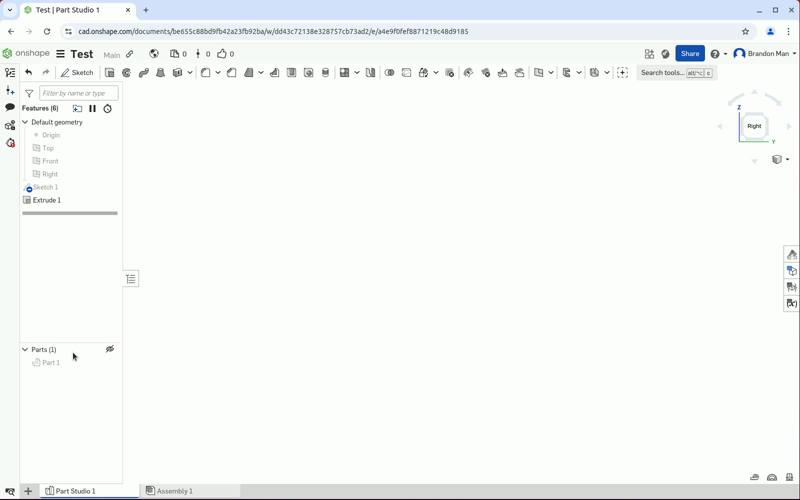
key_up(shift)
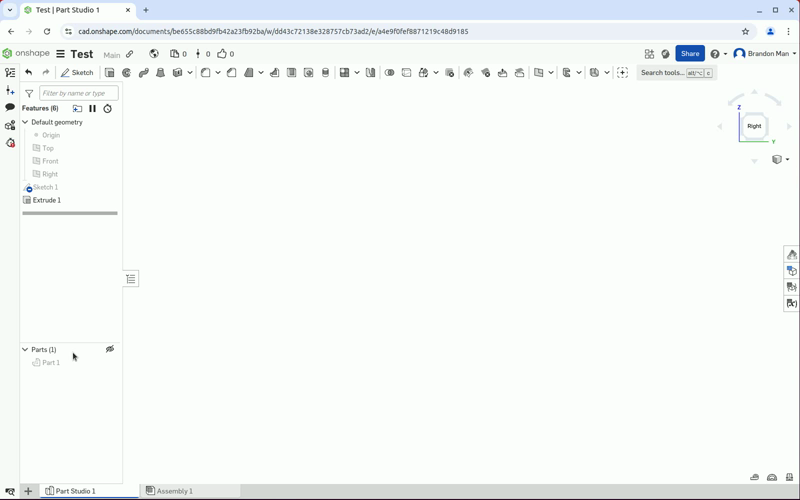
mouse_move(73, 352)
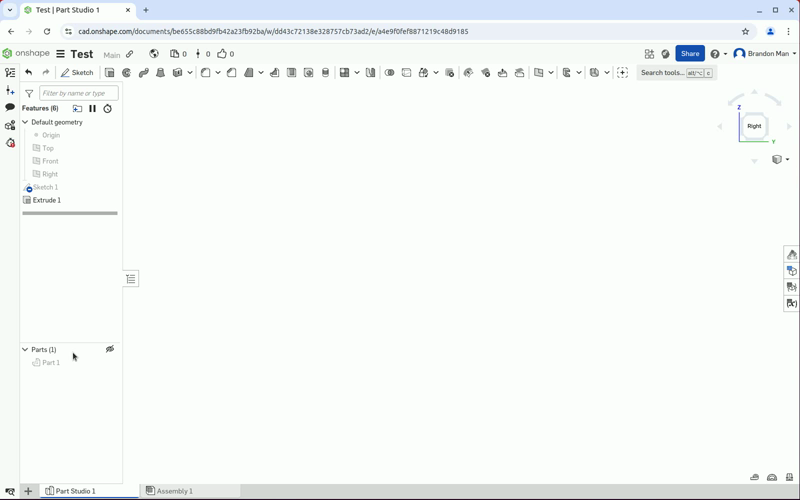
key(shift+y)
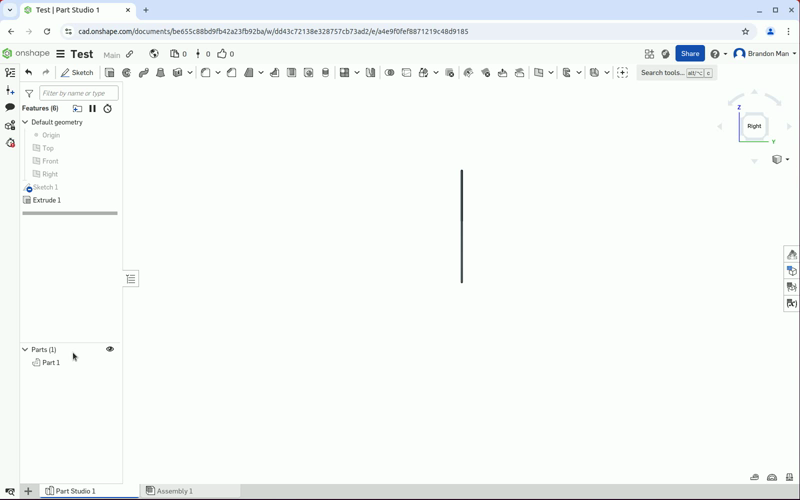
mouse_move(541, 75)
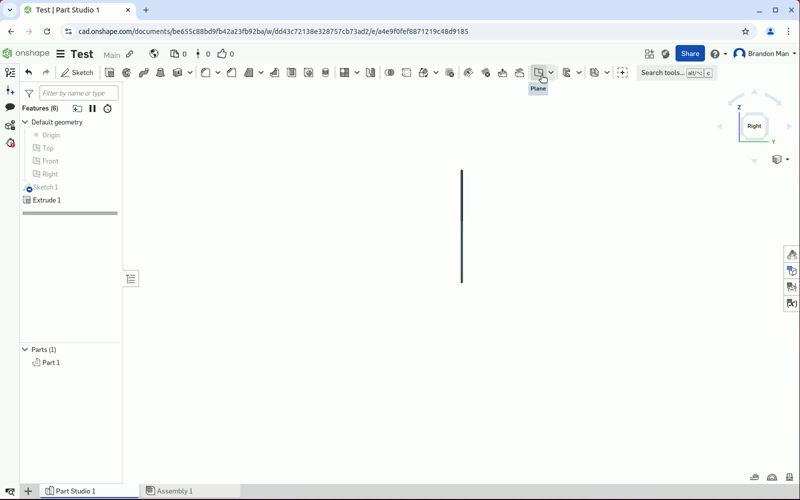
click(541, 75)
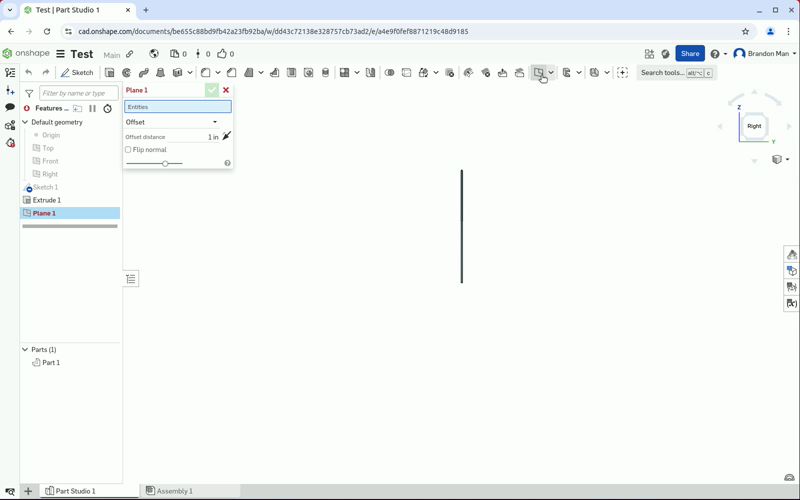
mouse_move(73, 176)
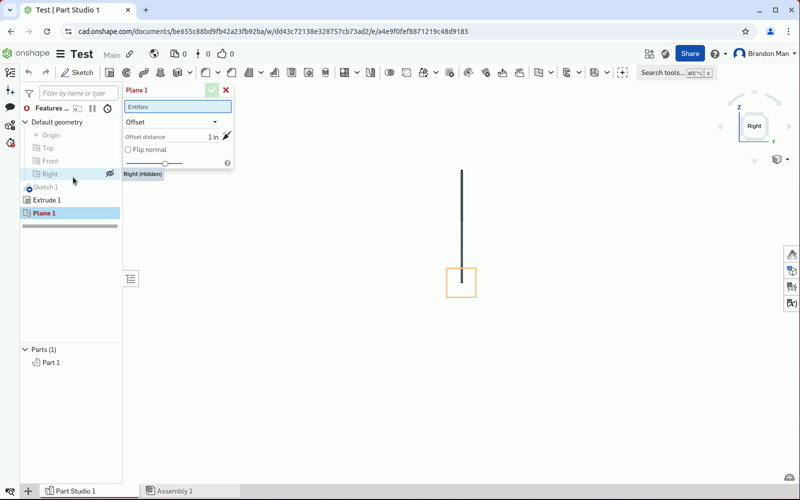
click(73, 176)
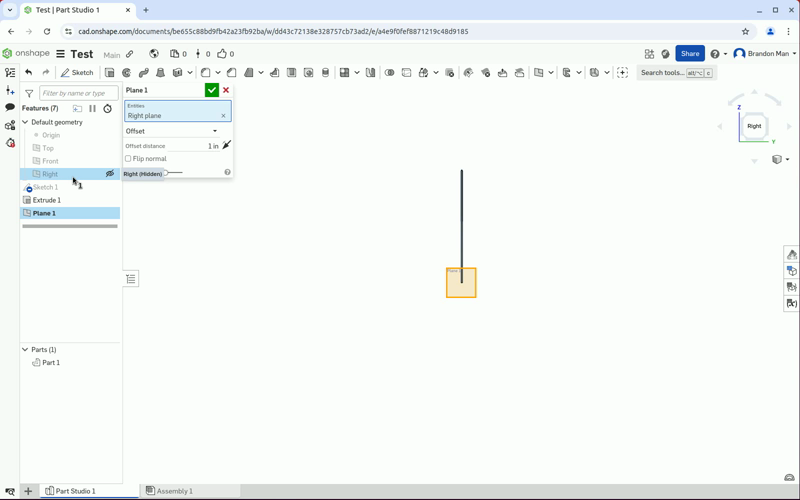
key(tab, 2)
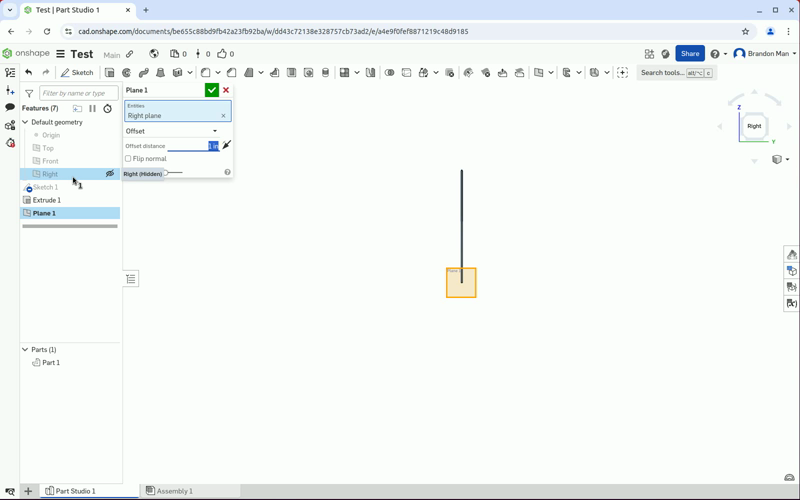
text(7.21)
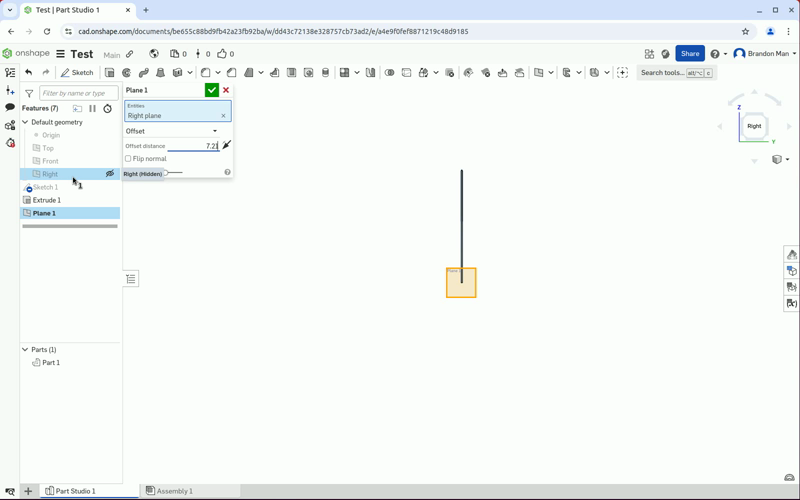
key(enter, 2)
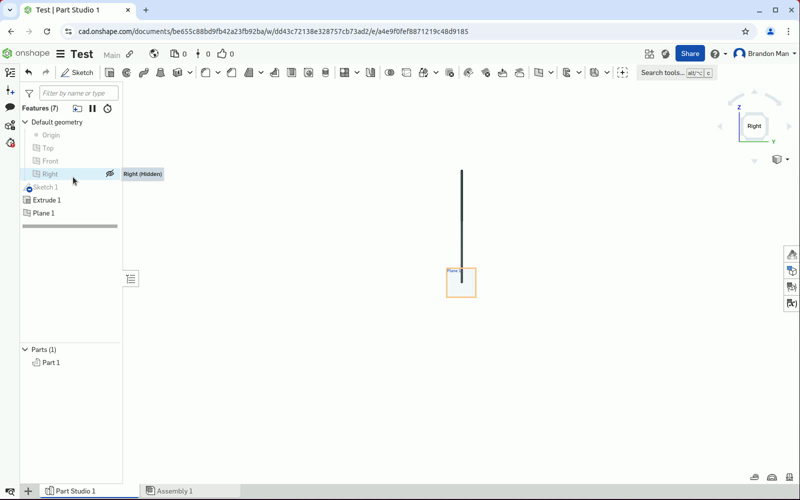
key(shift+s)
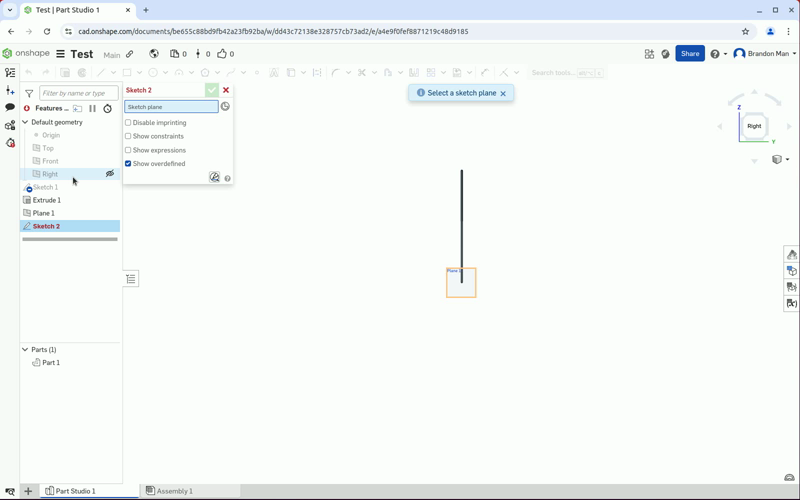
mouse_move(73, 215)
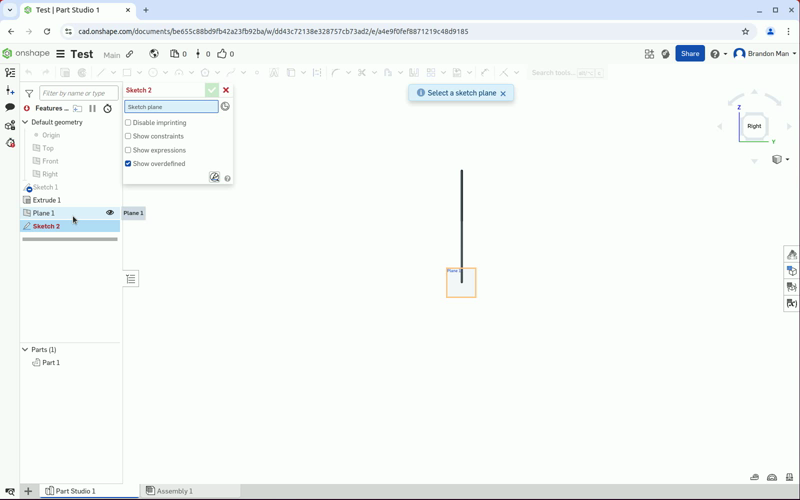
click(73, 215)
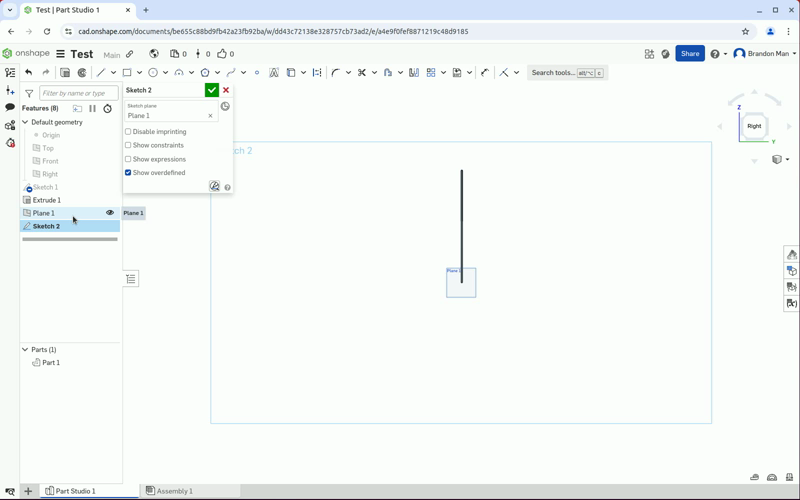
mouse_move(73, 352)
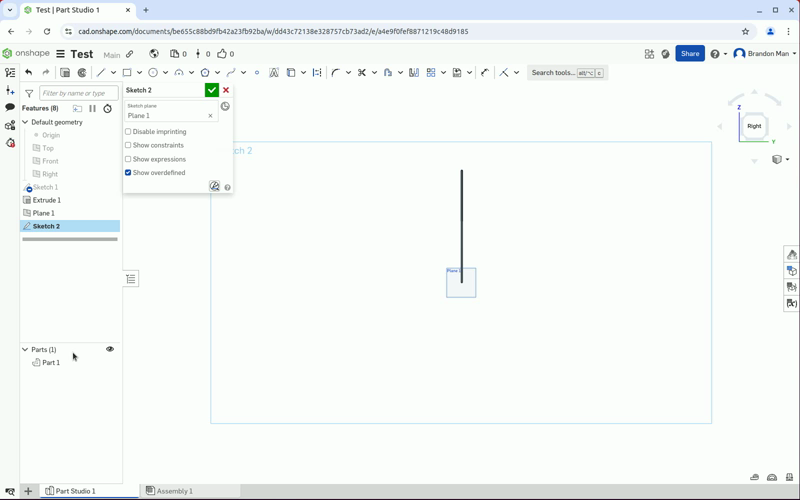
key(y)
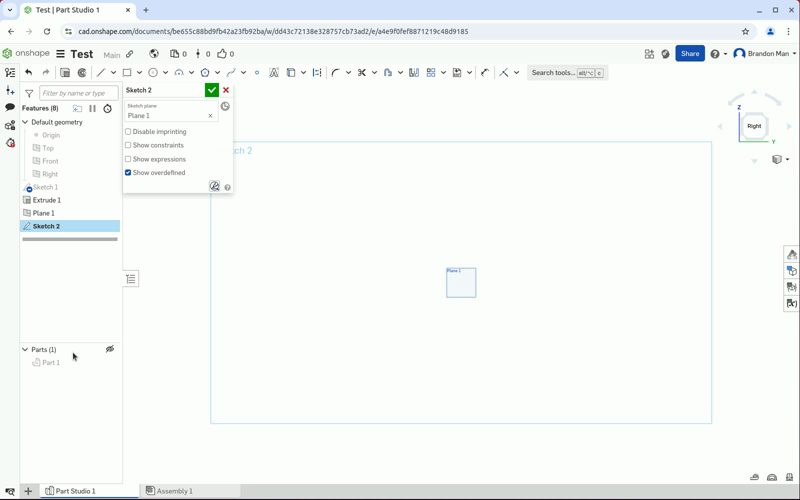
key(l)
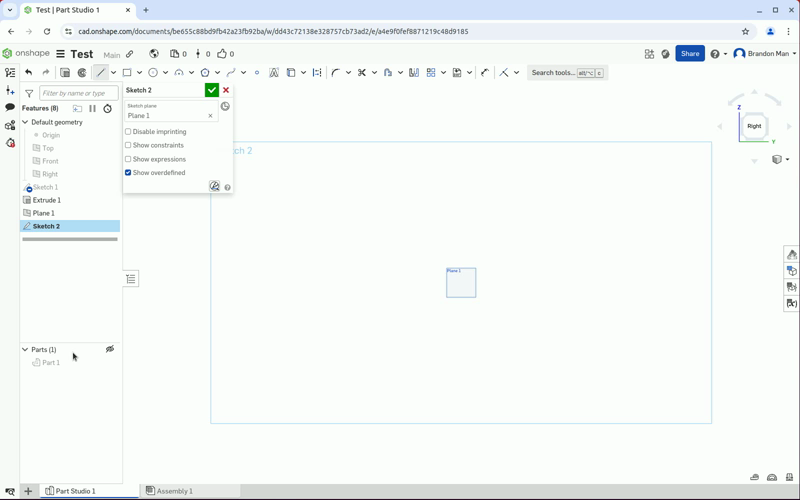
key_down(shift)
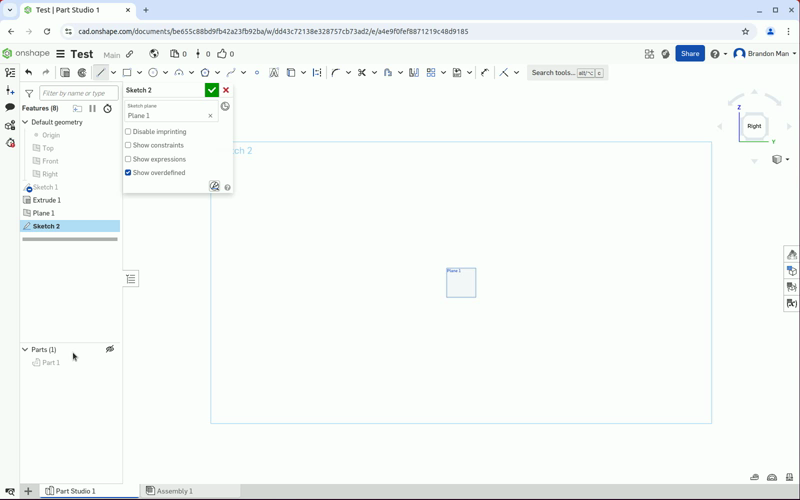
mouse_move(371, 220)
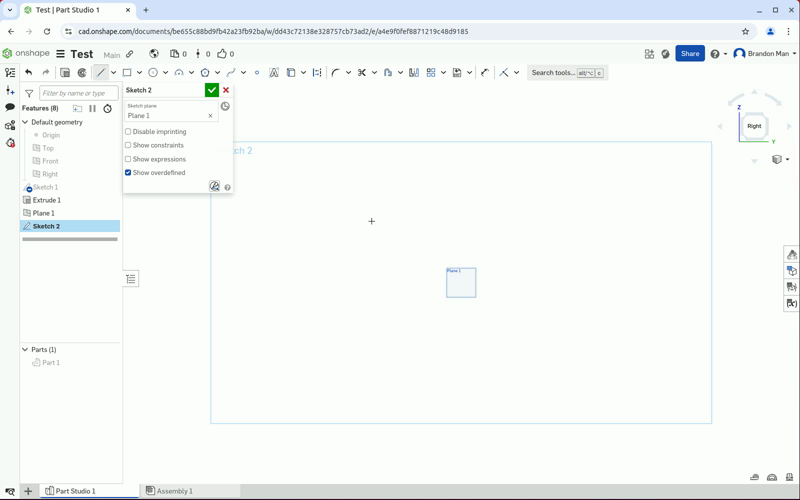
click(371, 220)
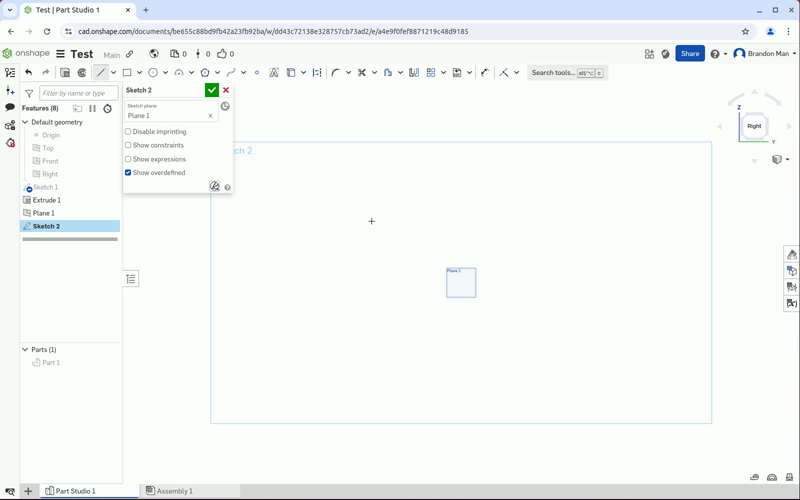
key_up(shift)
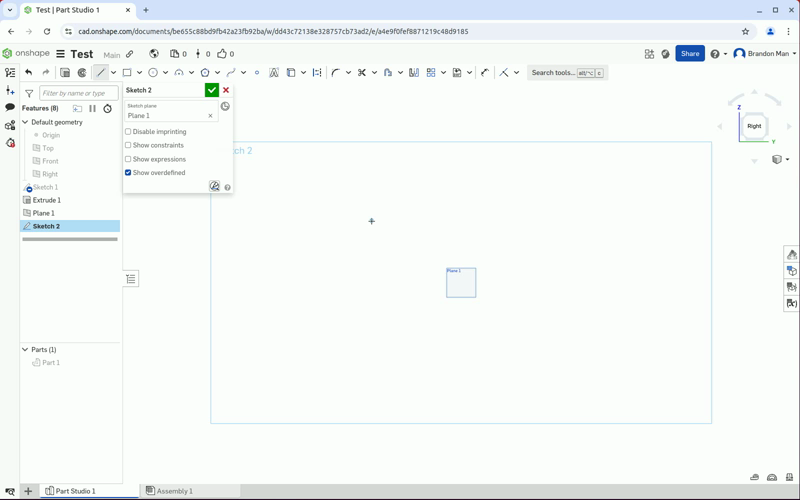
key_down(shift)
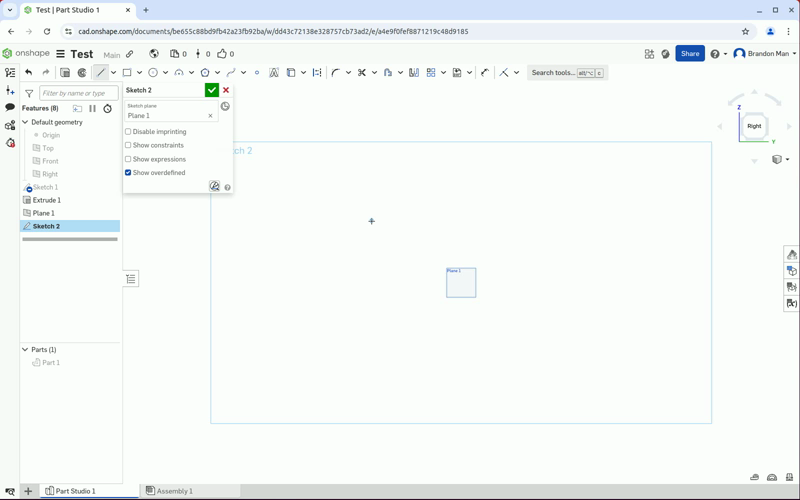
mouse_move(459, 169)
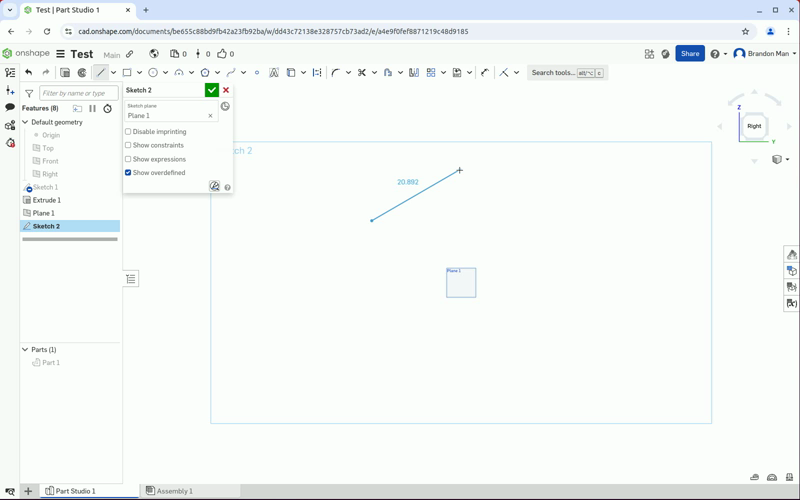
click(459, 169)
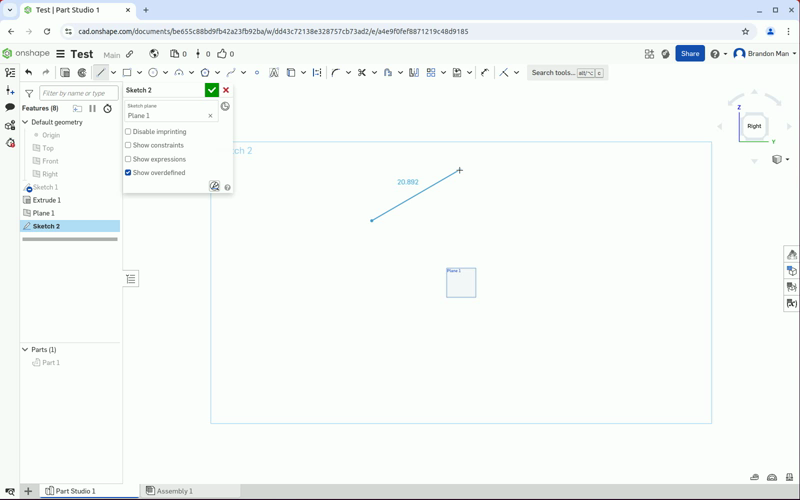
key_up(shift)
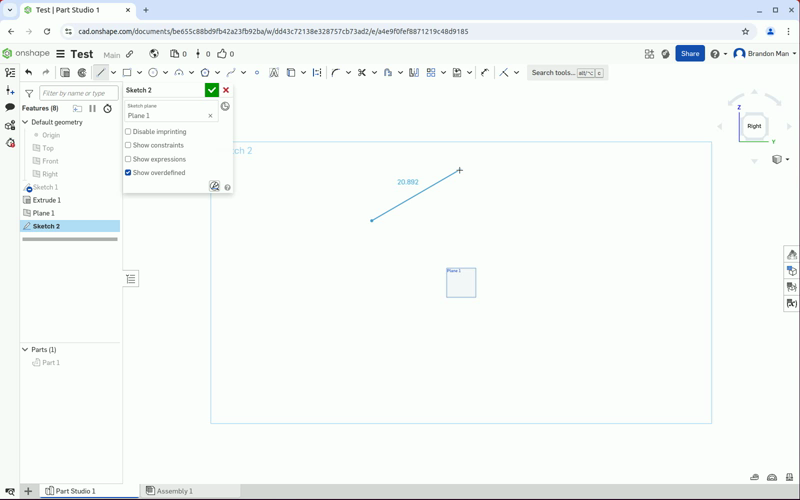
key_down(shift)
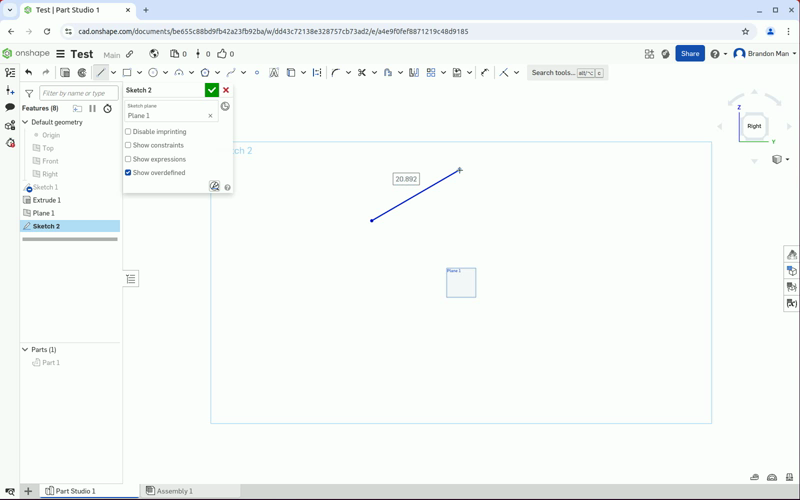
mouse_move(371, 169)
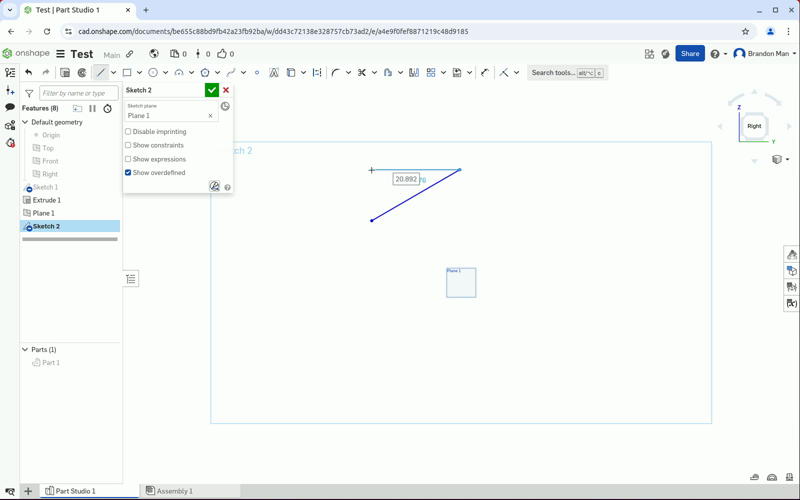
click(371, 169)
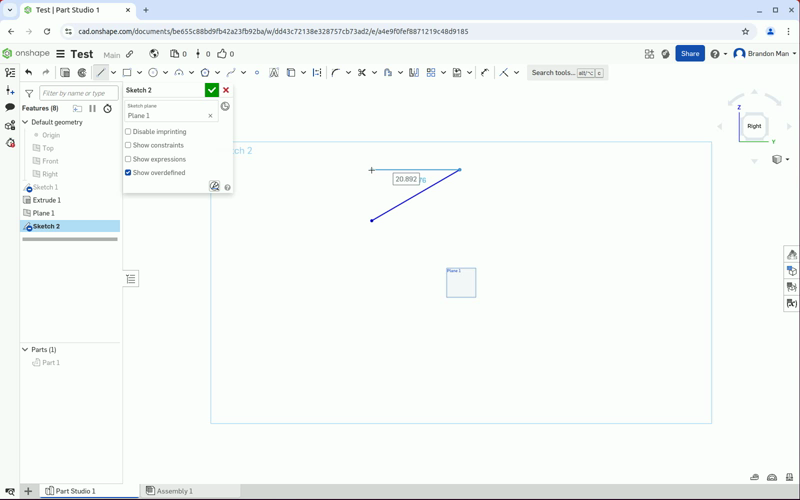
key_up(shift)
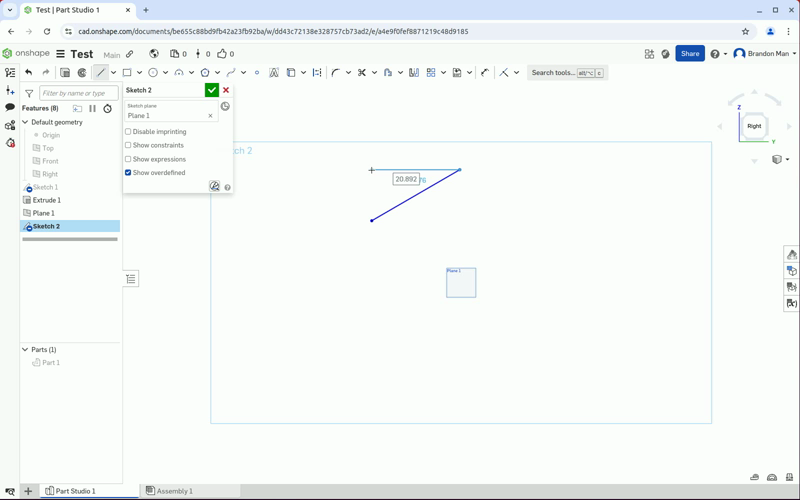
mouse_move(401, 169)
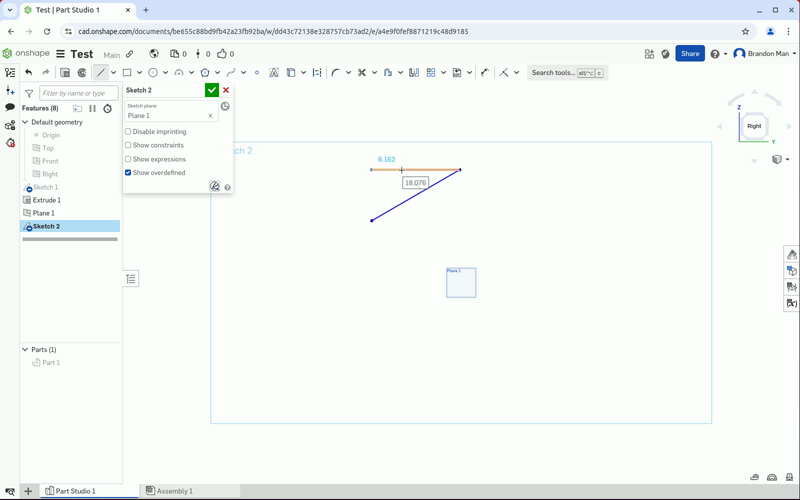
key_down(shift)
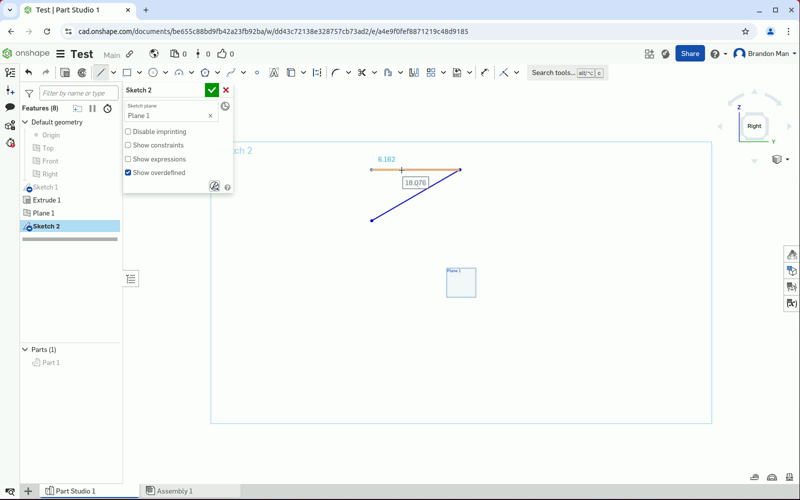
mouse_move(371, 220)
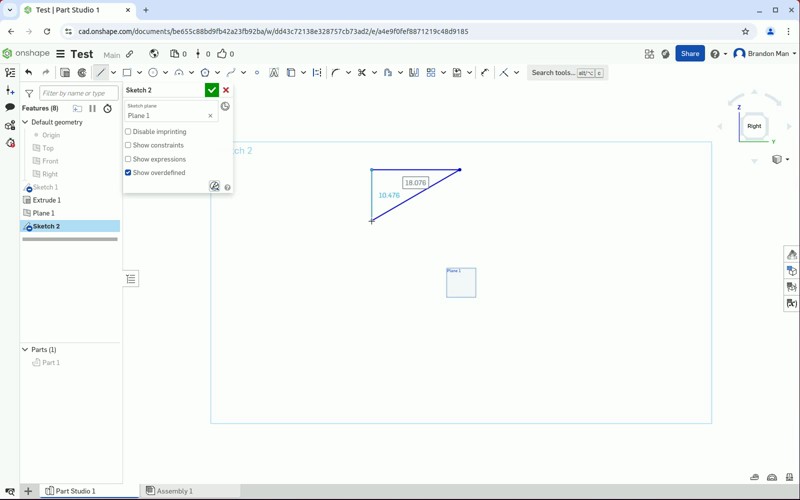
key_up(shift)
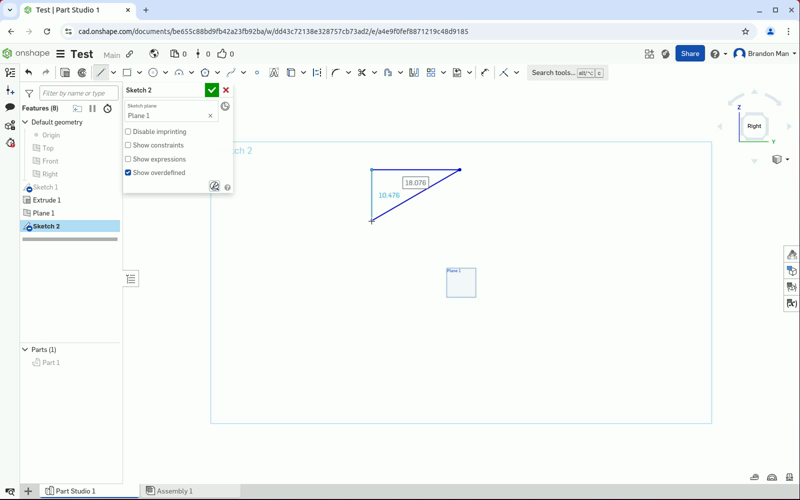
click(371, 220)
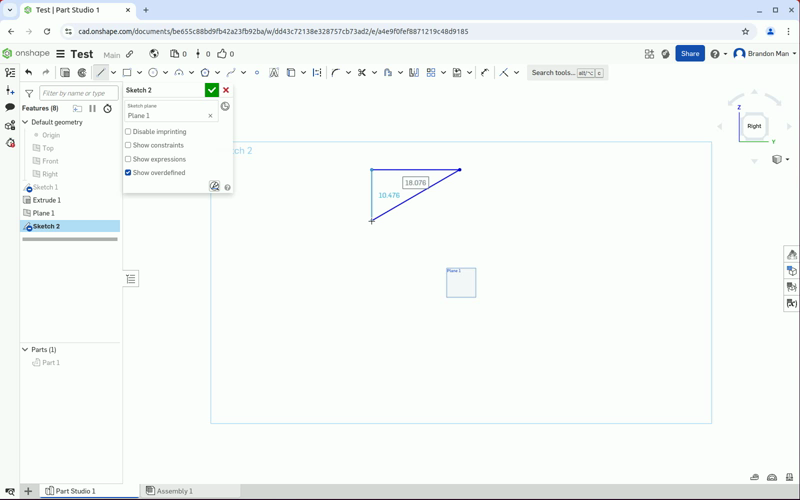
key(esc)
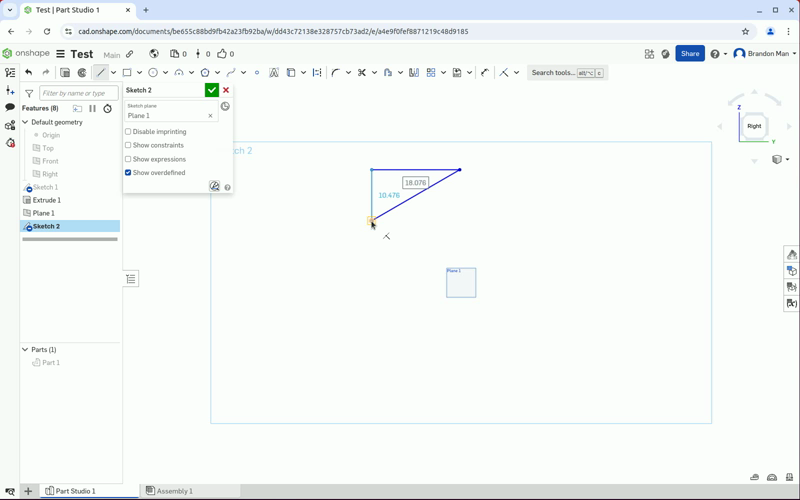
mouse_move(400, 181)
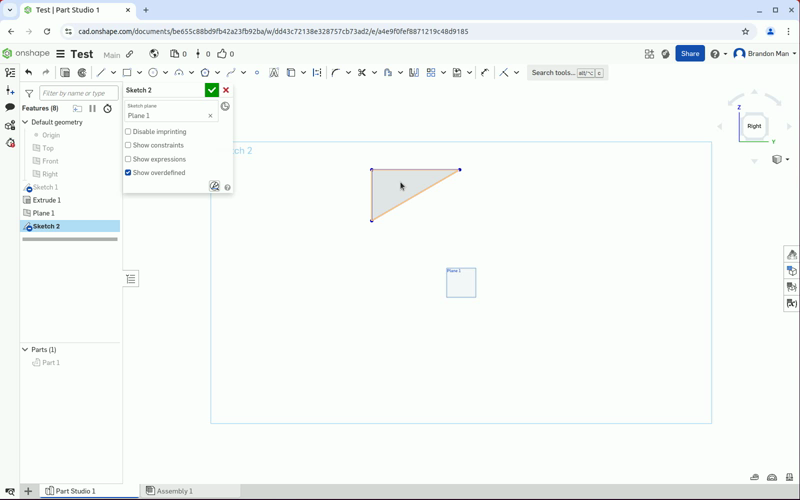
click(400, 181)
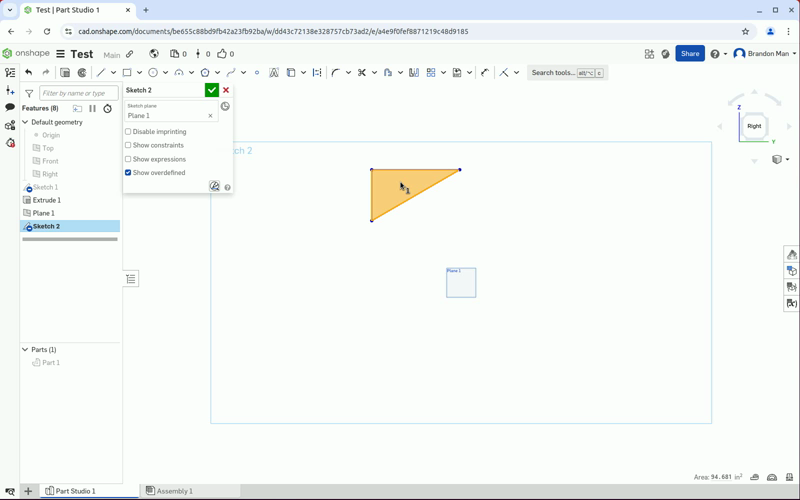
mouse_move(73, 352)
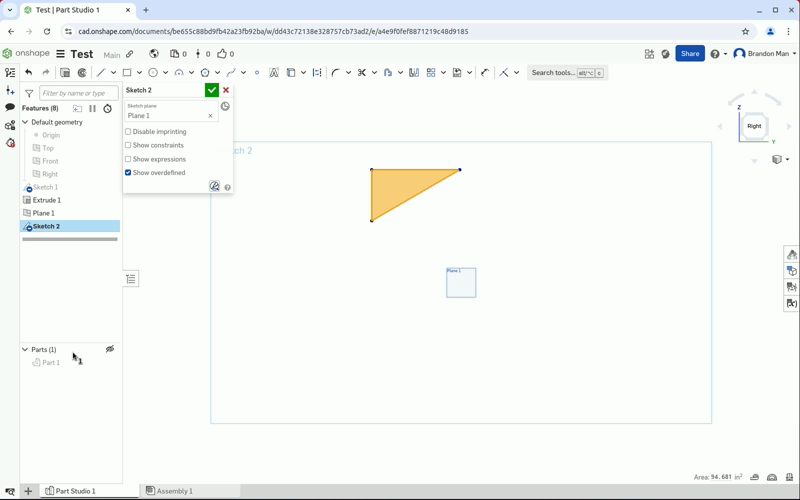
key(shift+y)
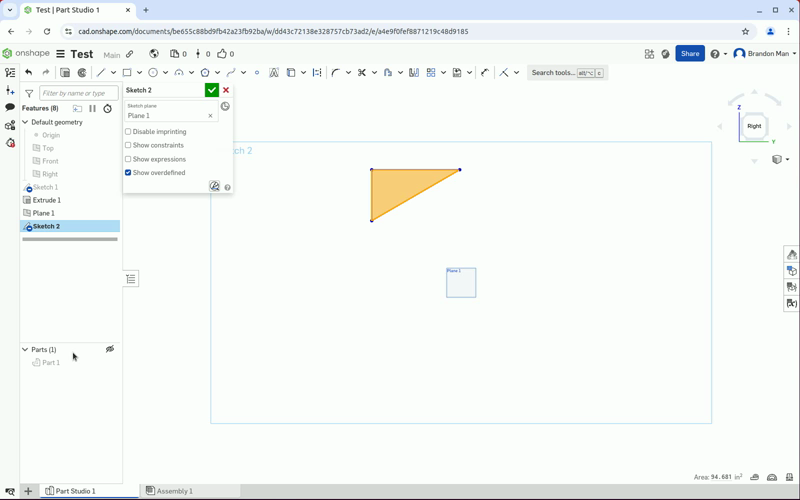
key(shift+e)
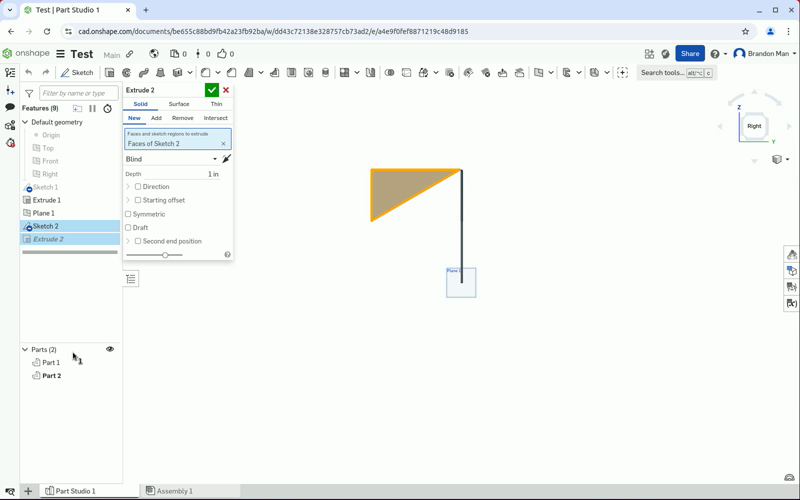
mouse_move(143, 106)
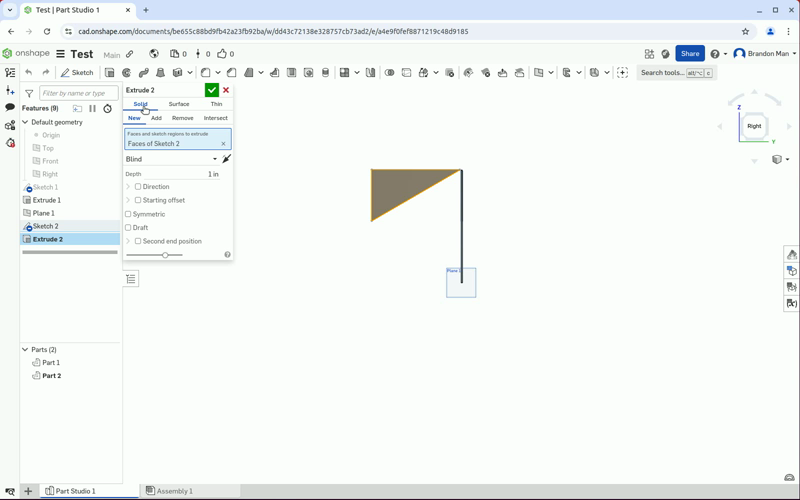
click(143, 106)
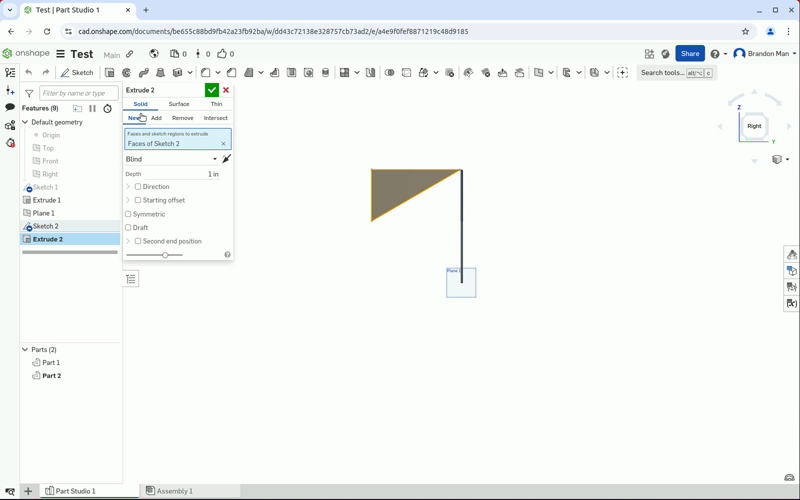
mouse_move(137, 120)
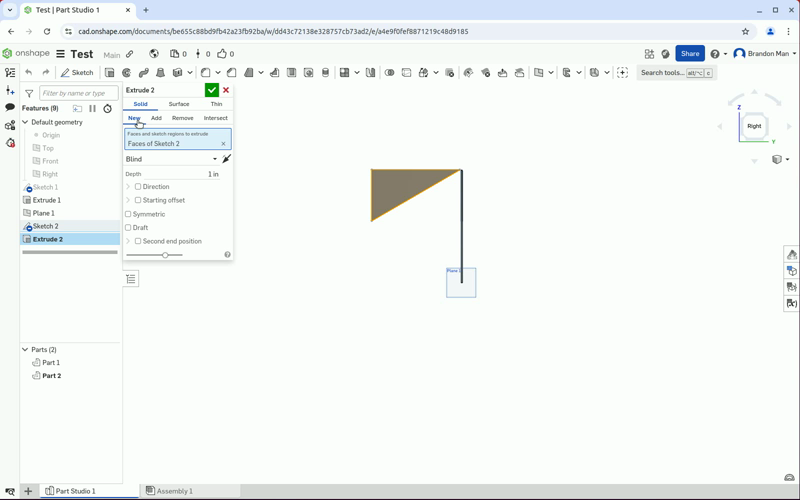
click(137, 120)
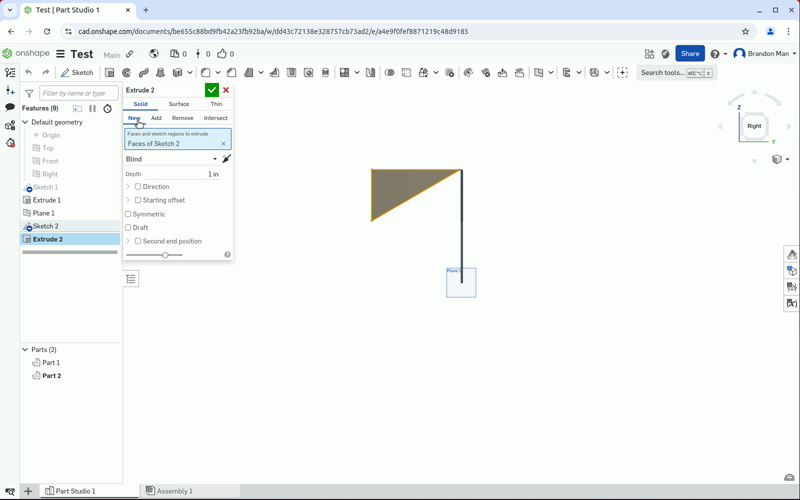
key(tab, 4)
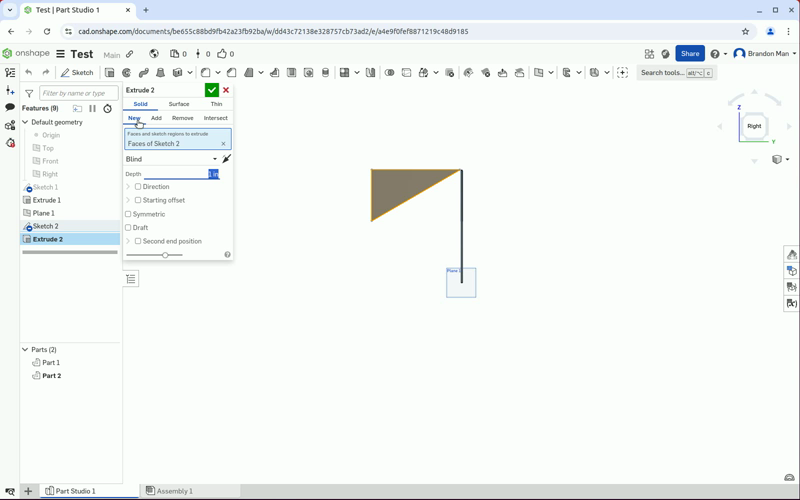
text(-0.241)
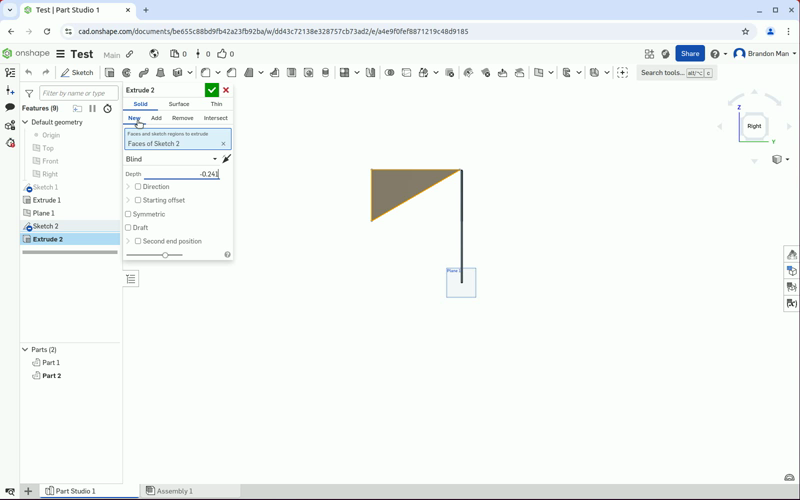
key(enter)
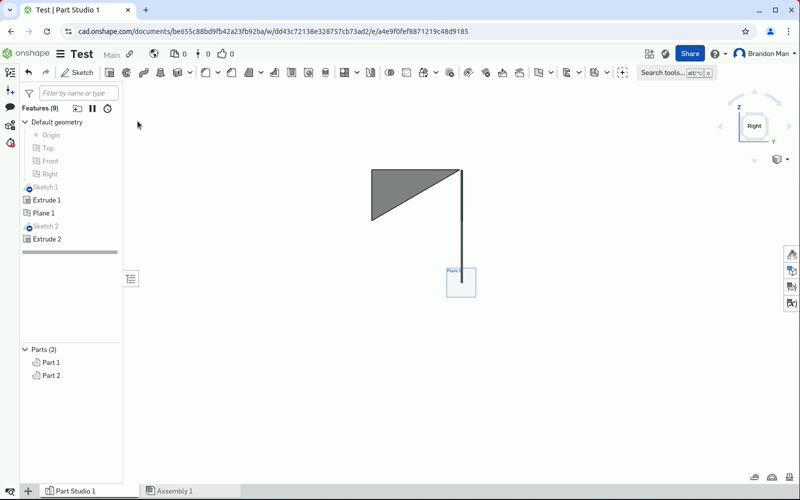
key(shift+h)
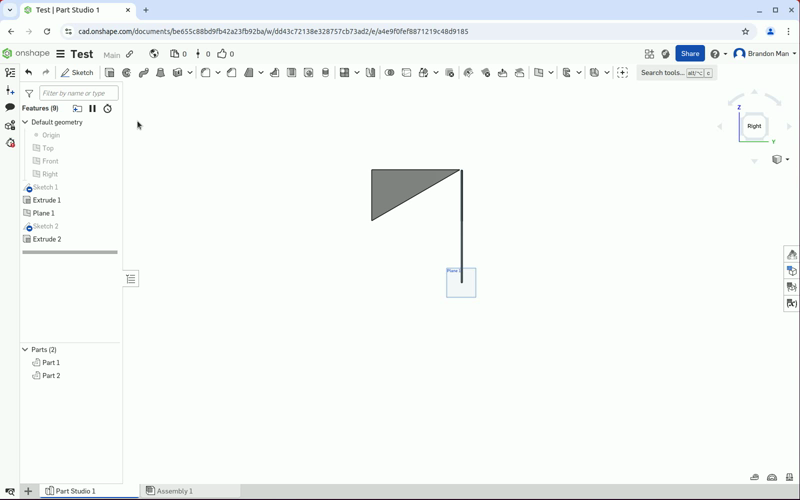
key(shift+h)
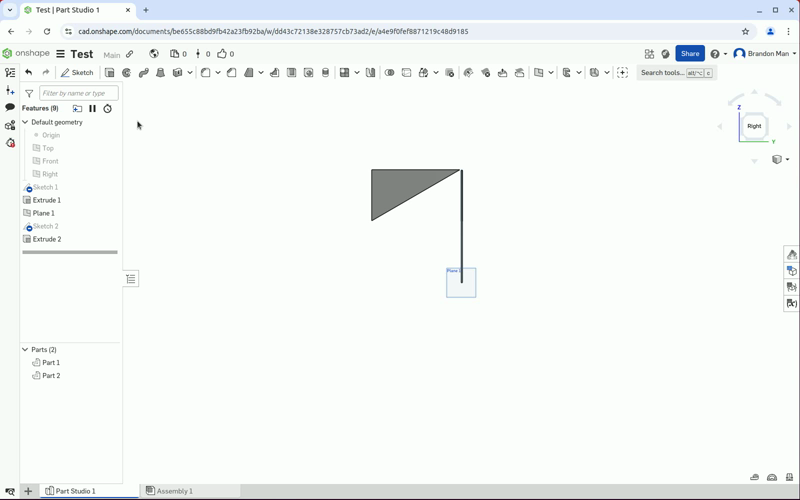
mouse_move(73, 189)
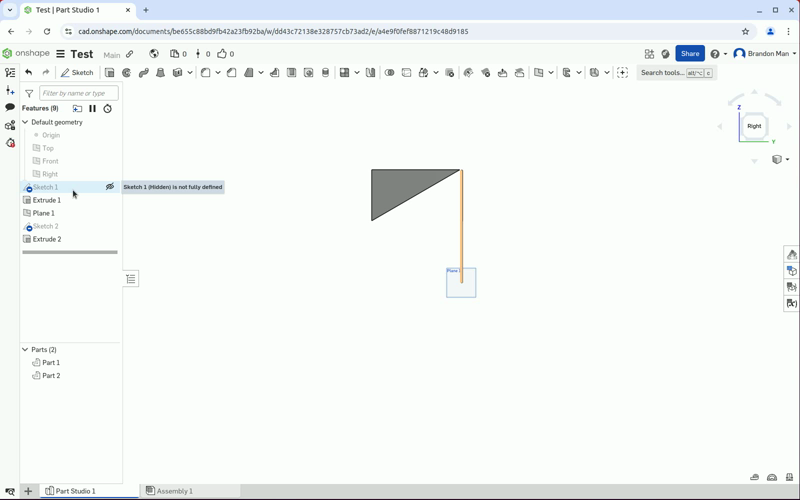
click(73, 189)
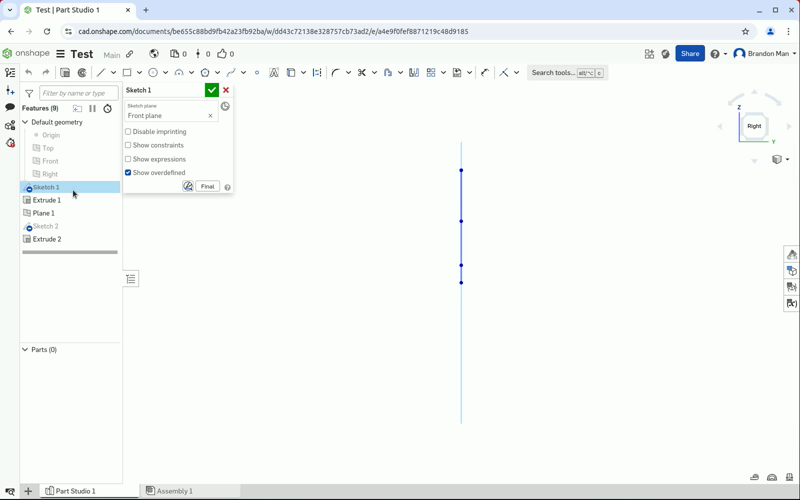
mouse_move(229, 92)
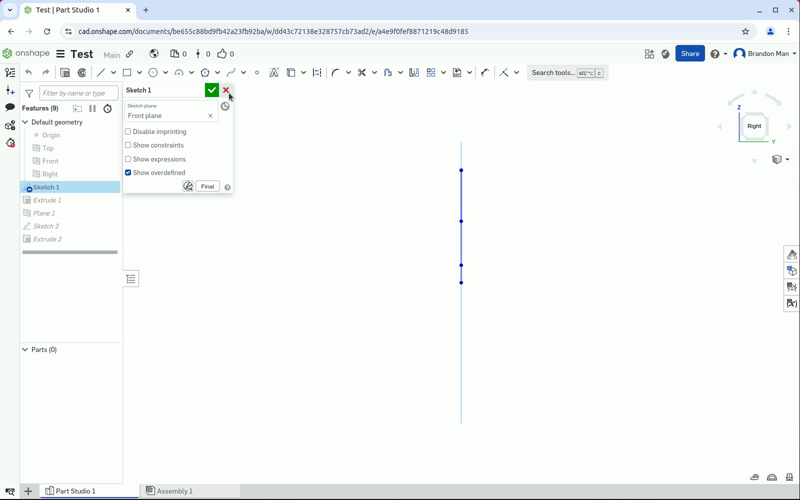
click(229, 92)
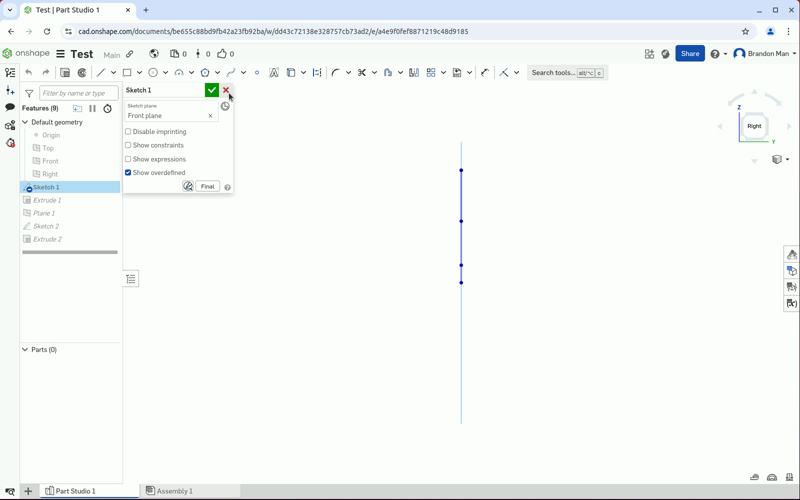
key(shift+s)
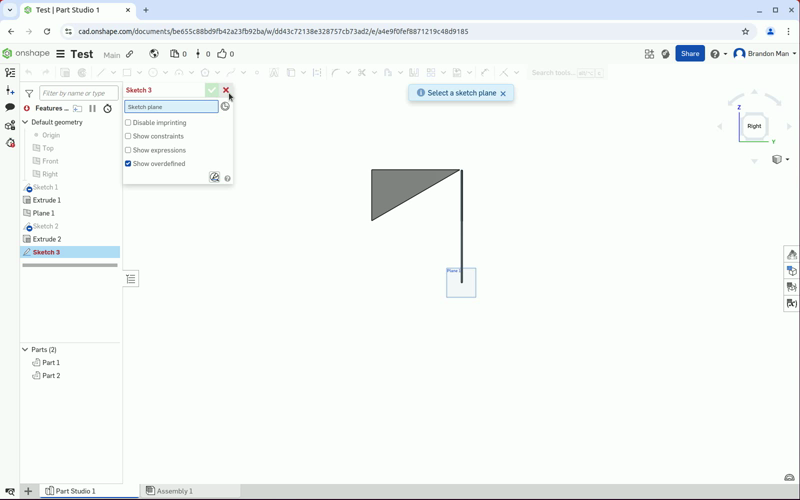
mouse_move(73, 215)
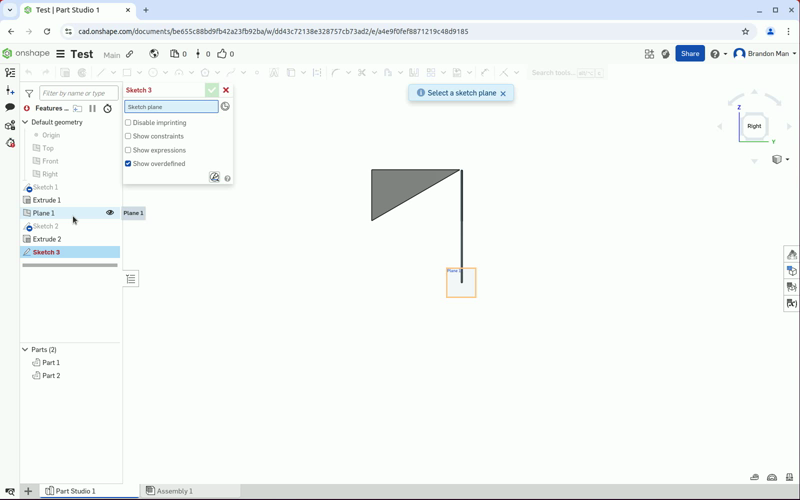
click(73, 215)
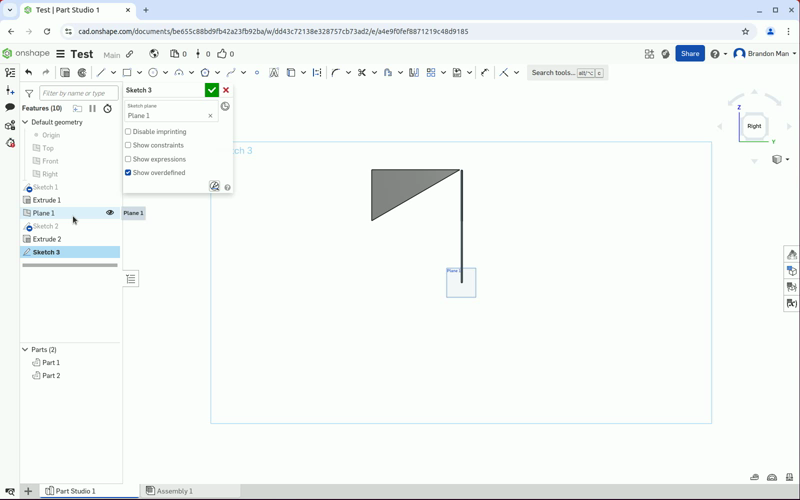
mouse_move(73, 352)
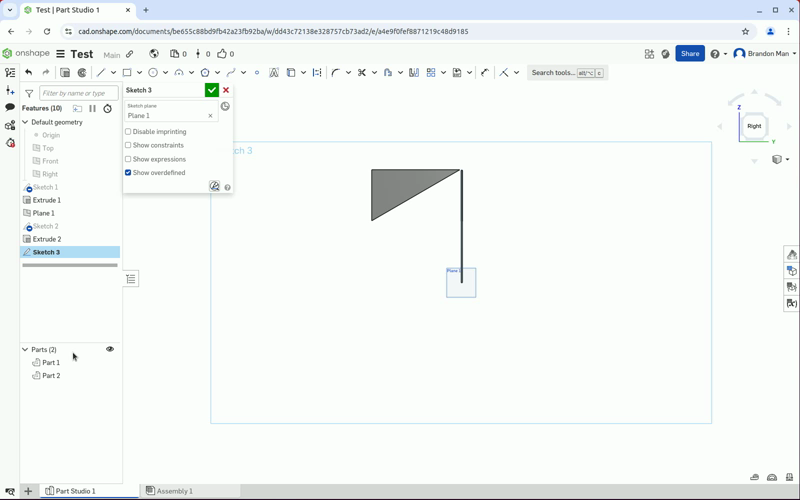
key(y)
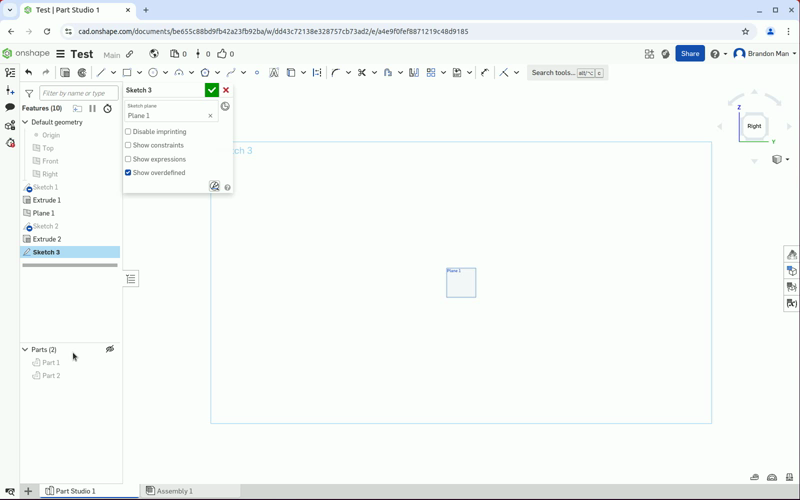
key(l)
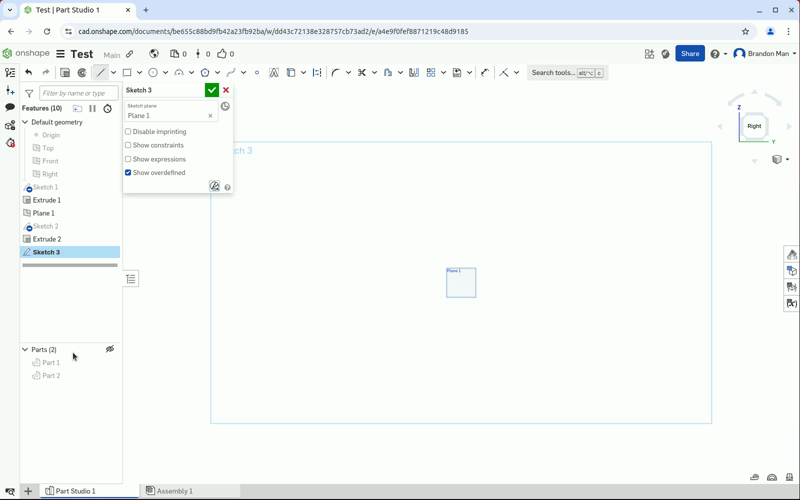
key_down(shift)
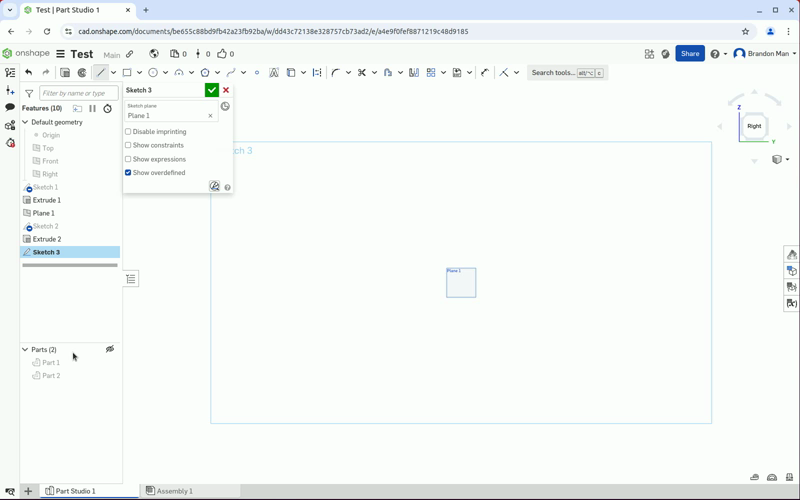
mouse_move(371, 220)
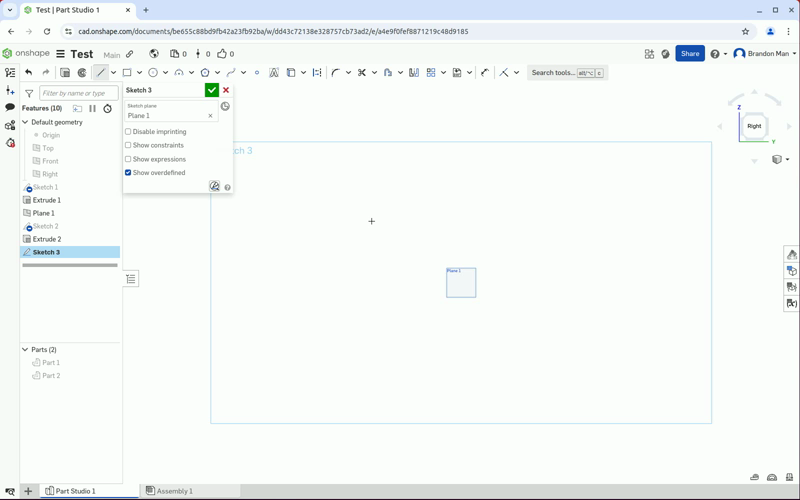
click(371, 220)
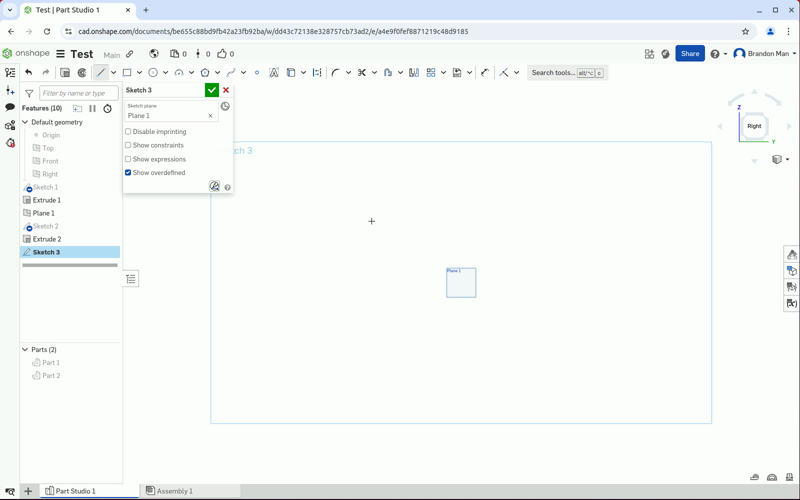
key_up(shift)
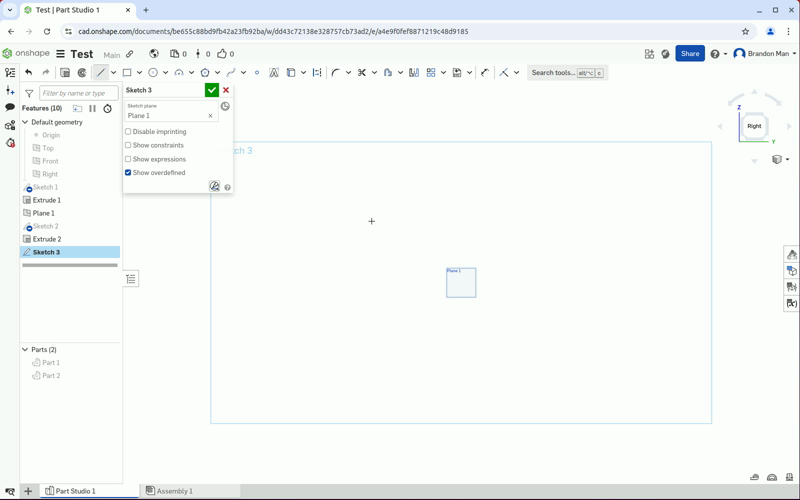
key_down(shift)
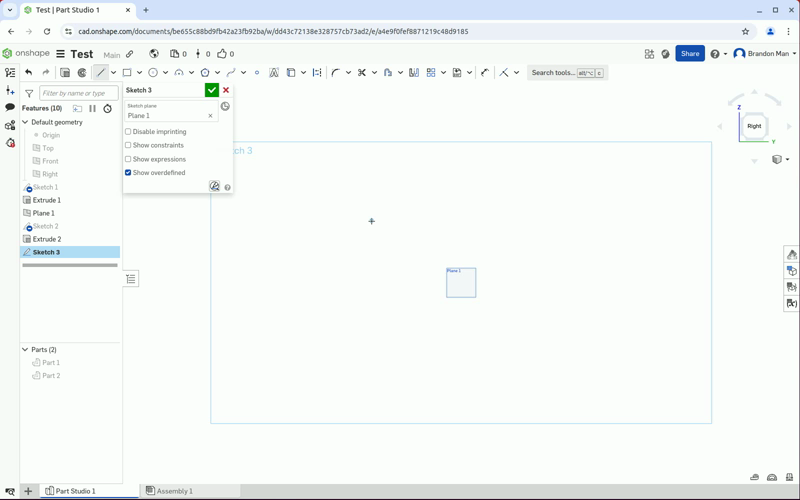
mouse_move(401, 220)
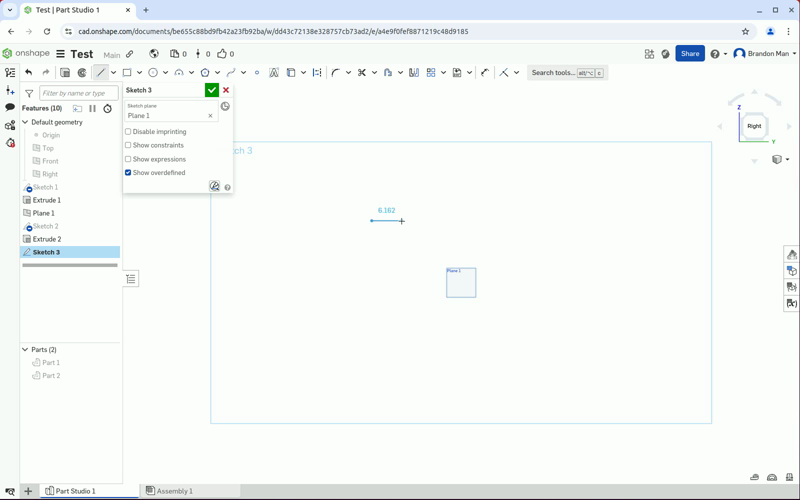
mouse_move(372, 220)
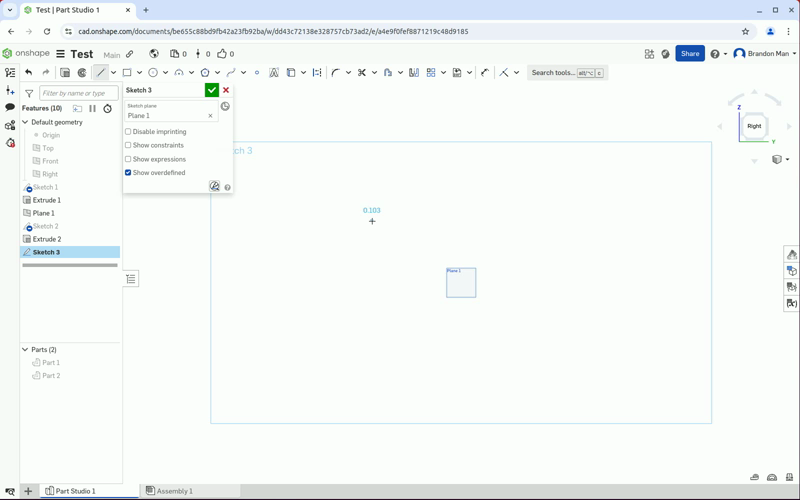
scroll(6)
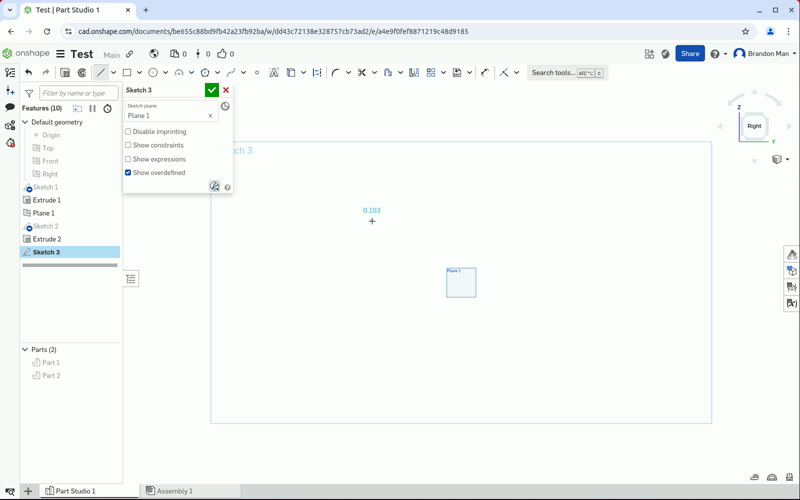
scroll(6)
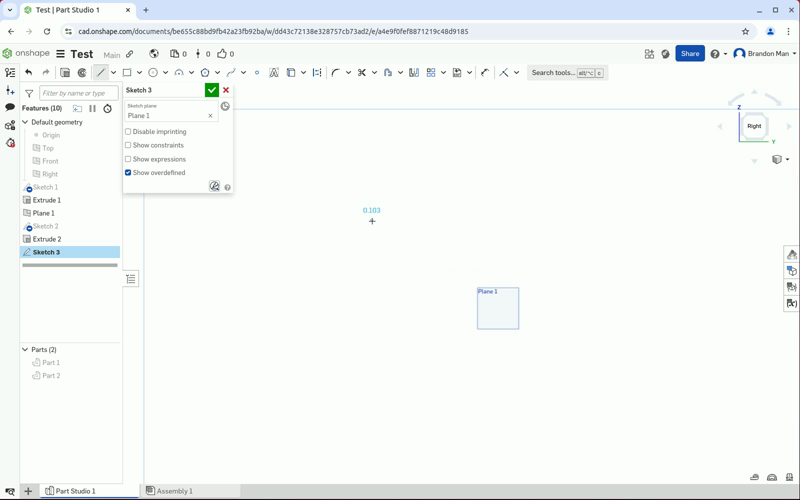
scroll(6)
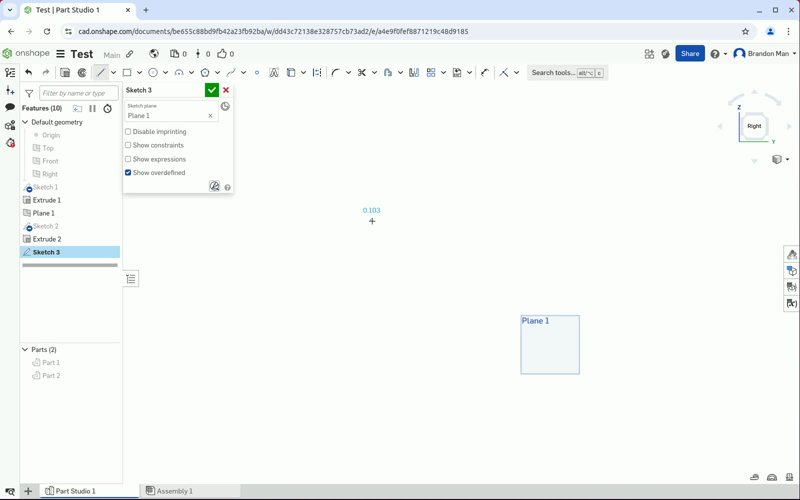
scroll(6)
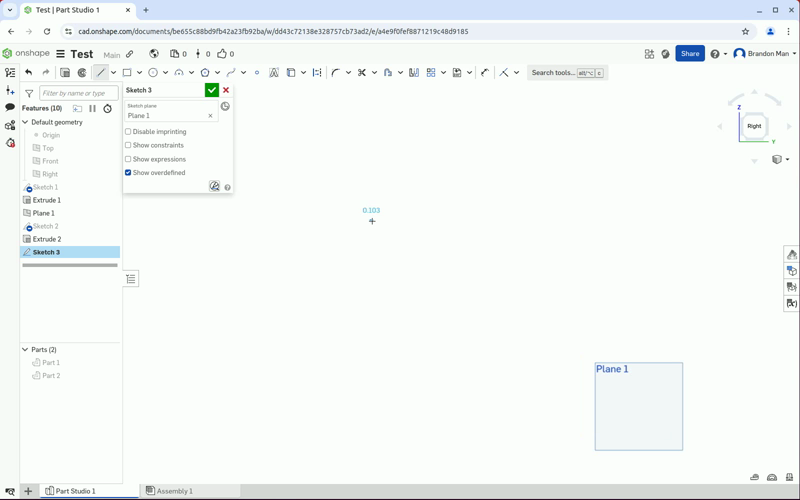
scroll(6)
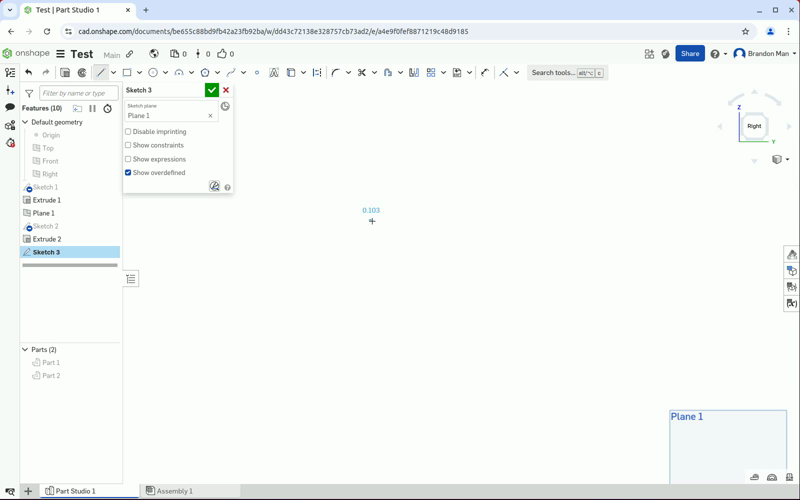
scroll(6)
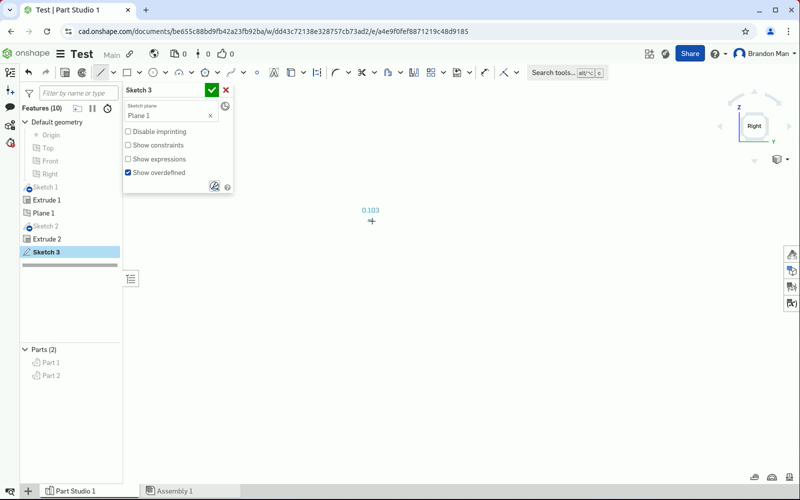
scroll(6)
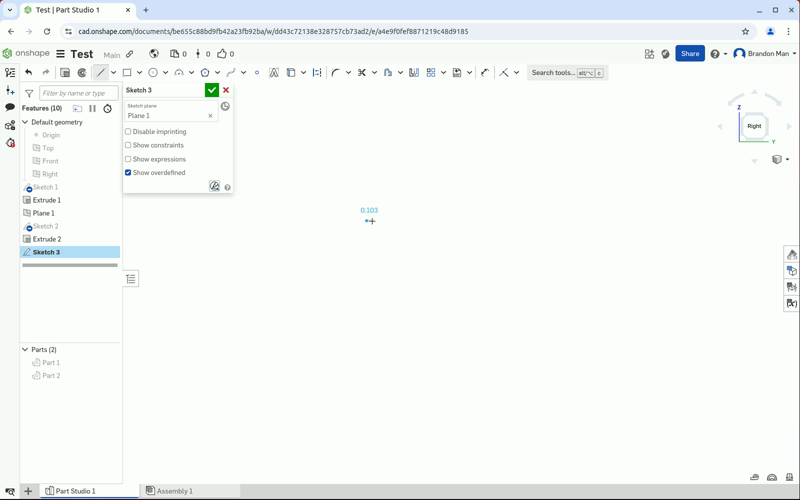
click(372, 220)
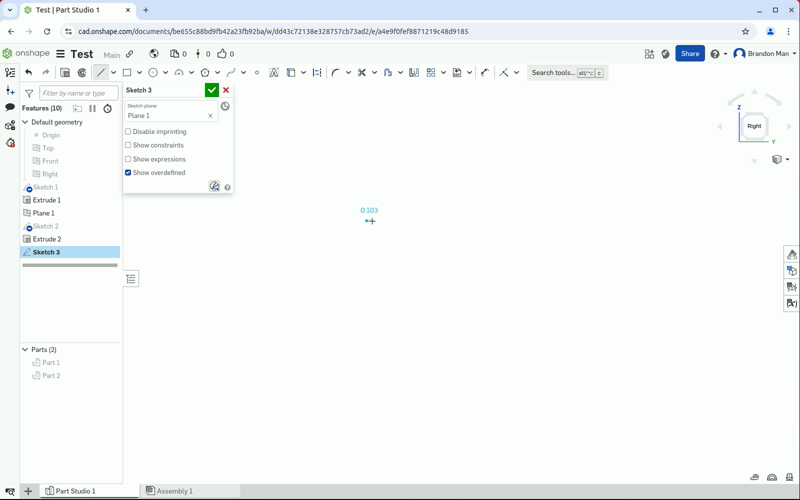
scroll(-6)
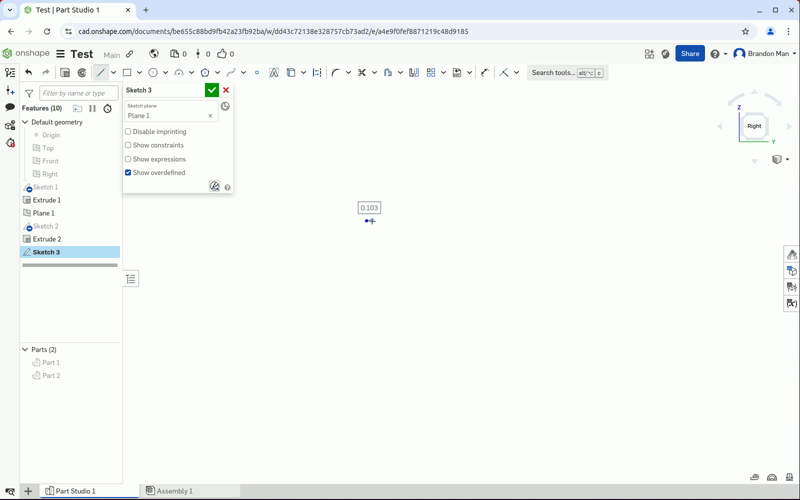
scroll(-6)
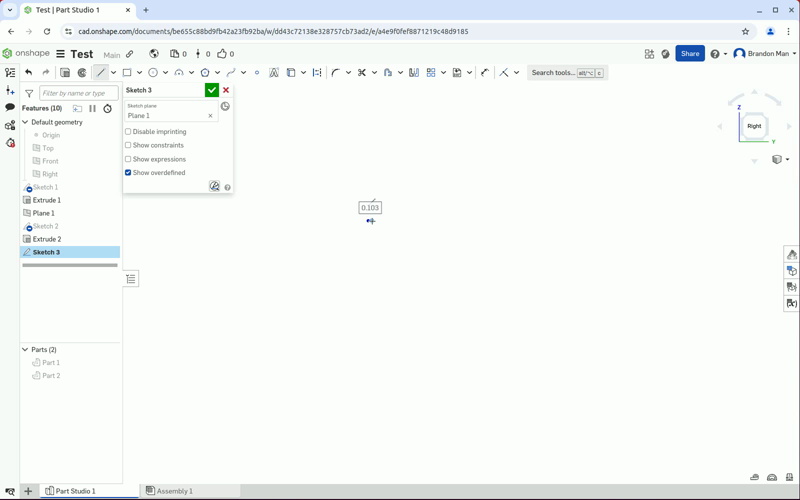
scroll(-6)
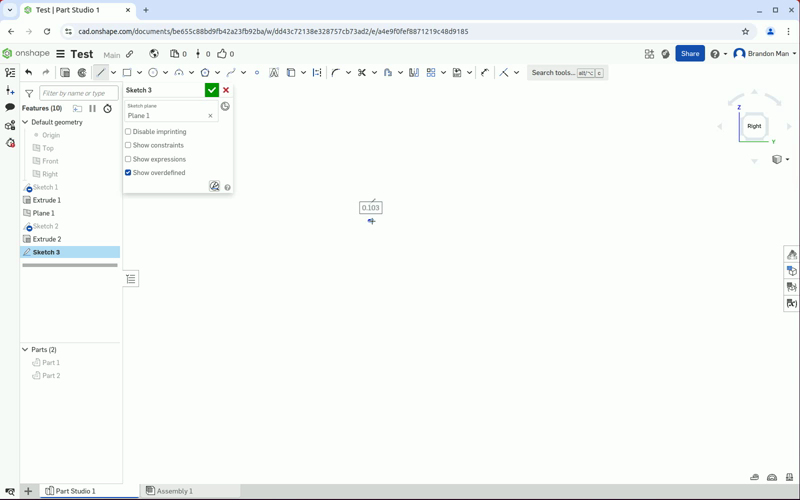
scroll(-6)
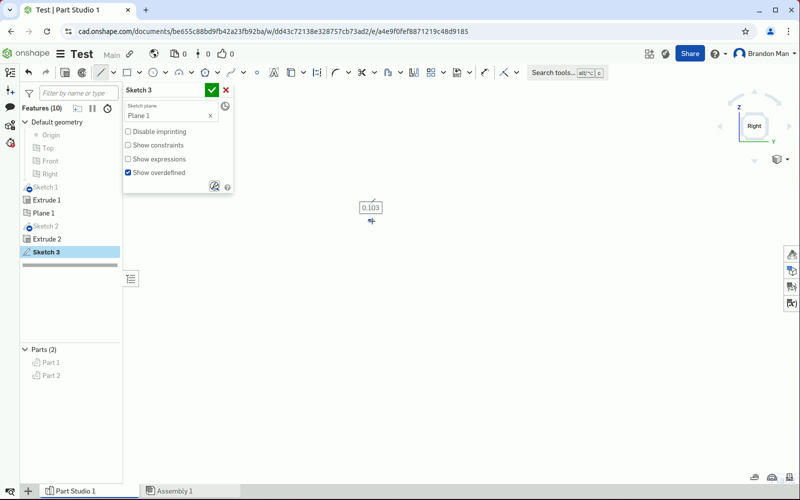
scroll(-6)
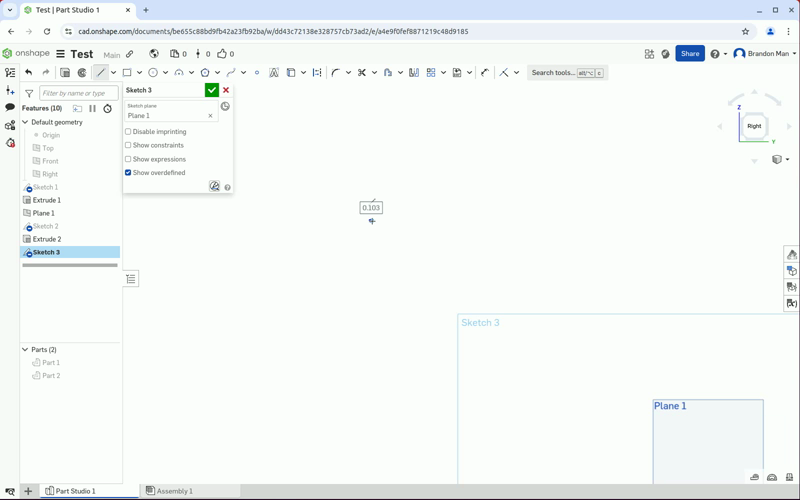
scroll(-6)
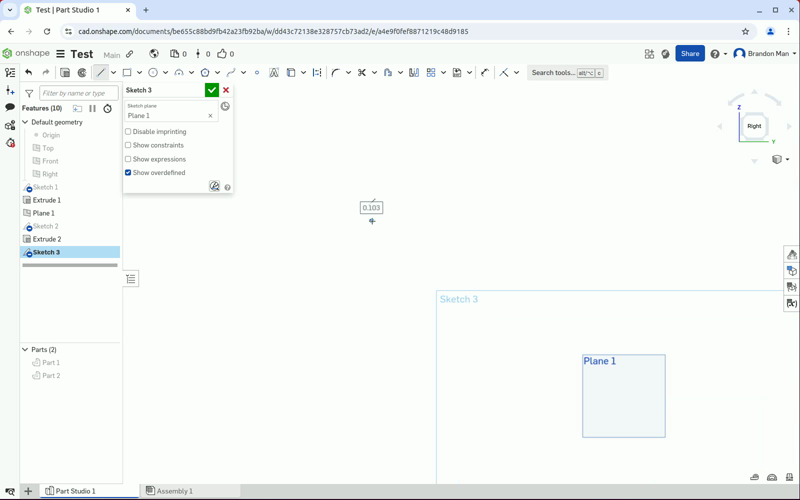
scroll(-6)
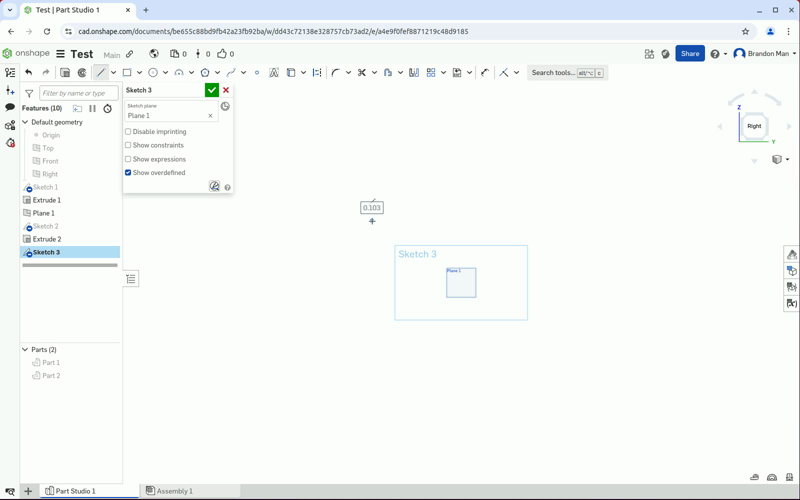
key_up(shift)
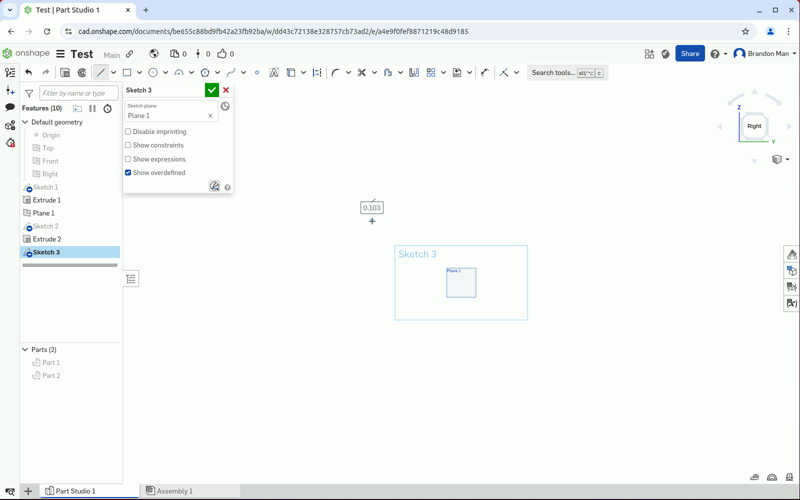
key_down(shift)
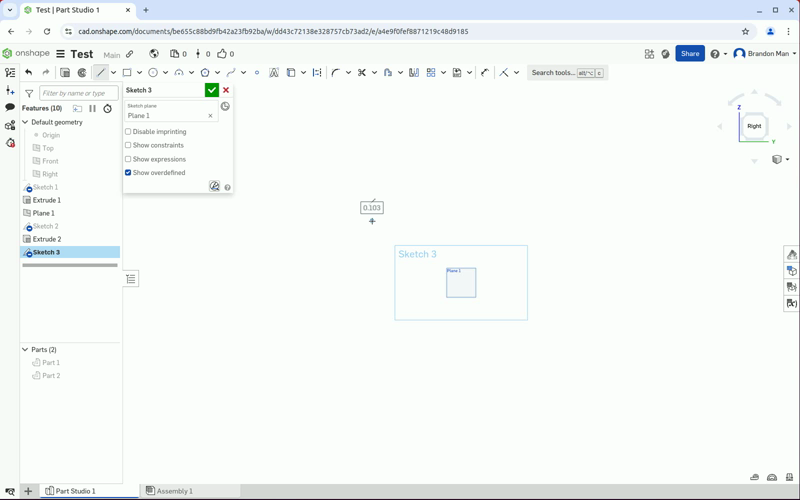
mouse_move(402, 220)
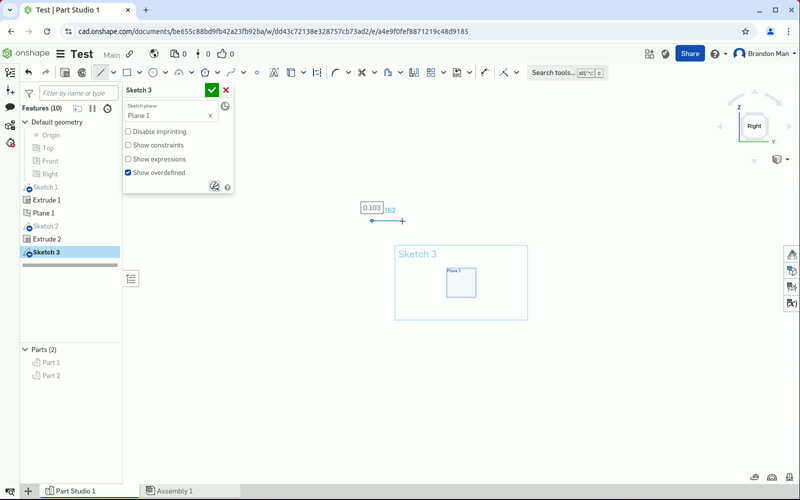
mouse_move(372, 169)
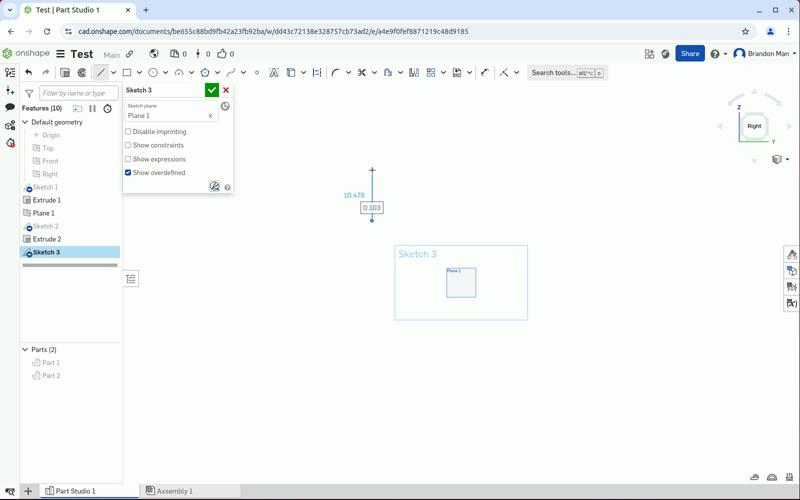
click(372, 169)
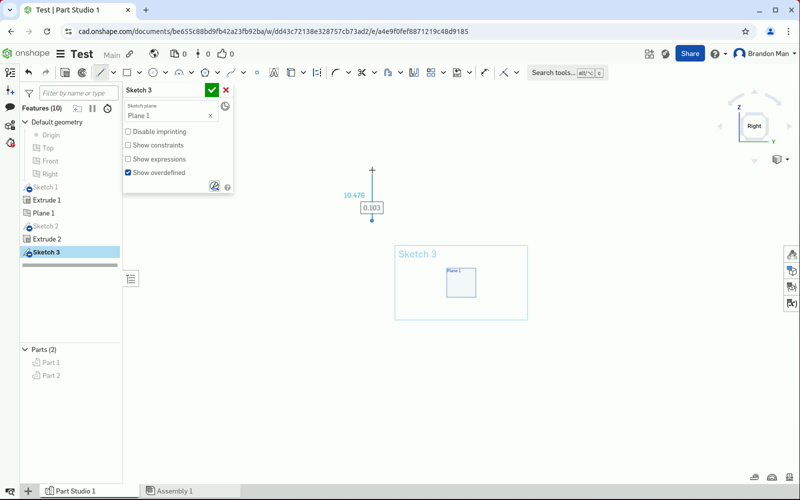
key_up(shift)
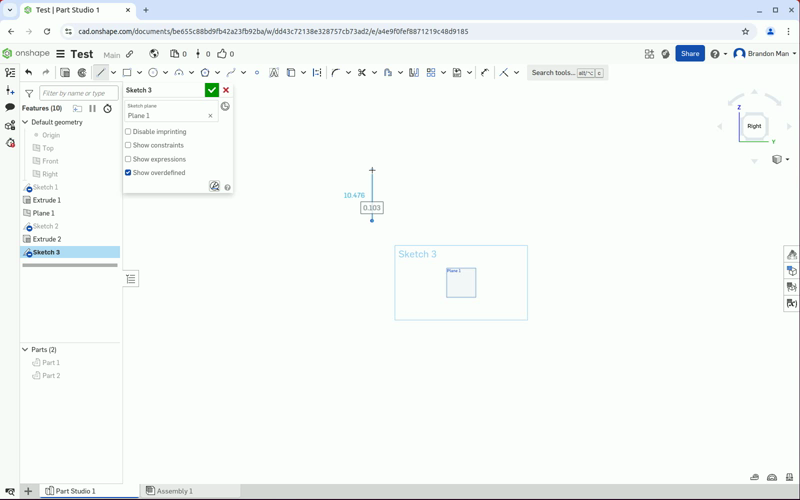
key_down(shift)
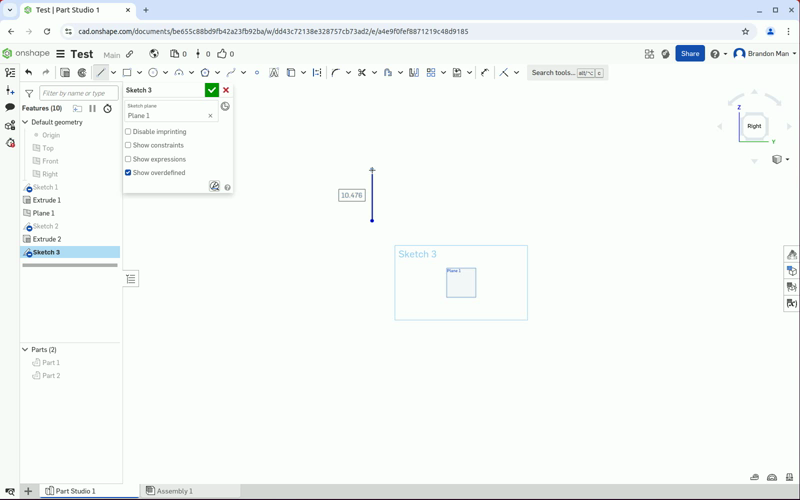
mouse_move(402, 169)
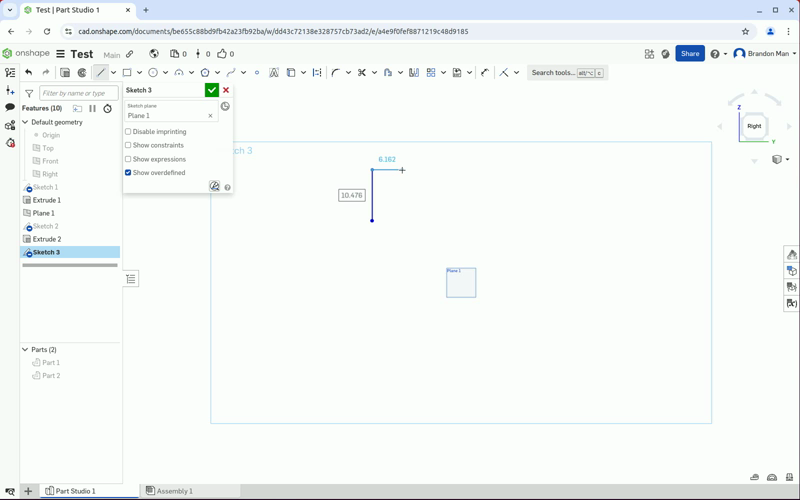
mouse_move(371, 169)
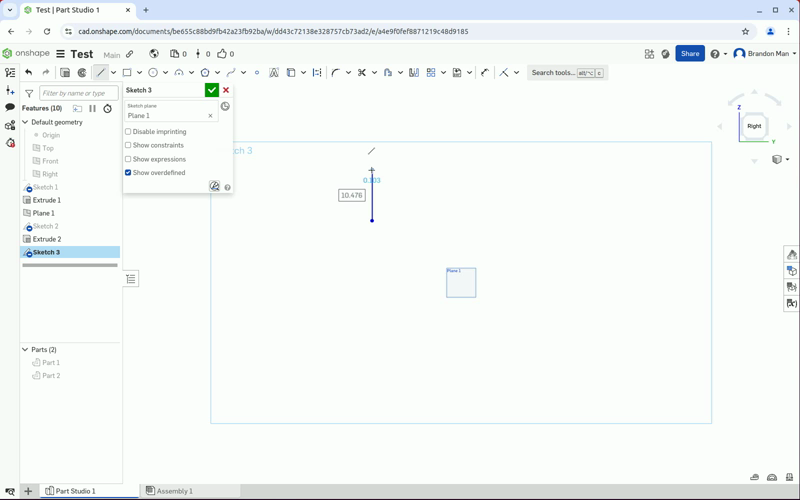
scroll(6)
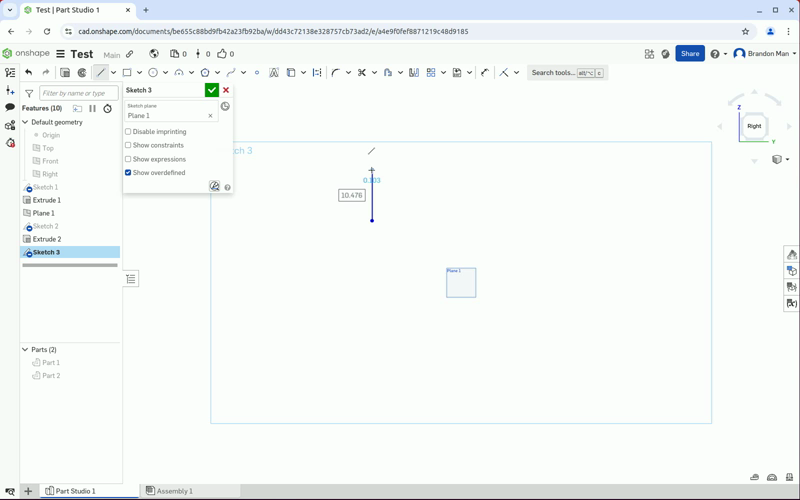
scroll(6)
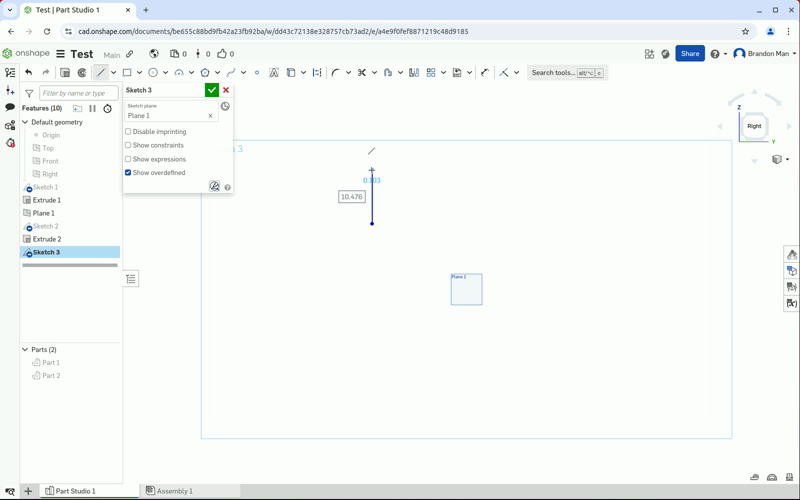
scroll(6)
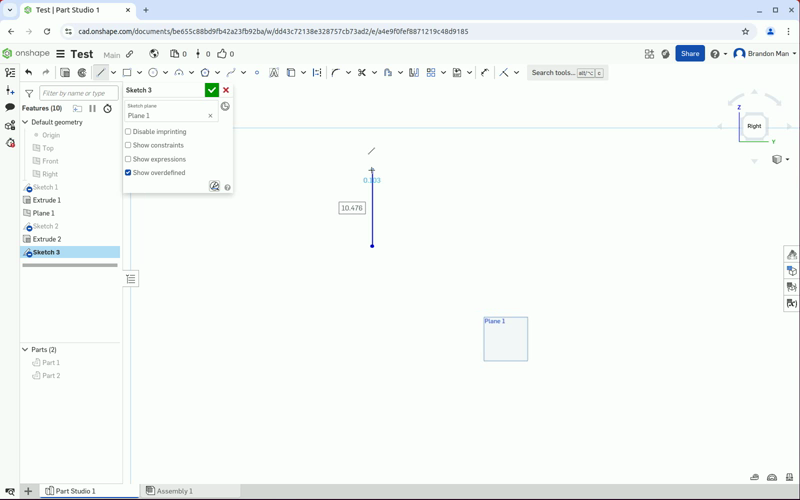
scroll(6)
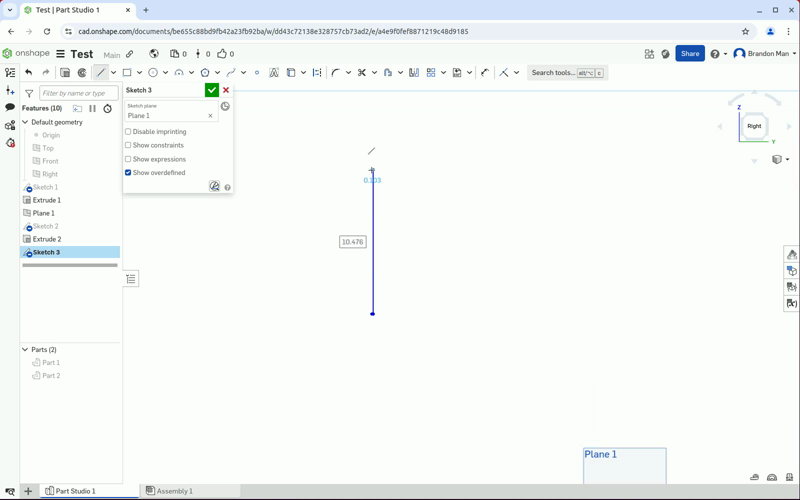
scroll(6)
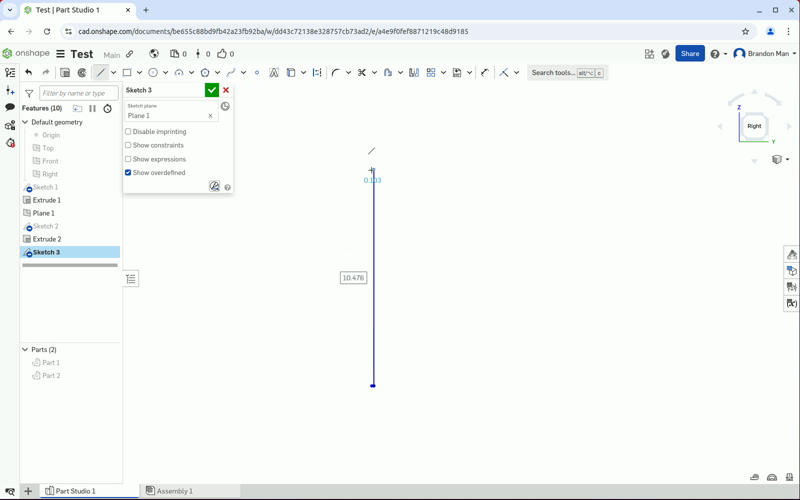
scroll(6)
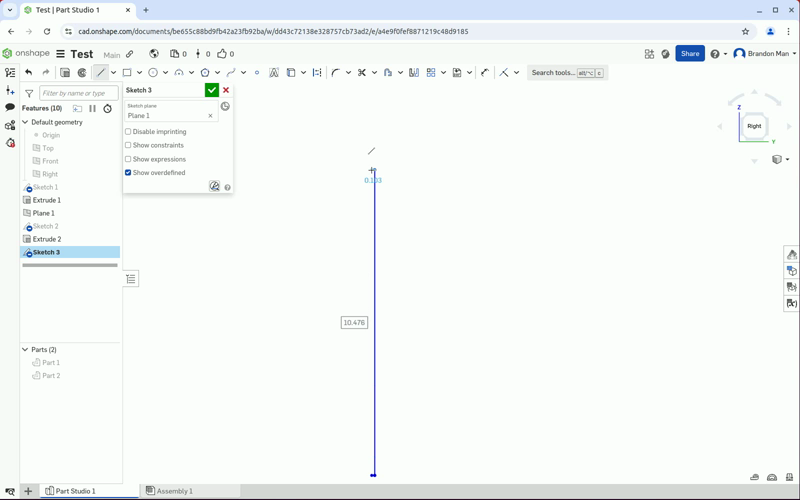
scroll(6)
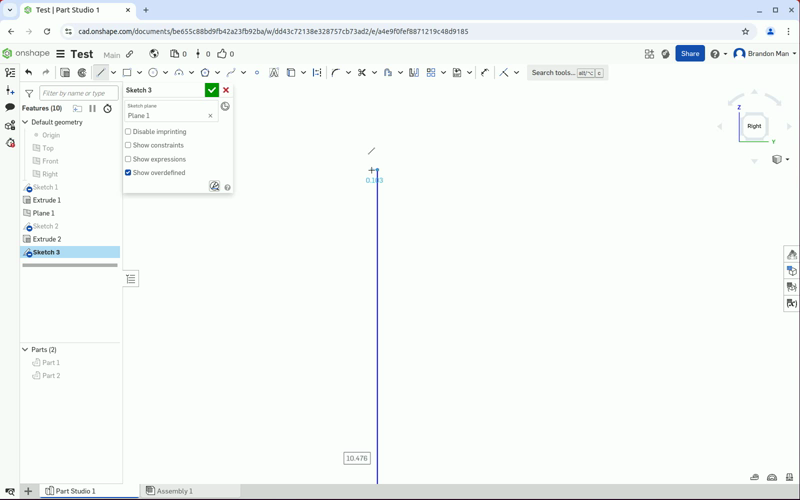
click(371, 169)
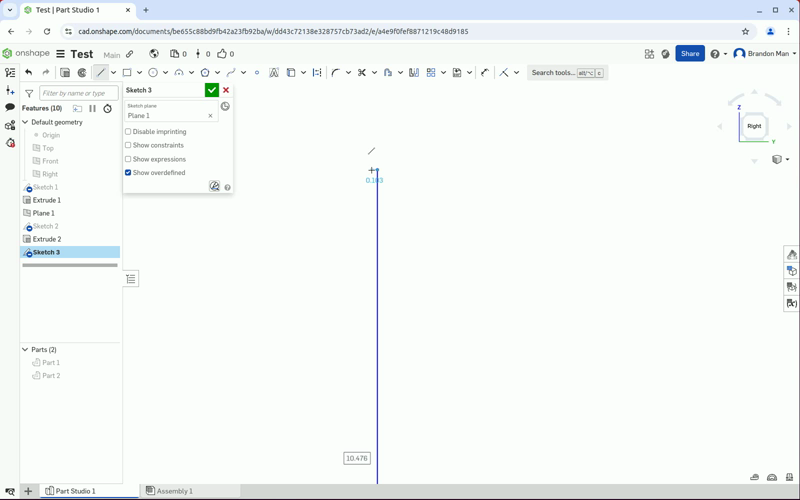
scroll(-6)
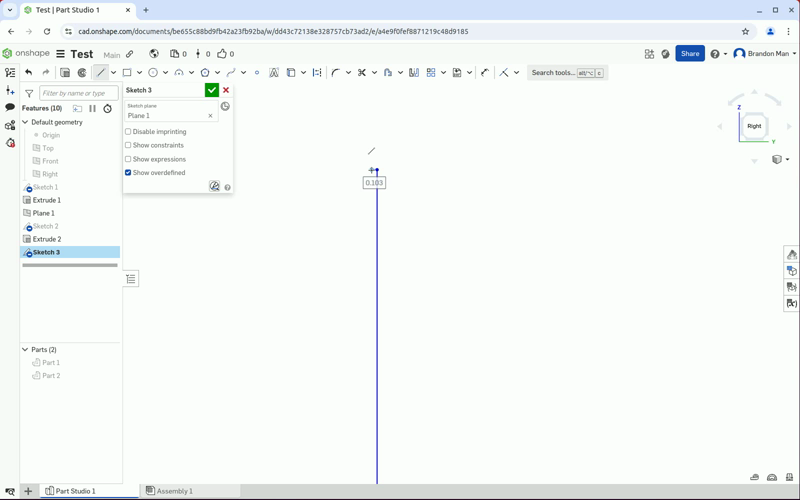
scroll(-6)
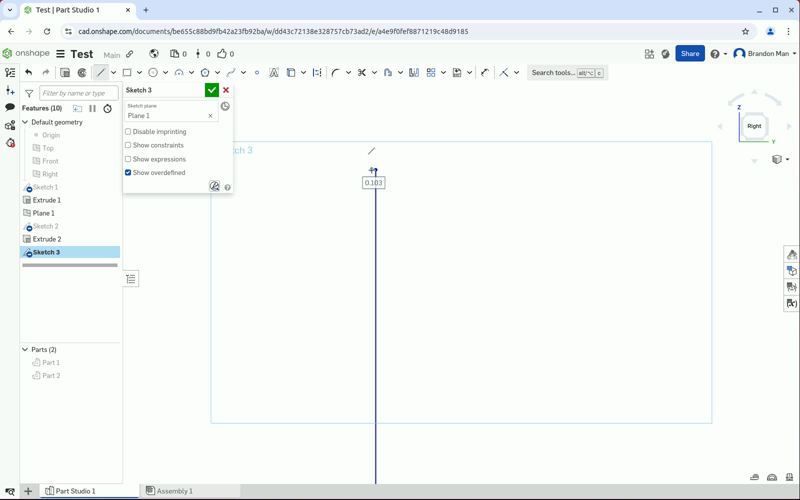
scroll(-6)
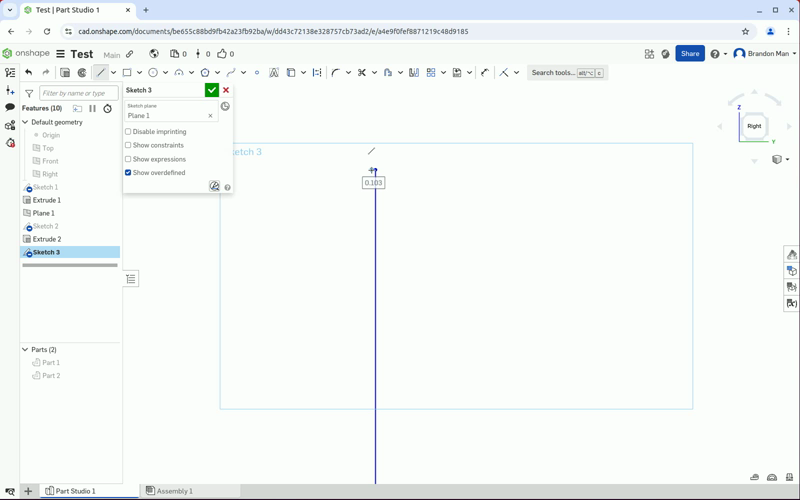
scroll(-6)
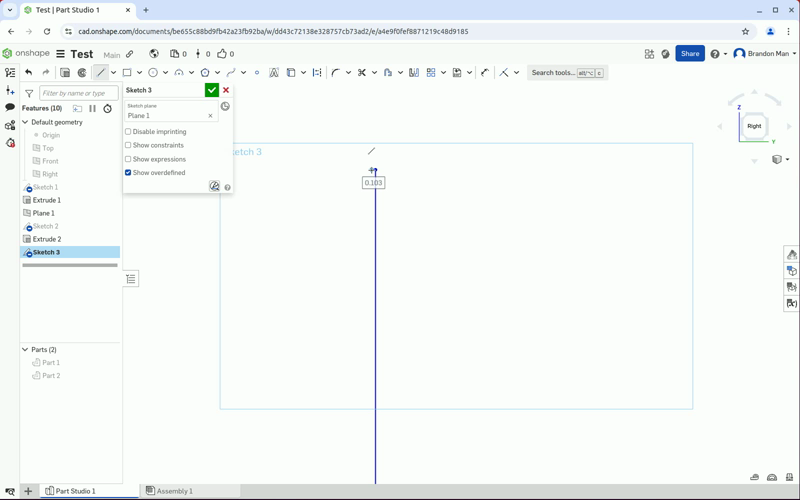
scroll(-6)
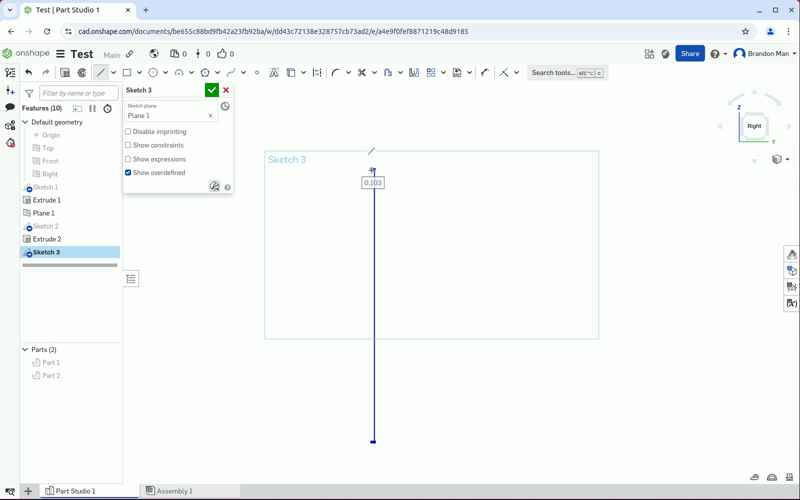
scroll(-6)
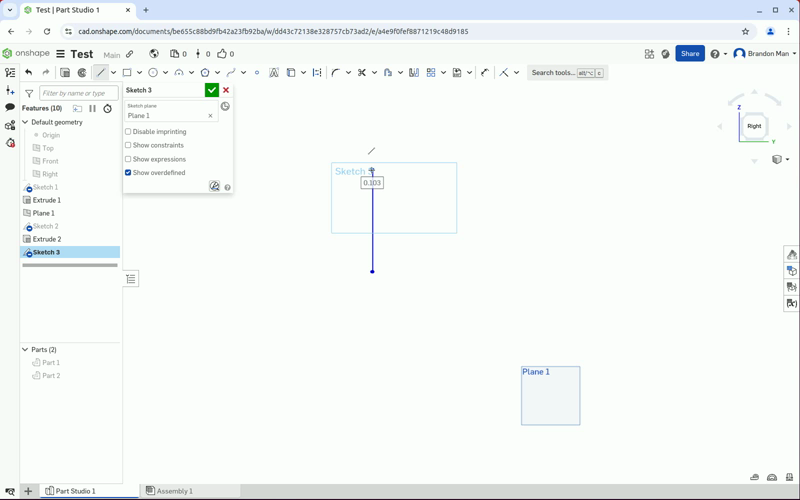
scroll(-6)
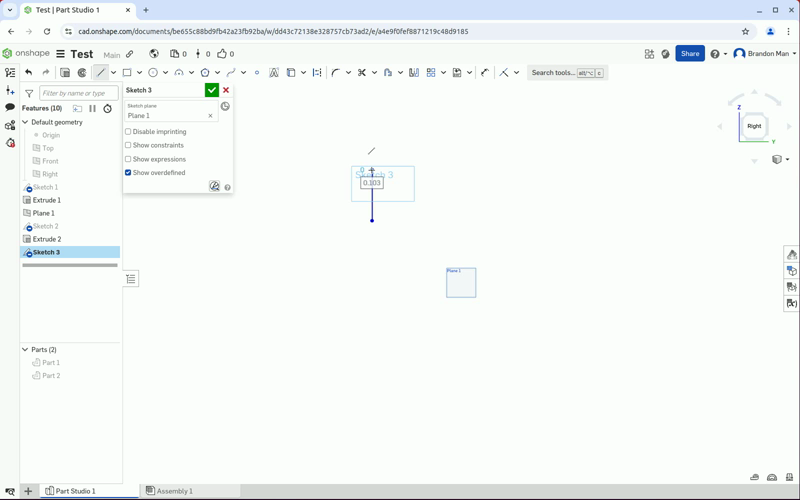
key_up(shift)
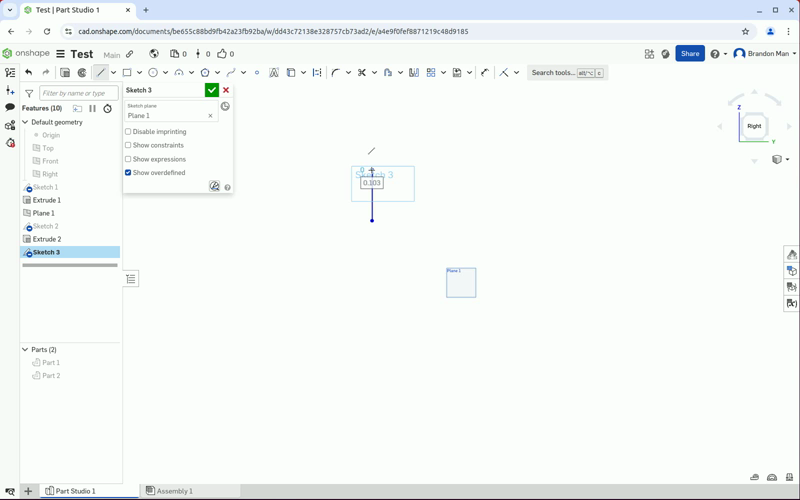
mouse_move(401, 169)
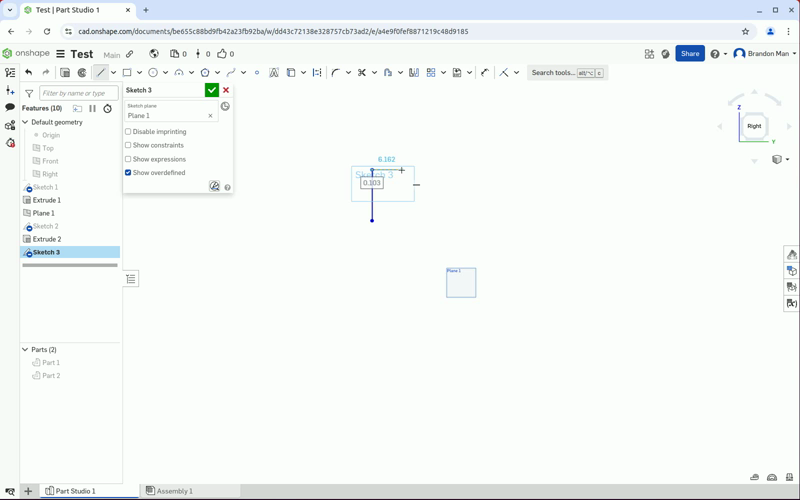
key_down(shift)
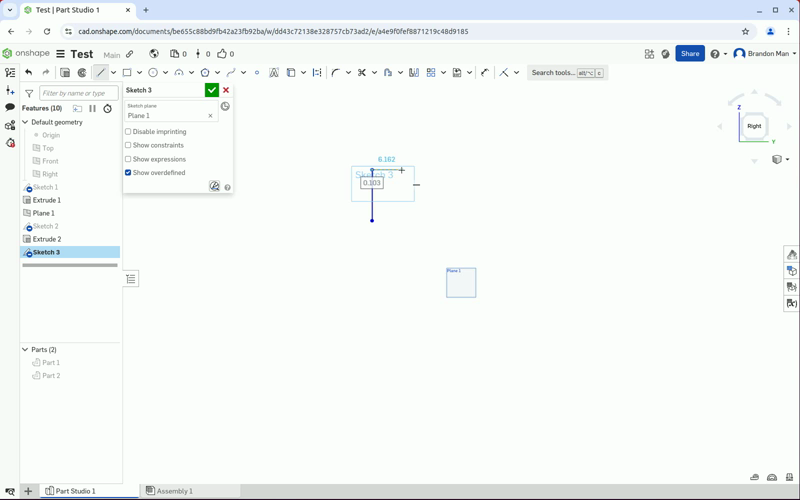
mouse_move(371, 220)
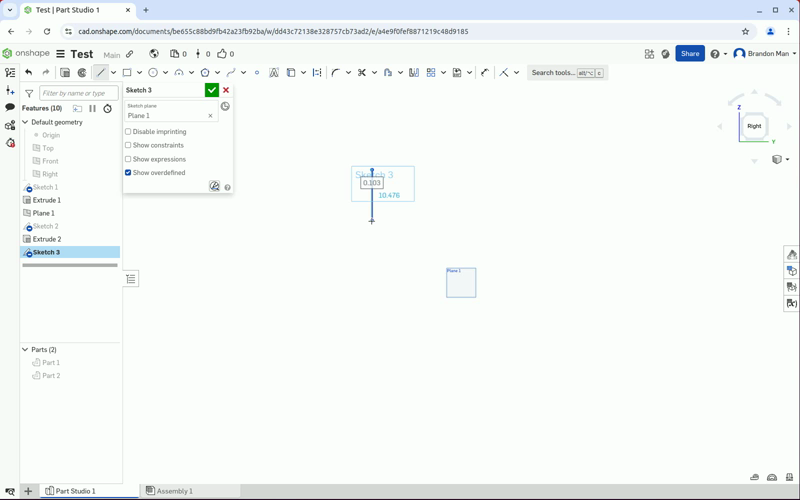
scroll(6)
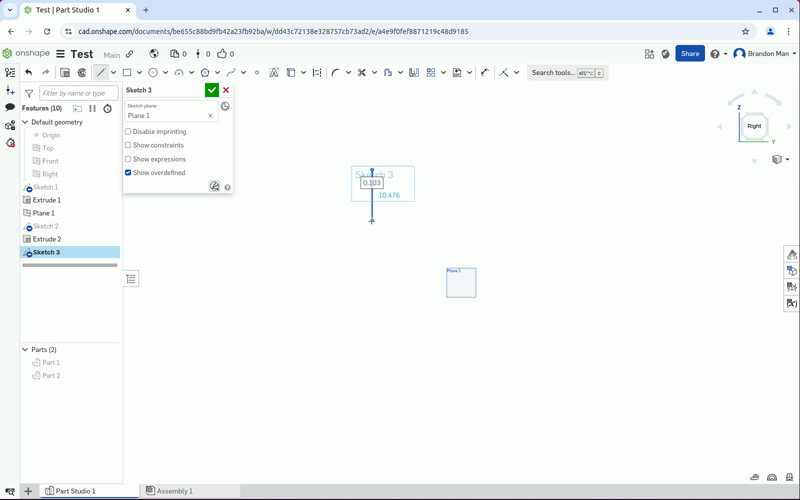
scroll(6)
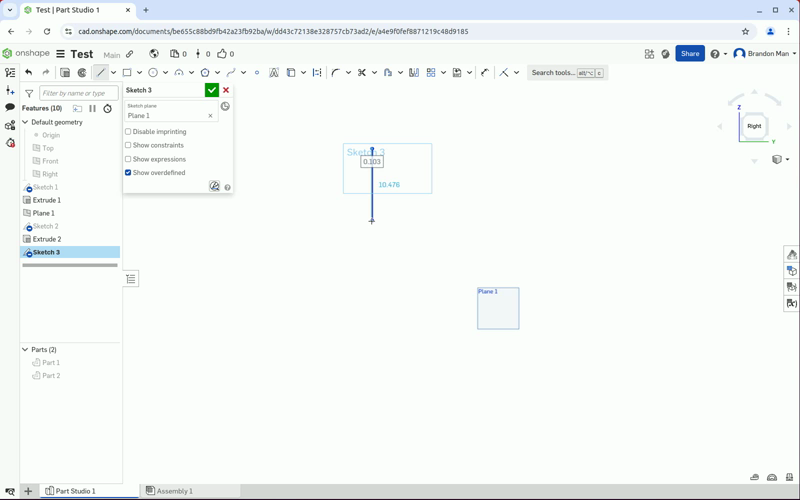
scroll(6)
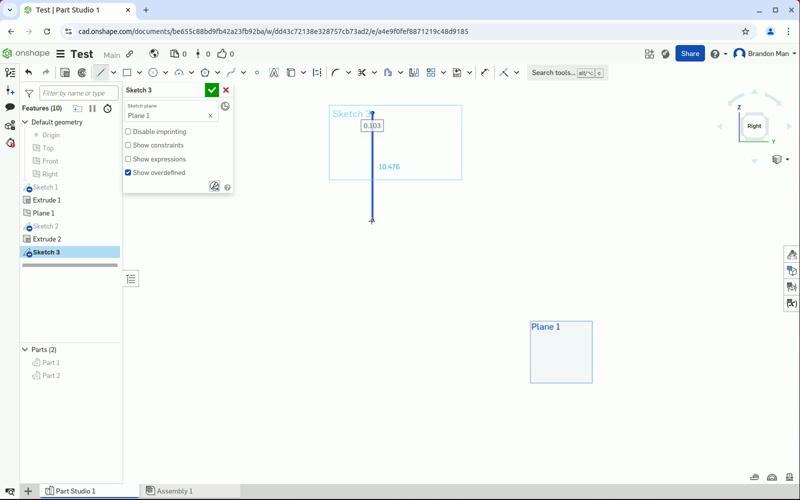
scroll(6)
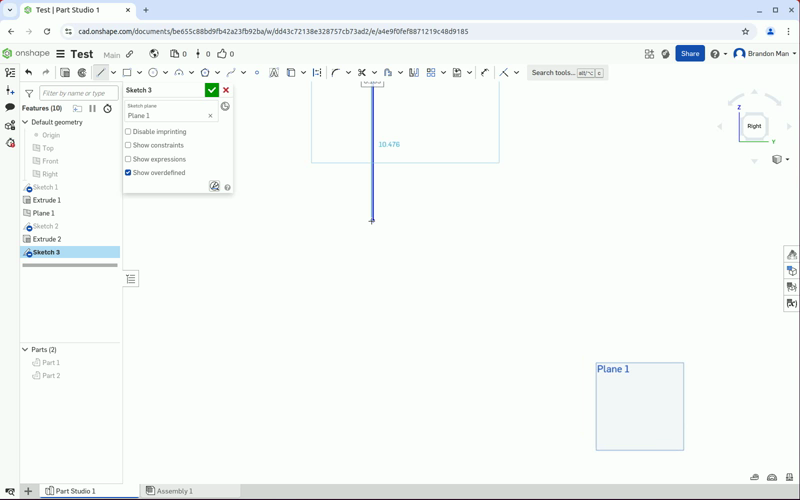
scroll(6)
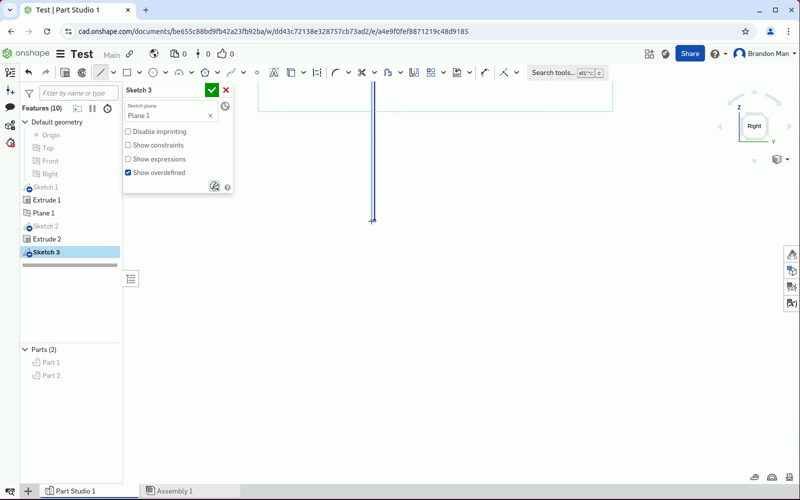
scroll(6)
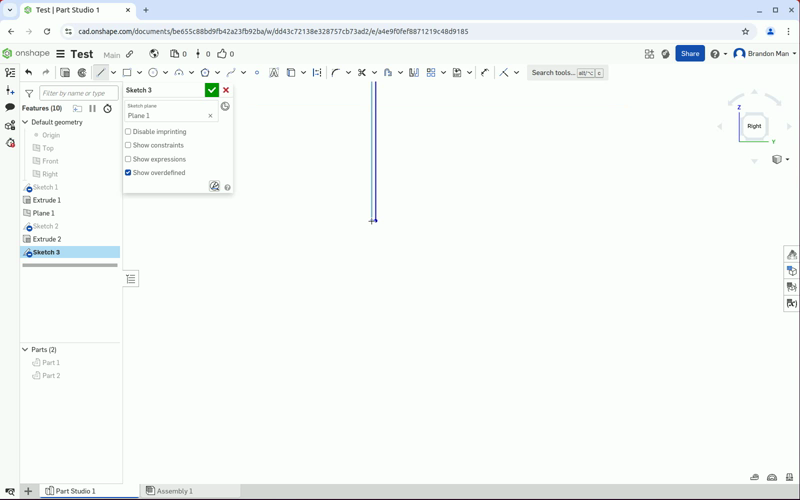
scroll(6)
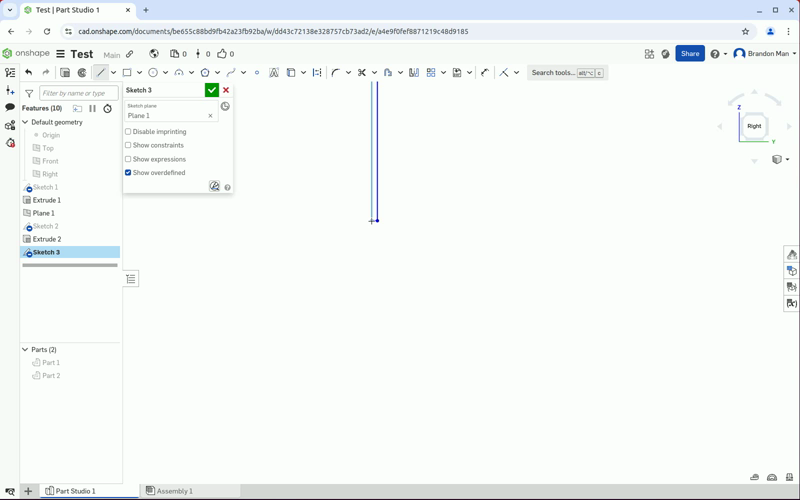
key_up(shift)
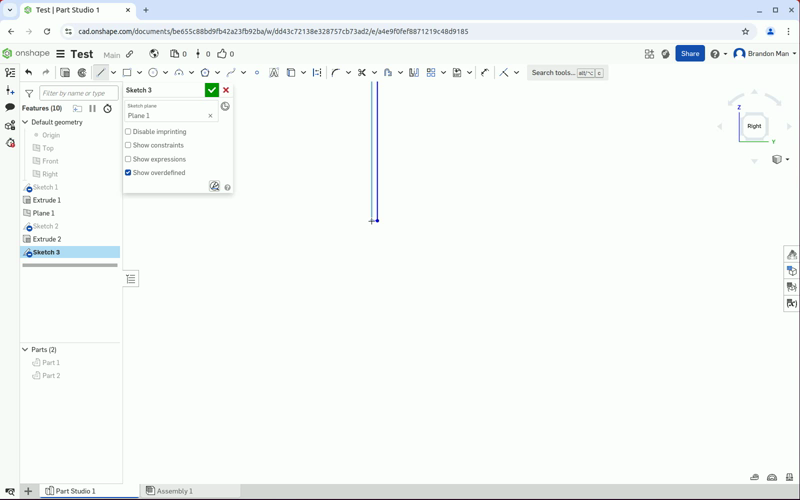
click(371, 220)
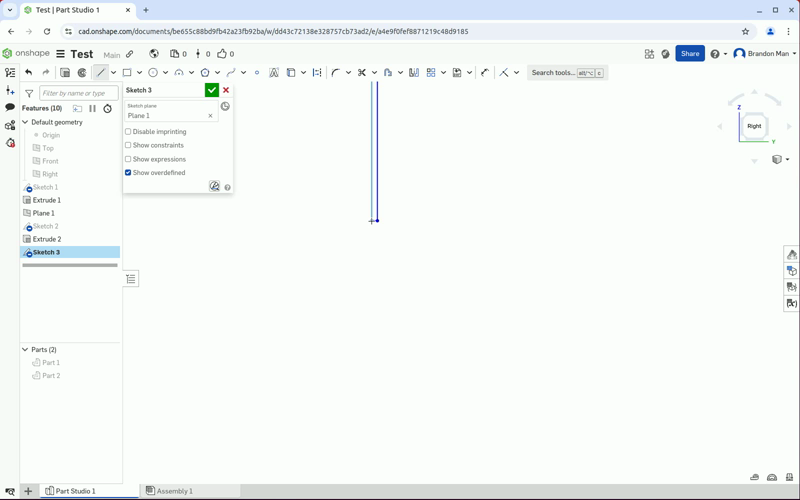
scroll(-6)
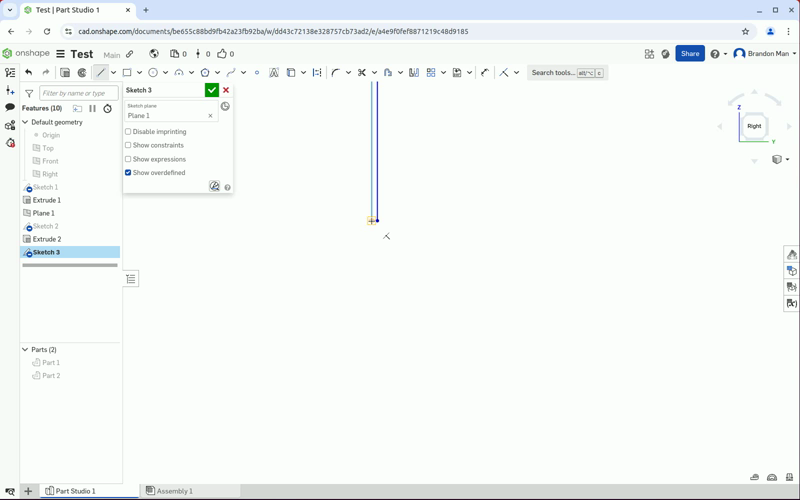
scroll(-6)
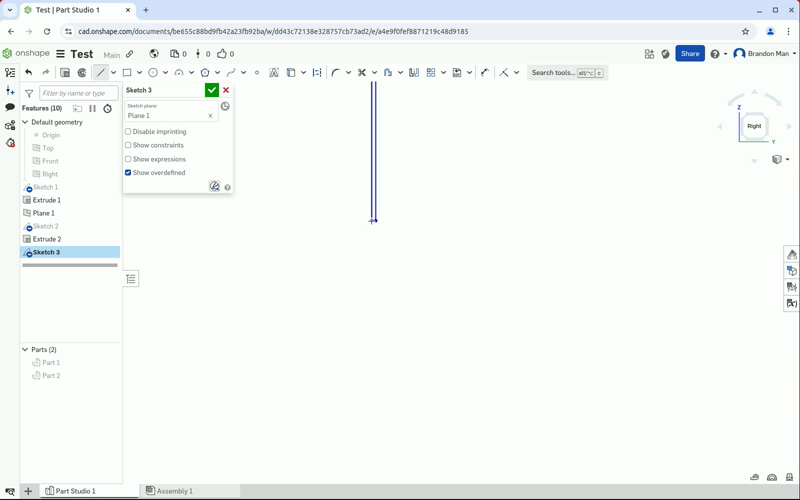
scroll(-6)
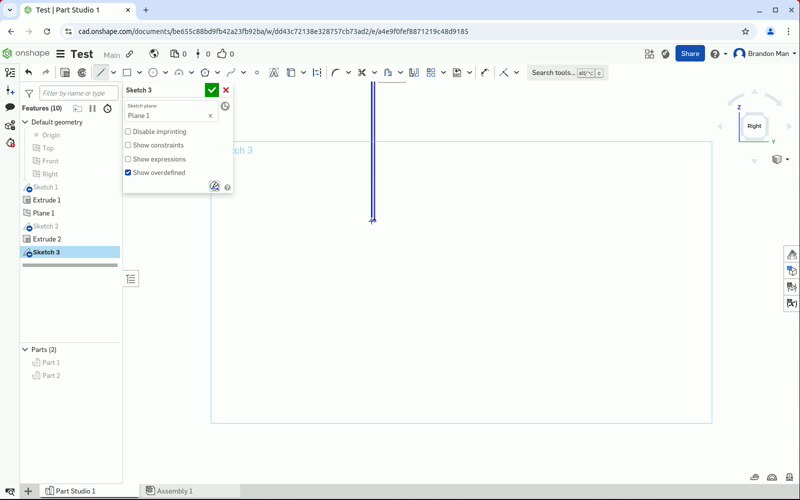
scroll(-6)
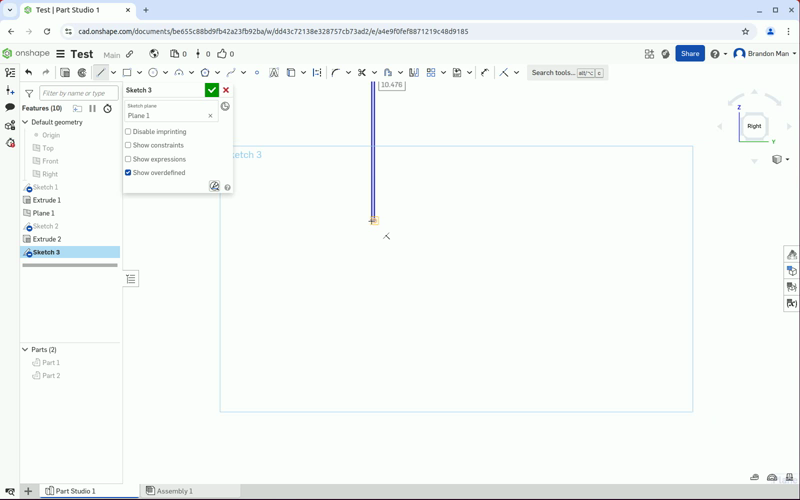
scroll(-6)
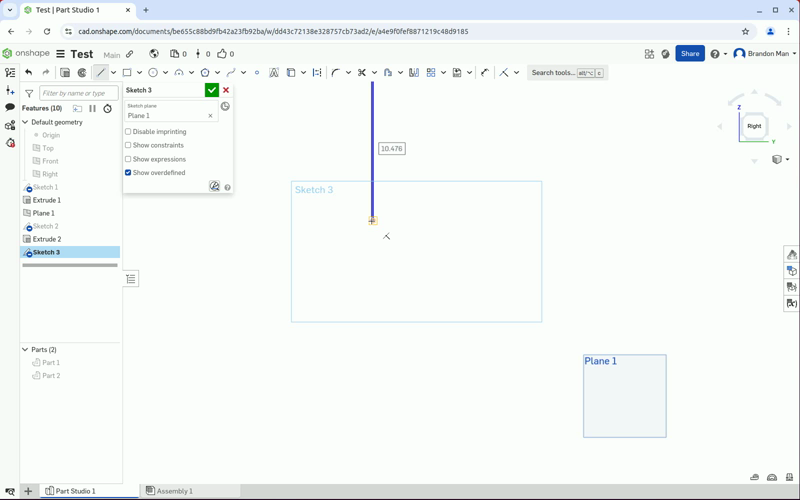
scroll(-6)
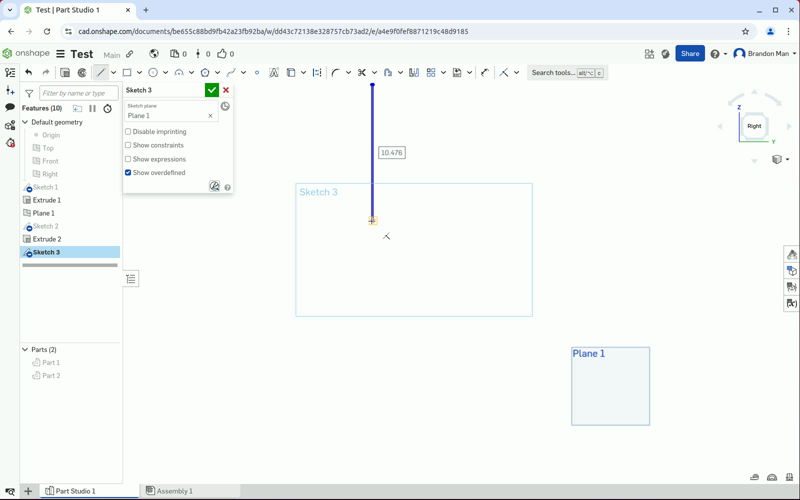
scroll(-6)
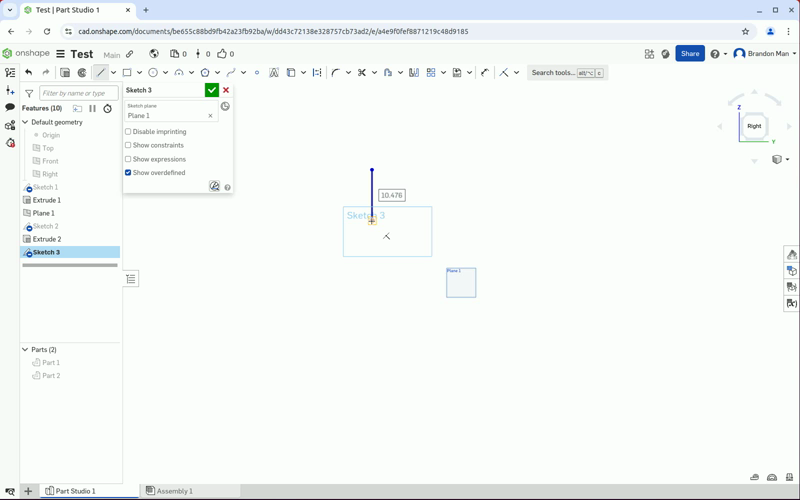
key(esc)
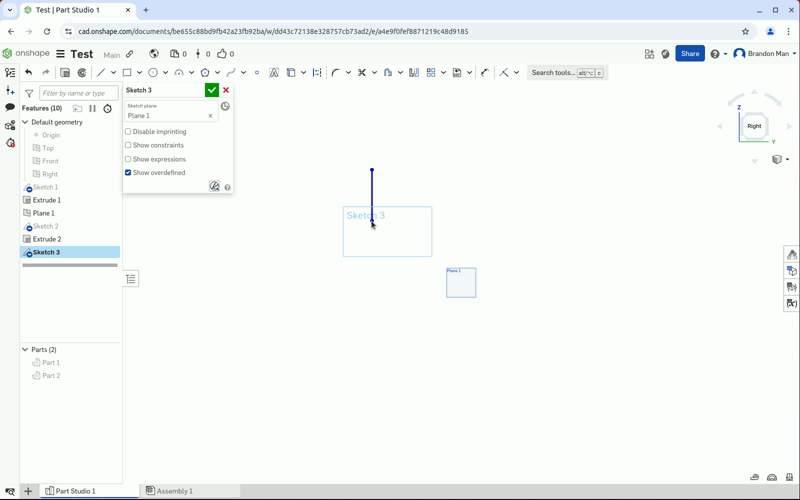
mouse_move(371, 199)
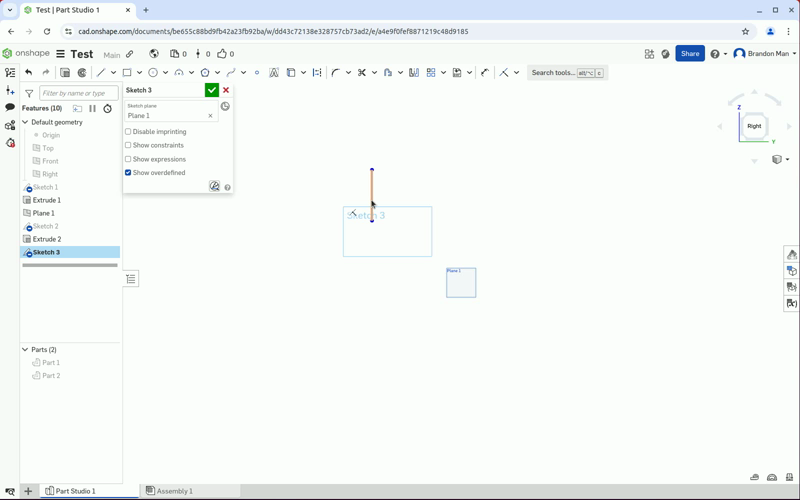
scroll(6)
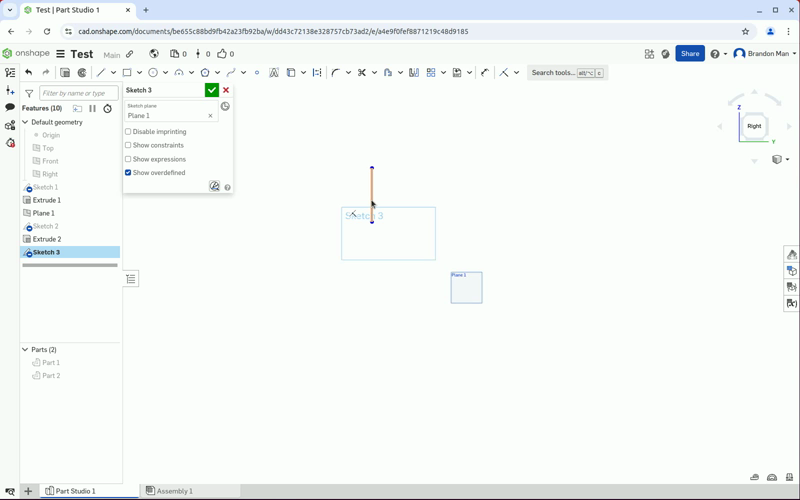
scroll(6)
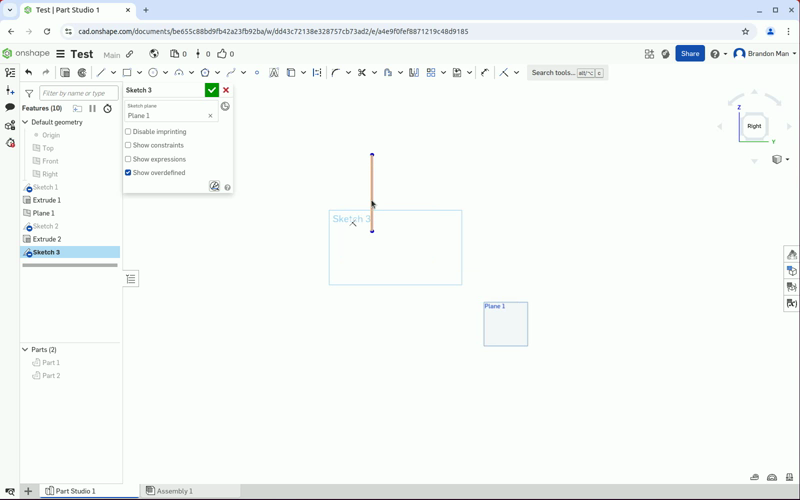
scroll(6)
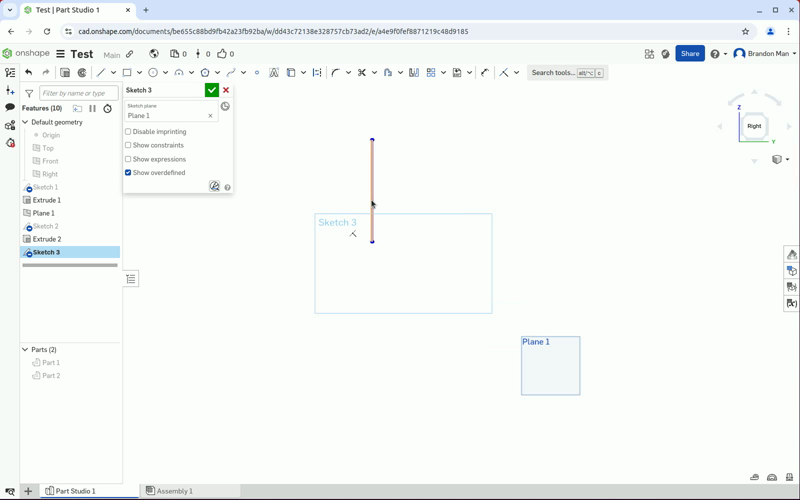
scroll(6)
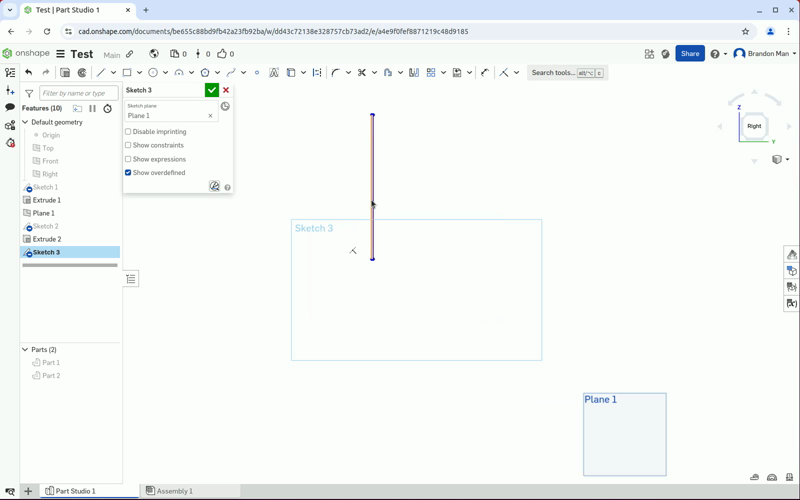
scroll(6)
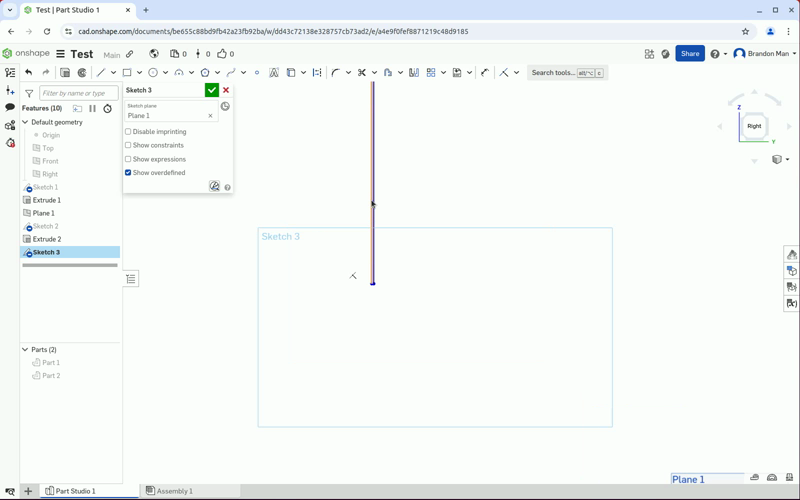
scroll(6)
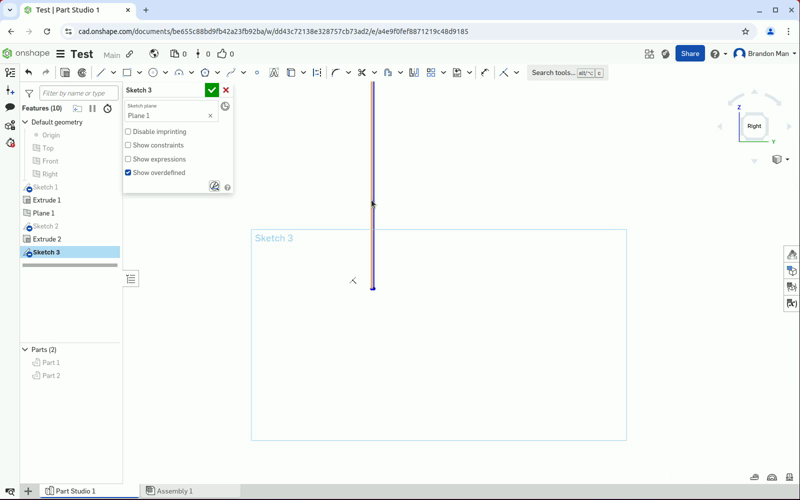
scroll(6)
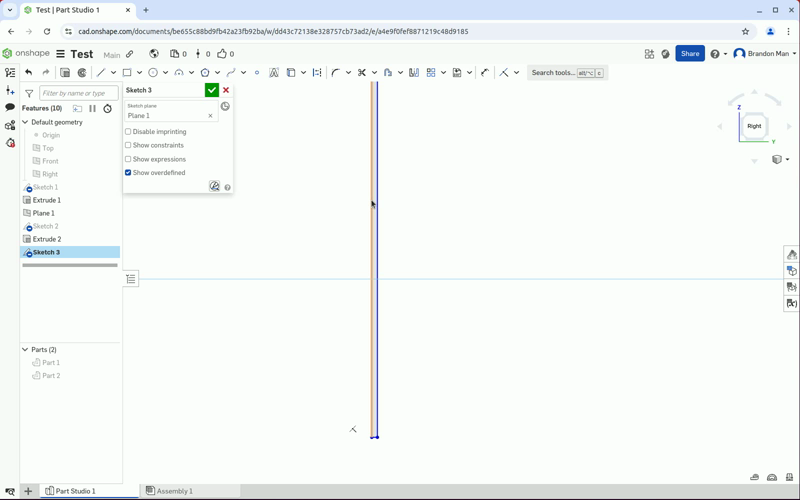
click(371, 199)
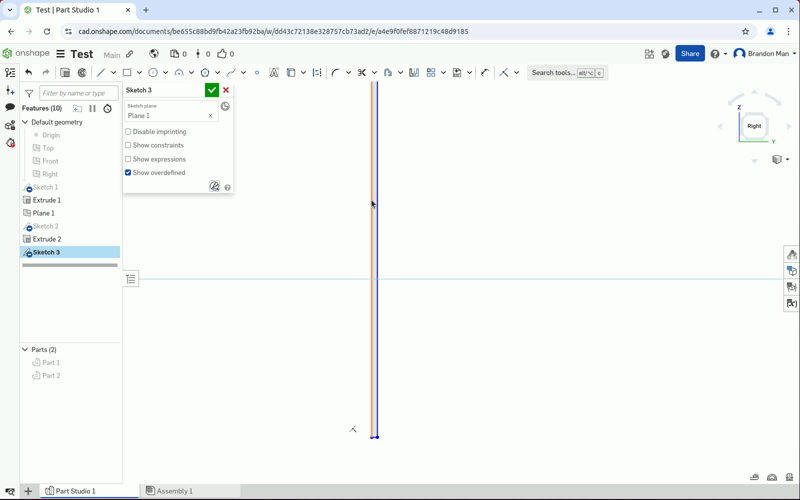
scroll(-6)
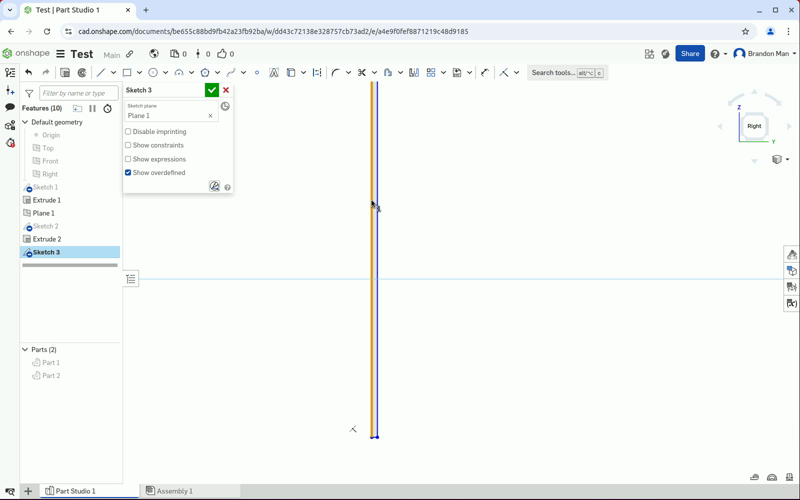
scroll(-6)
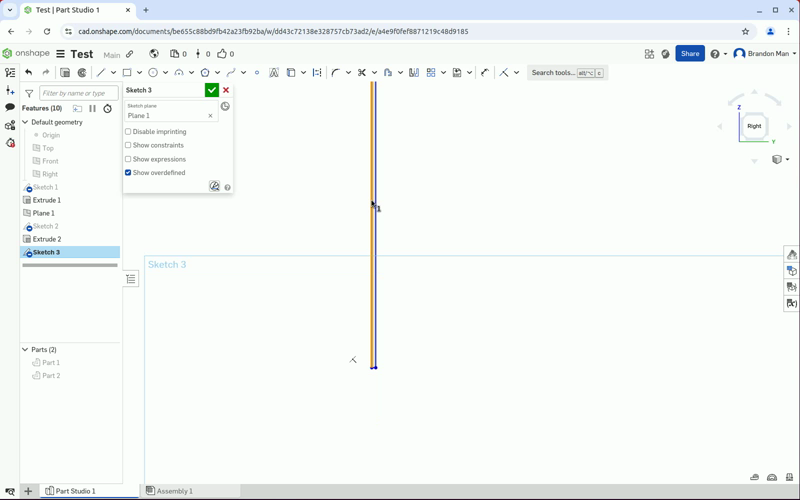
scroll(-6)
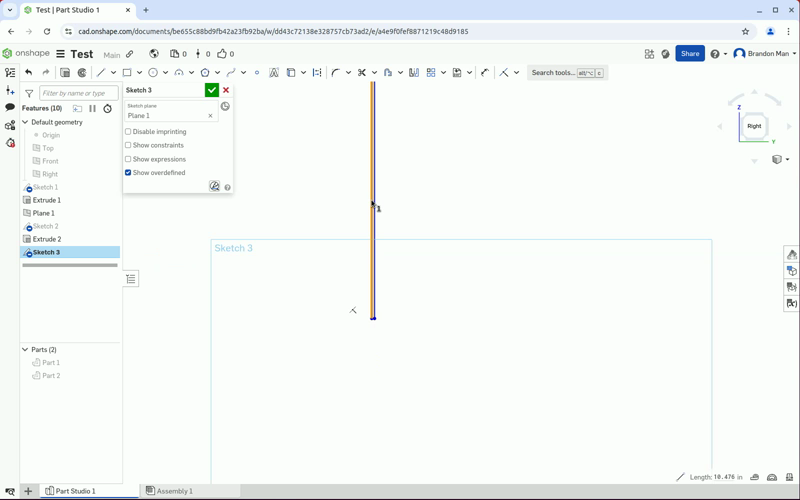
scroll(-6)
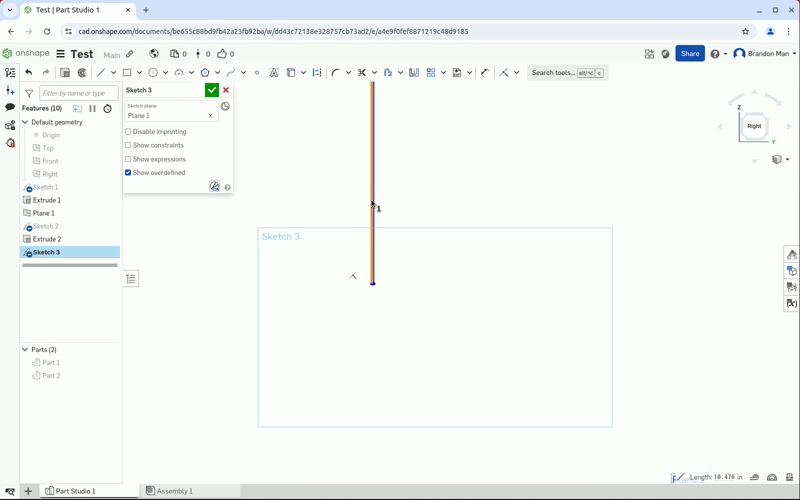
scroll(-6)
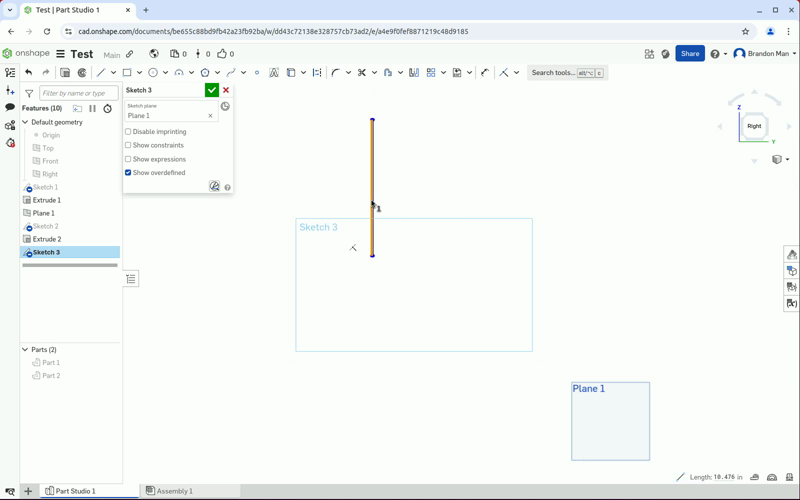
scroll(-6)
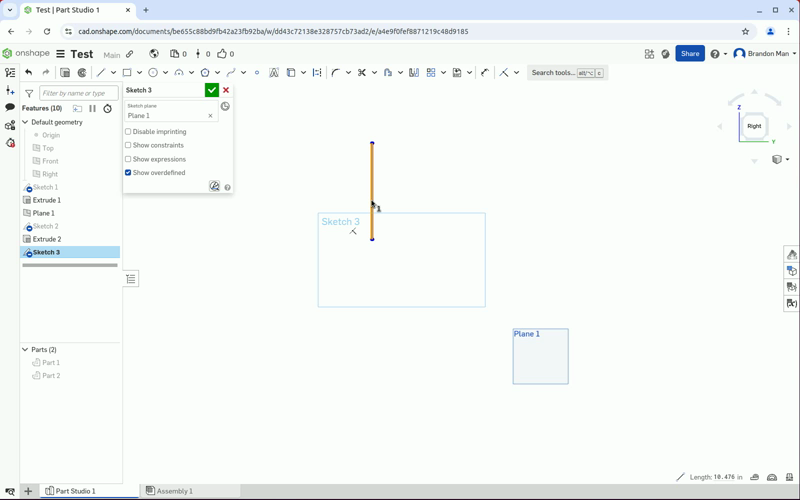
scroll(-6)
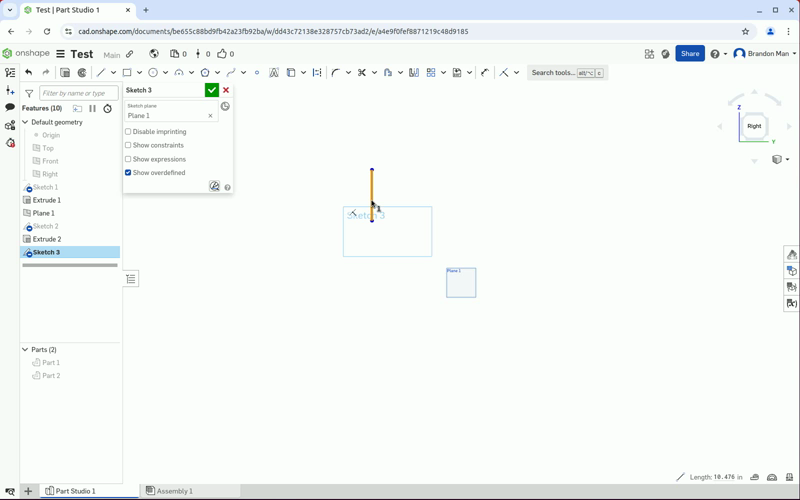
mouse_move(73, 352)
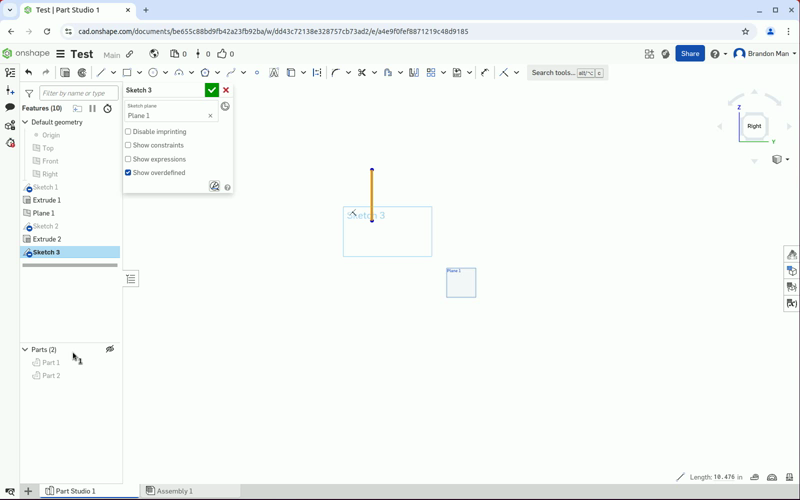
key(shift+y)
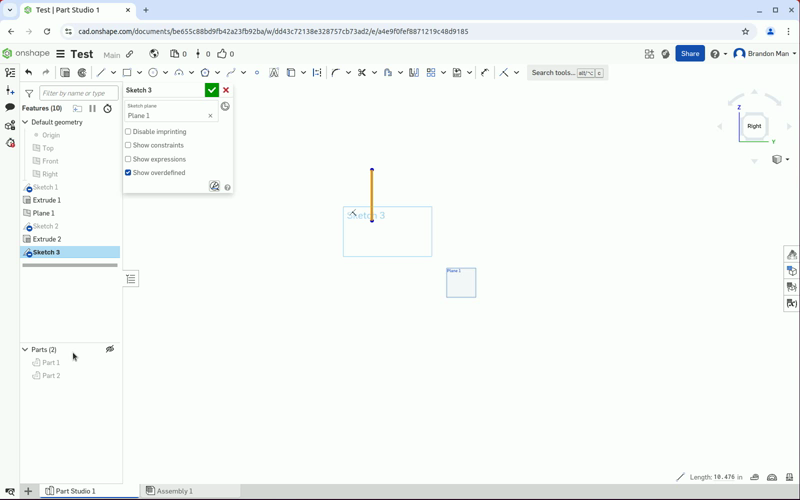
key(shift+e)
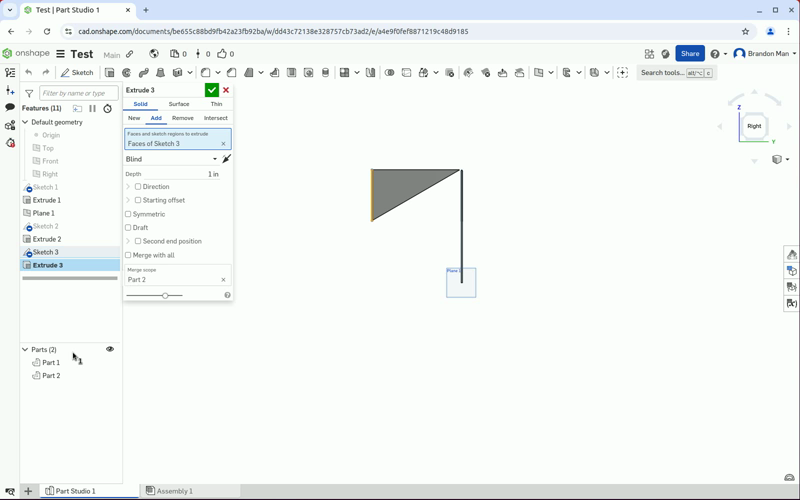
mouse_move(143, 106)
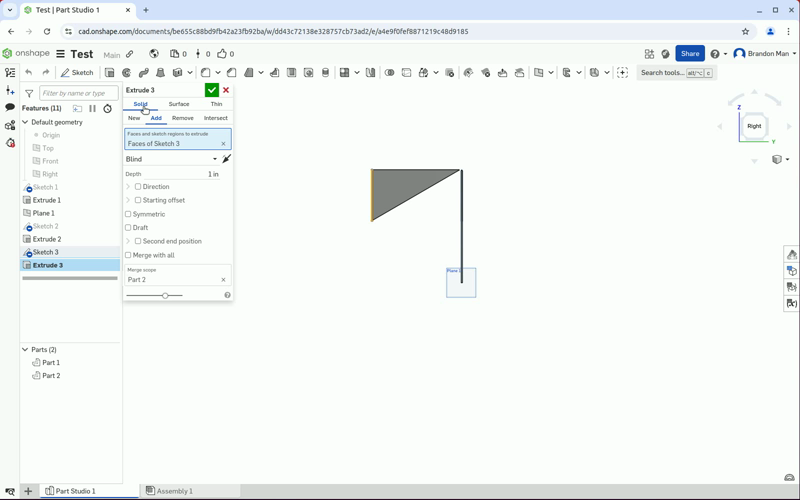
click(143, 106)
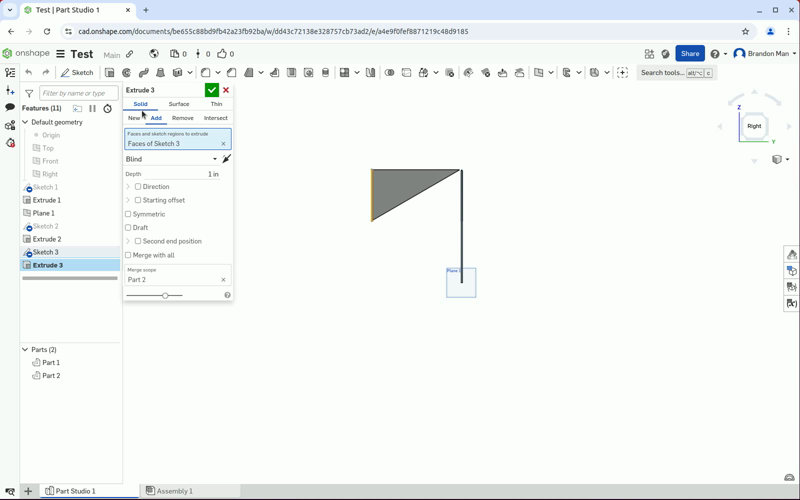
mouse_move(137, 120)
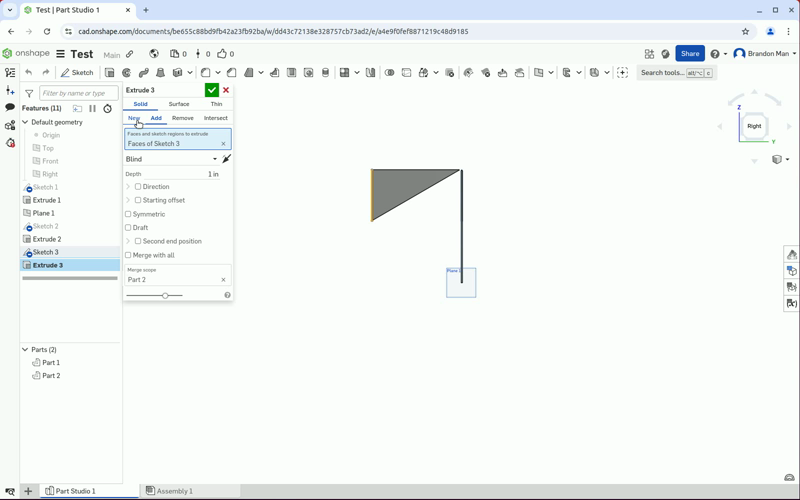
click(137, 120)
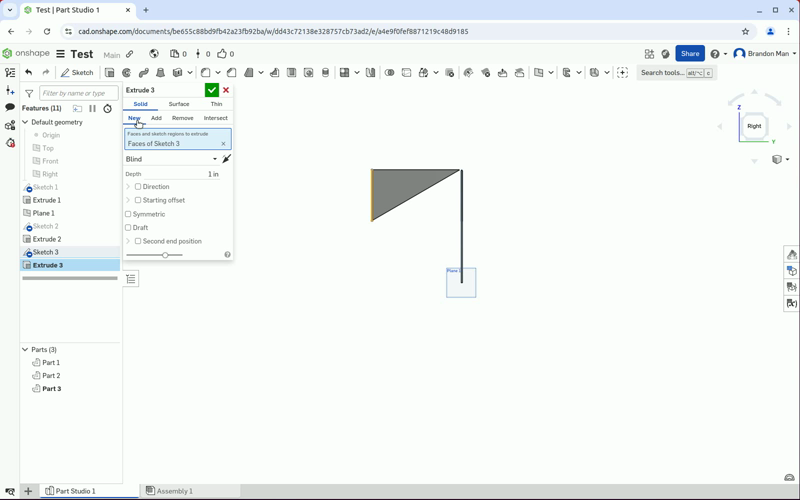
key(tab, 4)
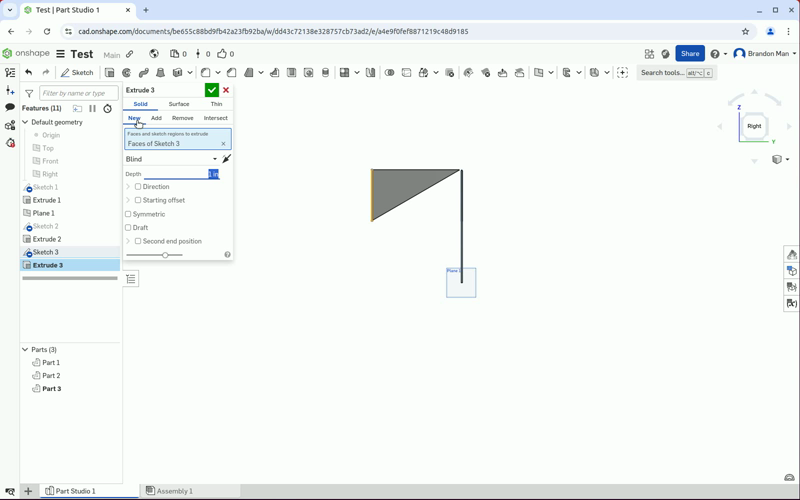
text(-0.241)
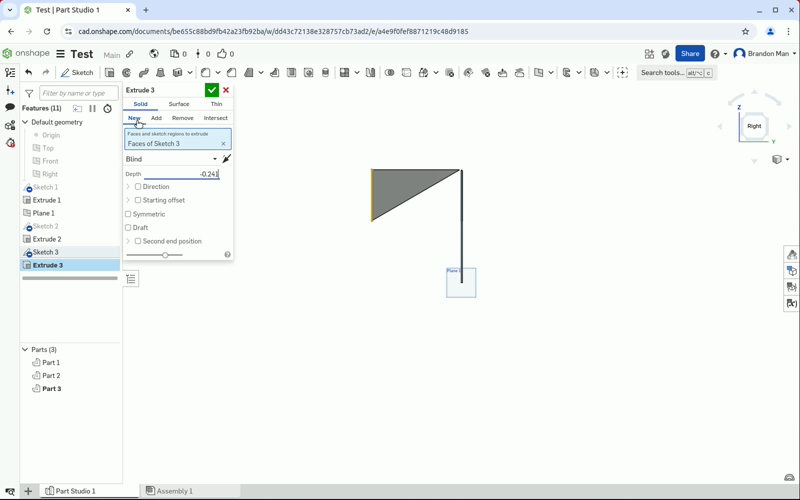
key(enter)
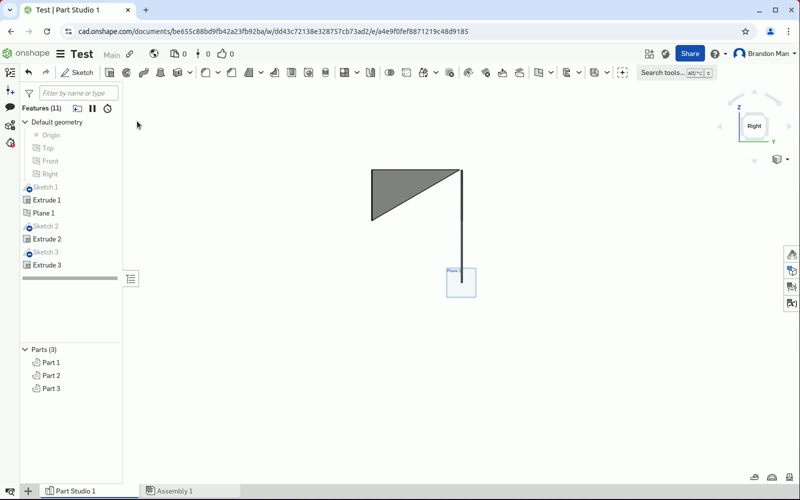
key(shift+h)
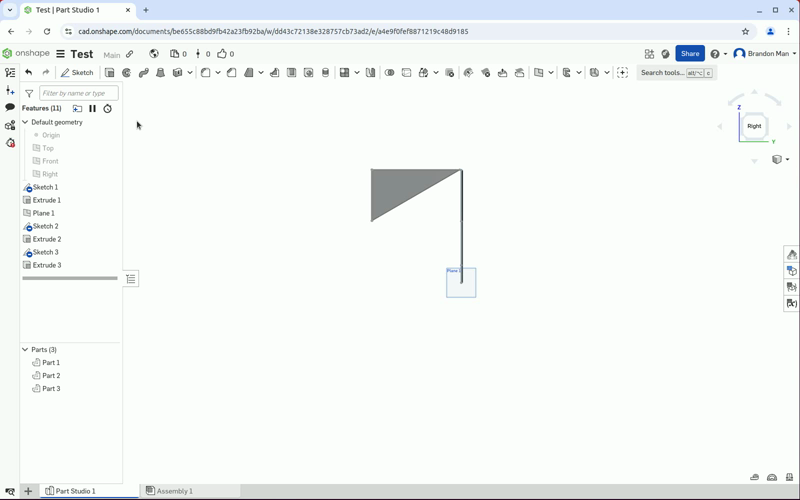
key(shift+h)
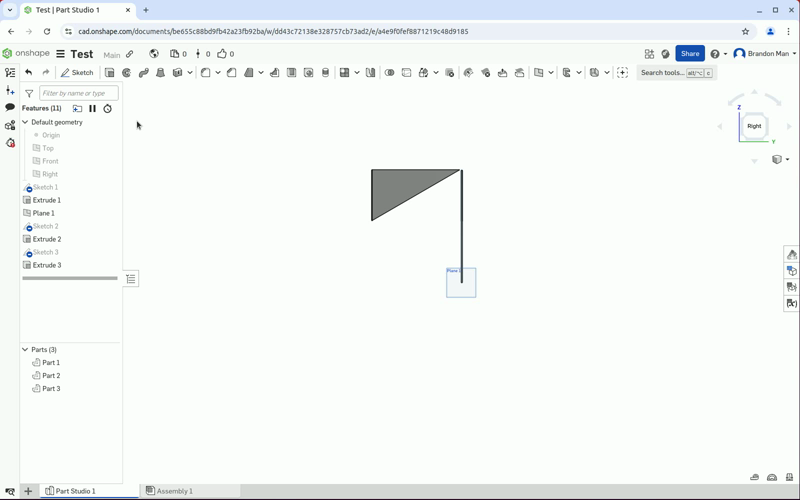
mouse_move(73, 189)
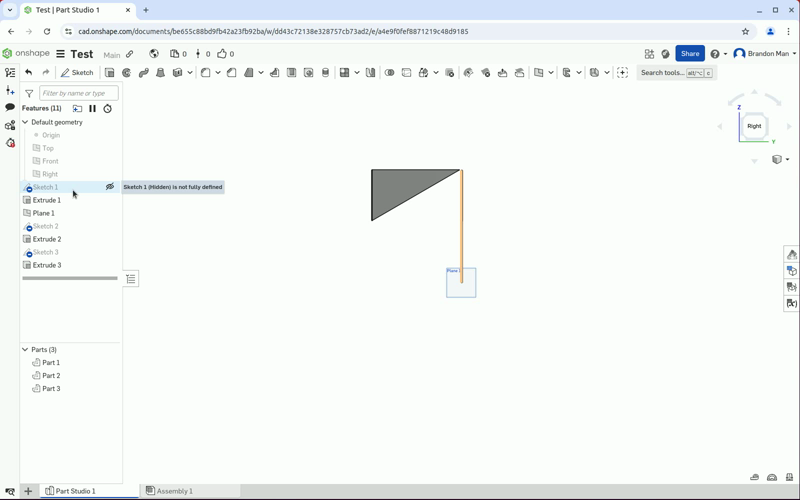
click(73, 189)
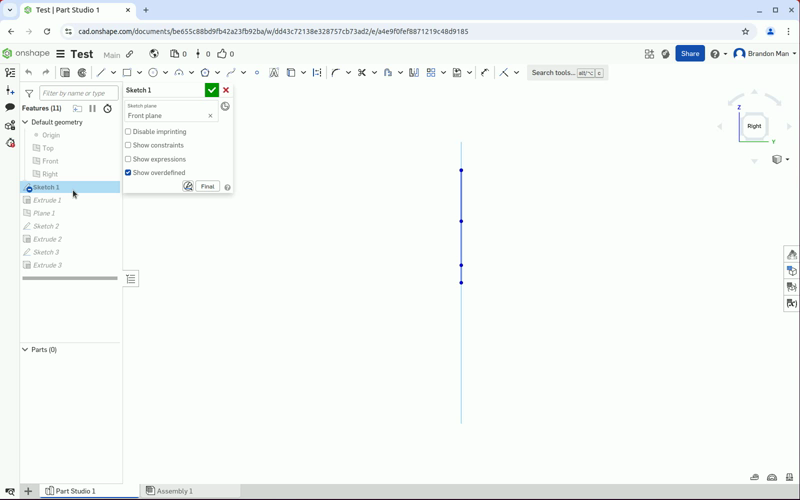
mouse_move(229, 92)
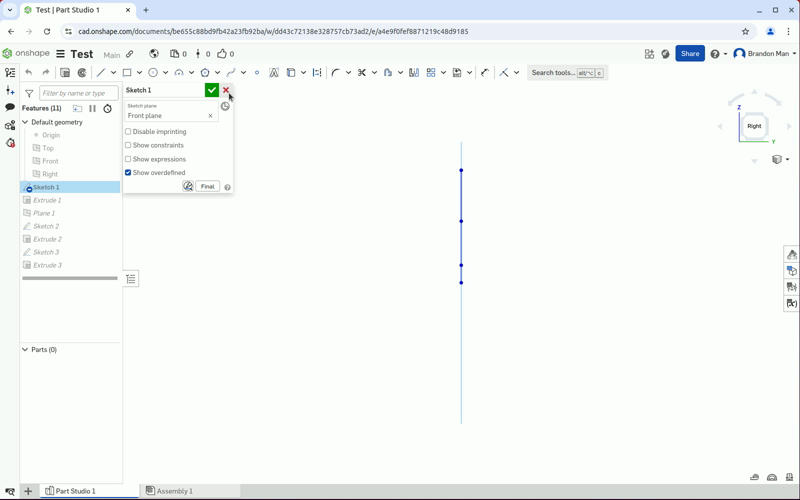
click(229, 92)
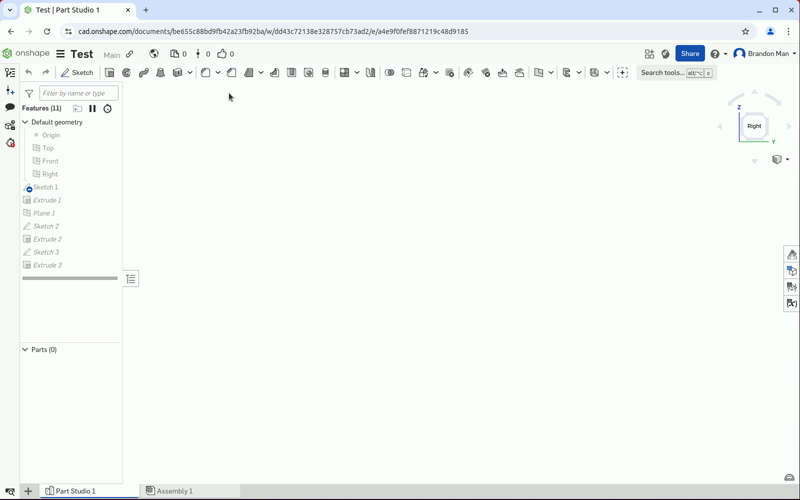
key(shift+s)
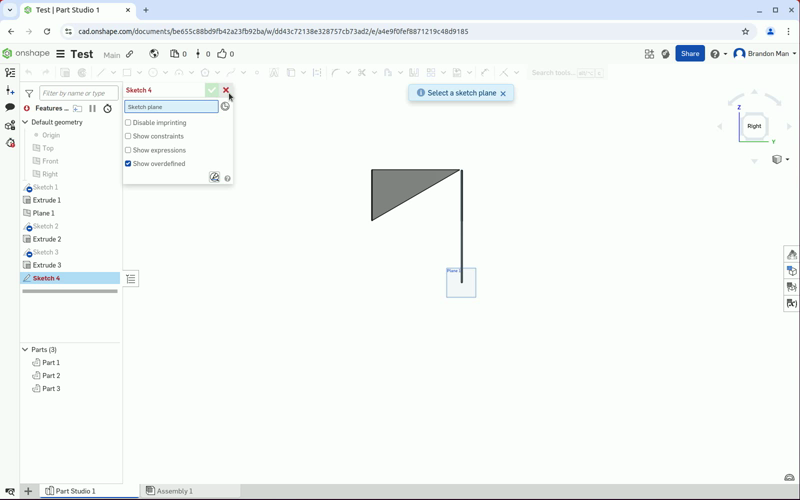
mouse_move(73, 215)
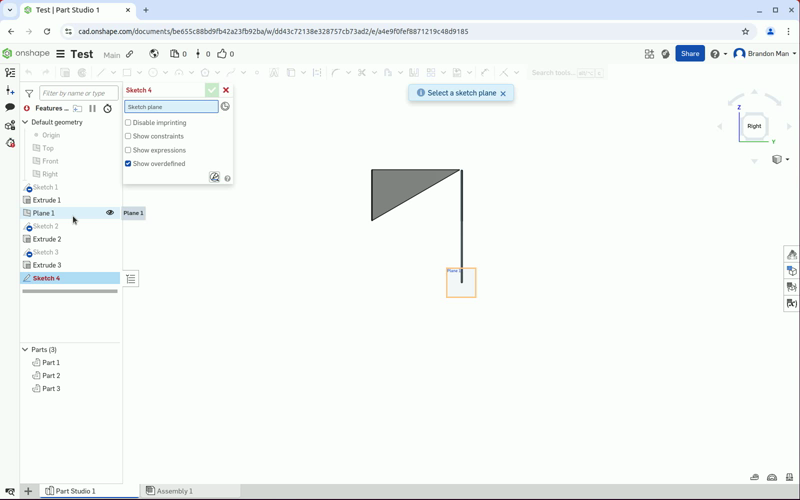
click(73, 215)
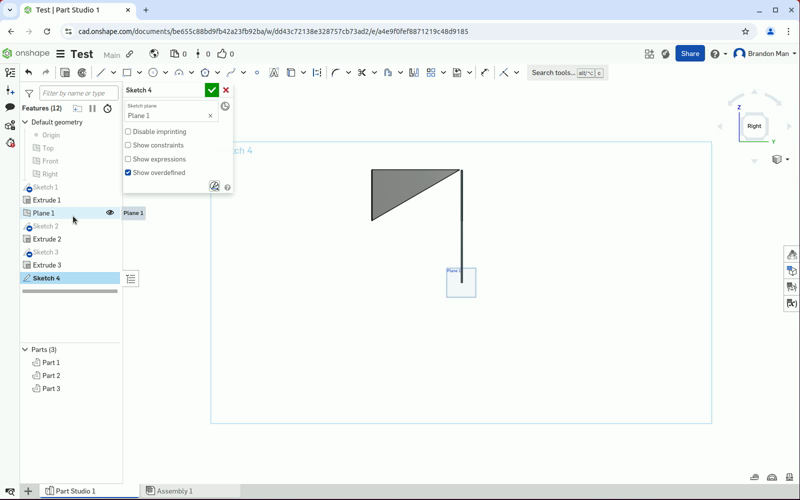
mouse_move(73, 352)
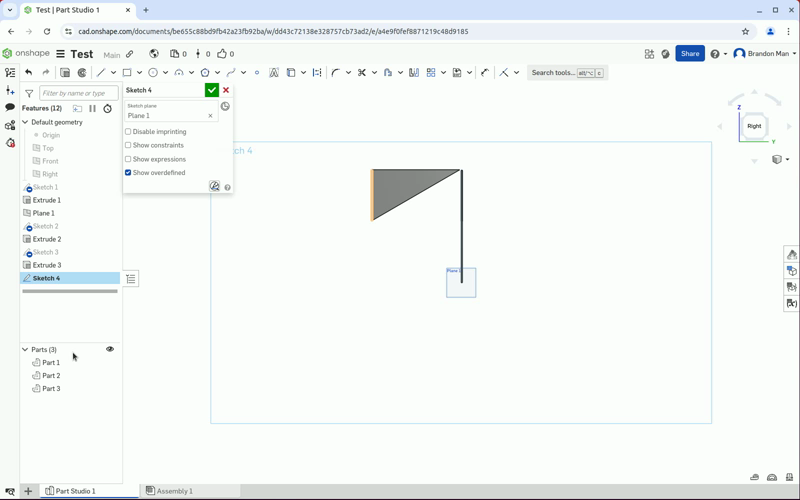
key(y)
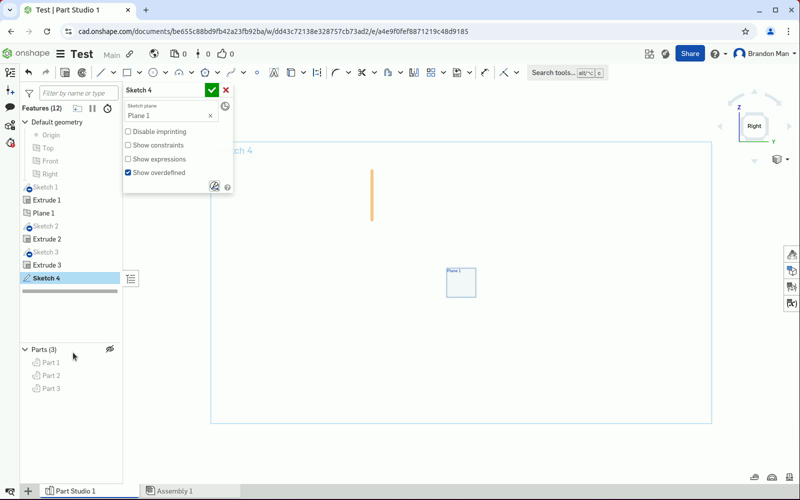
key(l)
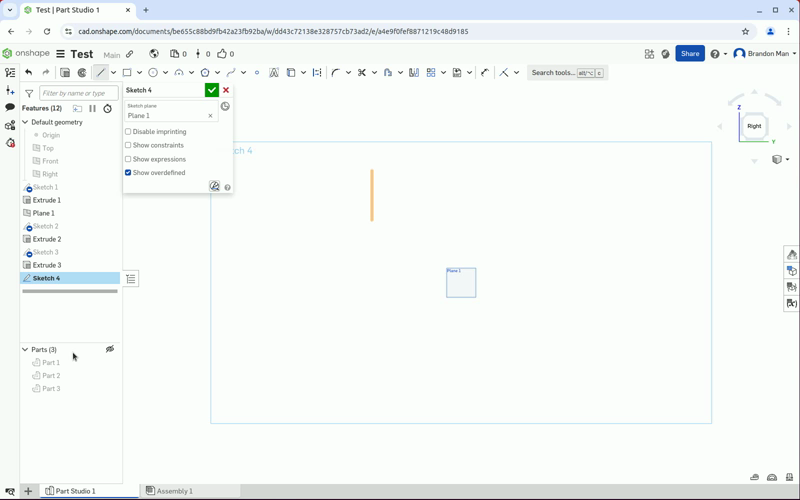
key_down(shift)
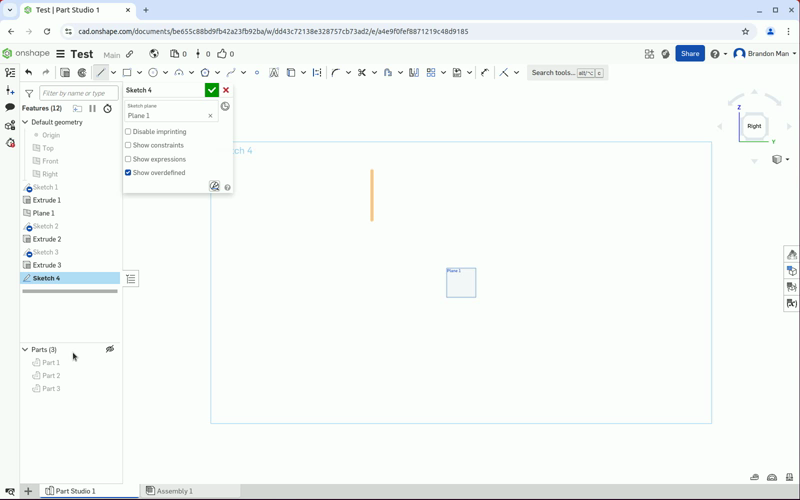
mouse_move(371, 220)
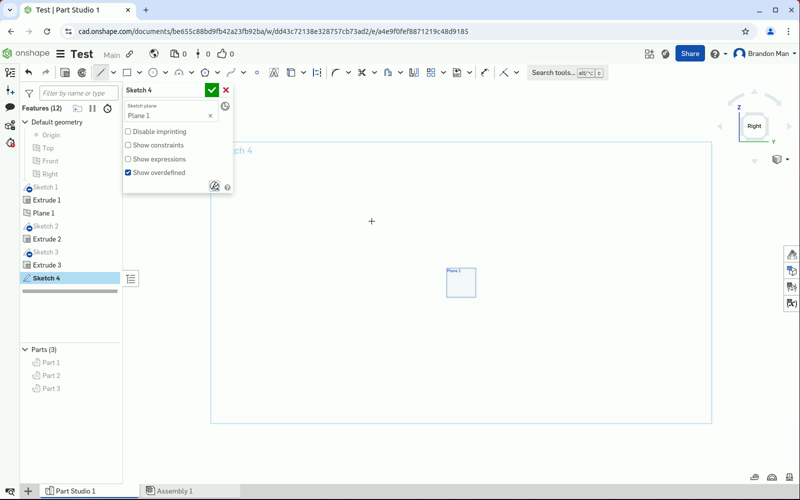
click(371, 220)
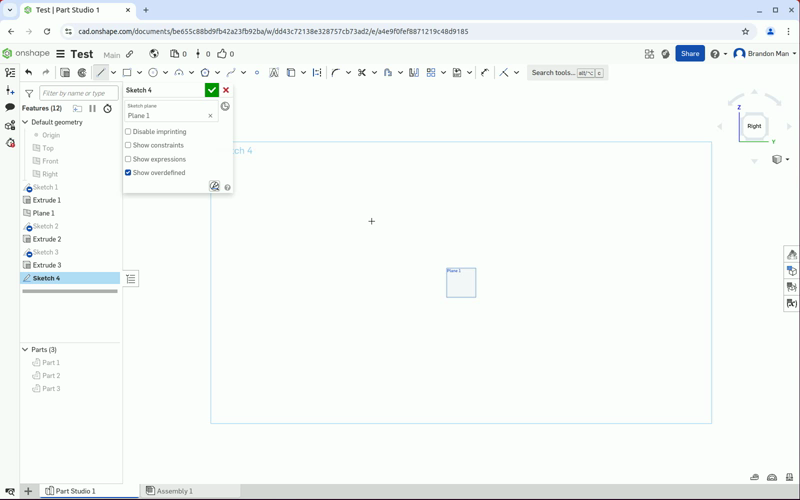
key_up(shift)
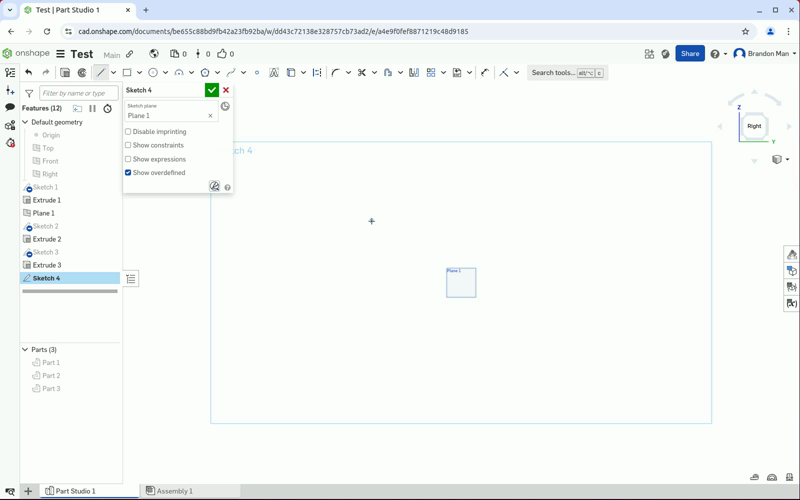
key_down(shift)
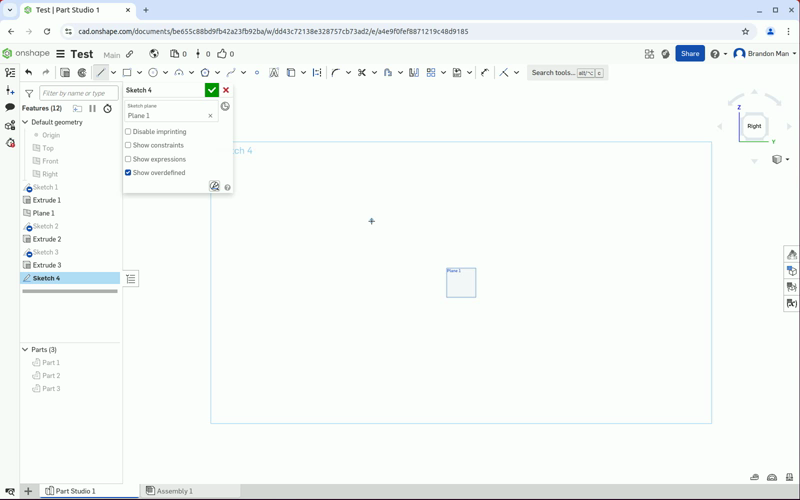
mouse_move(459, 169)
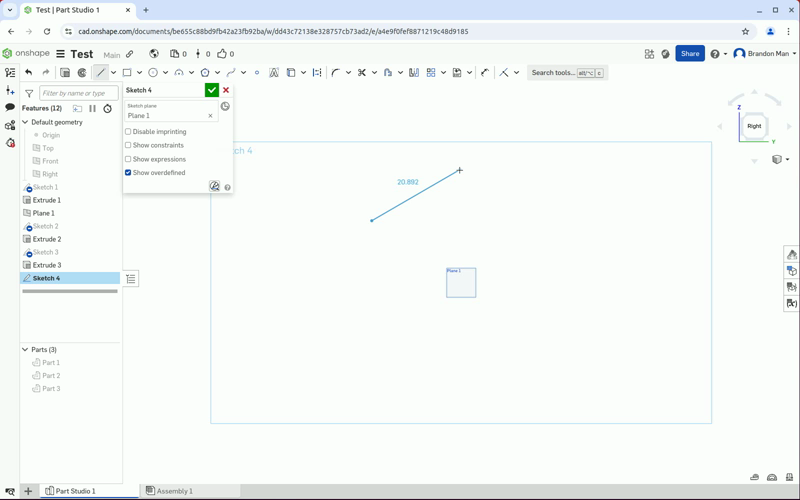
click(459, 169)
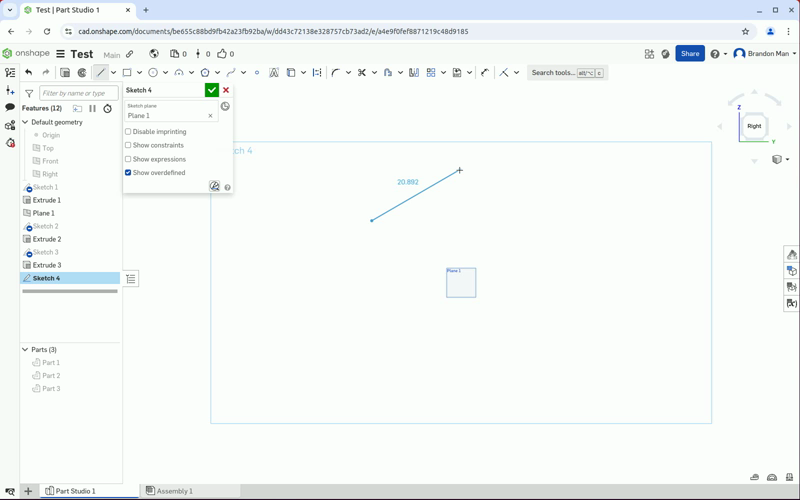
key_up(shift)
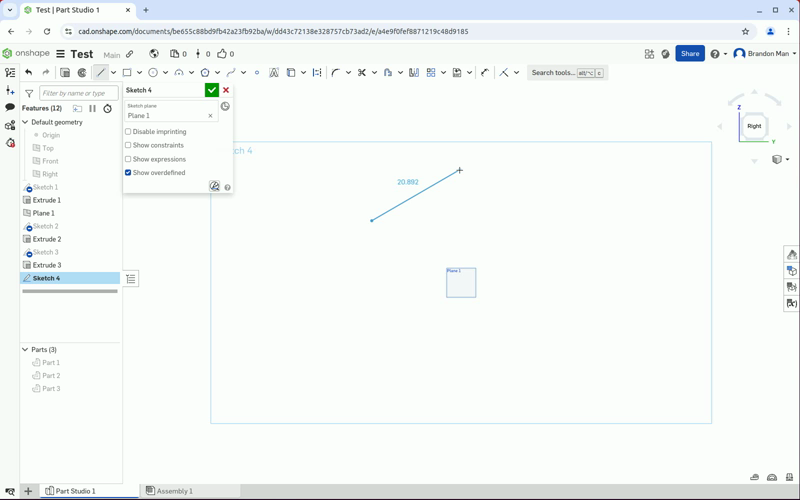
key_down(shift)
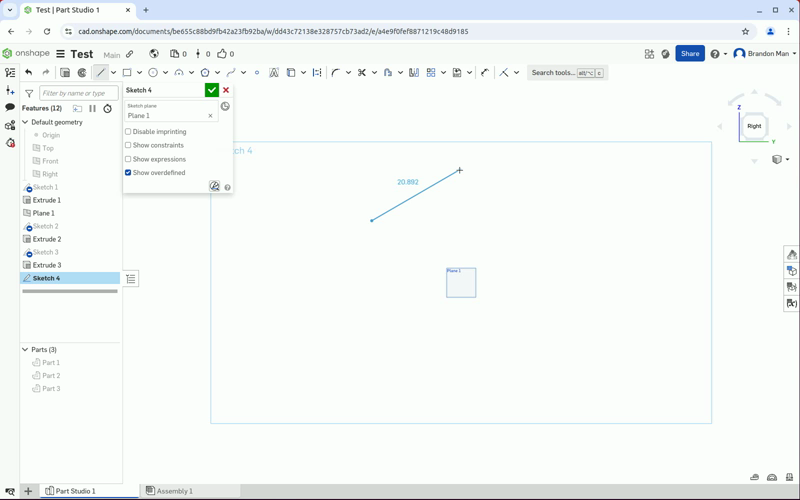
mouse_move(371, 169)
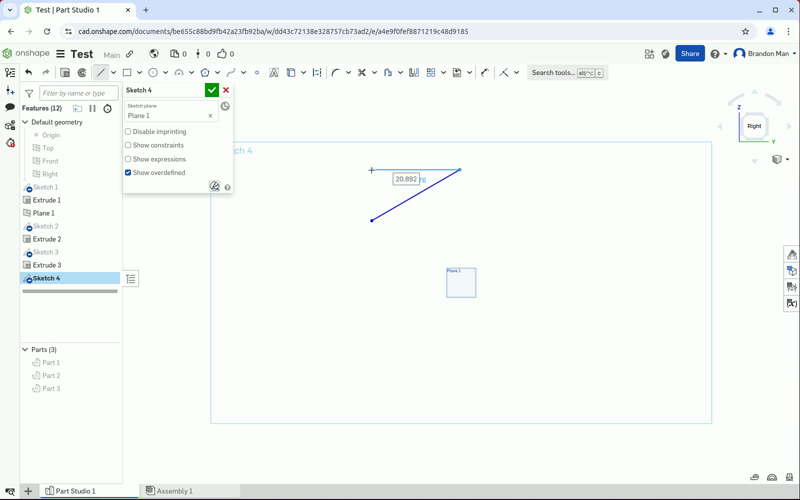
click(371, 169)
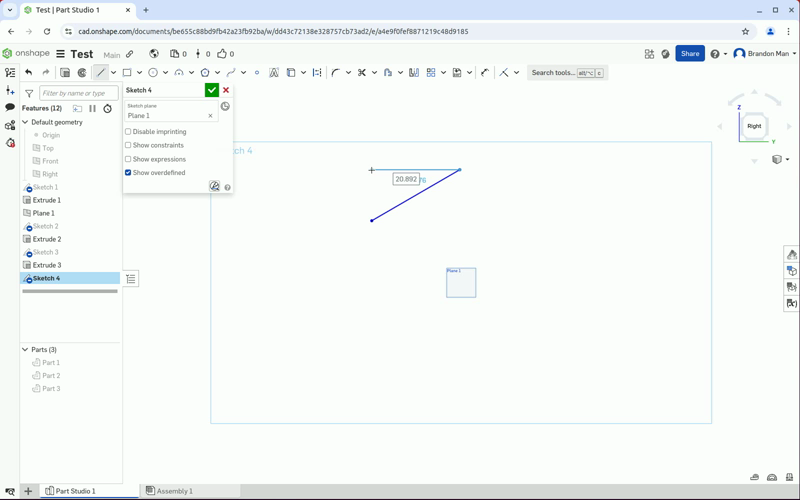
key_up(shift)
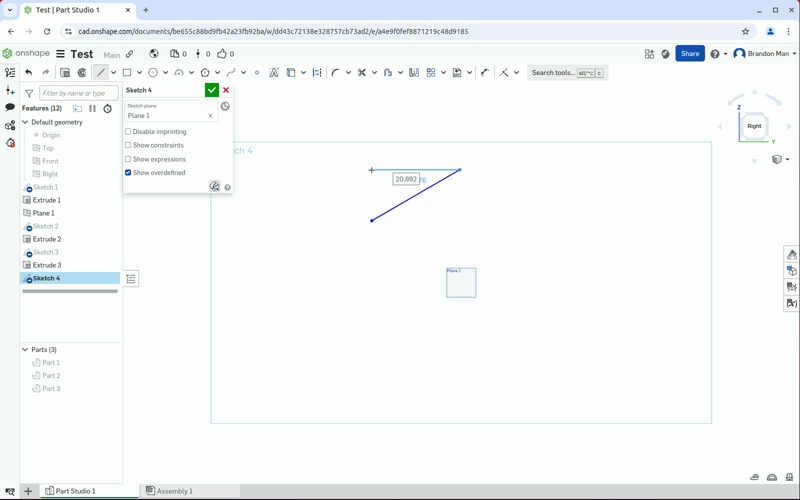
mouse_move(401, 169)
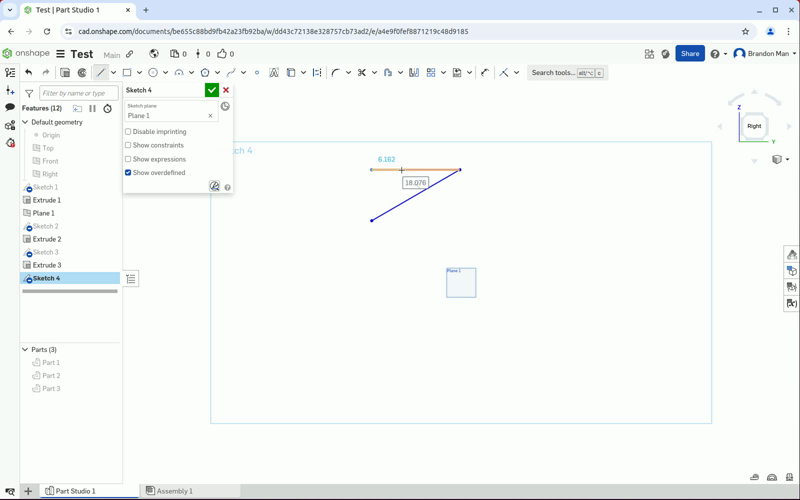
key_down(shift)
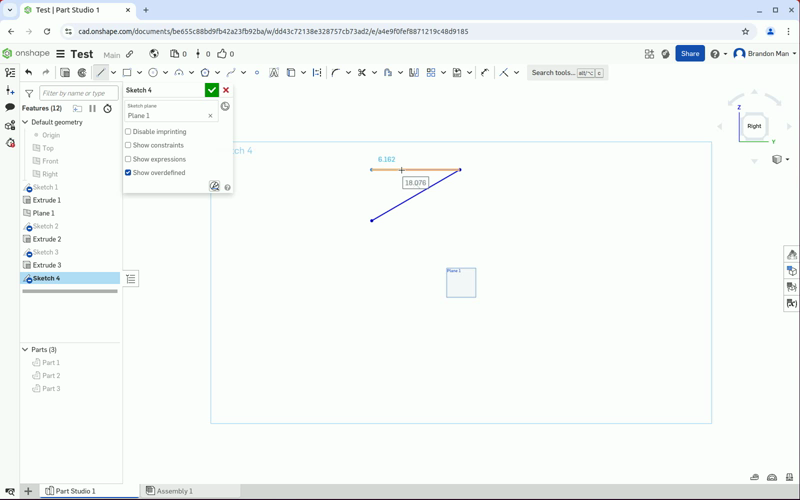
mouse_move(371, 220)
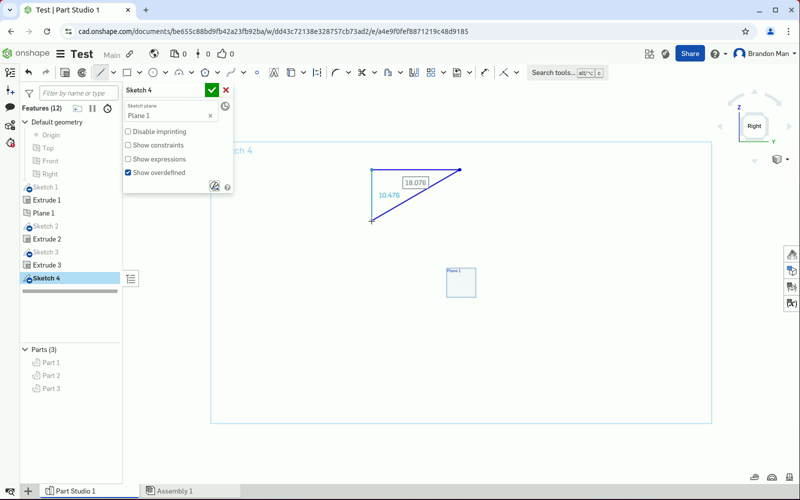
key_up(shift)
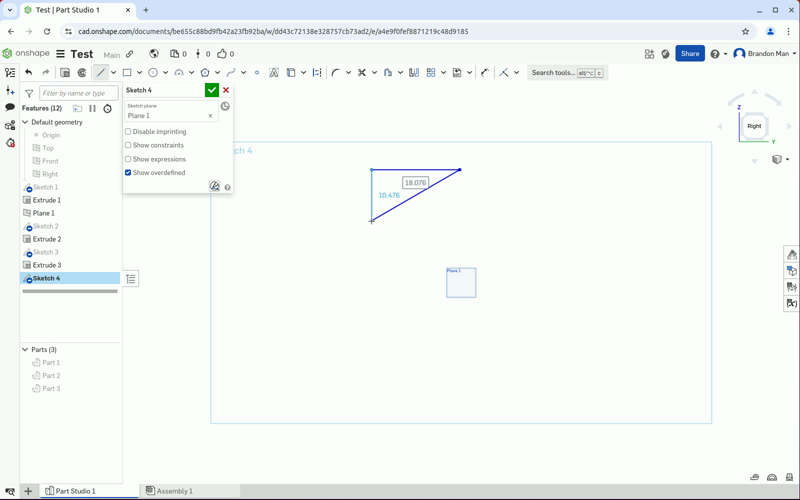
click(371, 220)
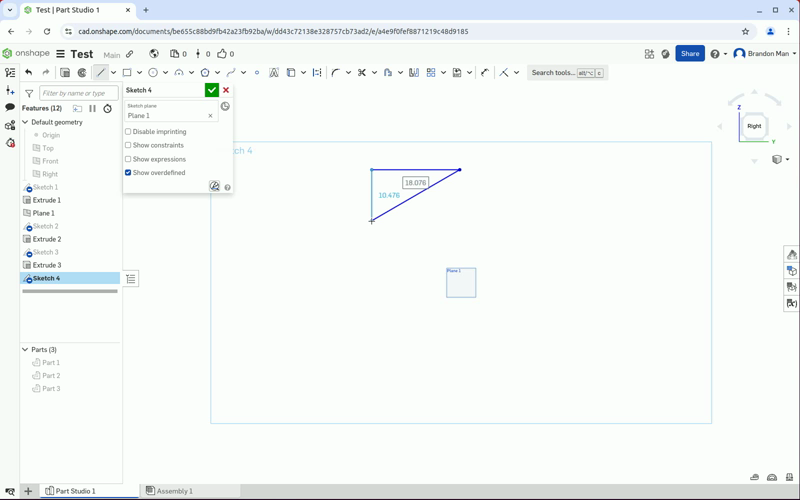
key(esc)
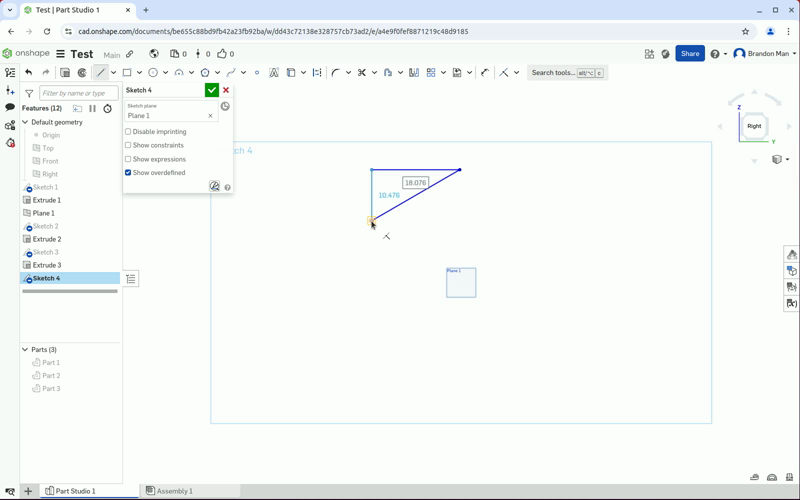
mouse_move(374, 189)
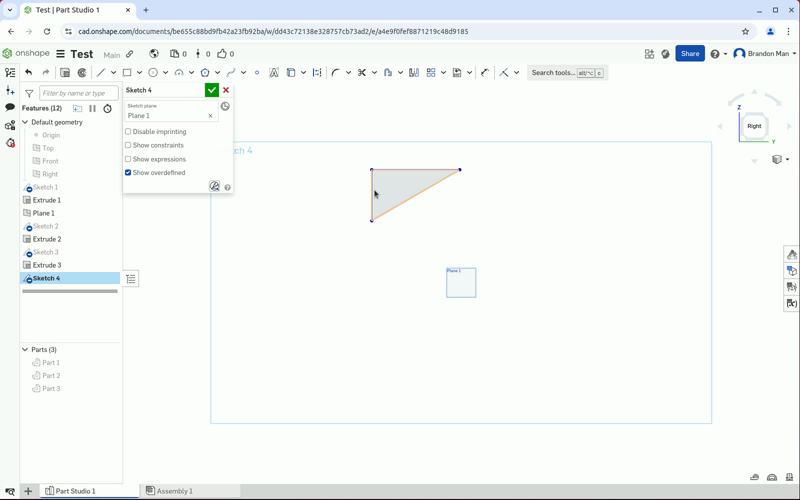
click(374, 189)
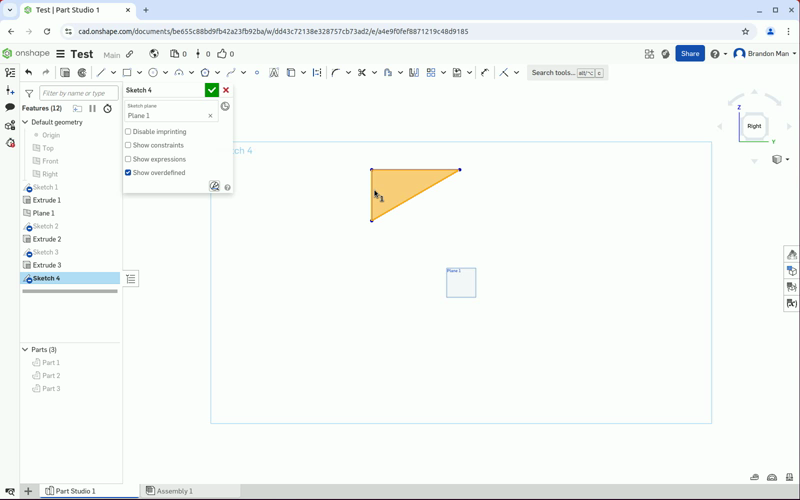
mouse_move(73, 352)
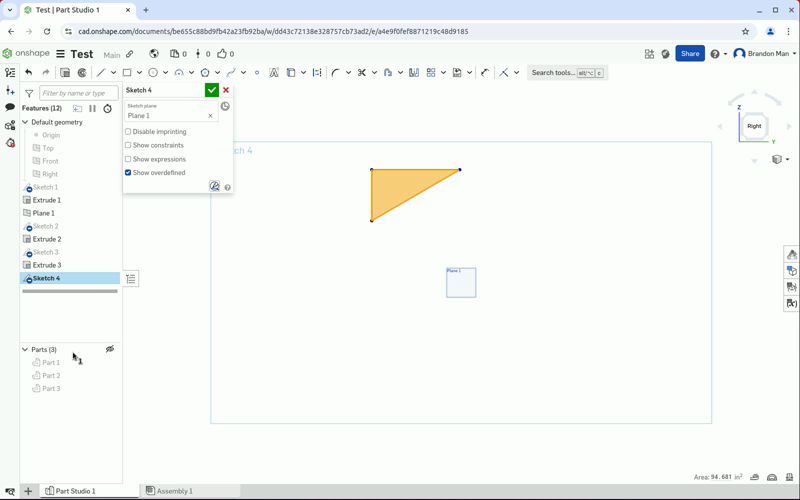
key(shift+y)
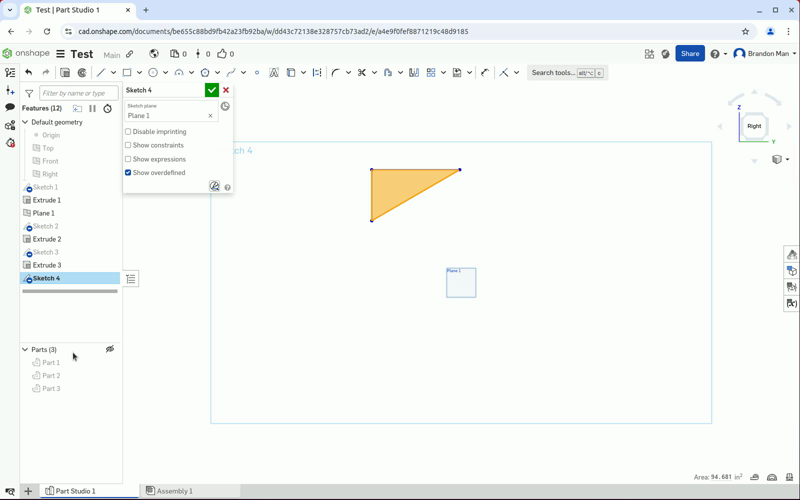
key(shift+e)
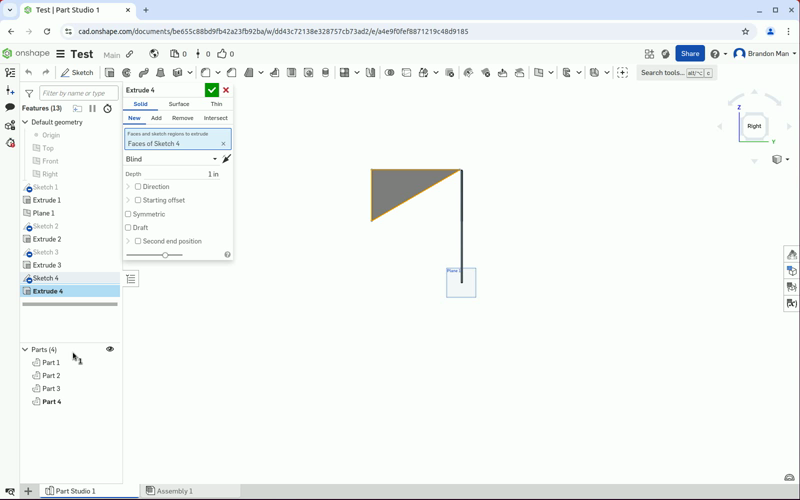
mouse_move(143, 106)
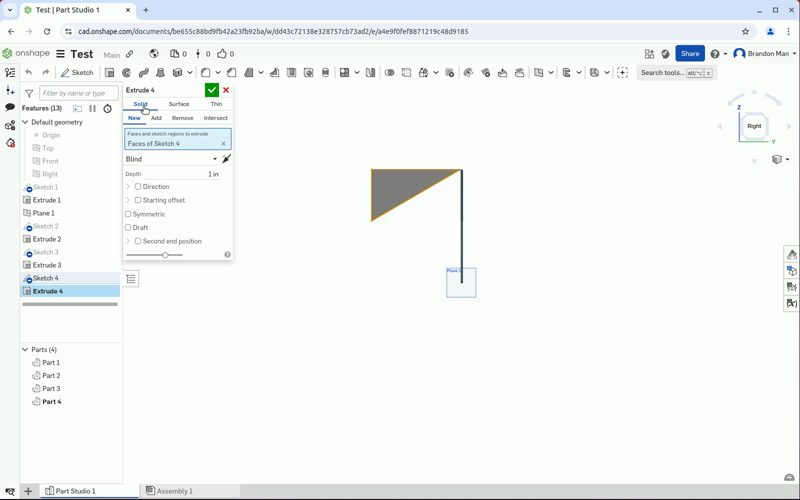
click(143, 106)
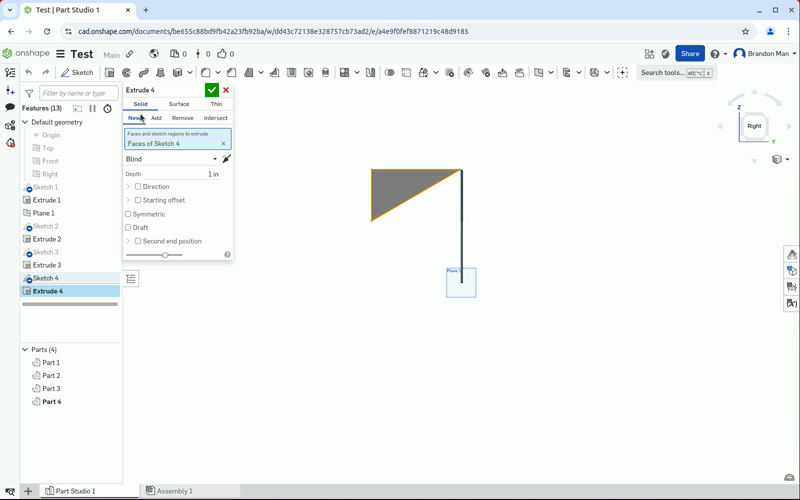
mouse_move(137, 120)
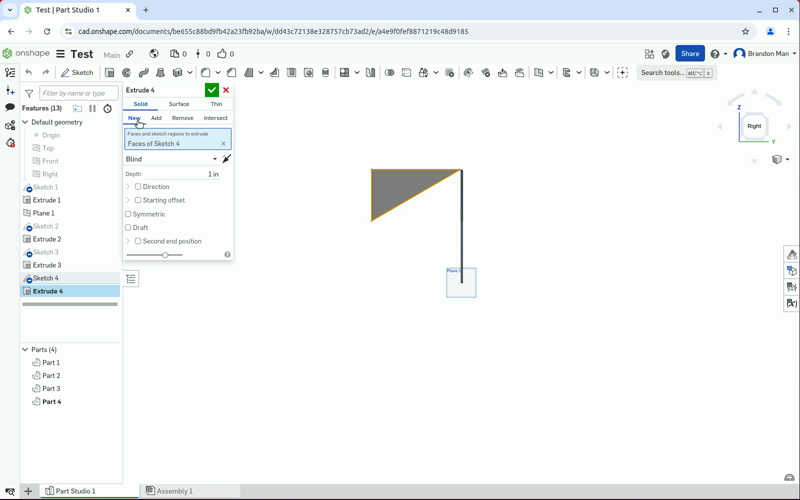
click(137, 120)
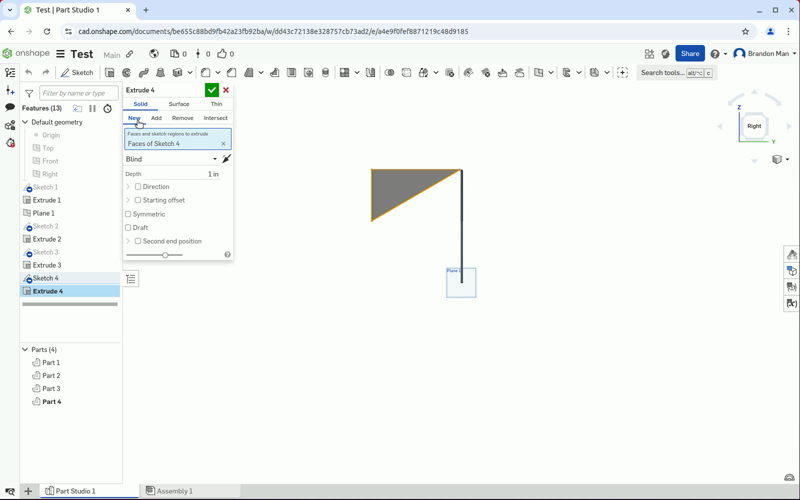
key(tab, 4)
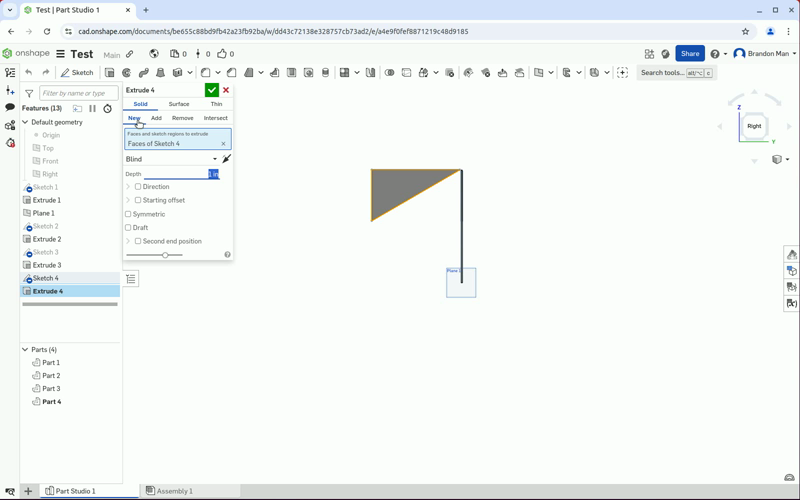
text(-0.241)
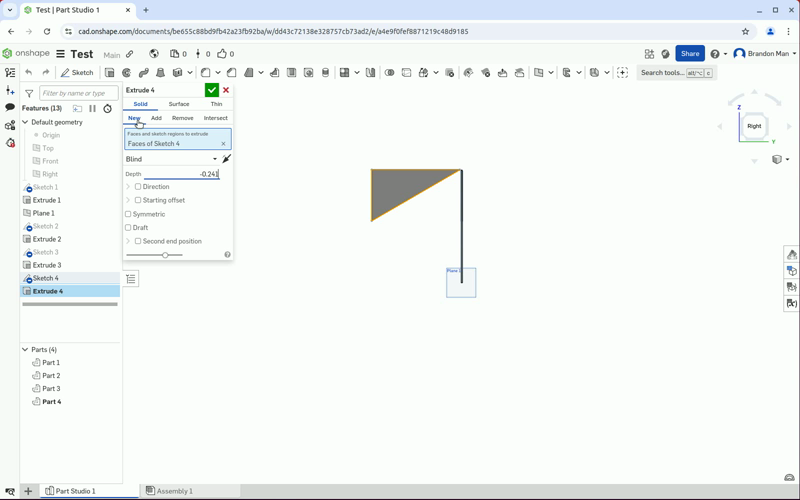
key(enter)
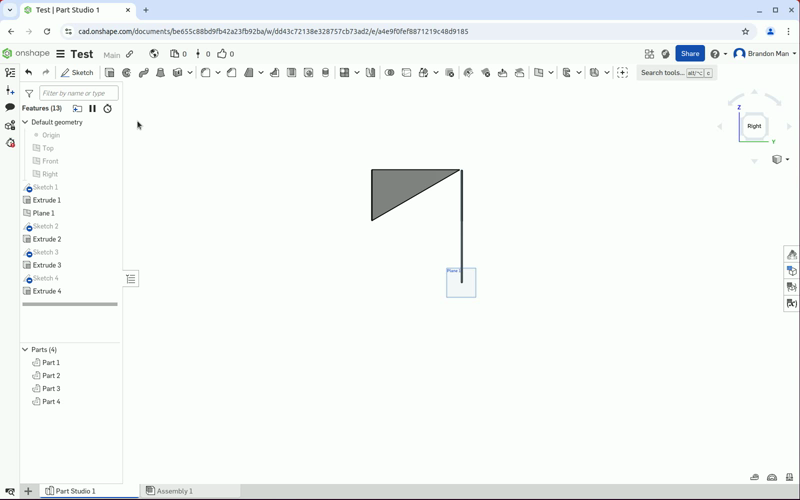
key(shift+h)
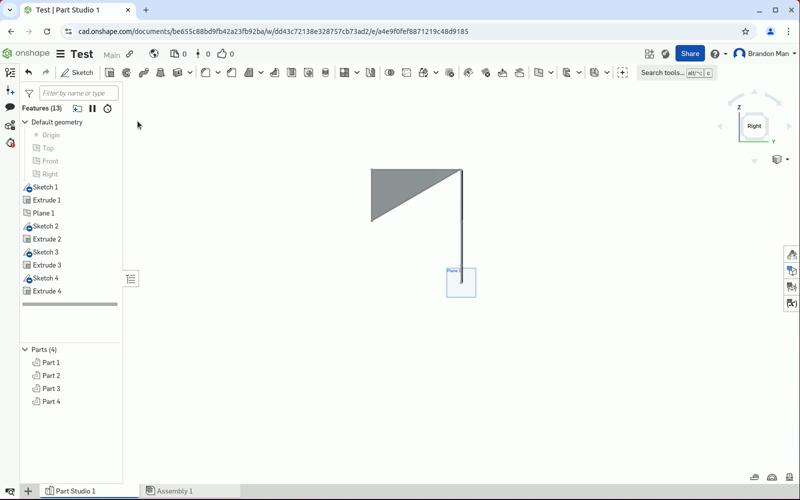
key(shift+h)
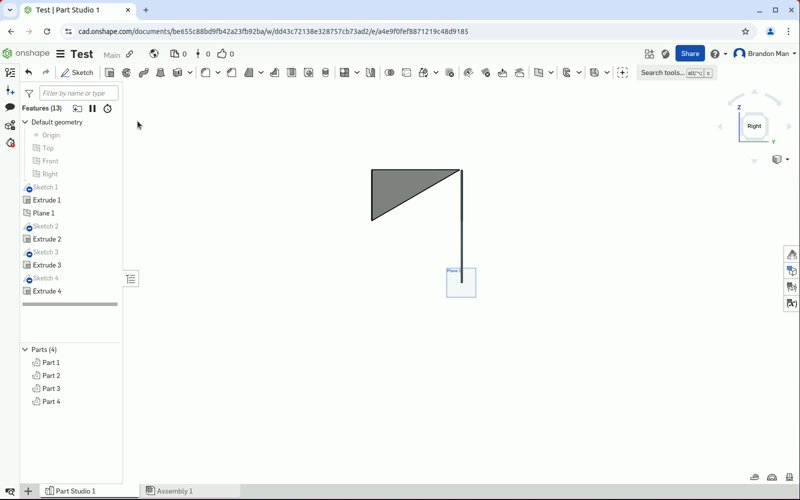
mouse_move(73, 189)
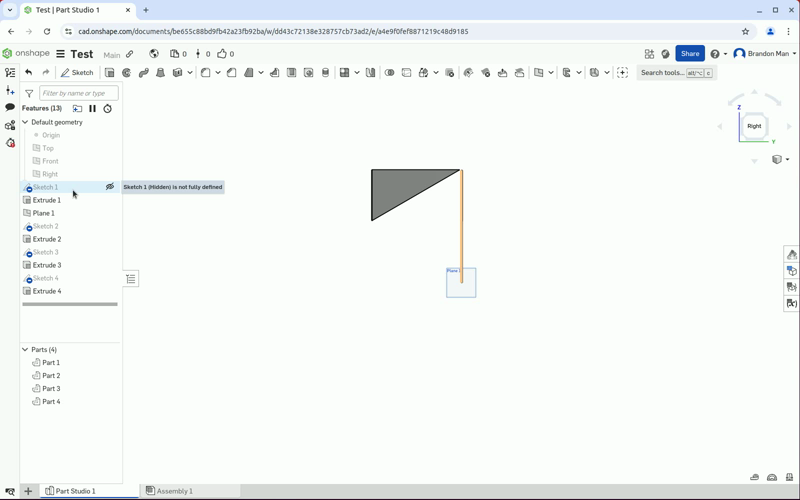
click(73, 189)
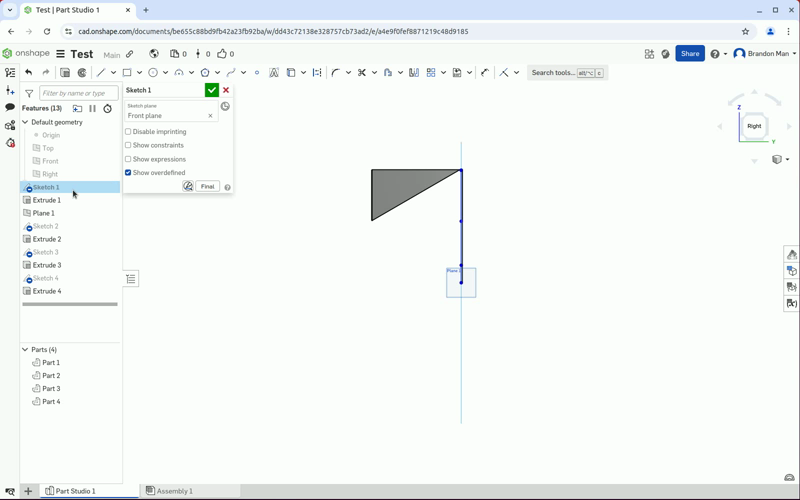
mouse_move(229, 92)
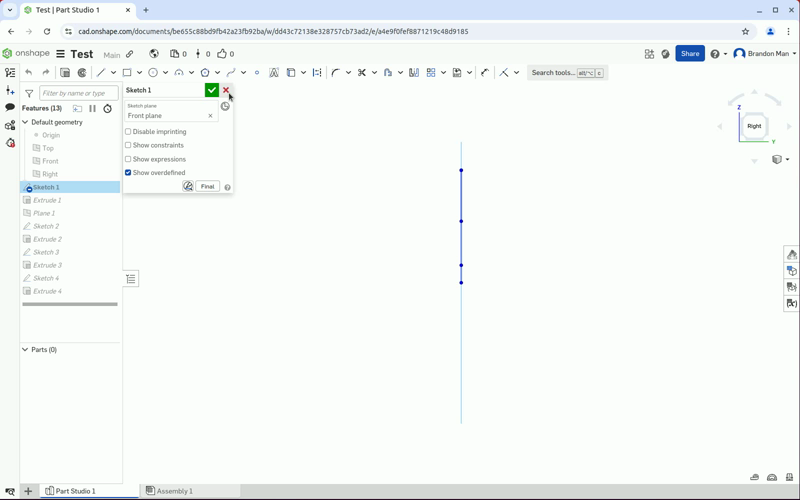
click(229, 92)
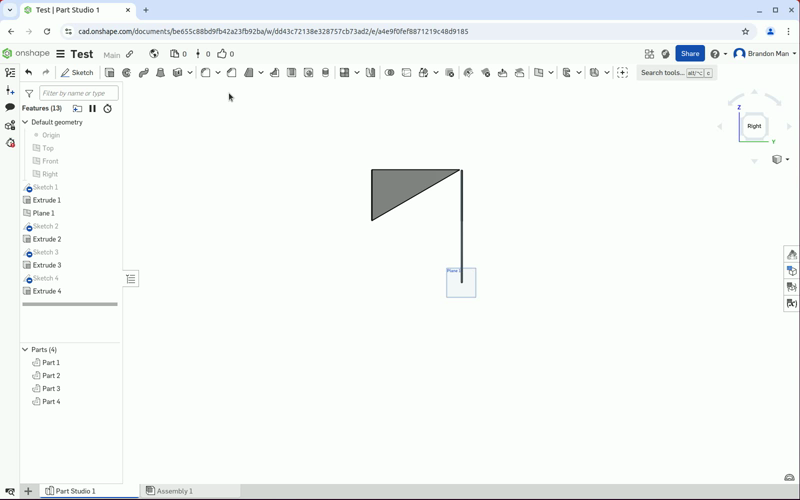
mouse_move(541, 75)
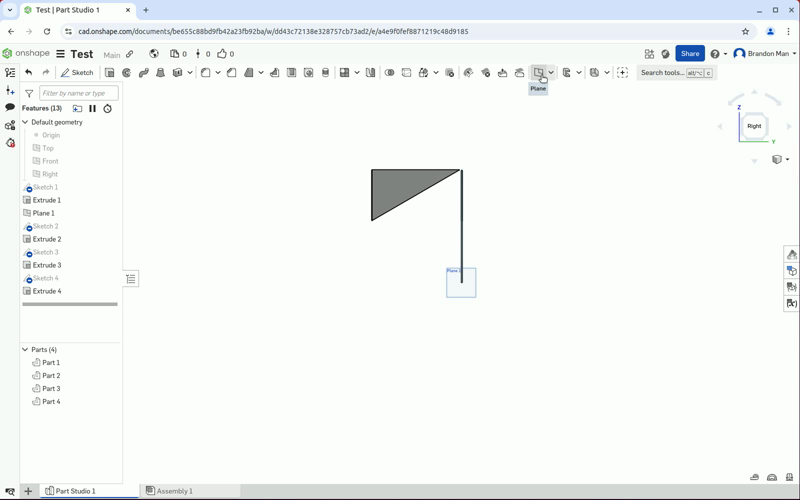
click(541, 75)
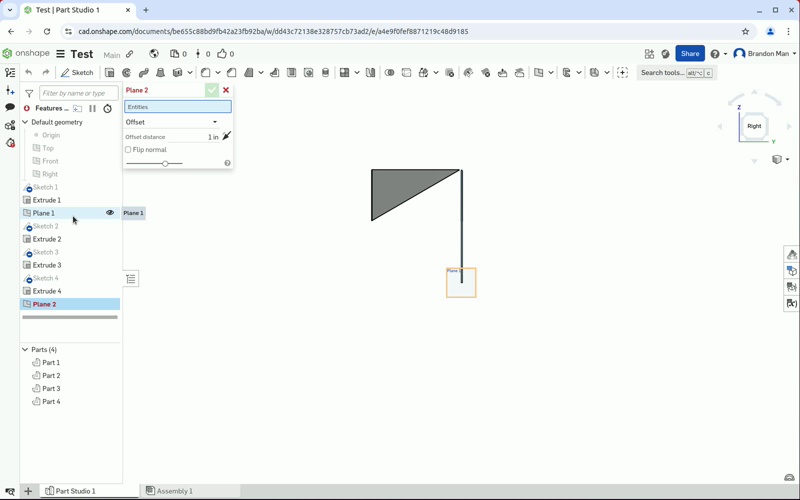
scroll(3)
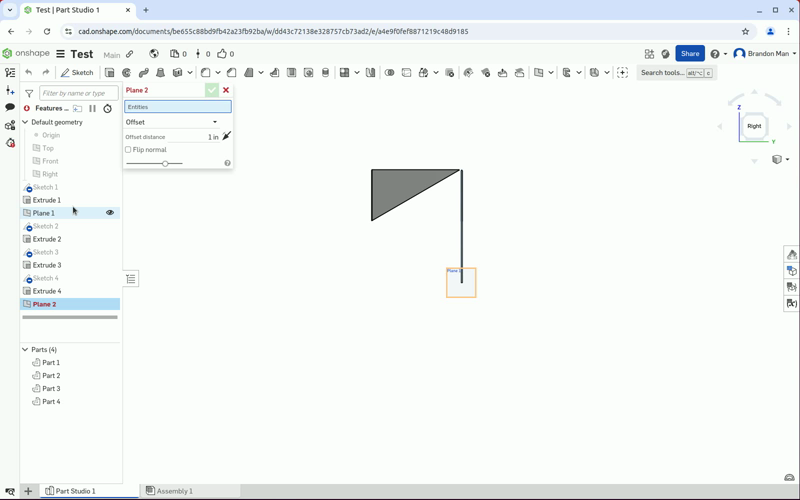
mouse_move(73, 176)
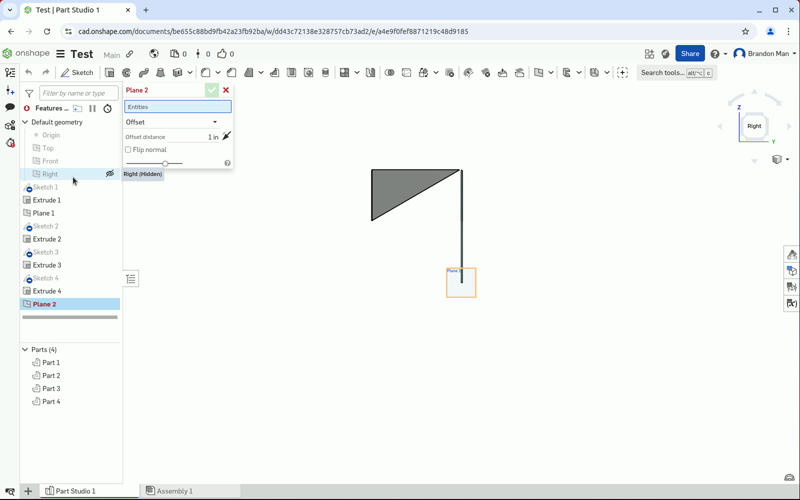
click(73, 176)
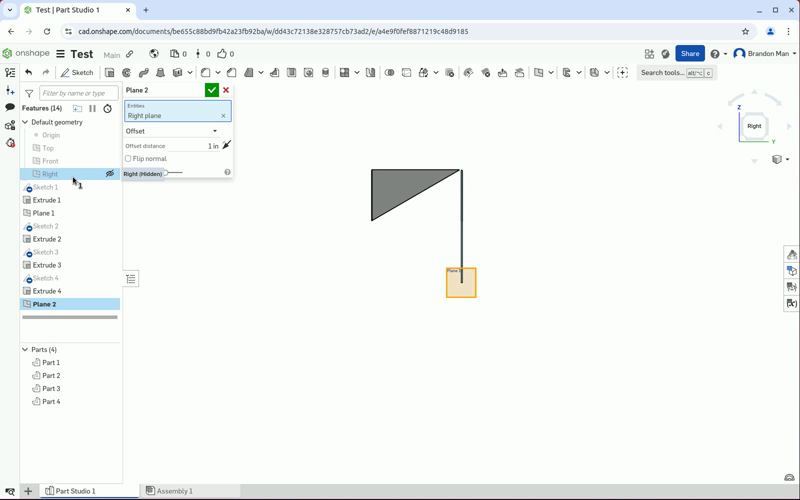
key(tab, 2)
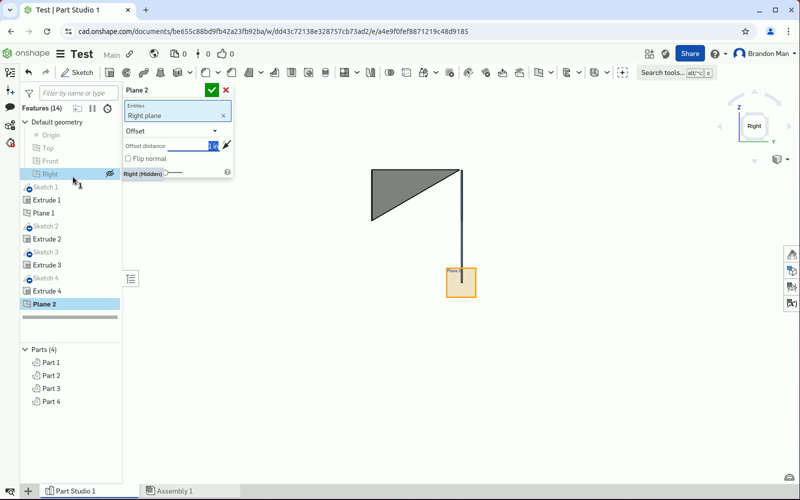
text(7.21)
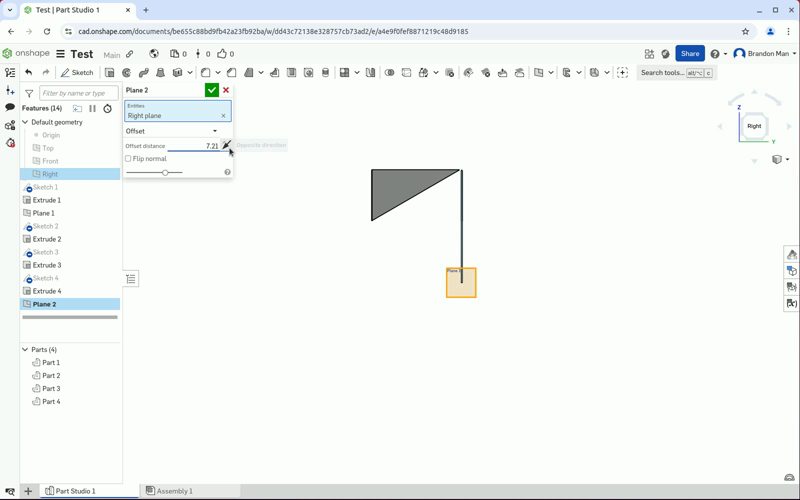
mouse_move(229, 147)
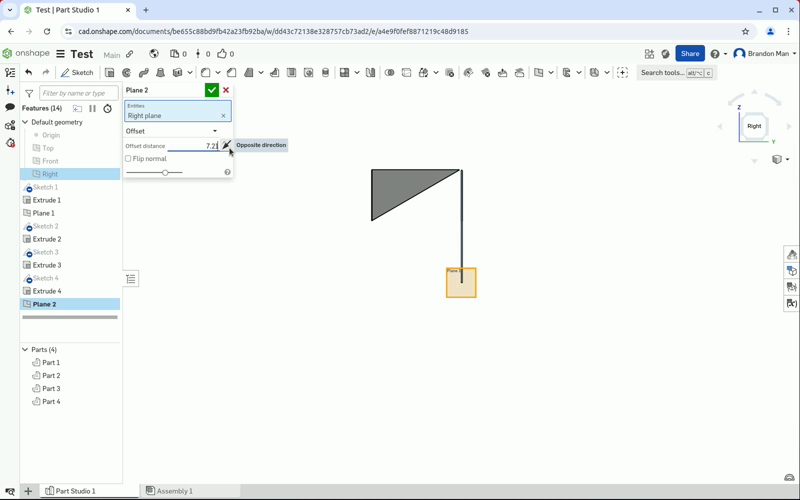
click(229, 147)
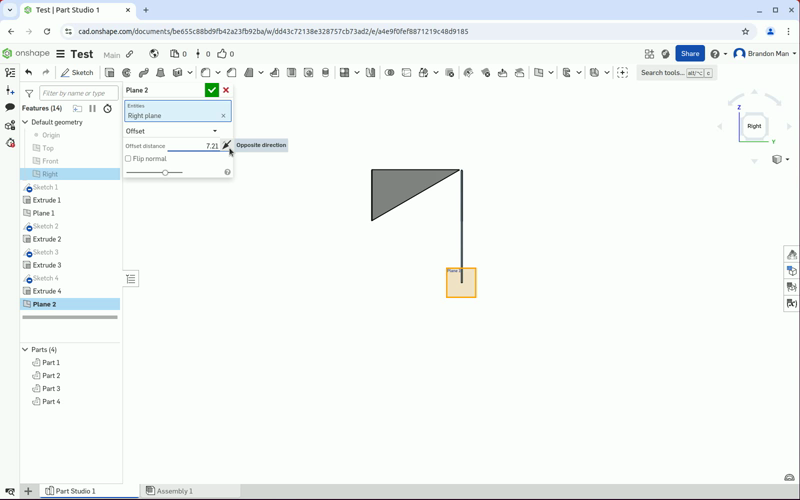
key(enter, 2)
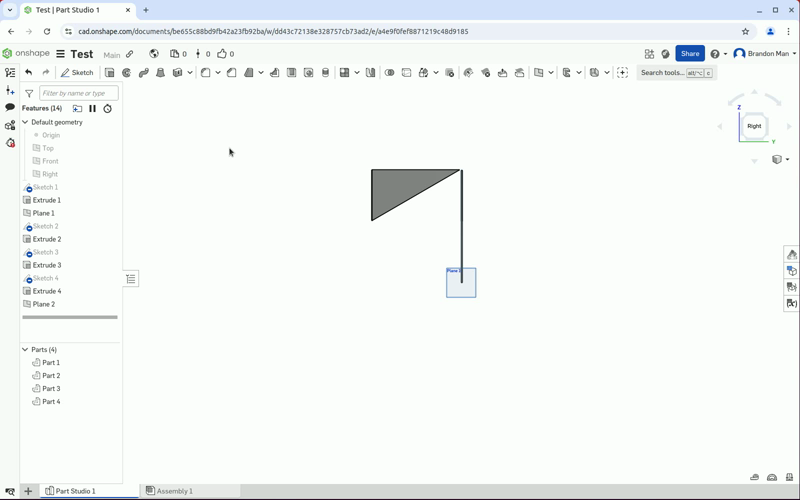
key(shift+s)
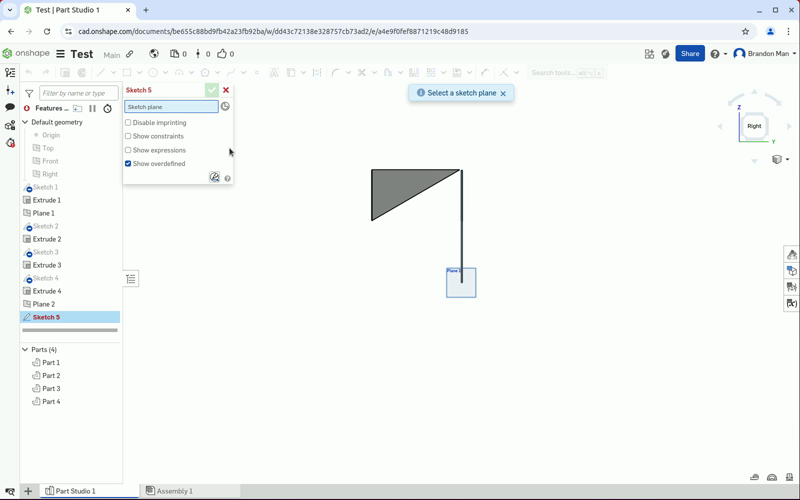
mouse_move(73, 306)
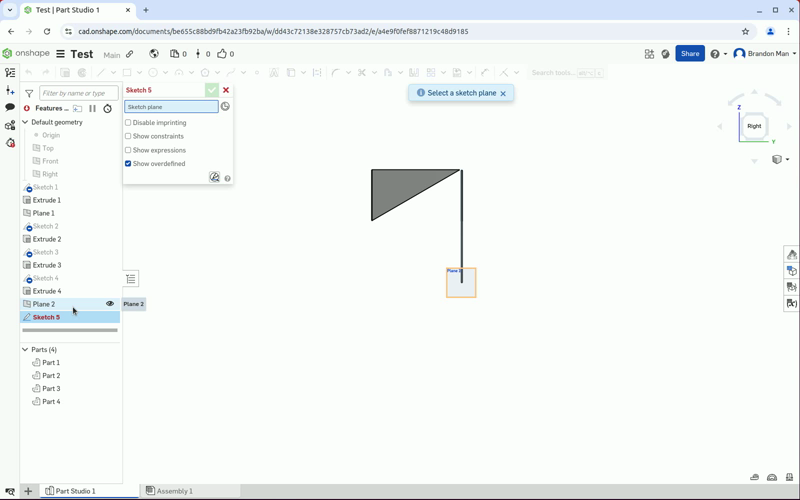
click(73, 306)
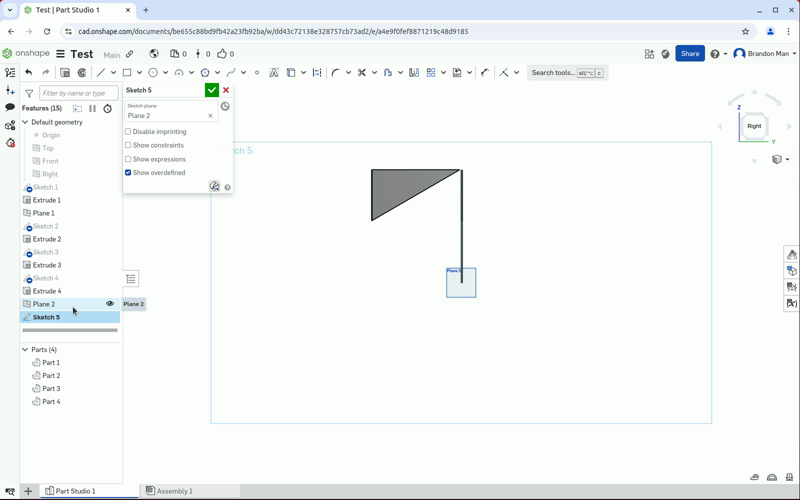
mouse_move(73, 352)
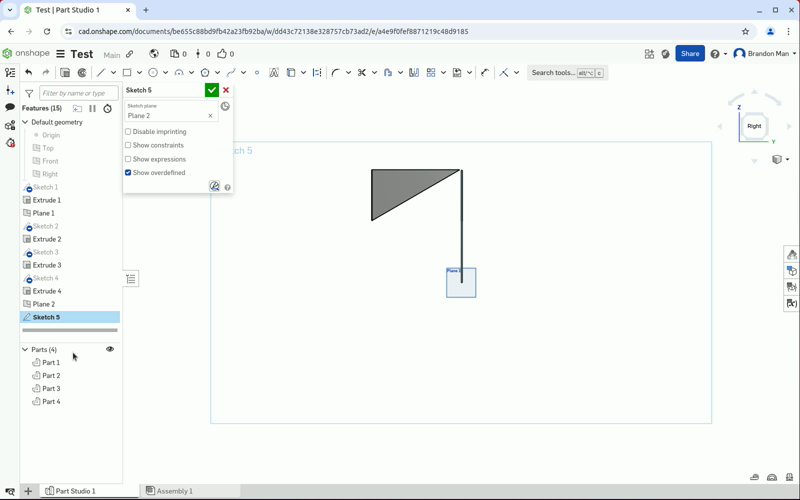
key(y)
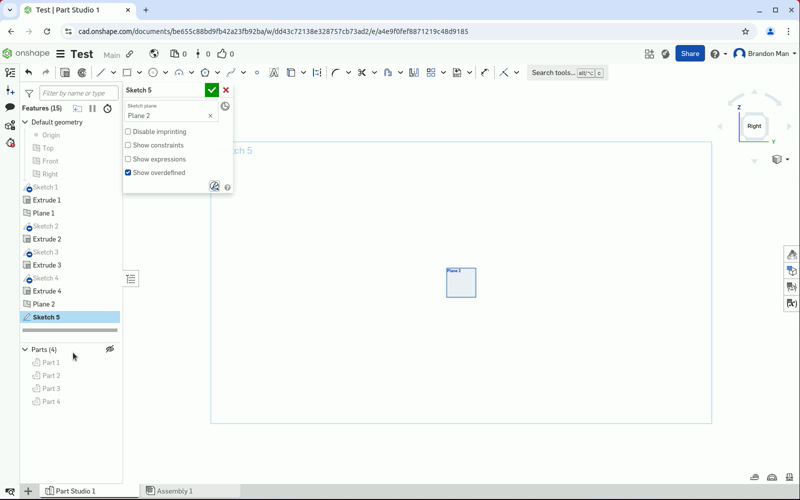
key(l)
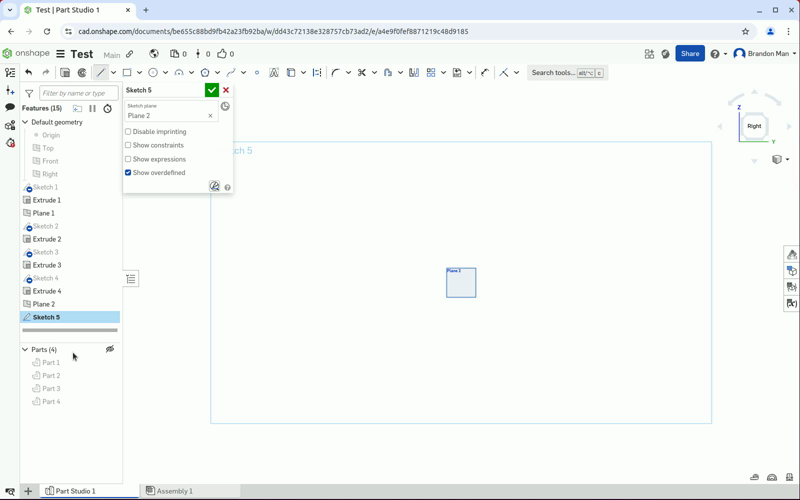
key_down(shift)
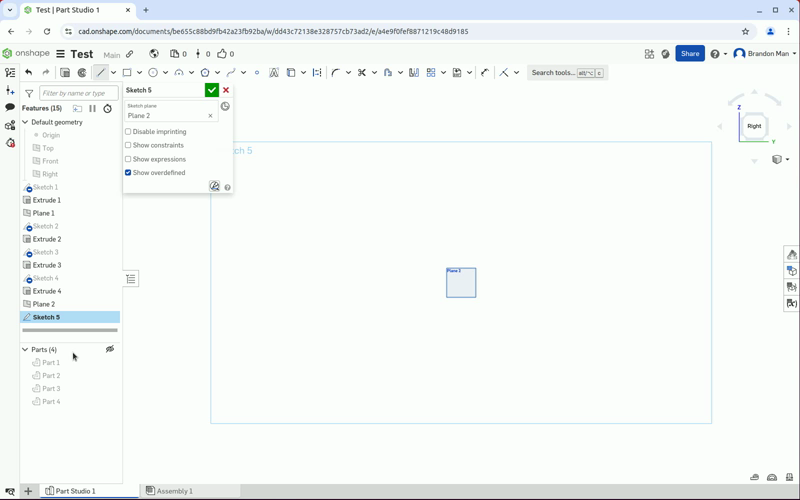
mouse_move(372, 170)
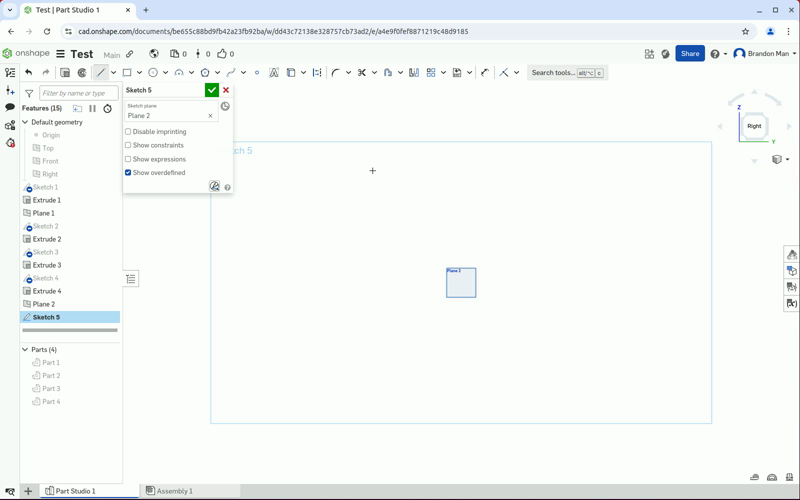
click(372, 170)
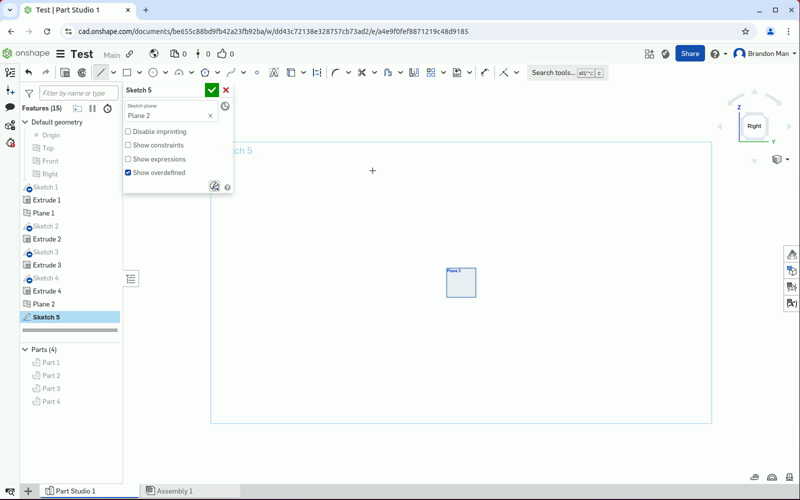
key_up(shift)
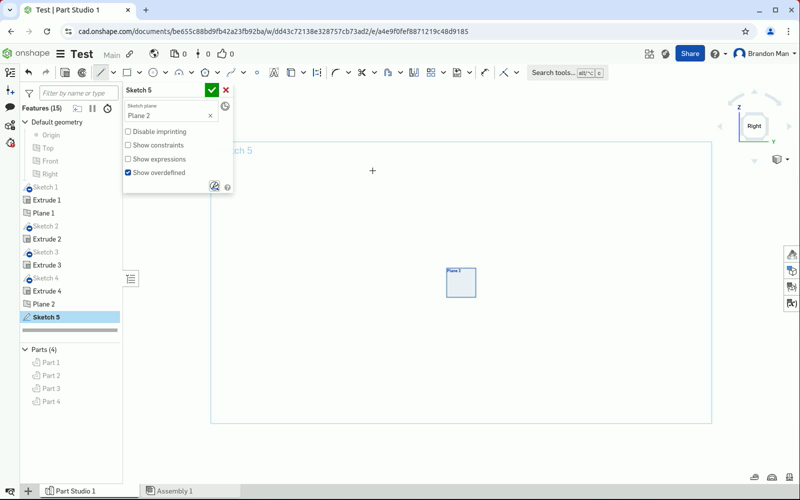
key_down(shift)
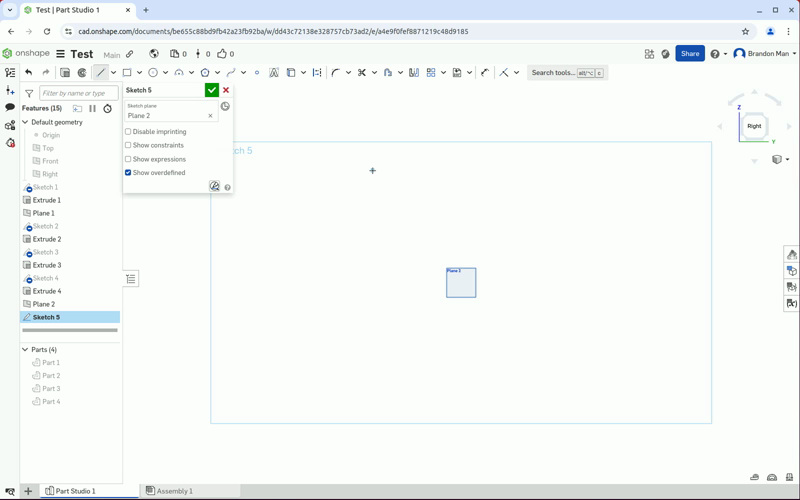
mouse_move(461, 221)
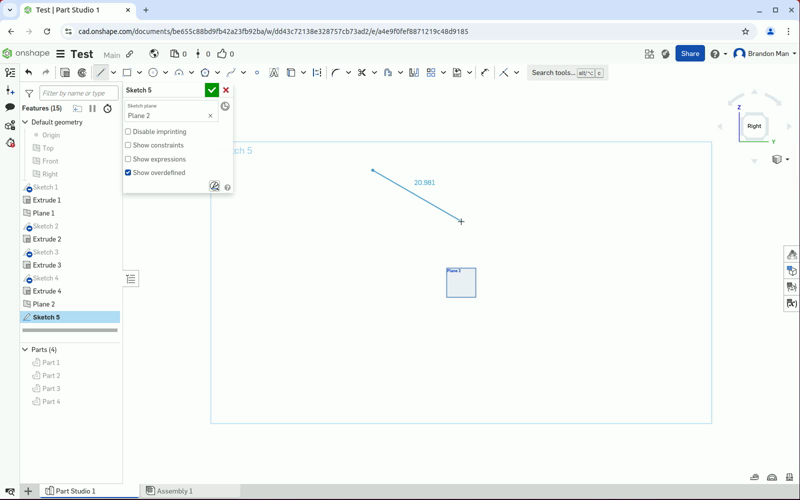
click(461, 221)
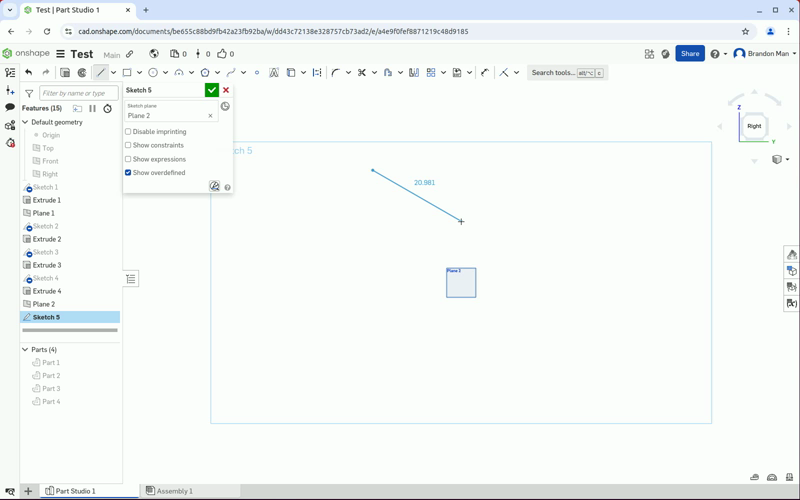
key_up(shift)
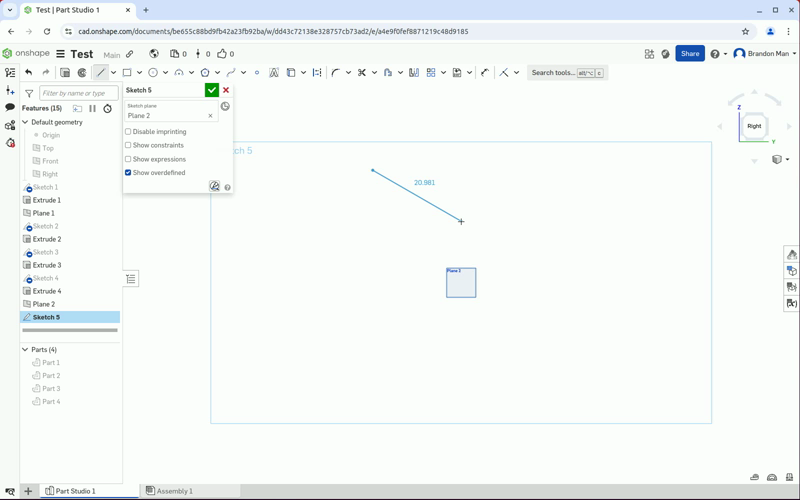
key_down(shift)
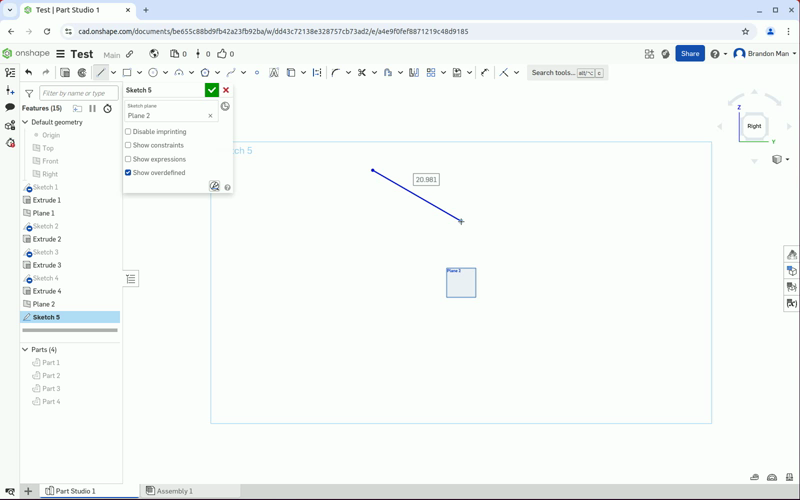
mouse_move(491, 221)
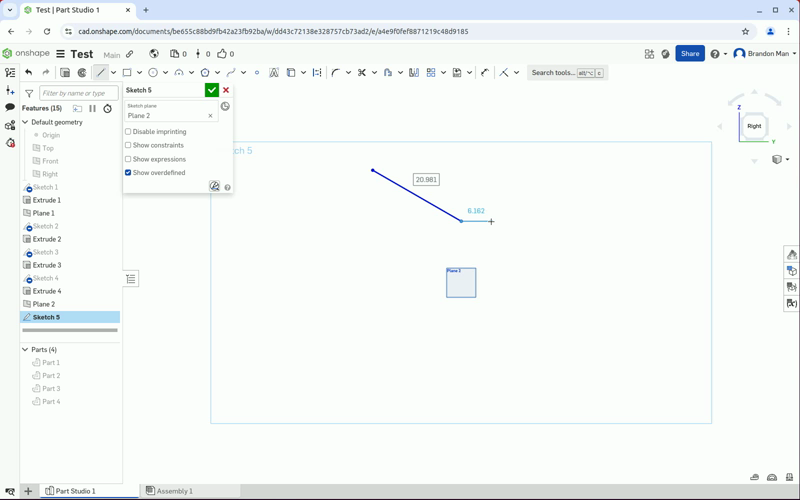
mouse_move(461, 170)
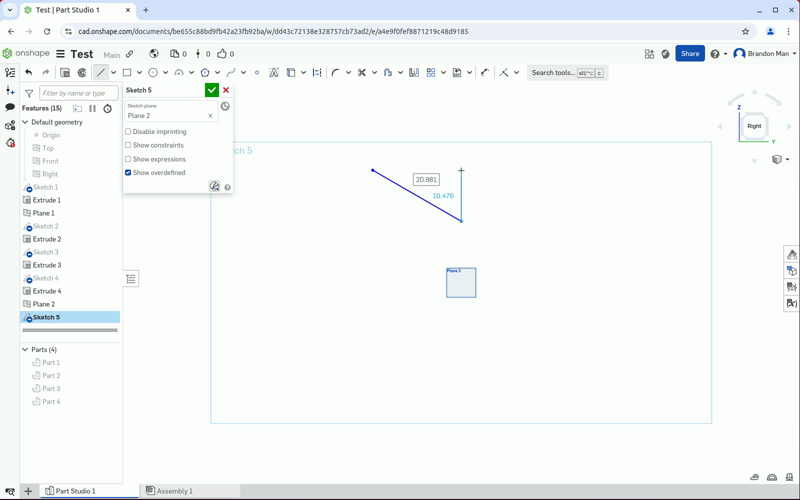
click(461, 170)
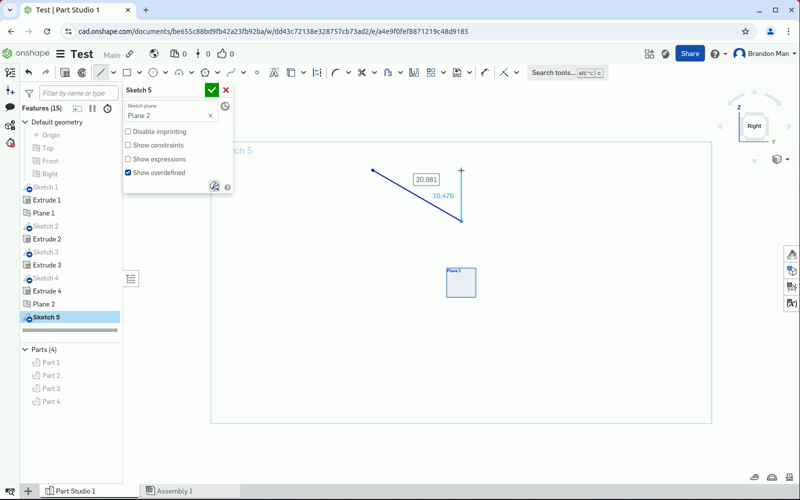
key_up(shift)
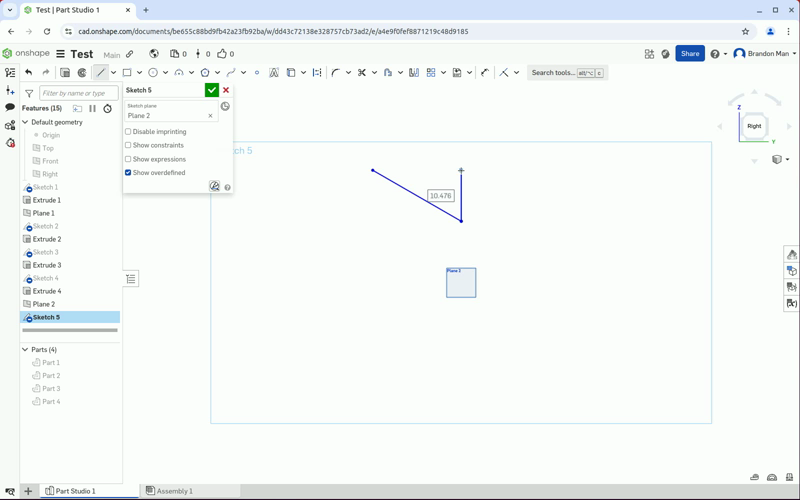
key_down(shift)
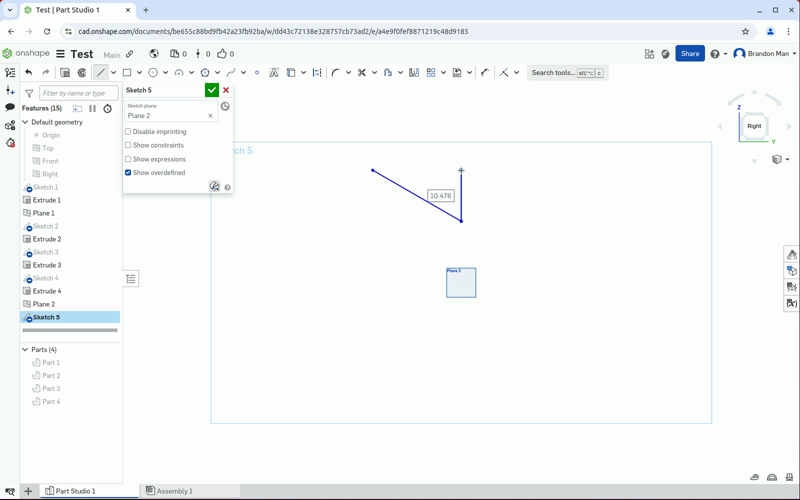
mouse_move(372, 170)
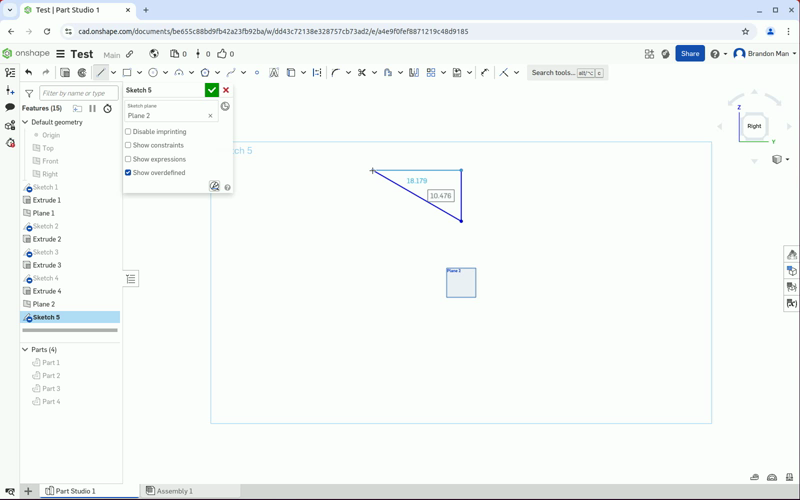
key_up(shift)
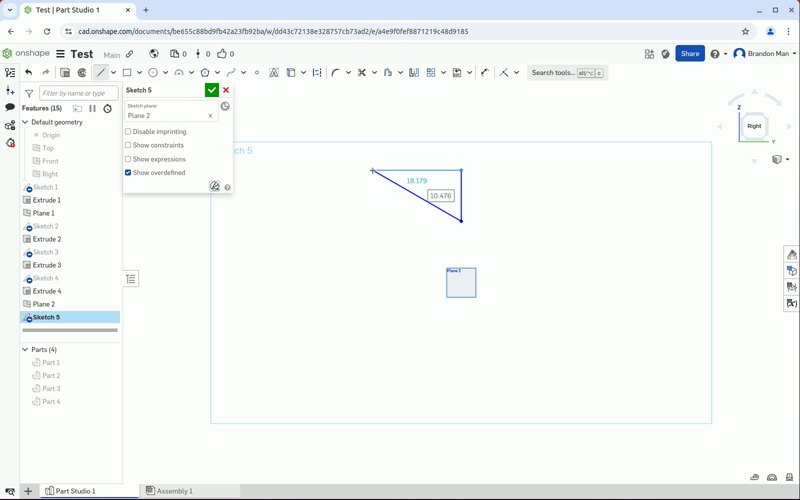
click(372, 170)
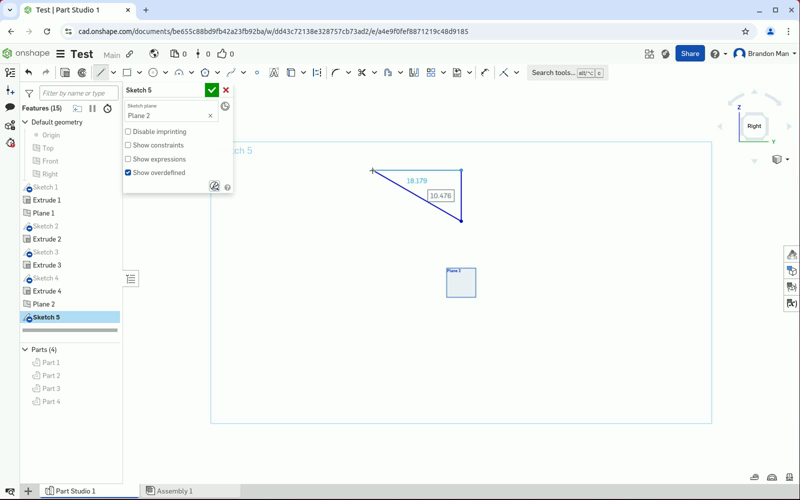
key(esc)
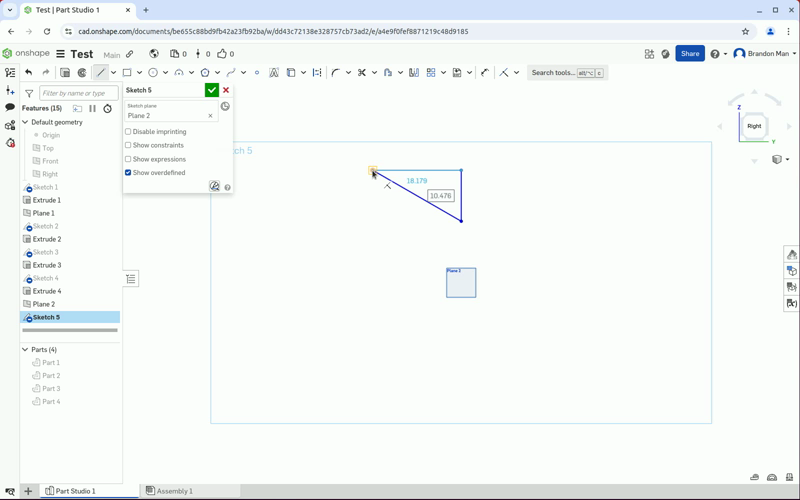
mouse_move(422, 178)
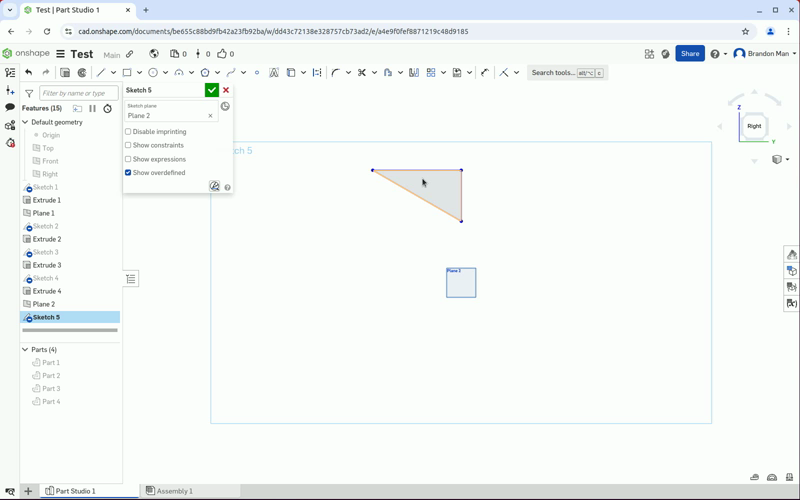
click(422, 178)
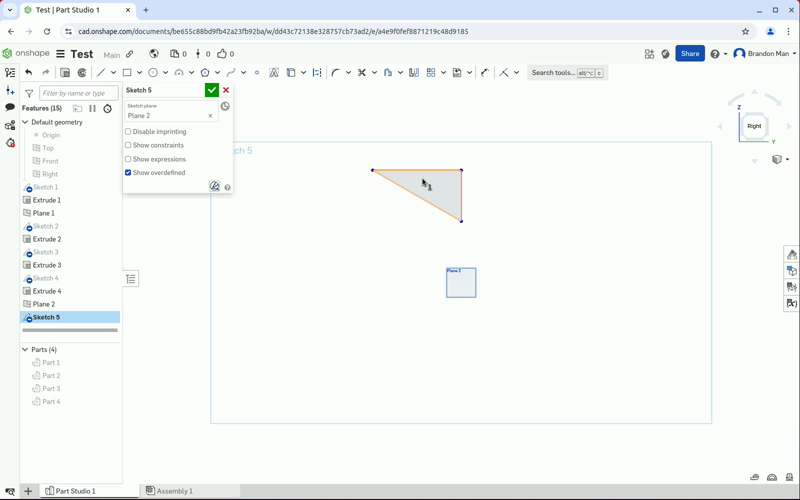
mouse_move(73, 352)
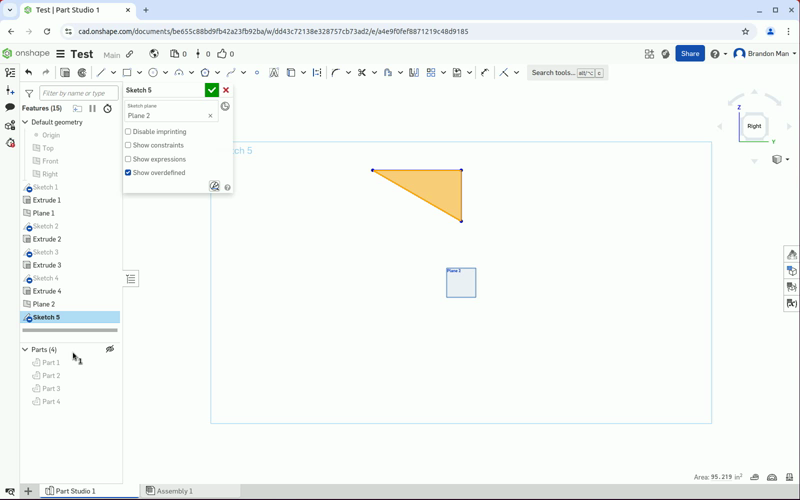
key(shift+y)
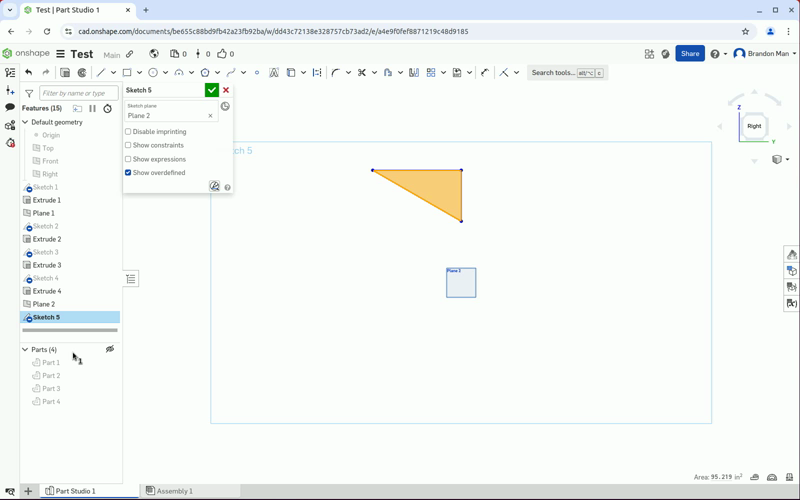
key(shift+e)
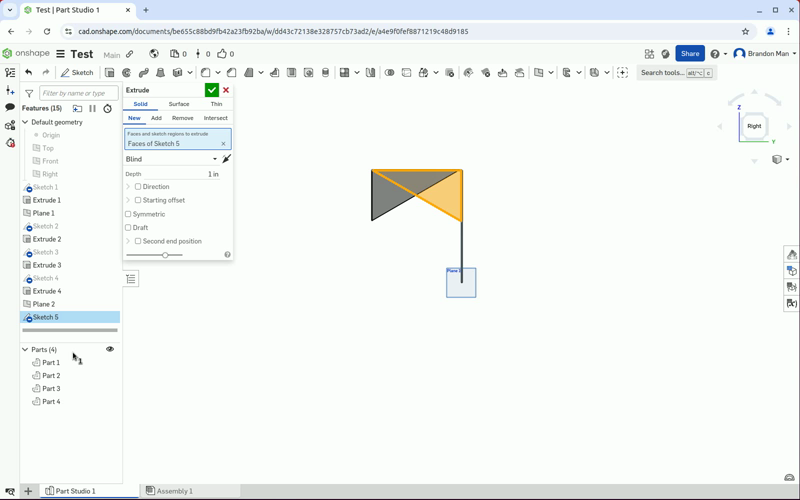
mouse_move(143, 106)
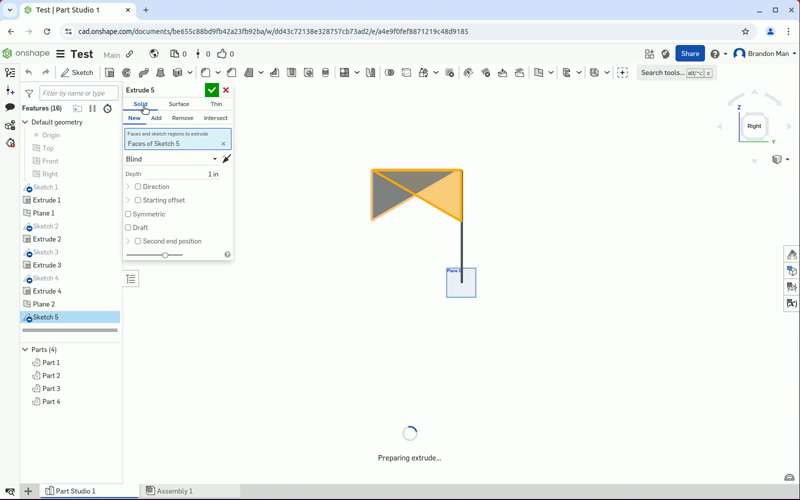
click(143, 106)
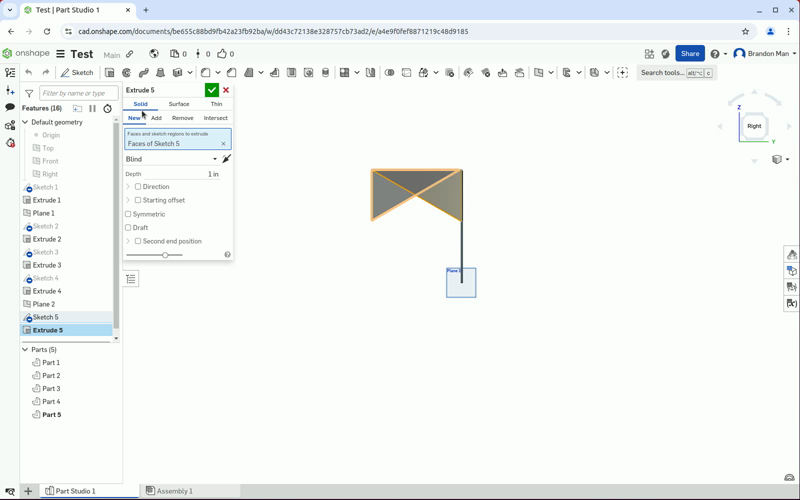
mouse_move(137, 120)
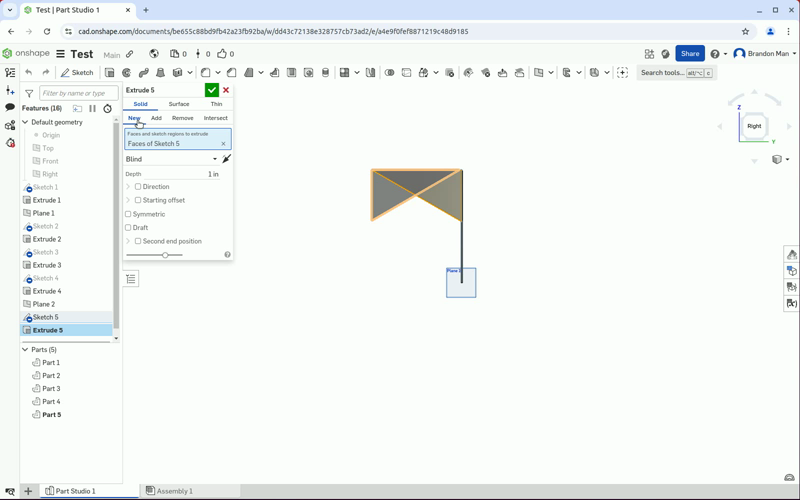
click(137, 120)
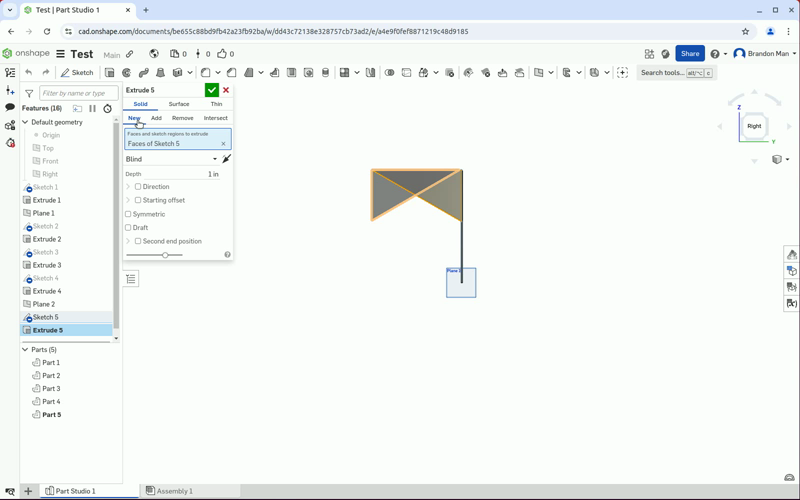
key(tab, 4)
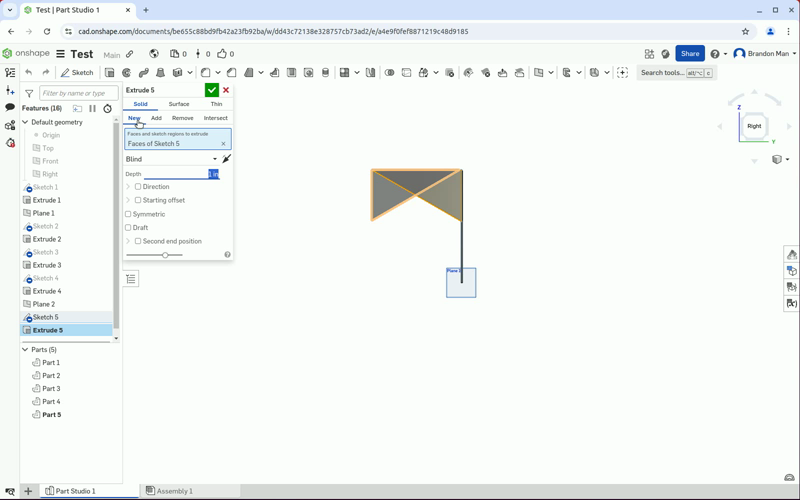
text(-0.241)
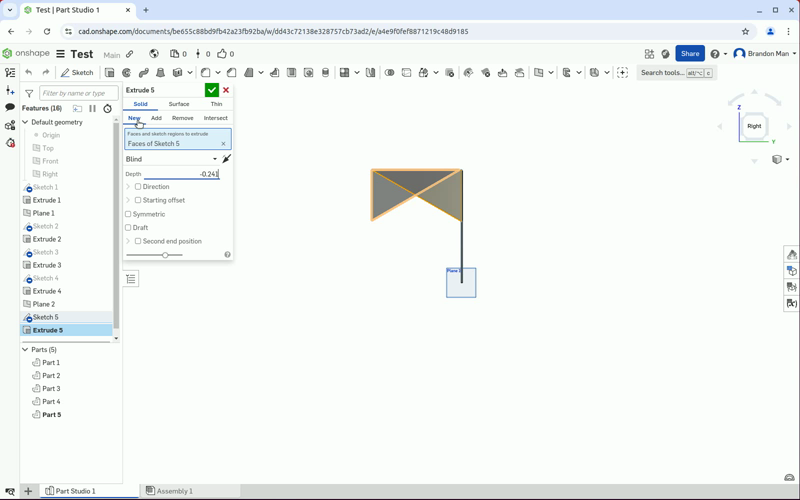
key(enter)
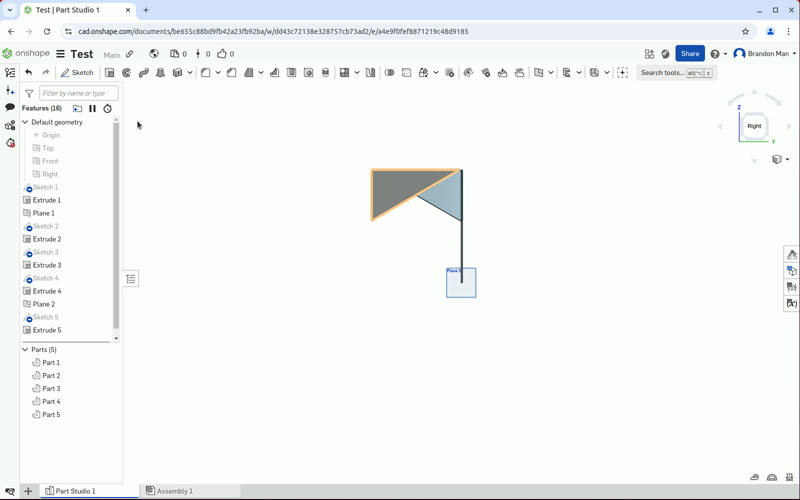
key(shift+h)
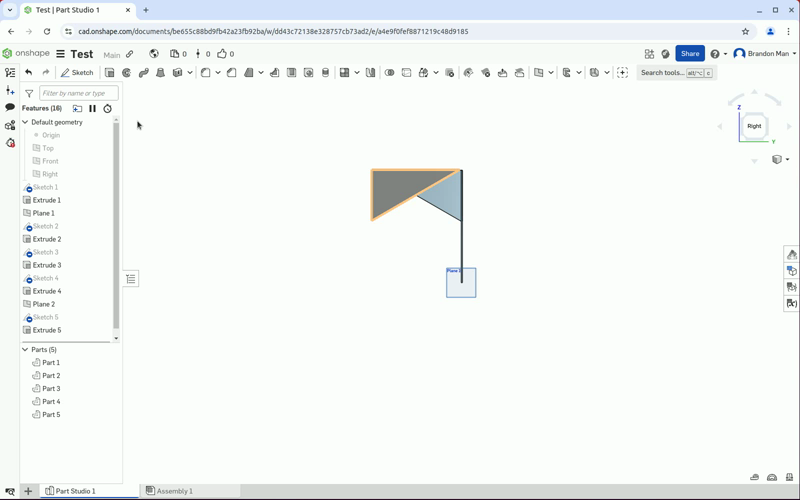
key(shift+h)
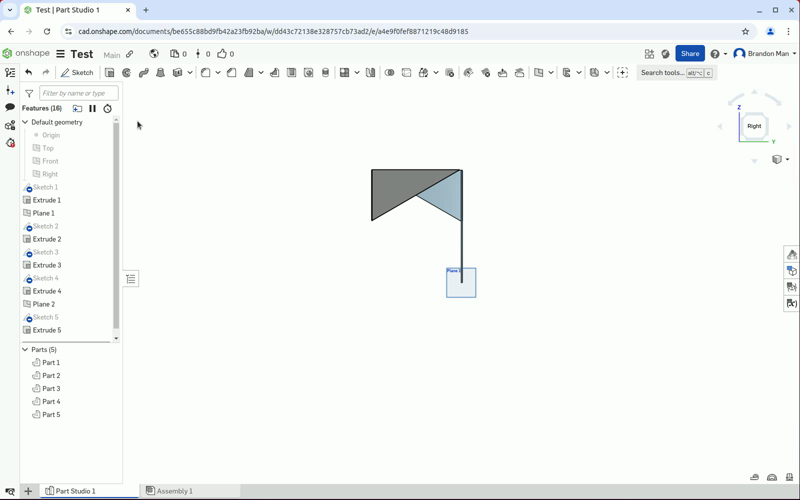
mouse_move(69, 189)
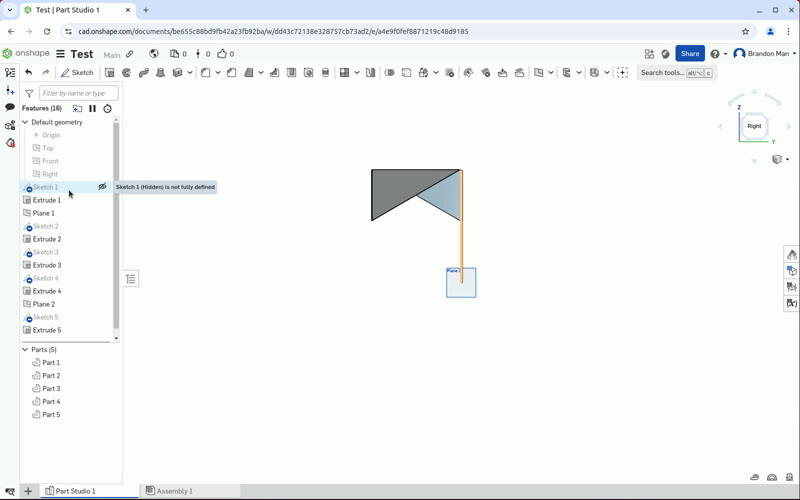
click(69, 189)
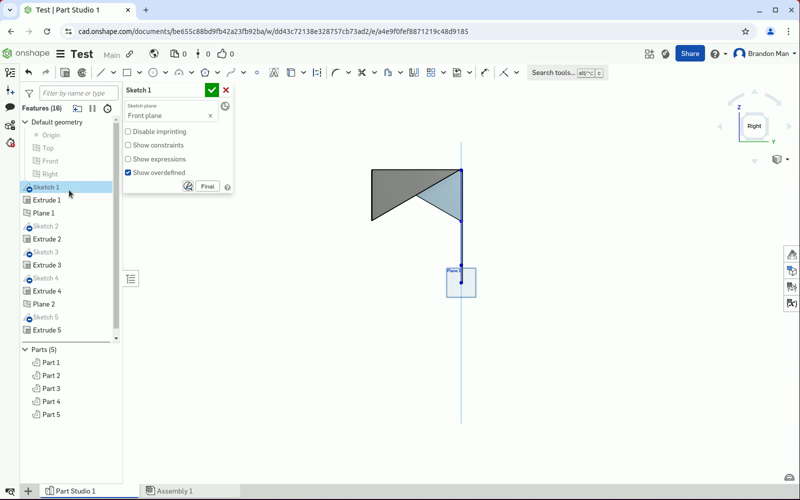
mouse_move(229, 92)
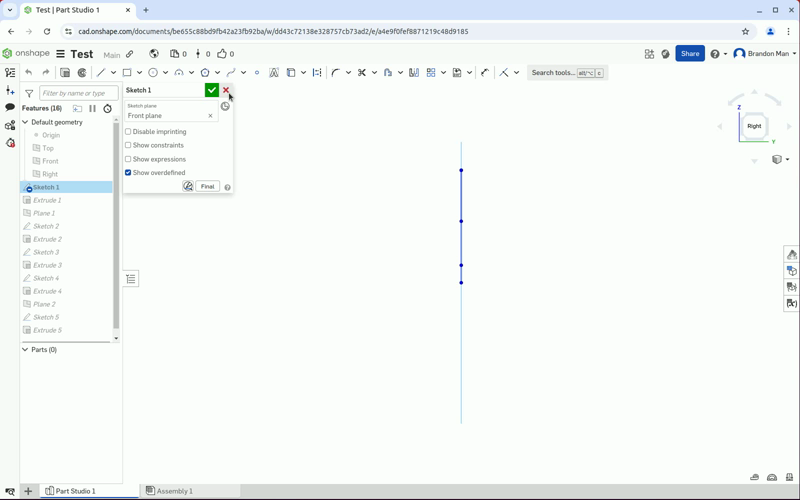
click(229, 92)
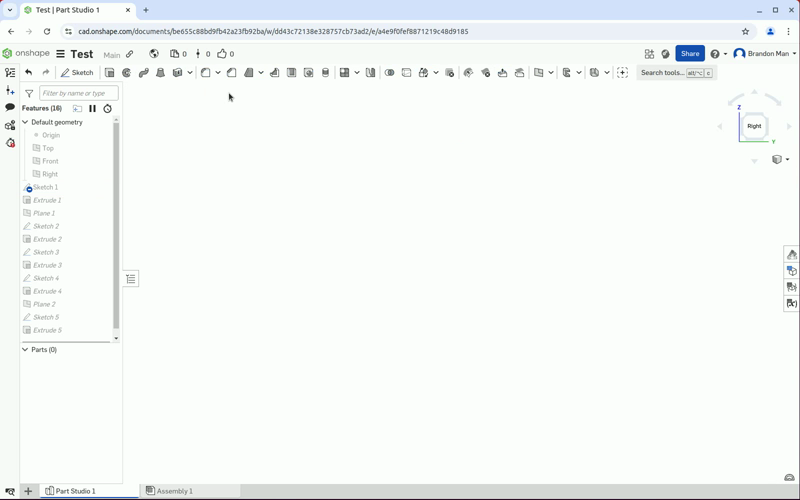
key(shift+s)
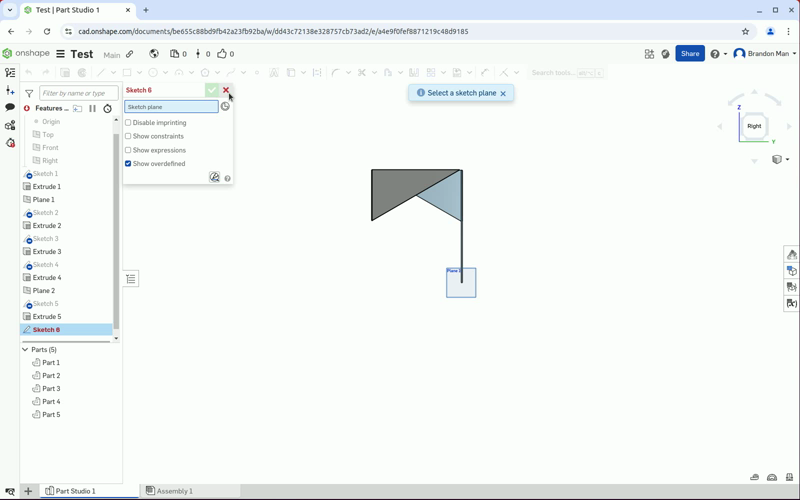
mouse_move(69, 293)
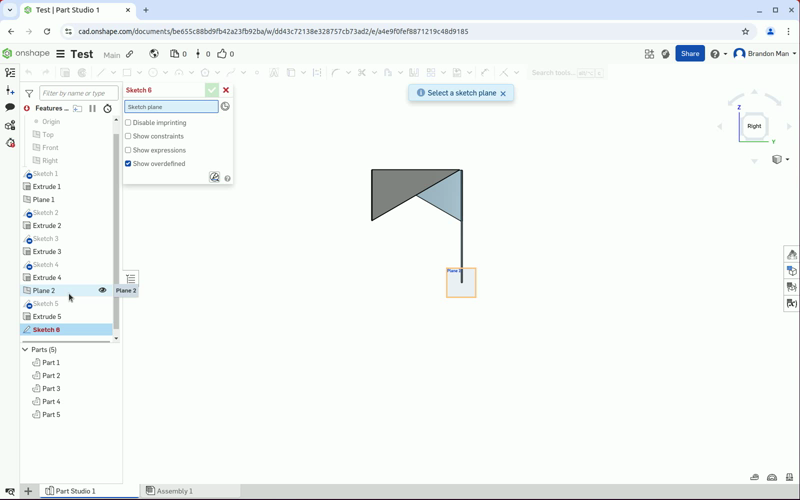
click(69, 293)
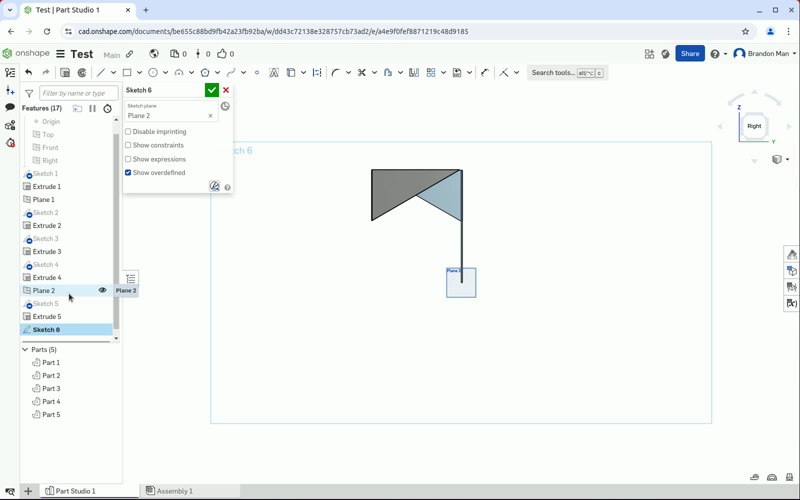
mouse_move(73, 352)
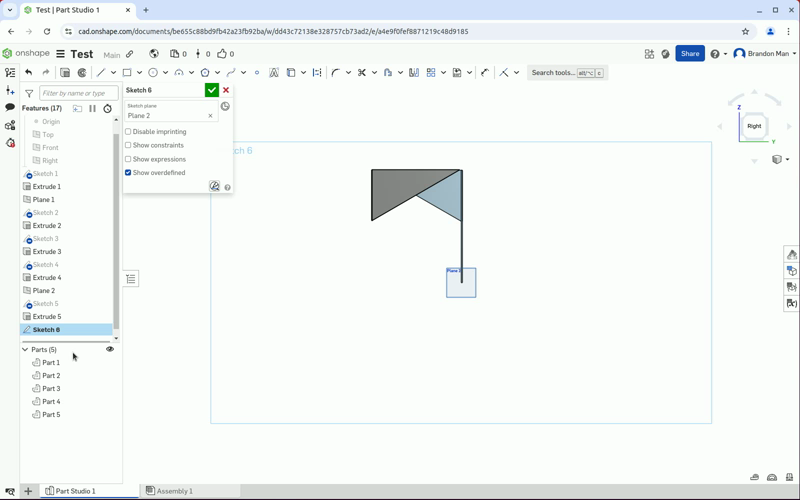
key(y)
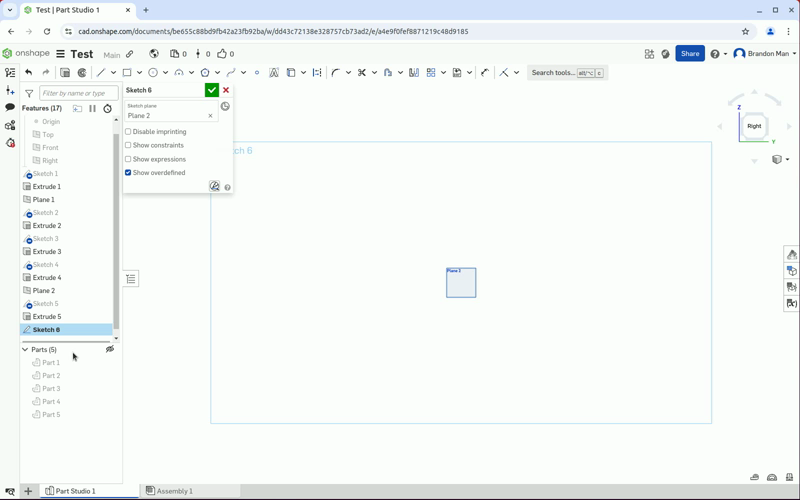
key(l)
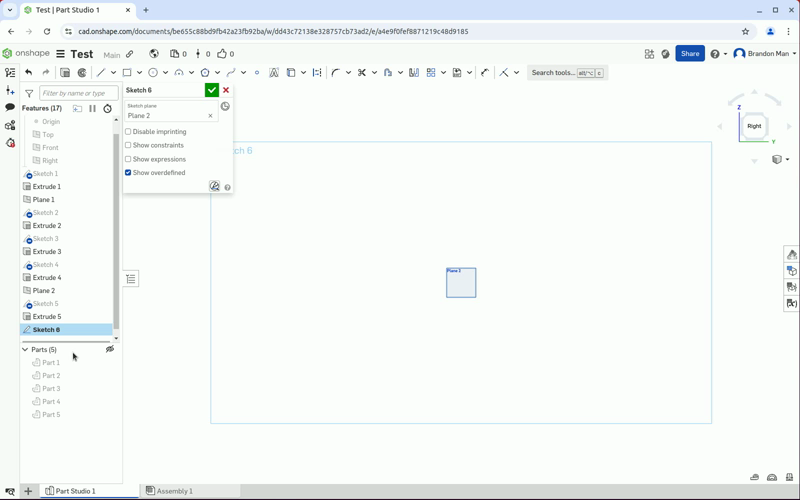
key_down(shift)
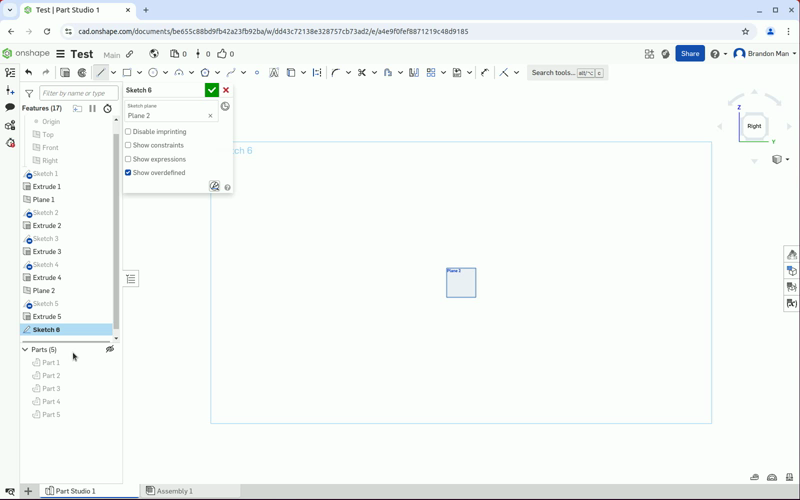
mouse_move(460, 220)
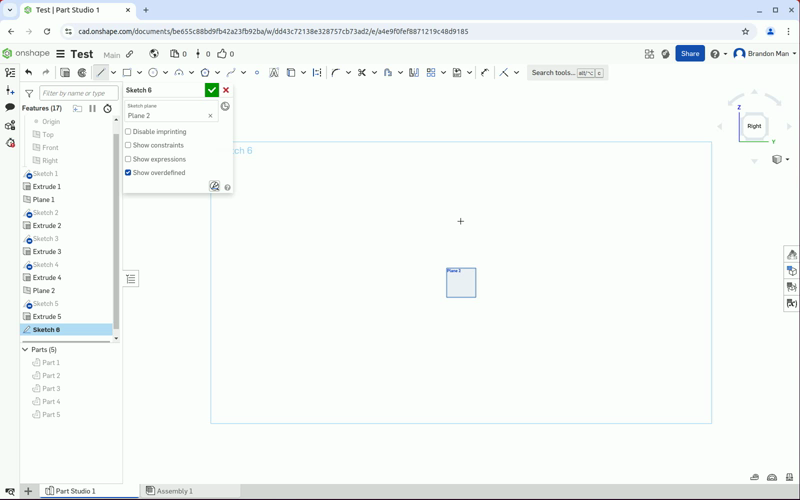
click(460, 220)
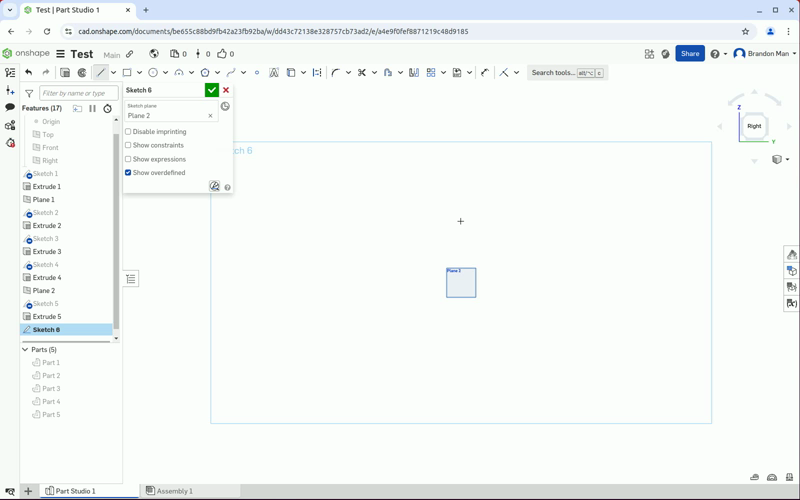
key_up(shift)
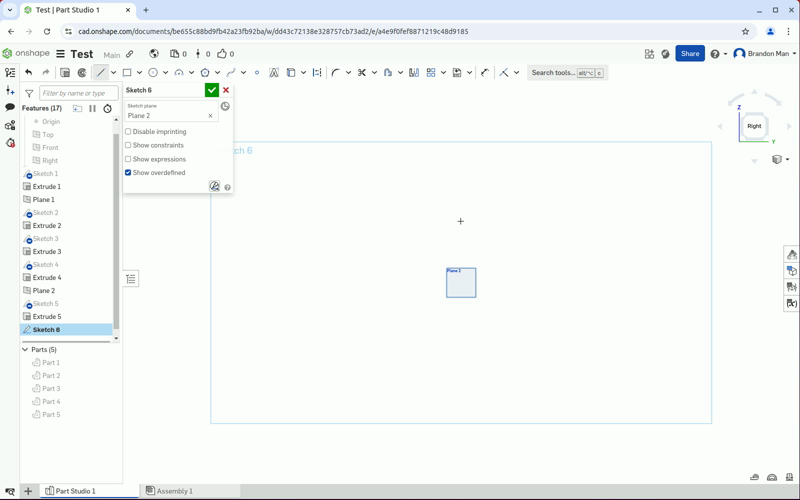
key_down(shift)
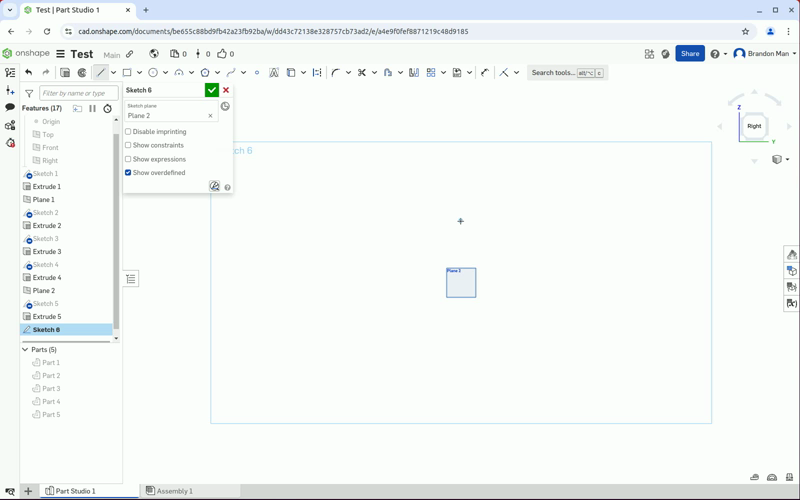
mouse_move(490, 220)
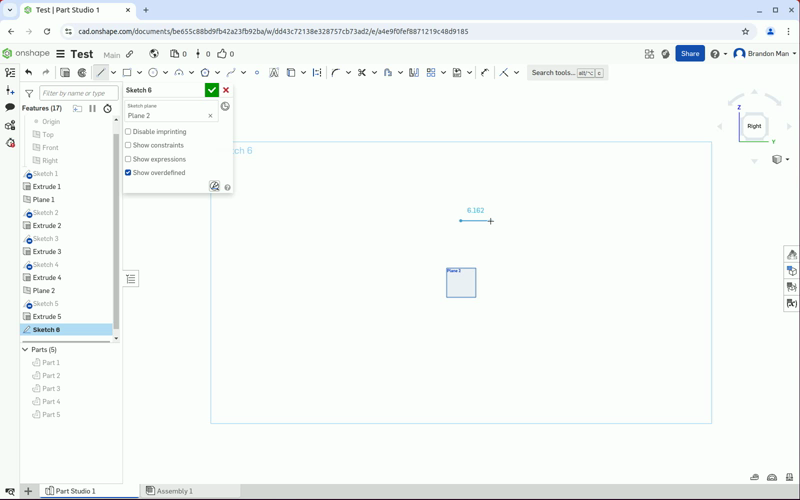
mouse_move(461, 220)
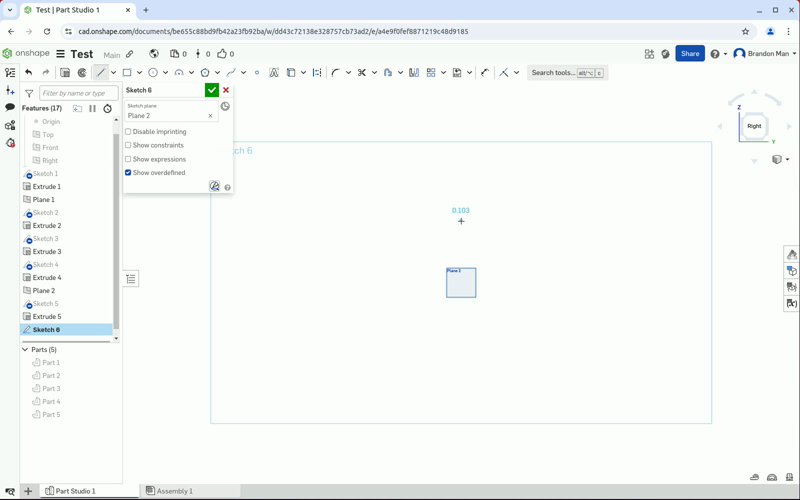
scroll(6)
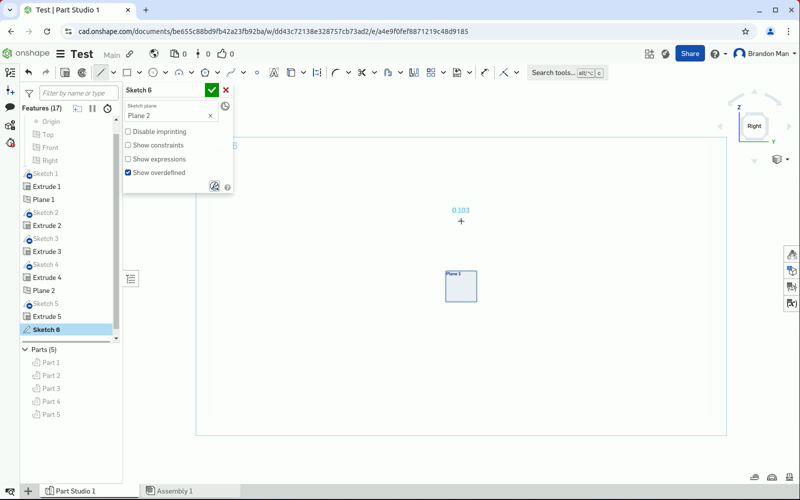
scroll(6)
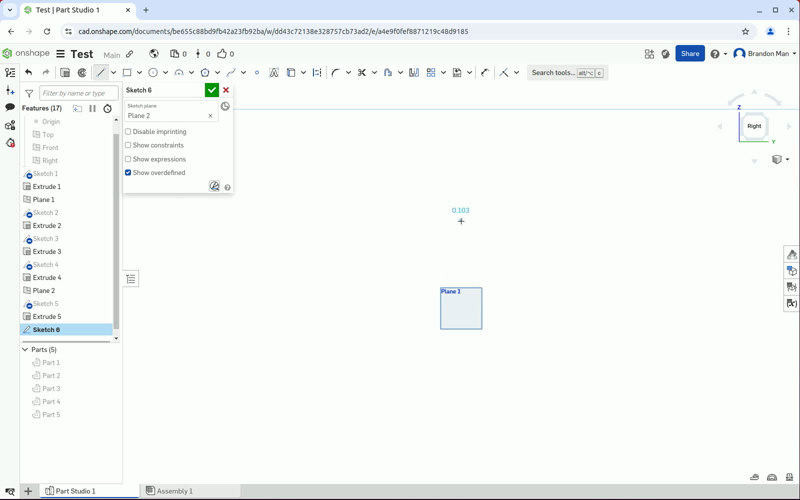
scroll(6)
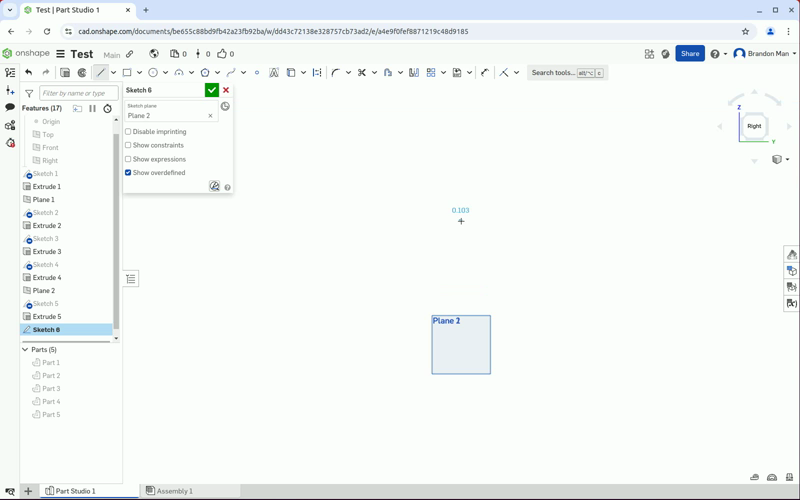
scroll(6)
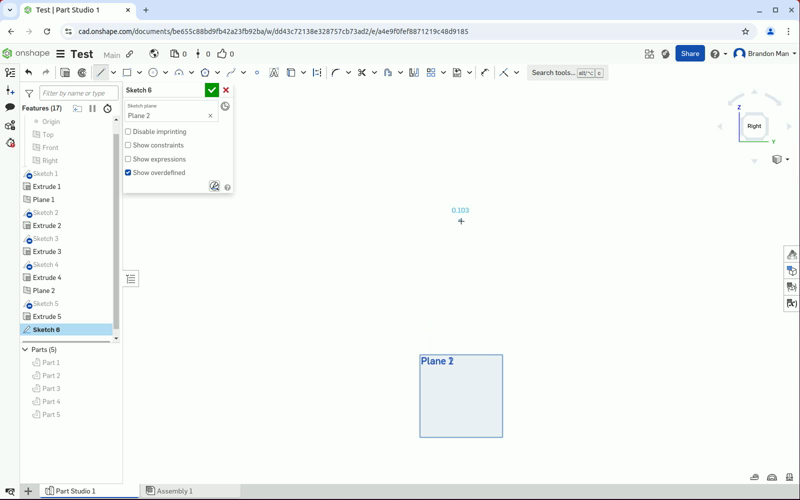
scroll(6)
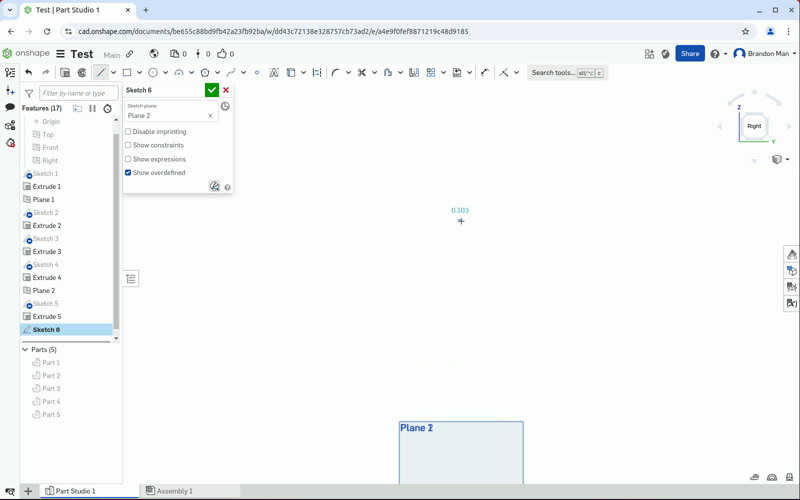
scroll(6)
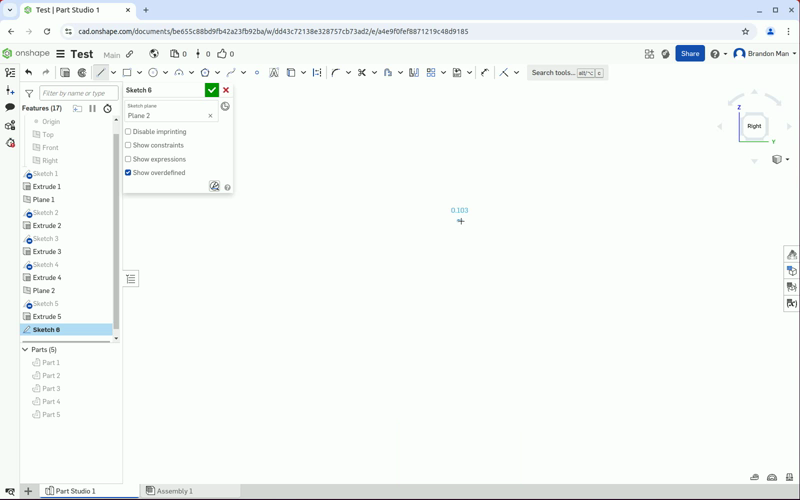
scroll(6)
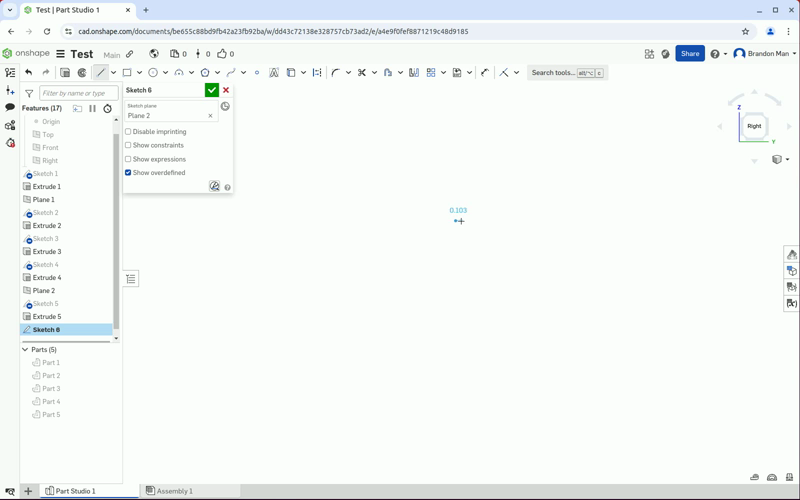
click(461, 220)
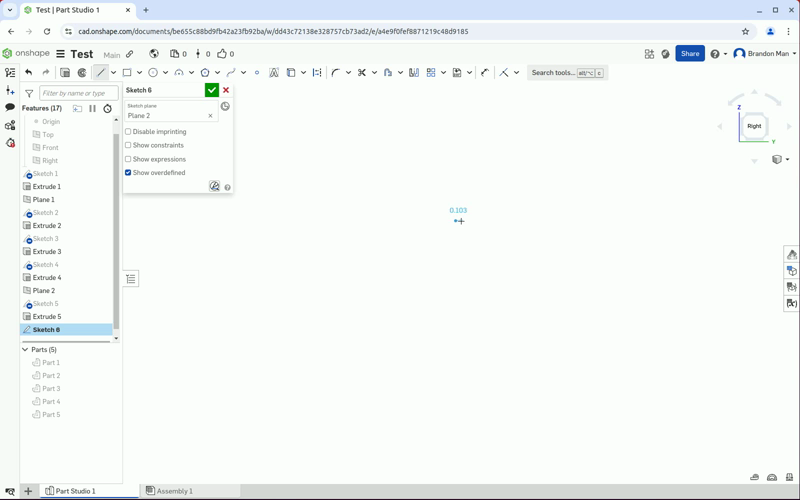
scroll(-6)
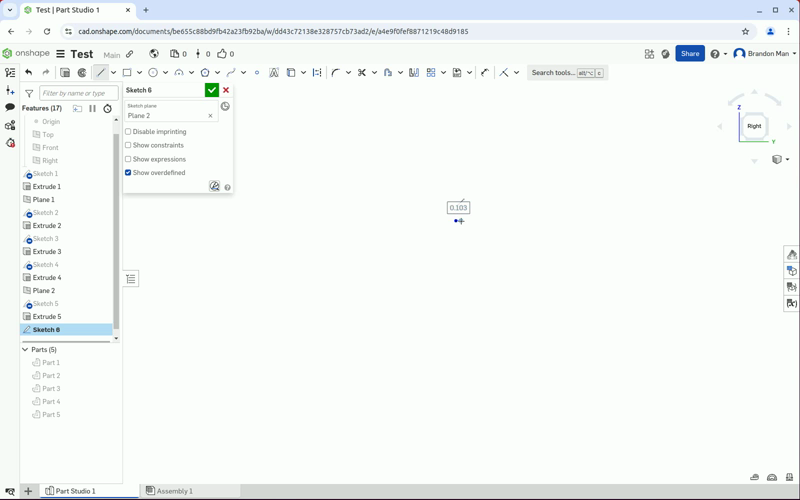
scroll(-6)
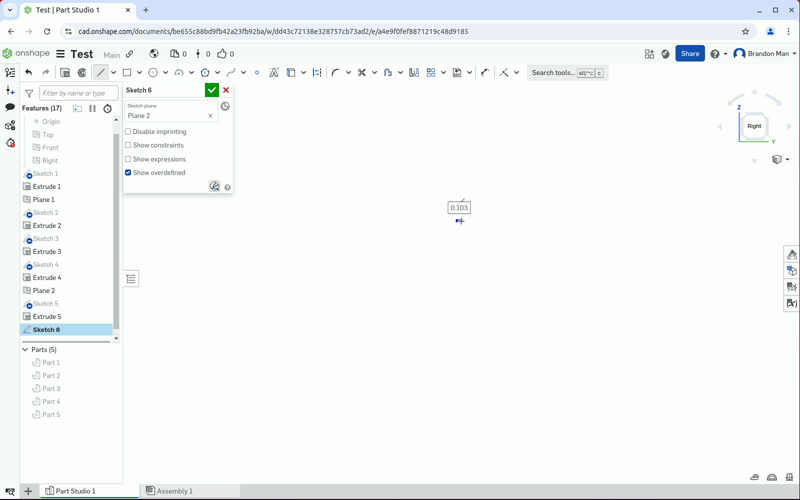
scroll(-6)
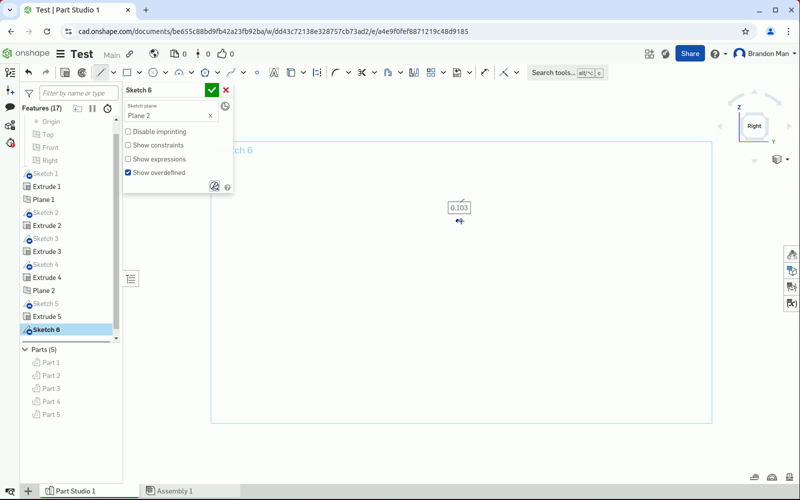
scroll(-6)
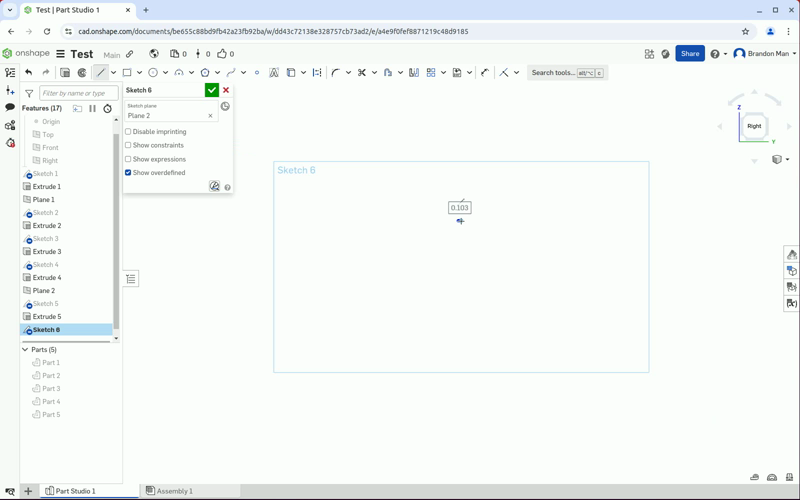
scroll(-6)
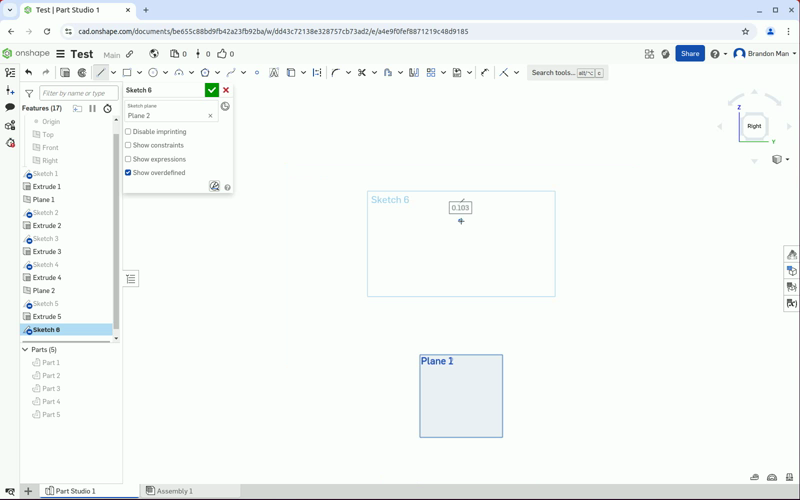
scroll(-6)
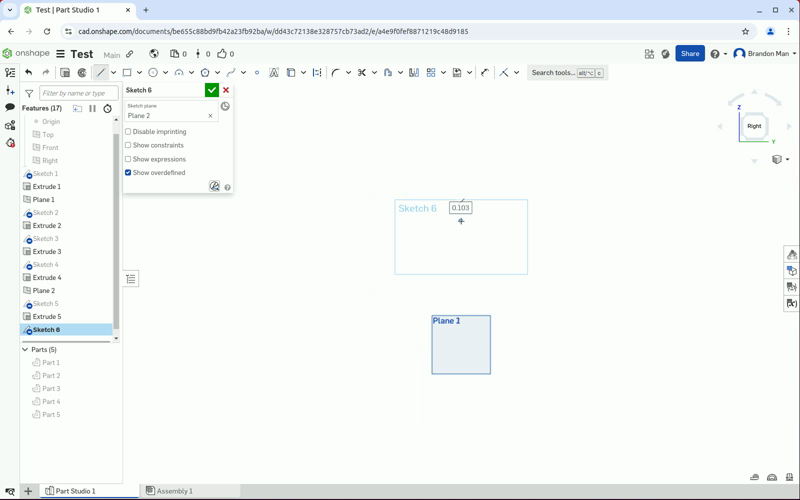
scroll(-6)
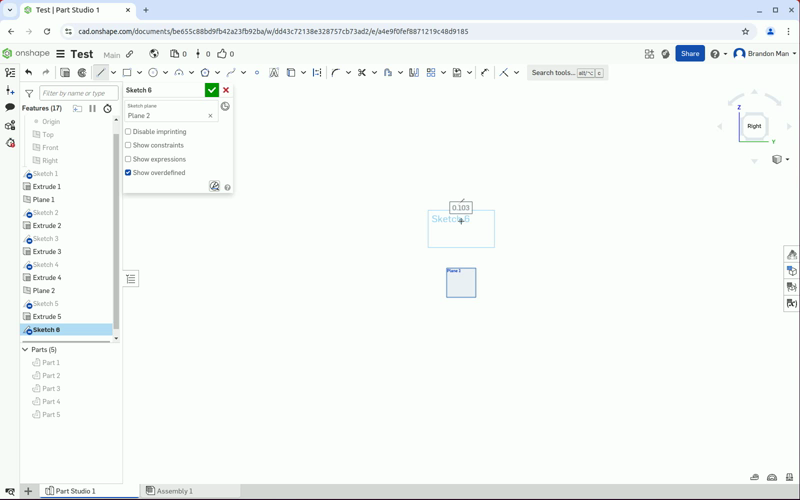
key_up(shift)
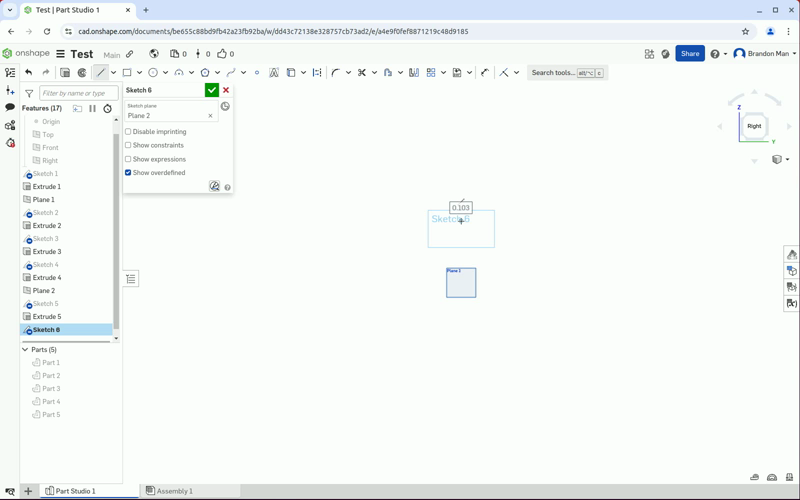
key_down(shift)
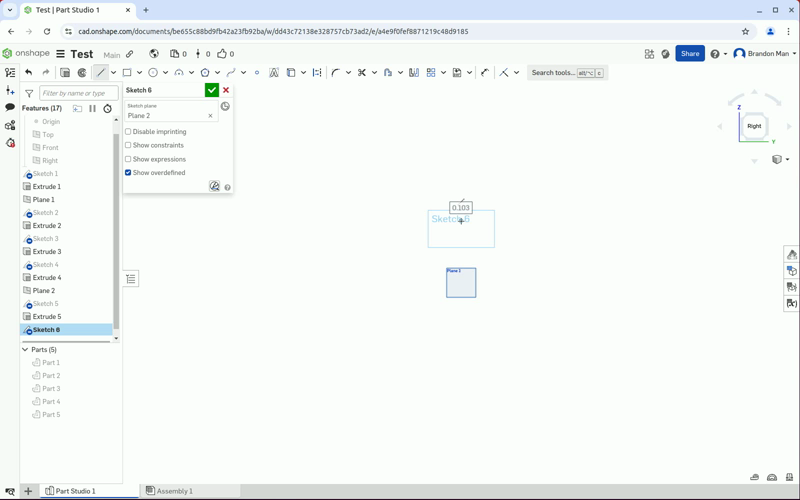
mouse_move(491, 220)
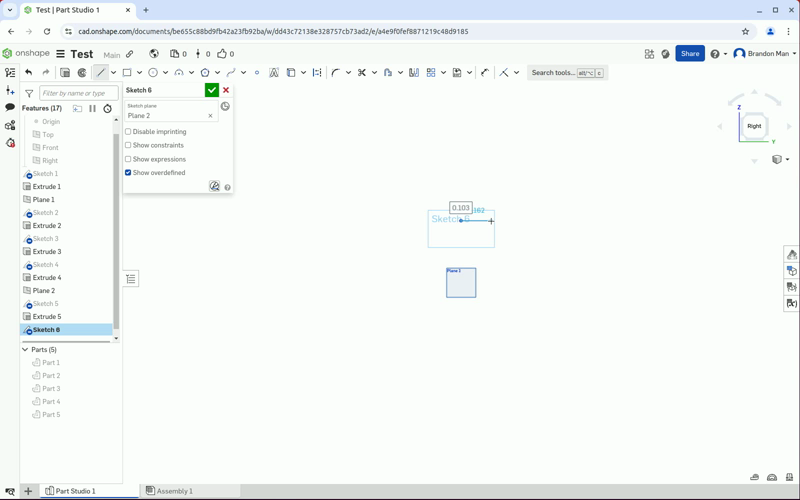
mouse_move(461, 169)
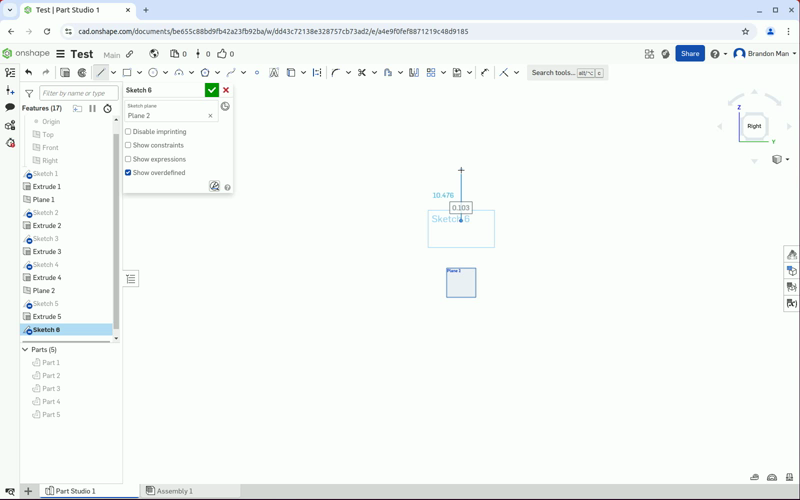
click(461, 169)
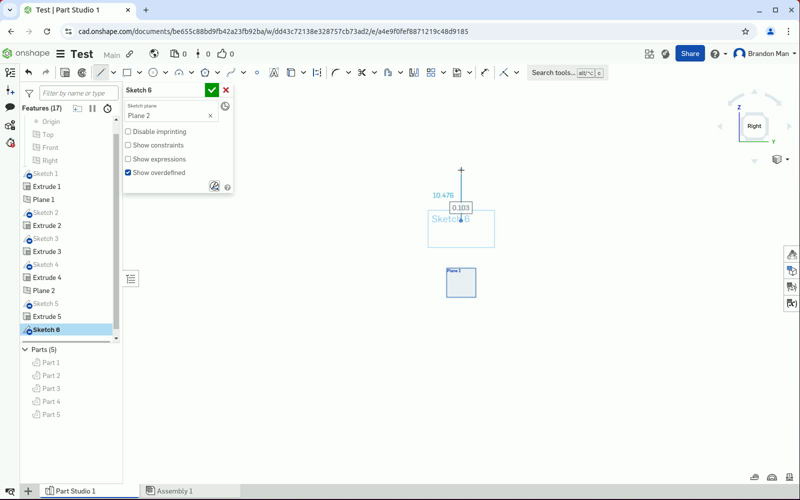
key_up(shift)
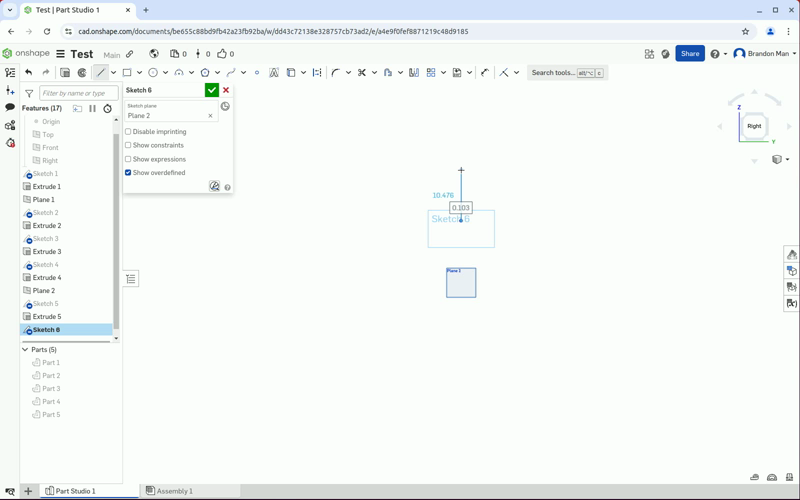
key_down(shift)
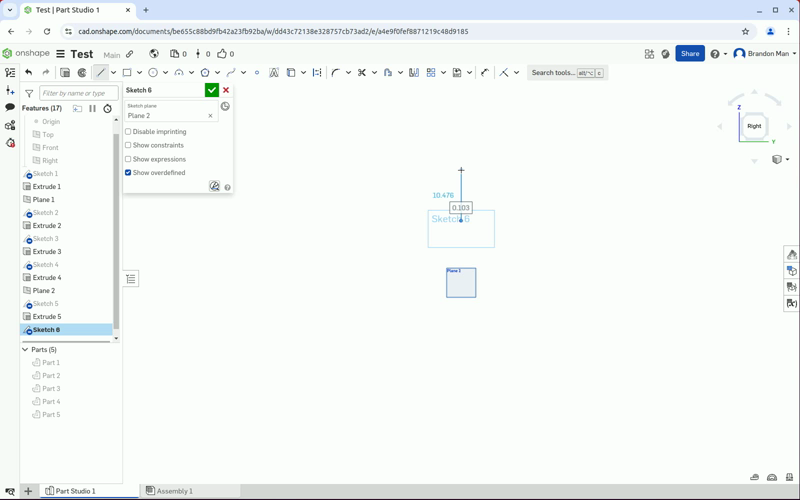
mouse_move(491, 169)
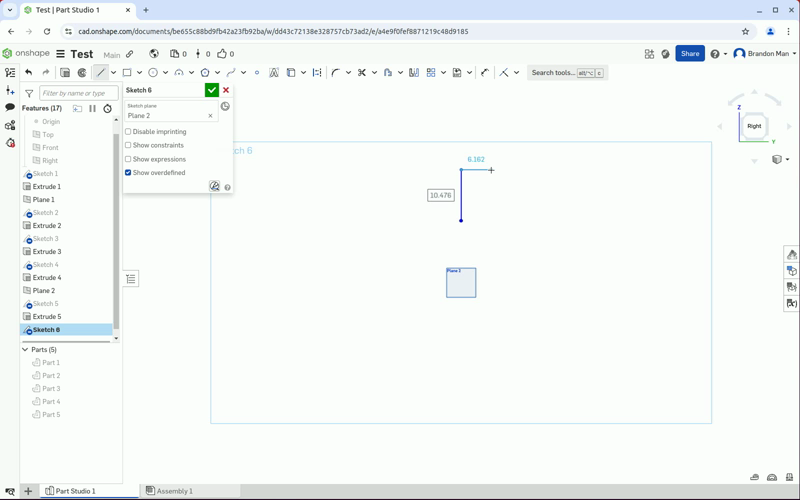
mouse_move(460, 169)
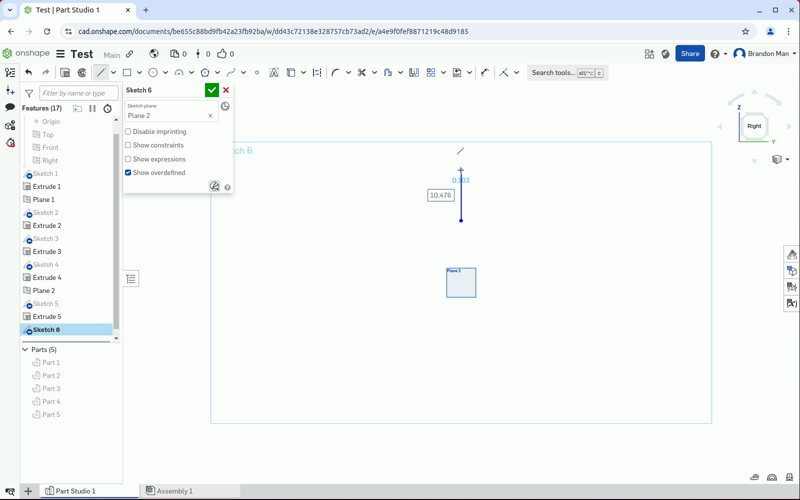
scroll(6)
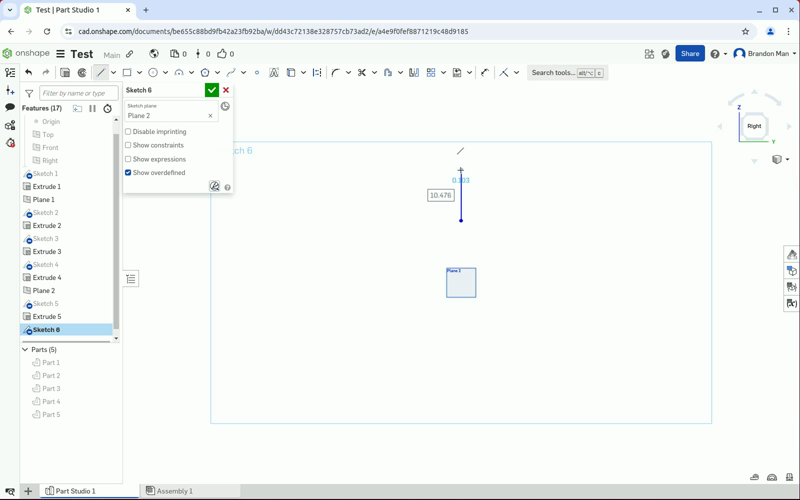
scroll(6)
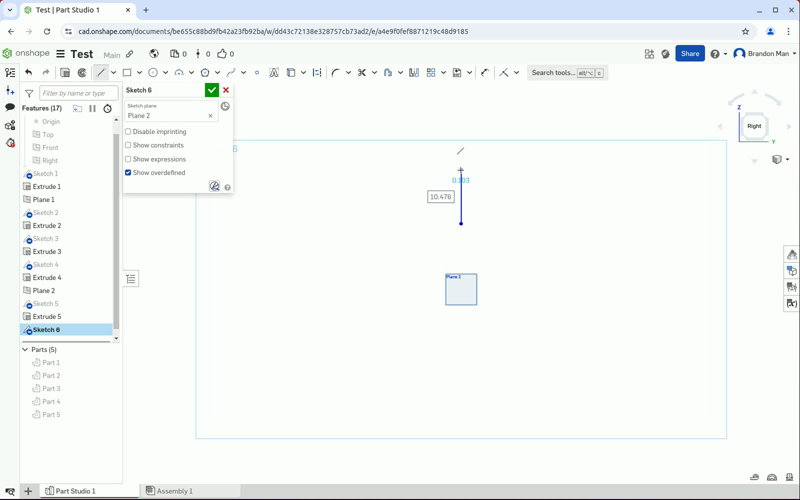
scroll(6)
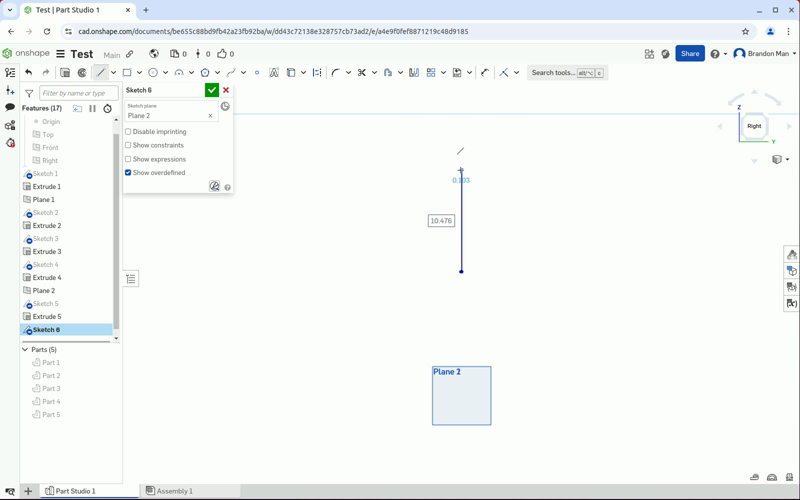
scroll(6)
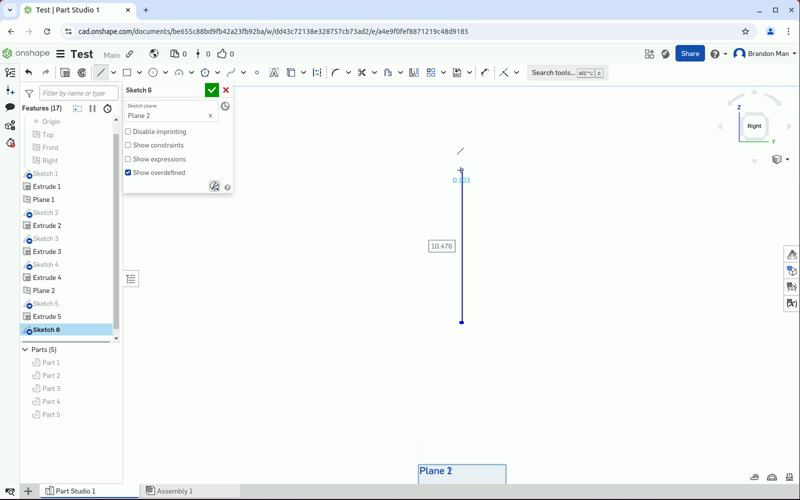
scroll(6)
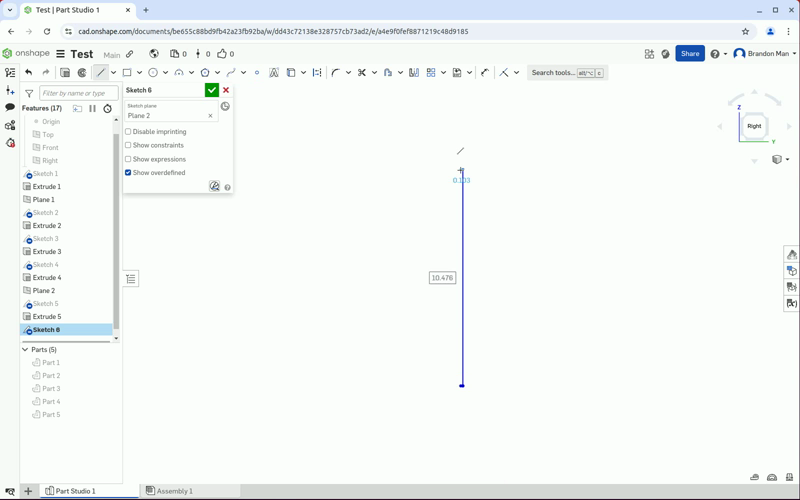
scroll(6)
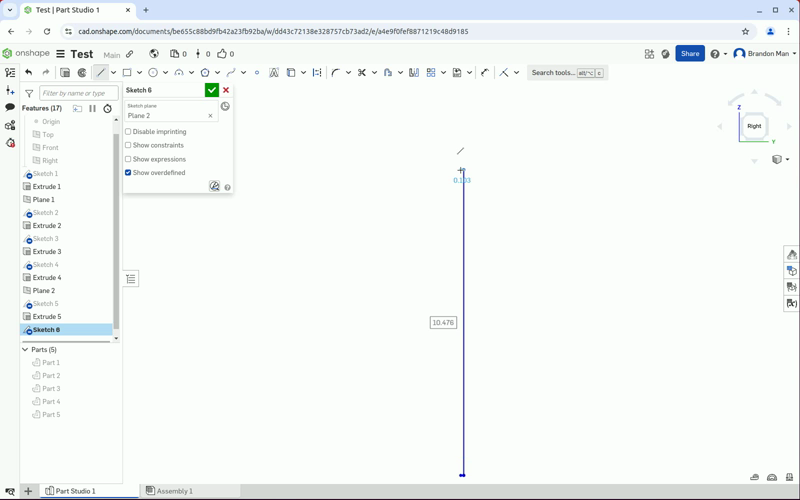
scroll(6)
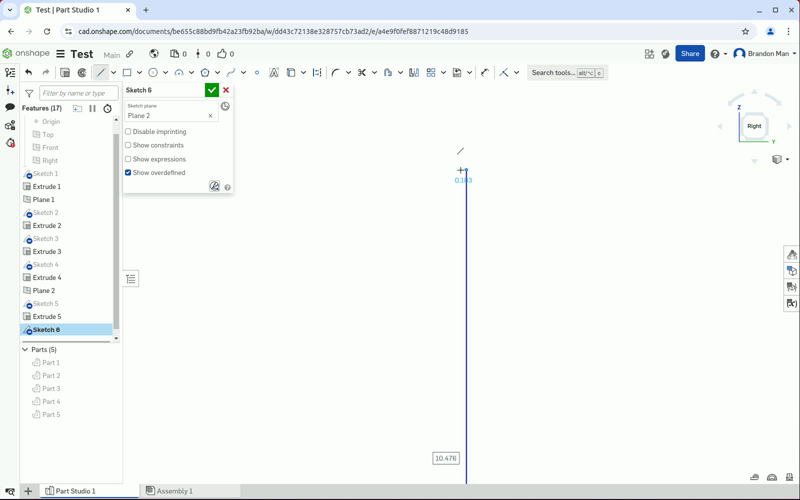
click(460, 169)
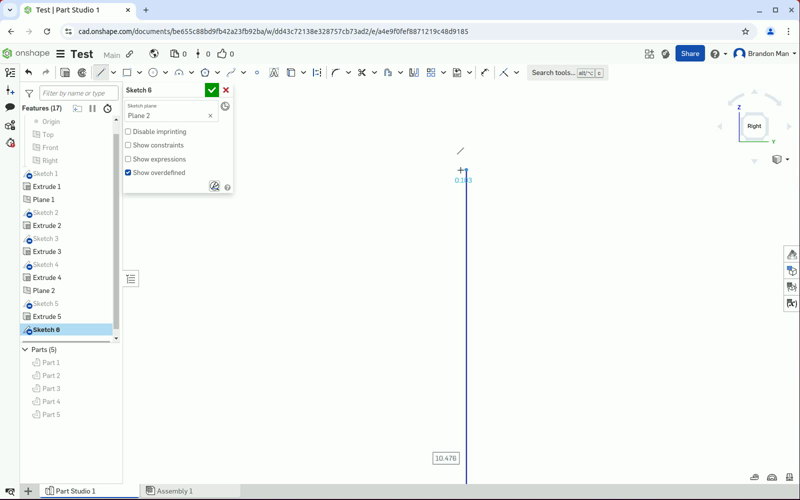
scroll(-6)
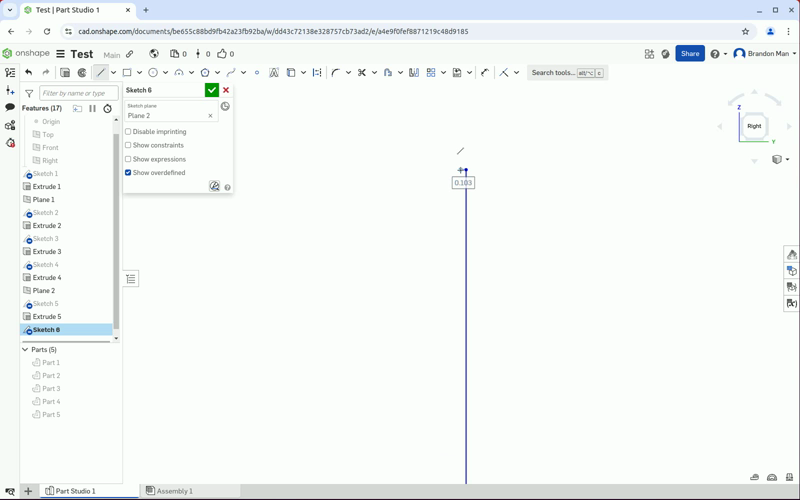
scroll(-6)
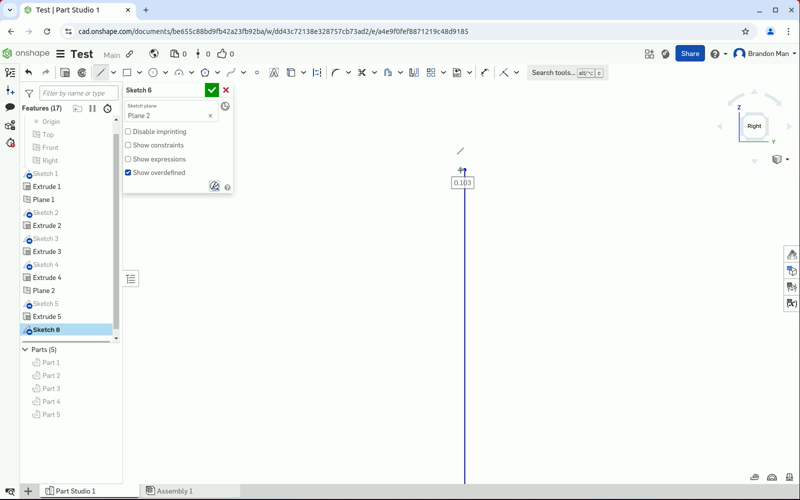
scroll(-6)
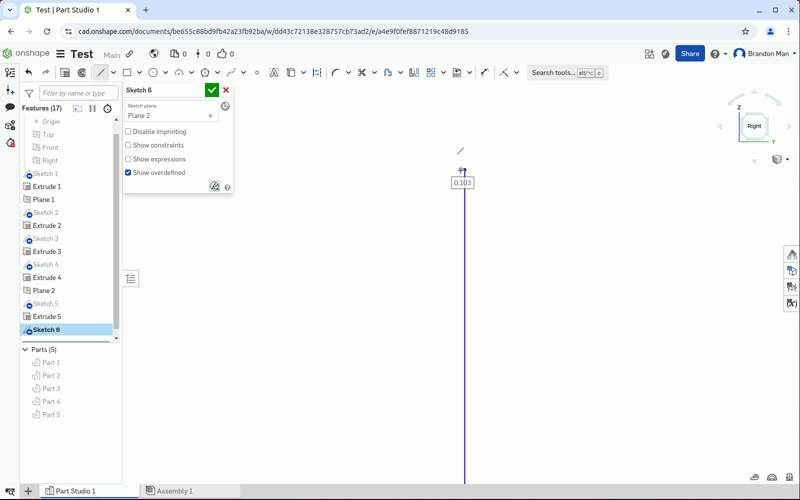
scroll(-6)
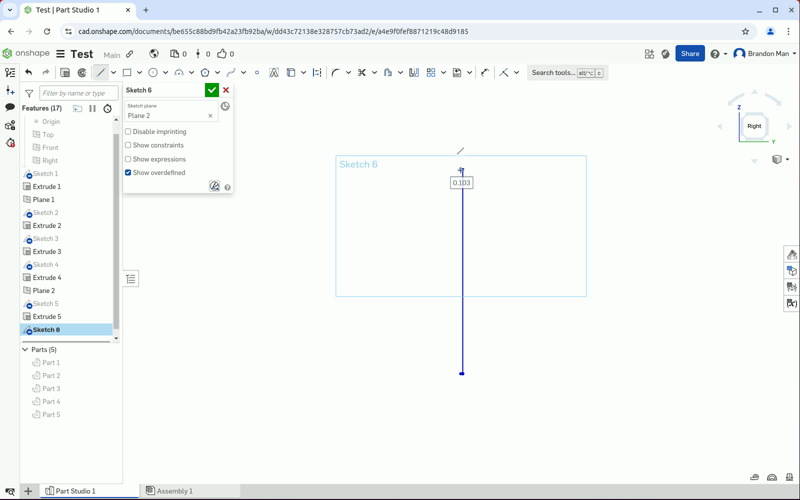
scroll(-6)
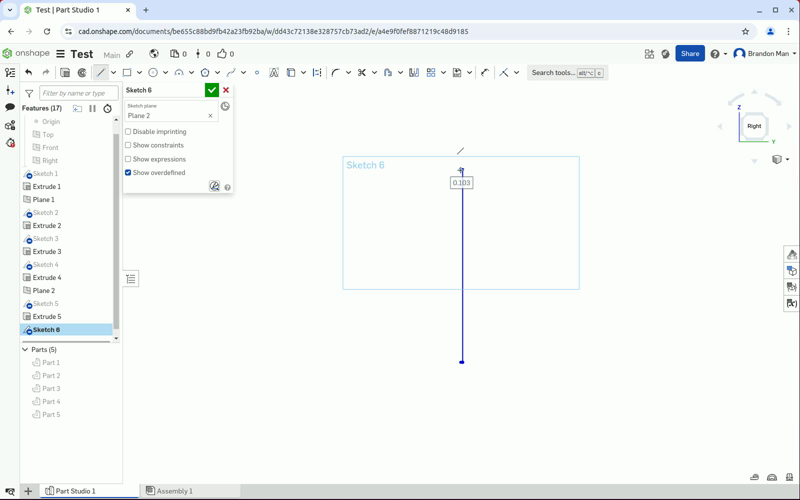
scroll(-6)
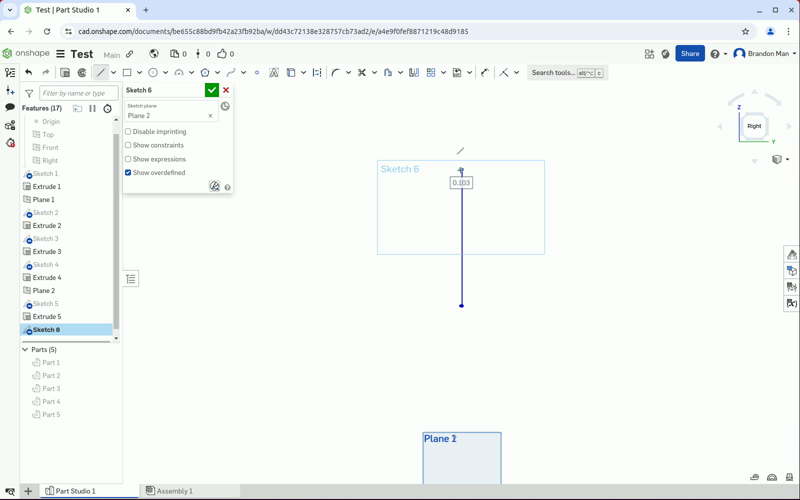
scroll(-6)
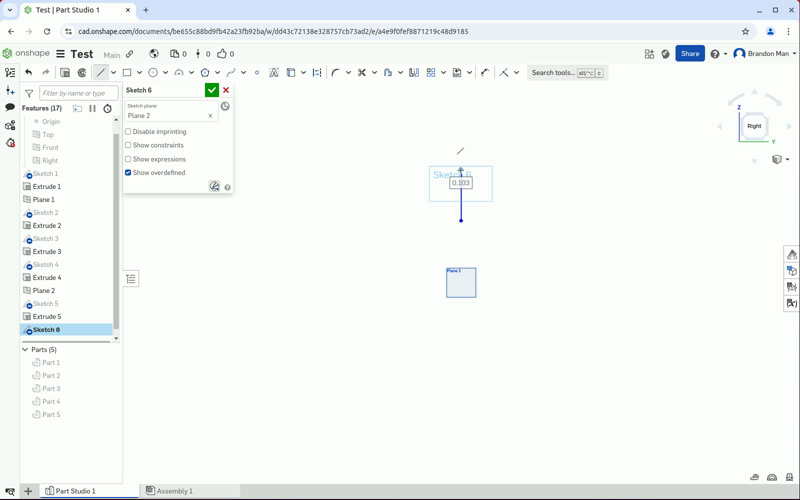
key_up(shift)
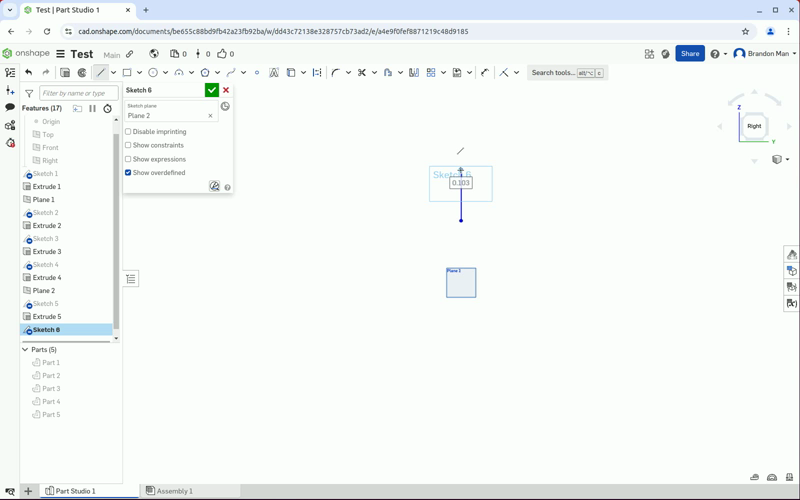
mouse_move(490, 169)
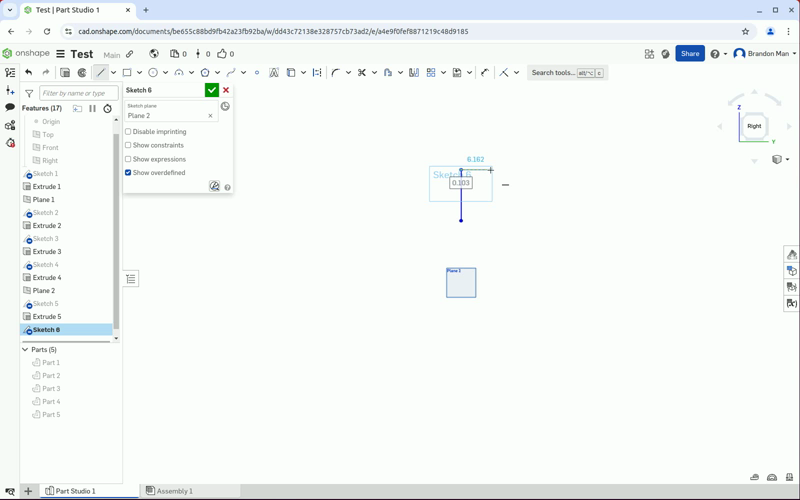
key_down(shift)
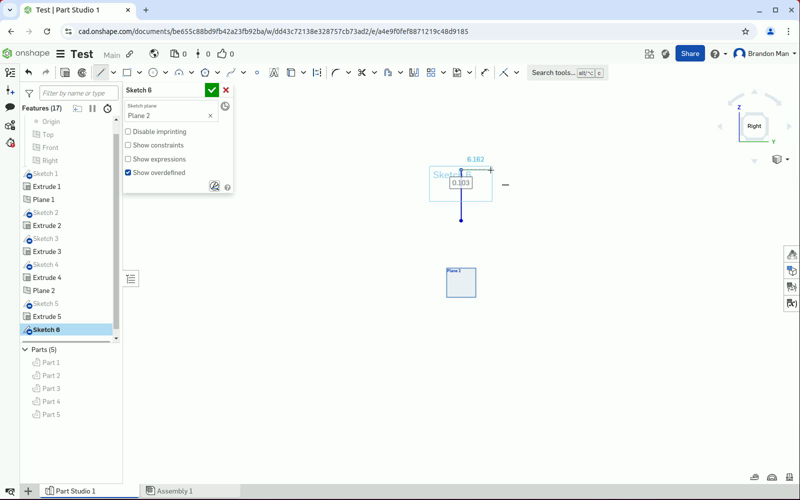
mouse_move(460, 220)
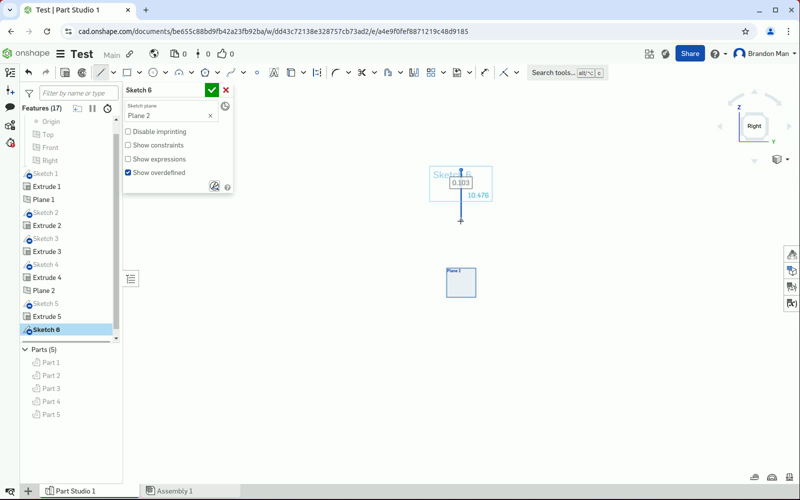
scroll(6)
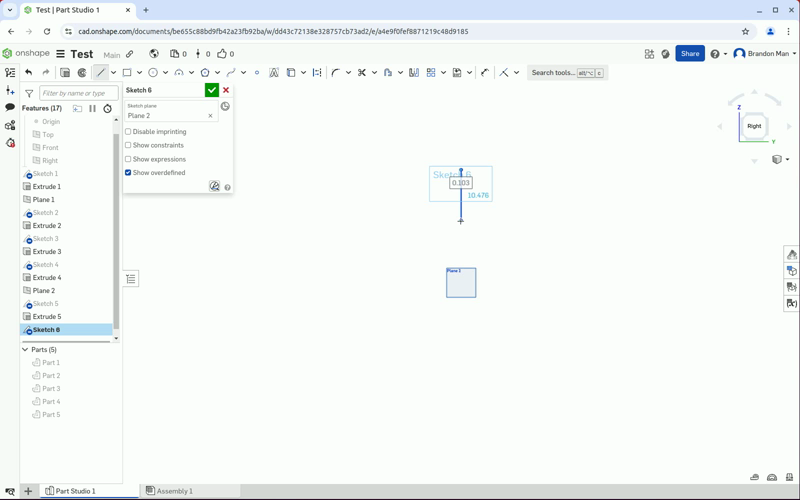
scroll(6)
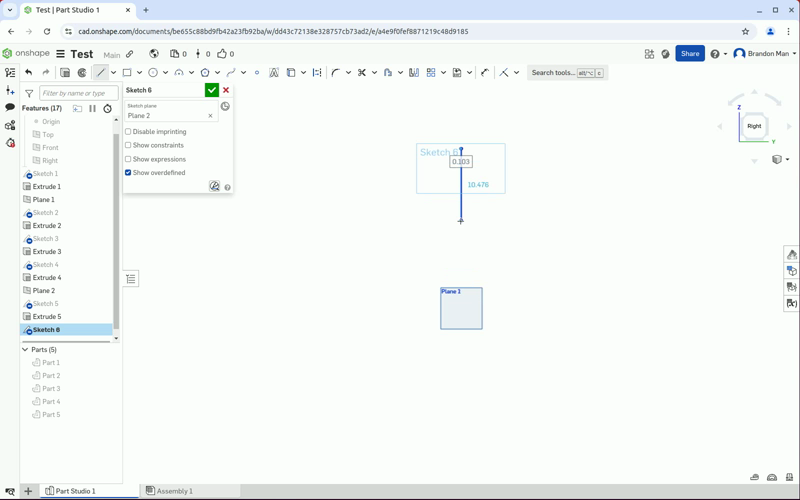
scroll(6)
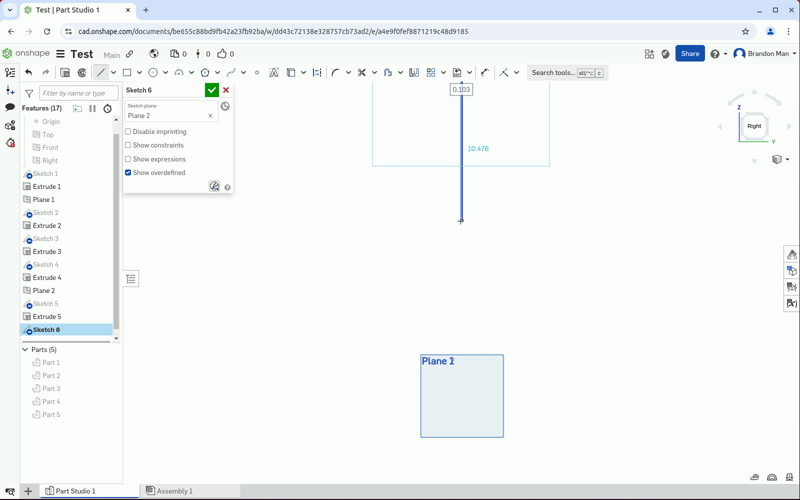
scroll(6)
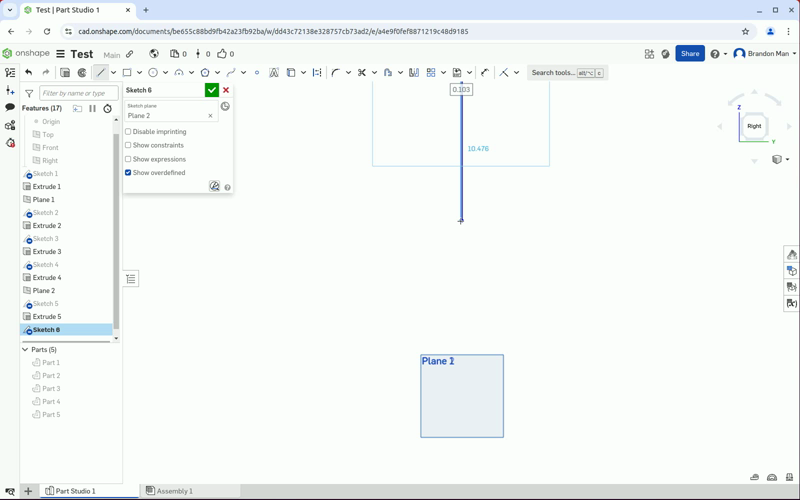
scroll(6)
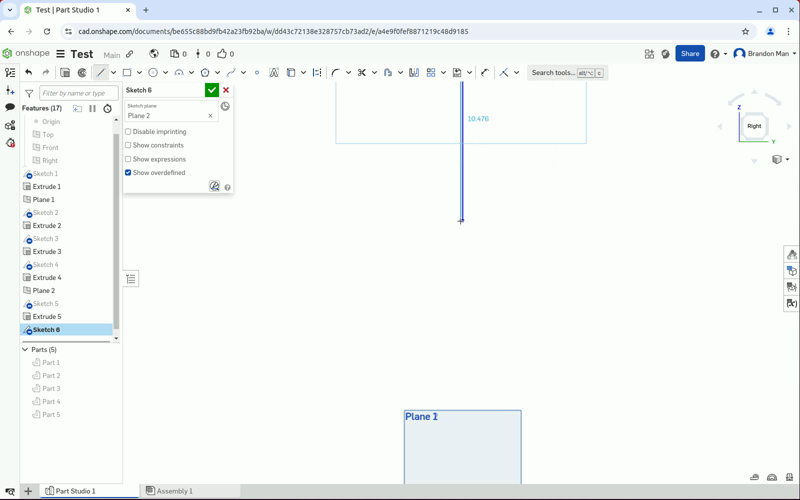
scroll(6)
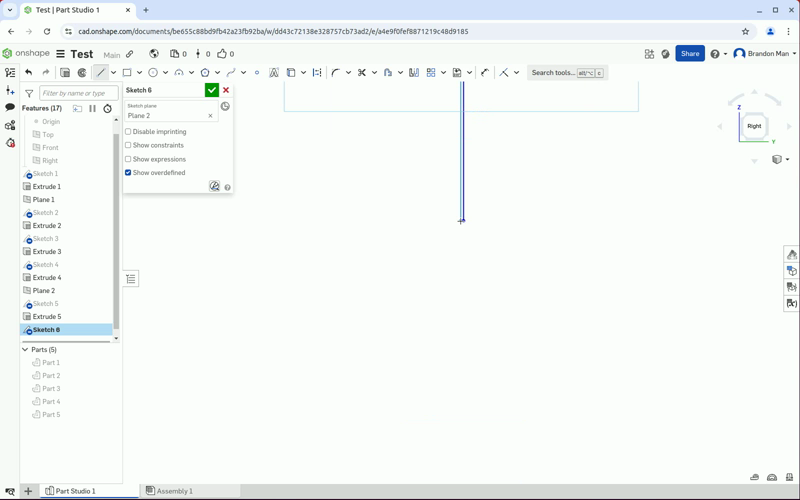
scroll(6)
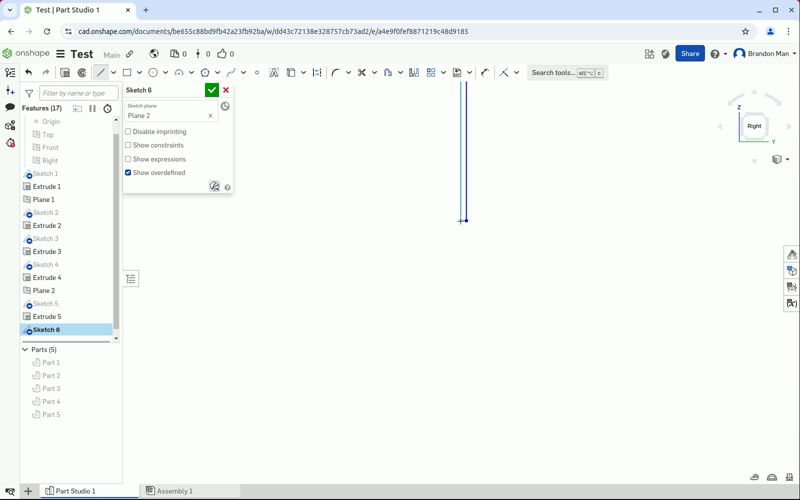
key_up(shift)
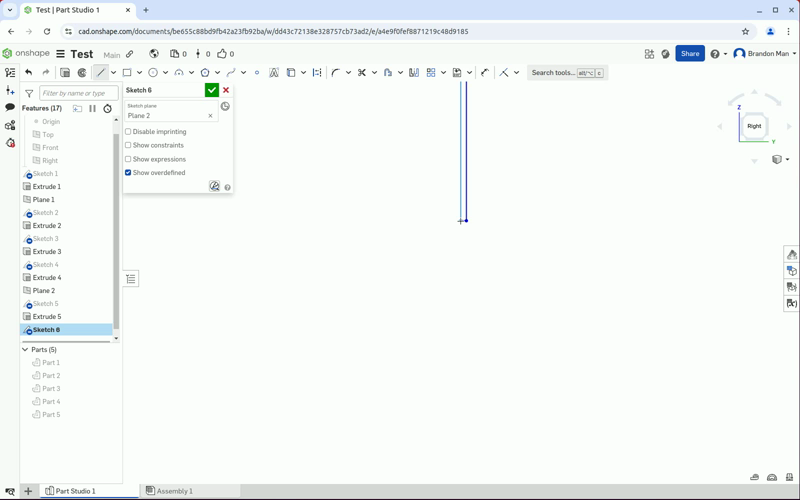
click(460, 220)
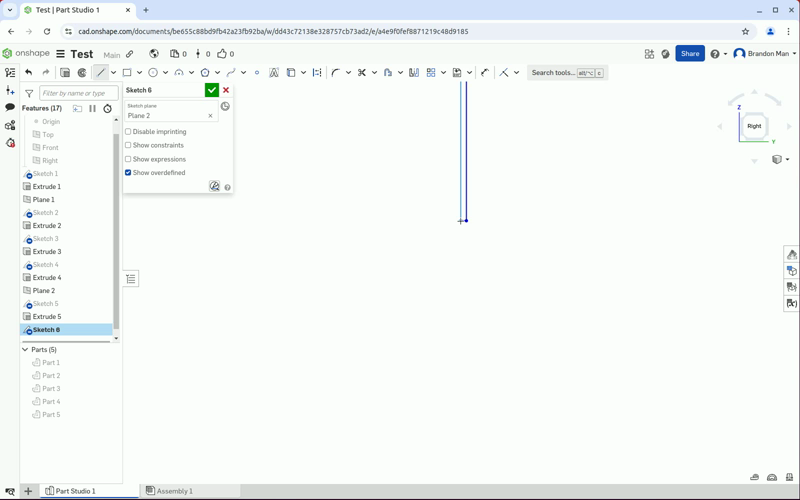
scroll(-6)
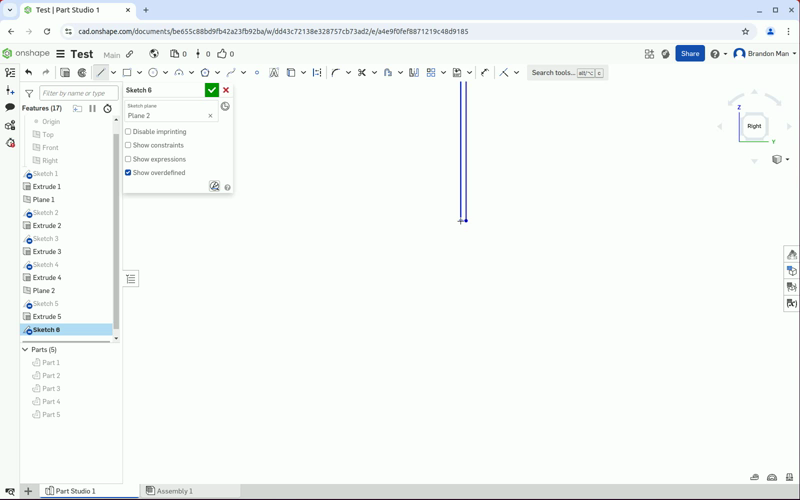
scroll(-6)
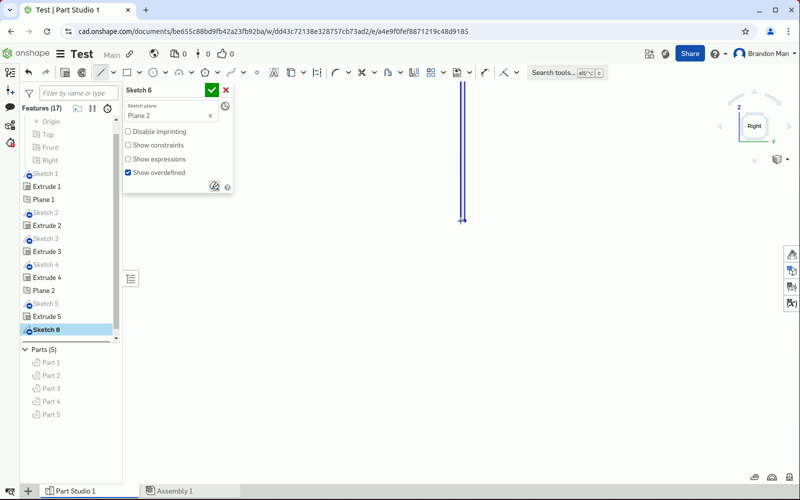
scroll(-6)
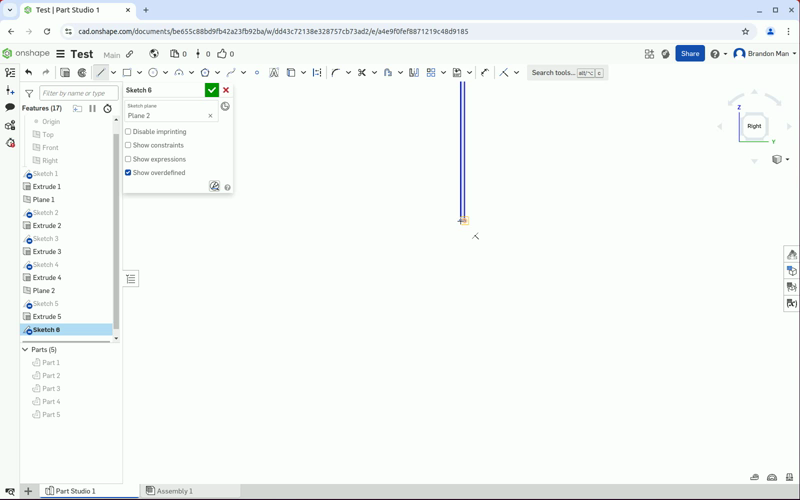
scroll(-6)
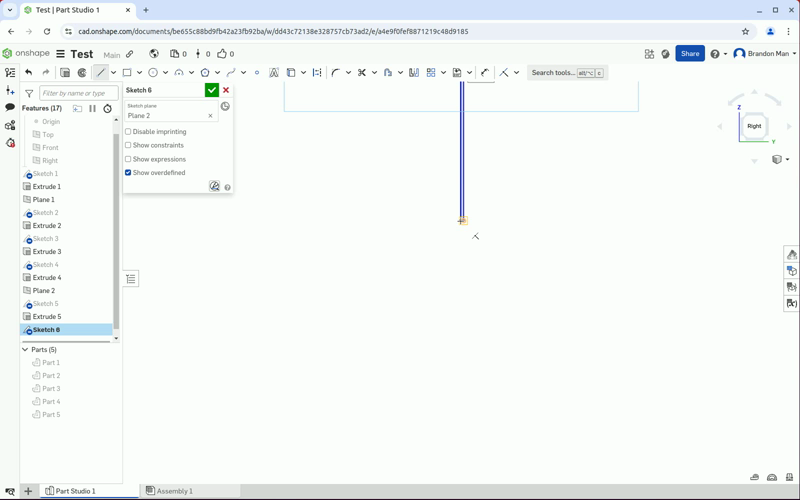
scroll(-6)
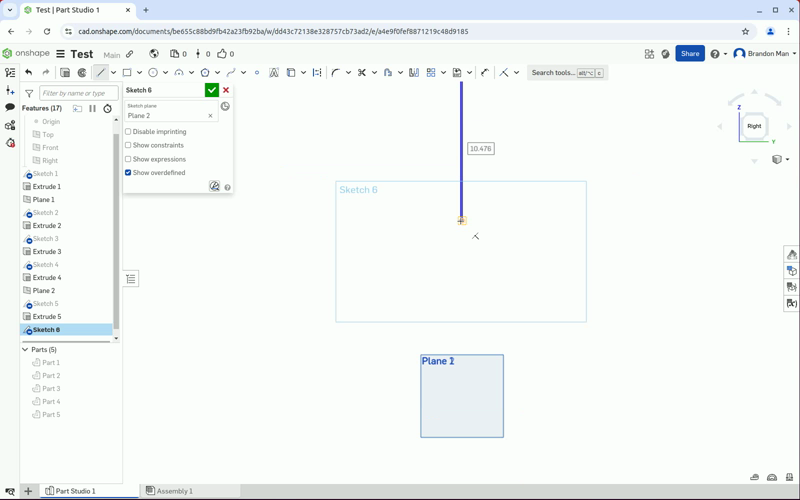
scroll(-6)
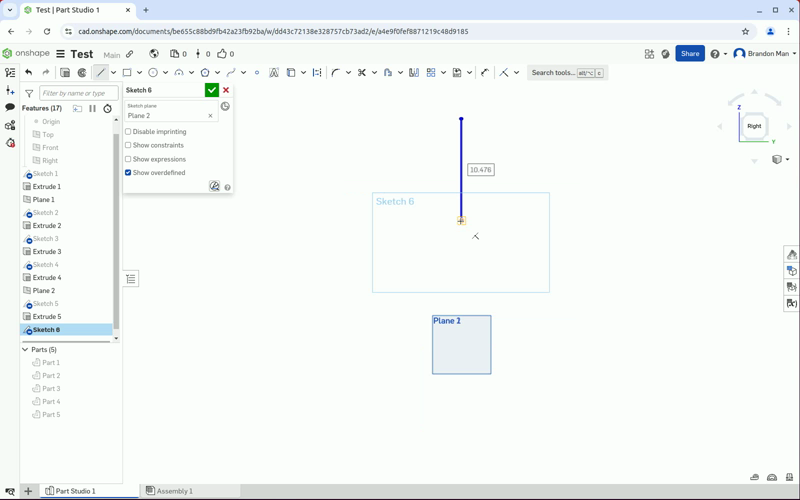
scroll(-6)
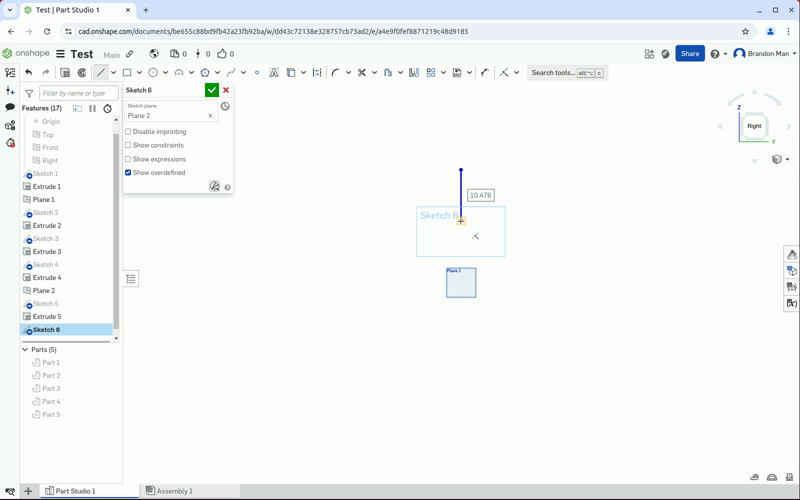
key(esc)
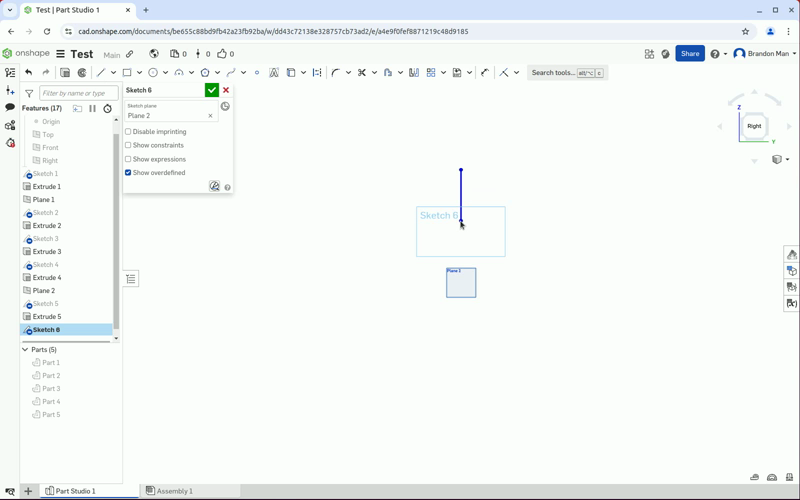
mouse_move(461, 196)
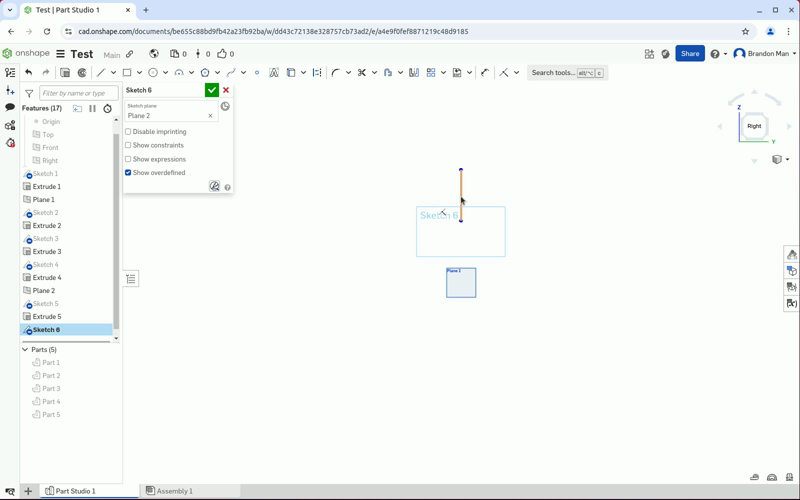
scroll(6)
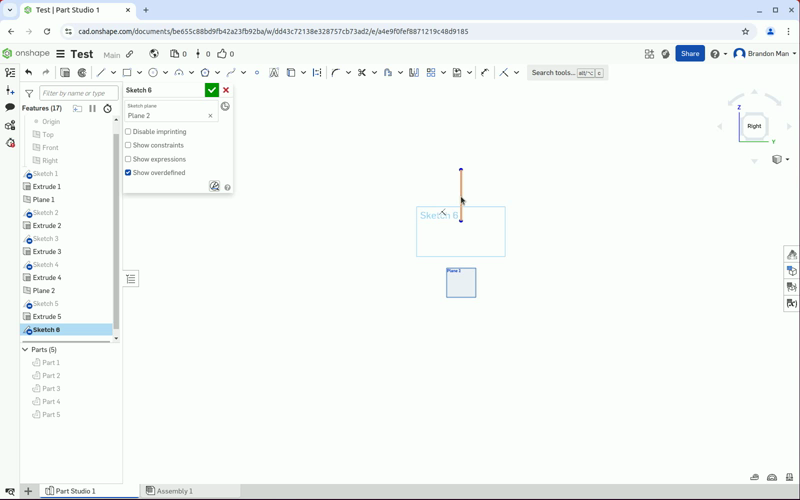
scroll(6)
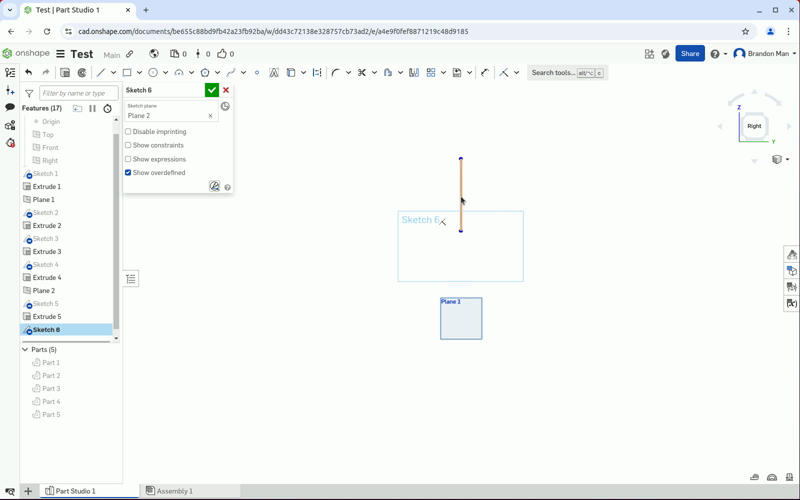
scroll(6)
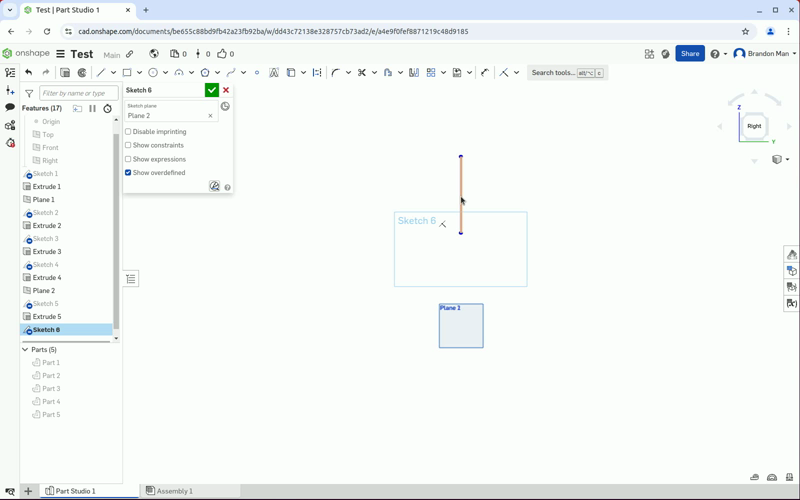
scroll(6)
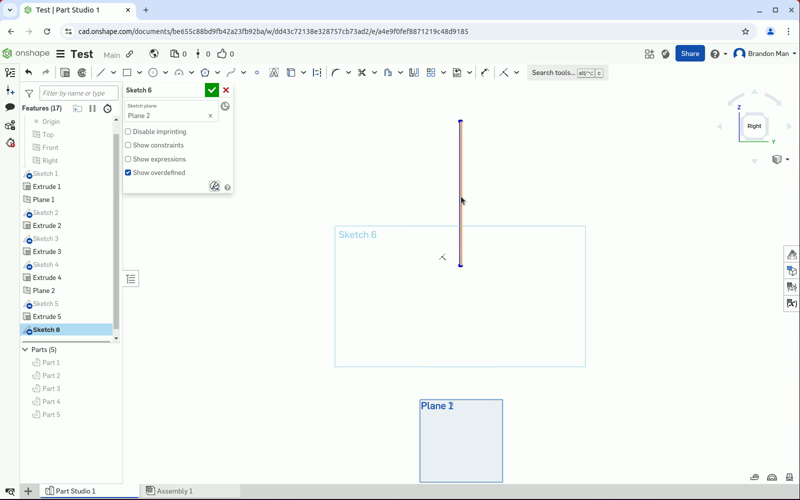
scroll(6)
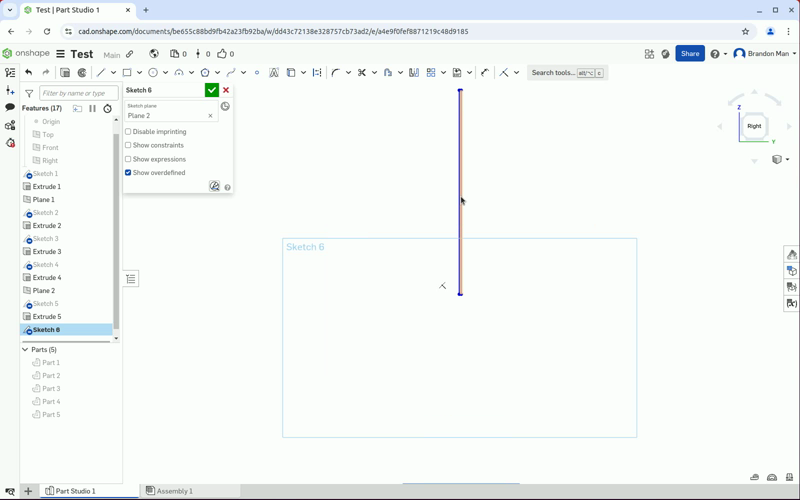
scroll(6)
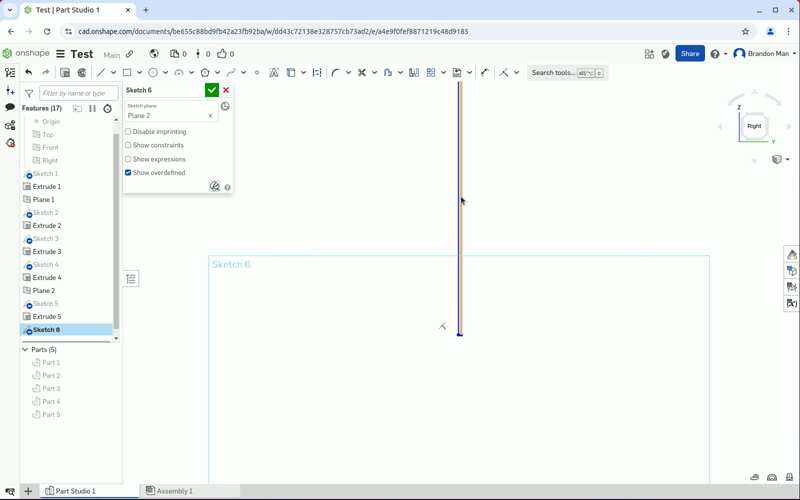
scroll(6)
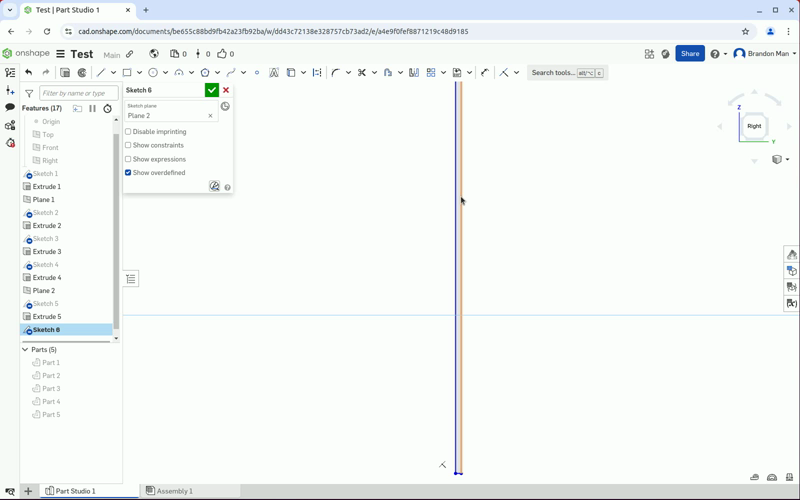
click(461, 196)
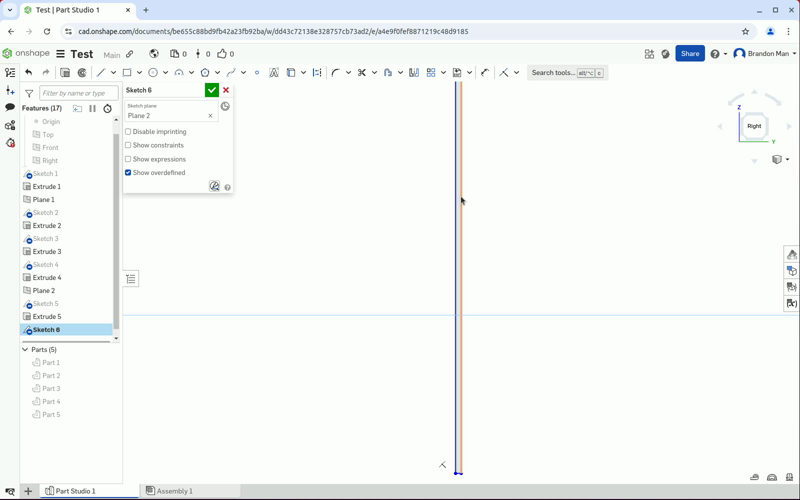
scroll(-6)
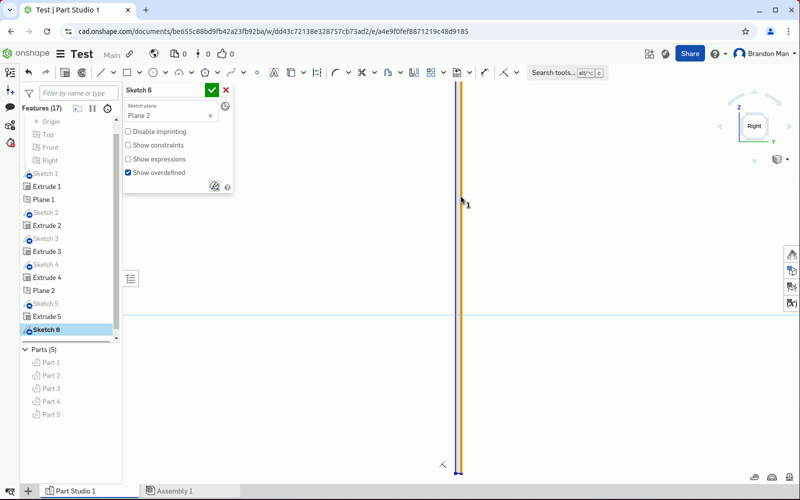
scroll(-6)
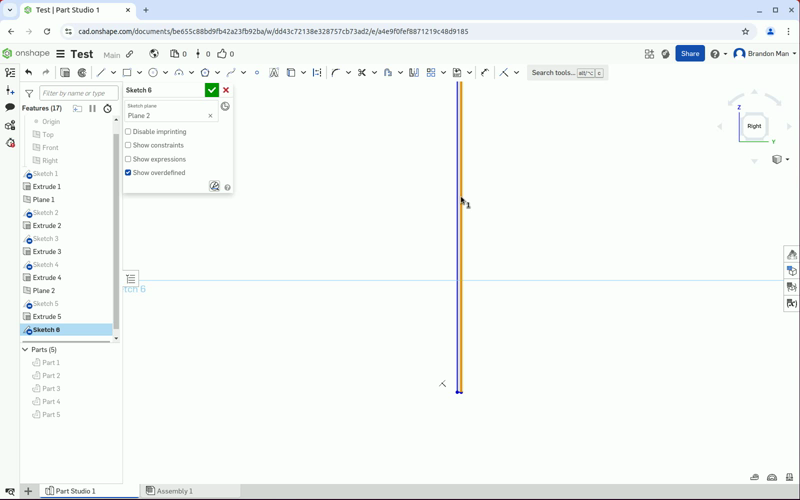
scroll(-6)
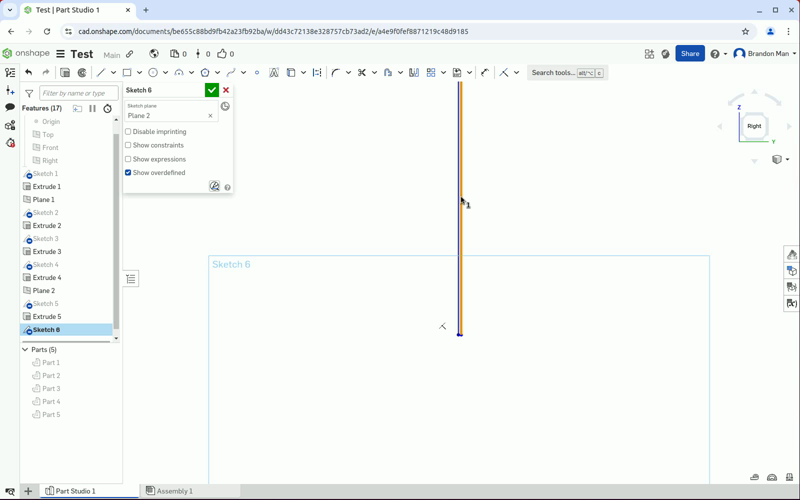
scroll(-6)
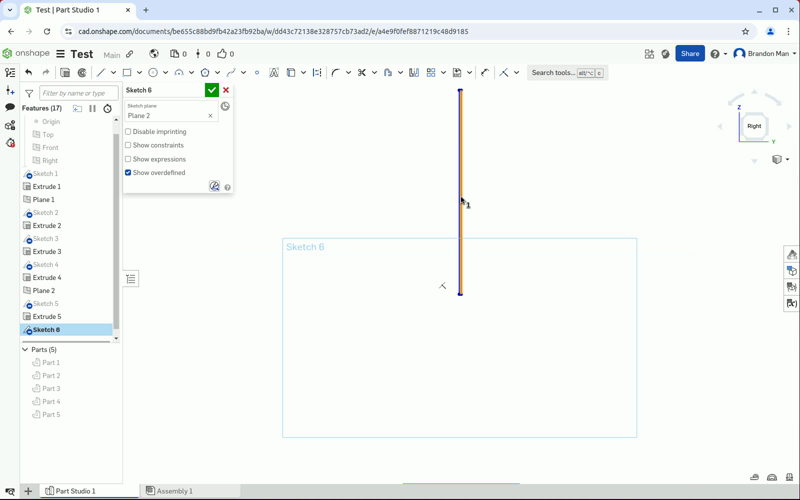
scroll(-6)
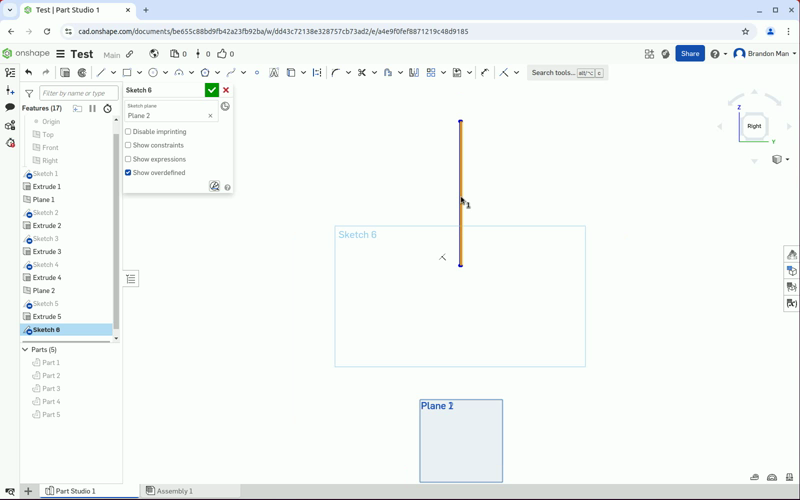
scroll(-6)
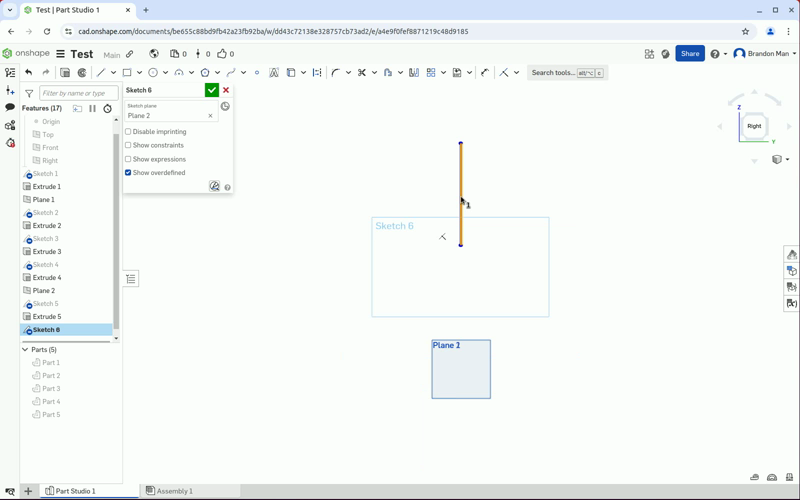
scroll(-6)
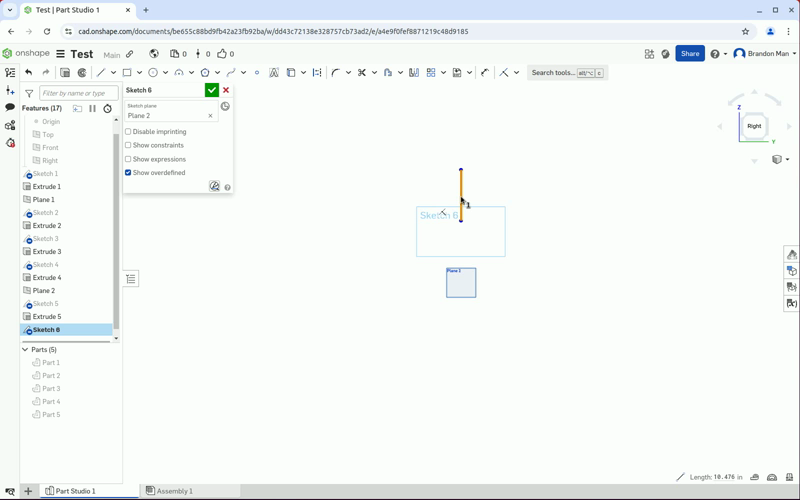
mouse_move(73, 352)
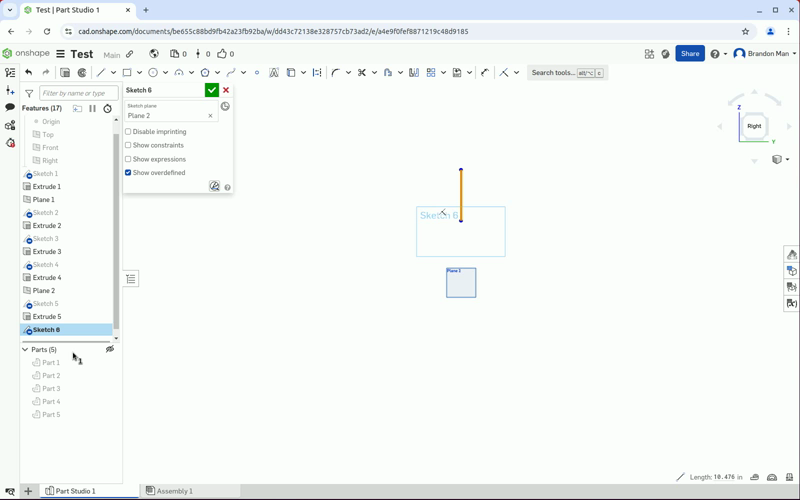
key(shift+y)
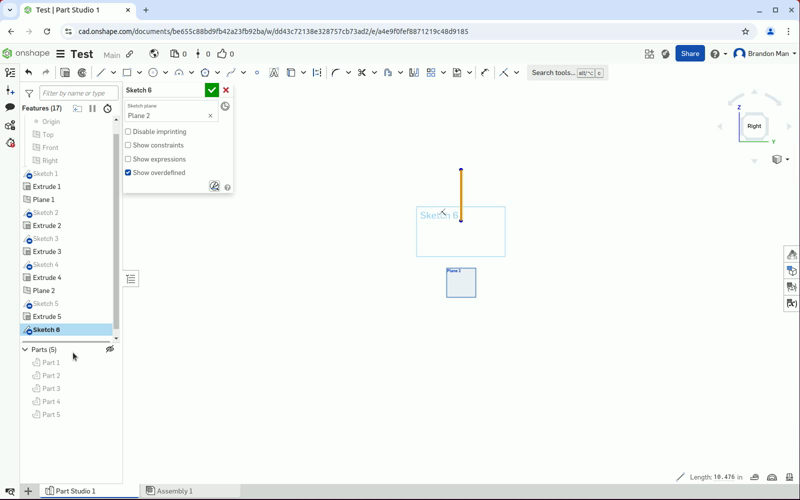
key(shift+e)
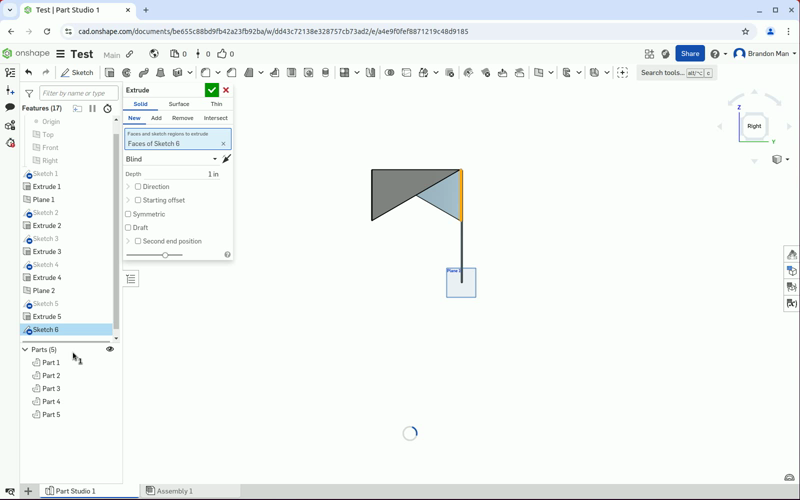
mouse_move(143, 106)
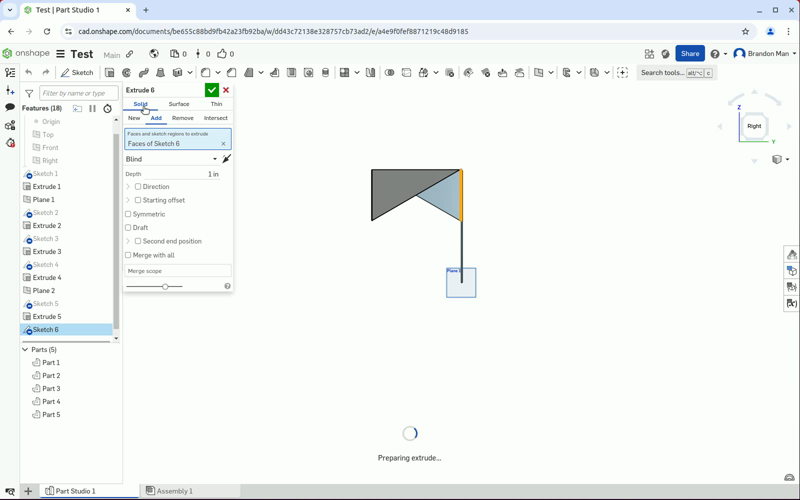
click(143, 106)
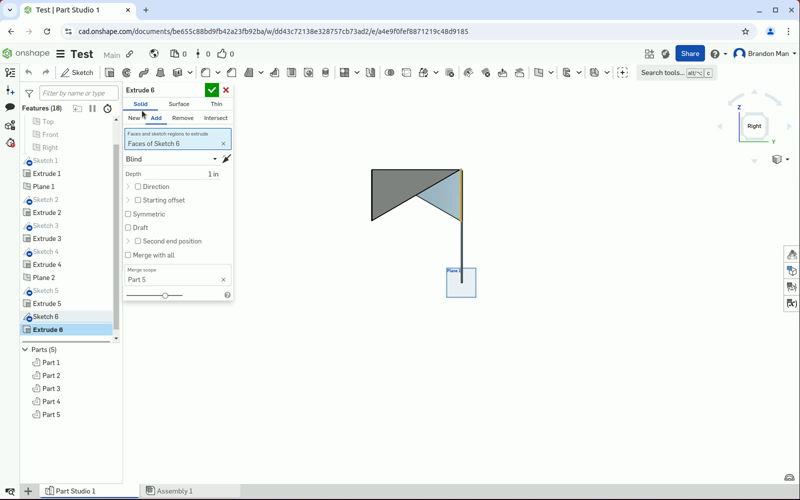
mouse_move(137, 120)
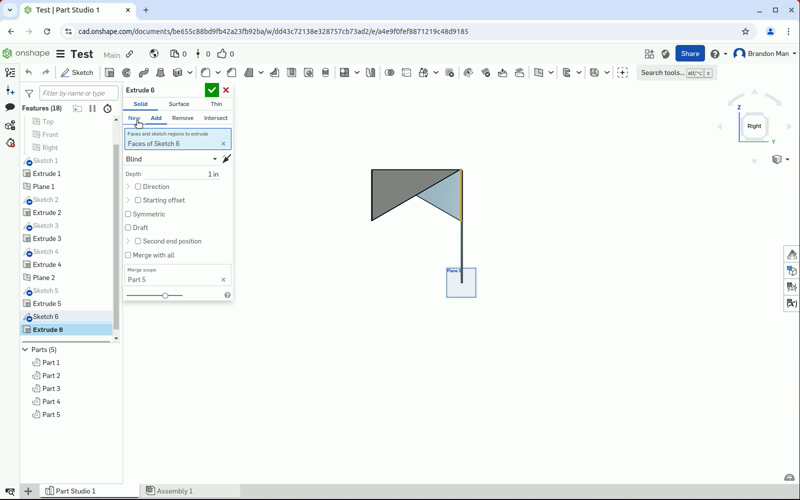
click(137, 120)
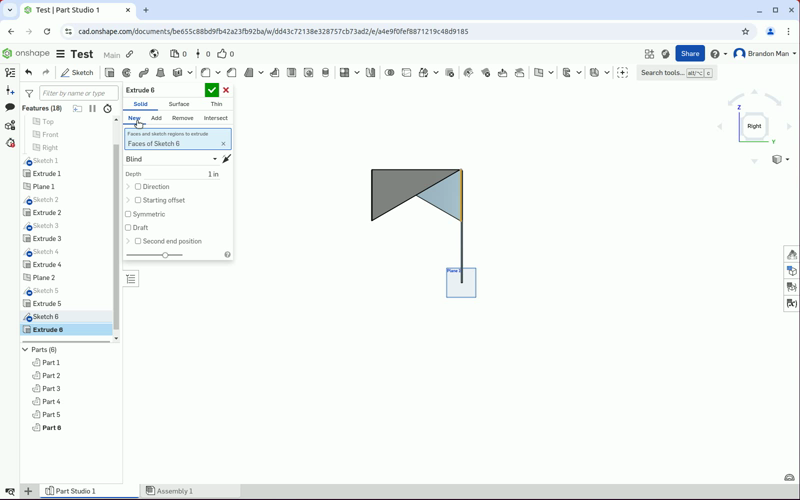
key(tab, 4)
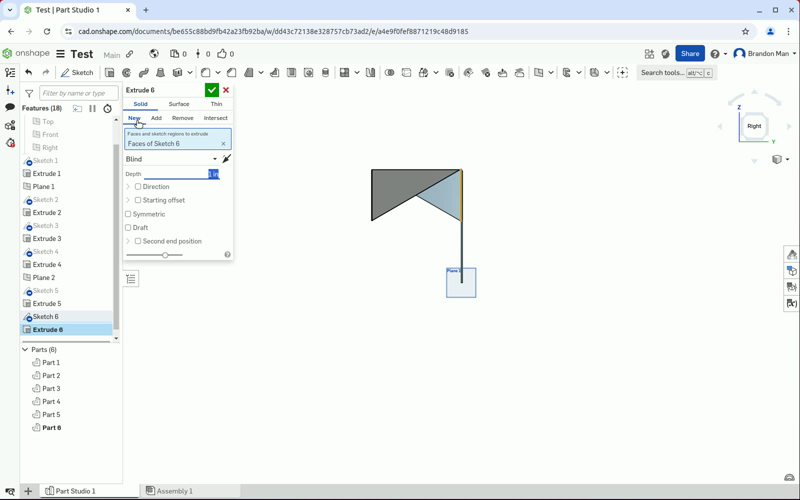
text(-0.241)
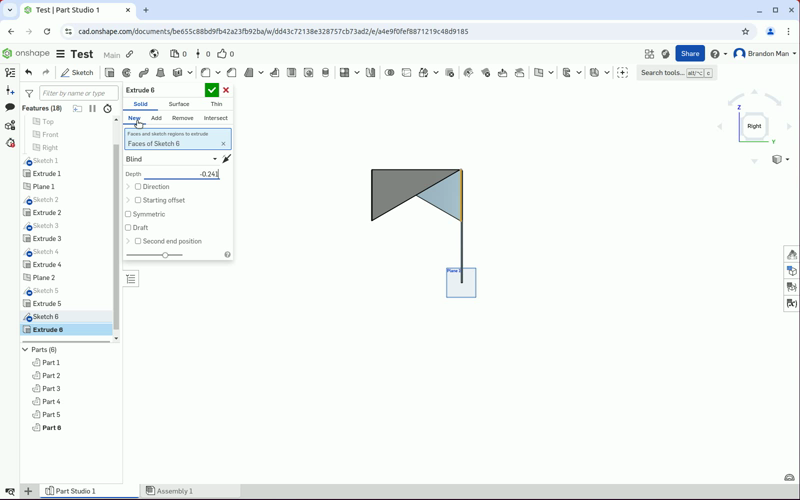
key(enter)
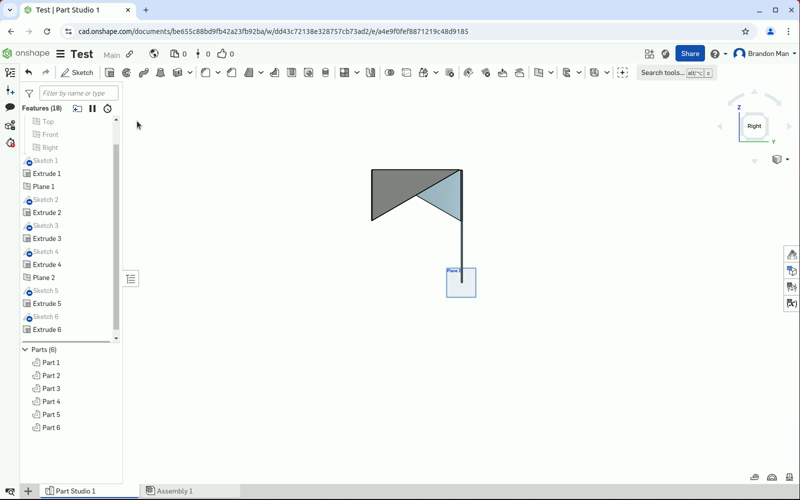
key(shift+h)
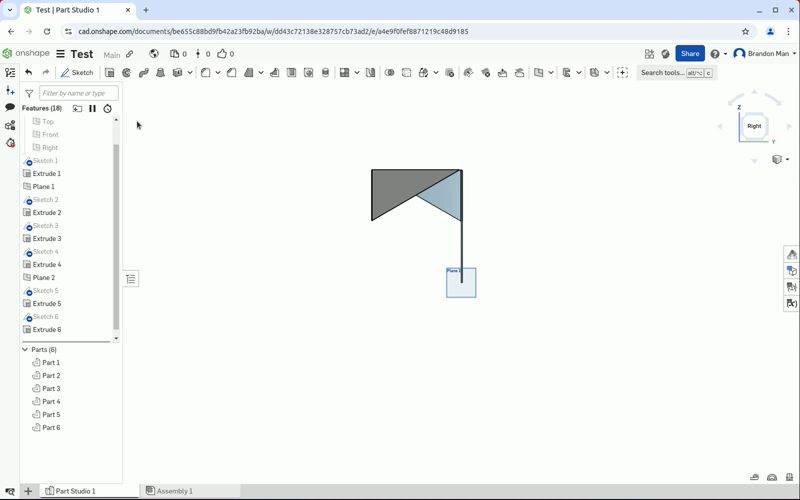
key(shift+h)
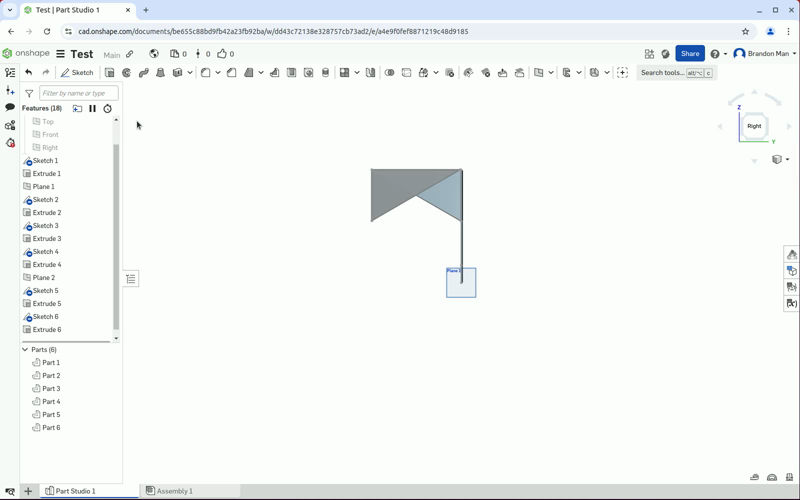
key(shift+7)
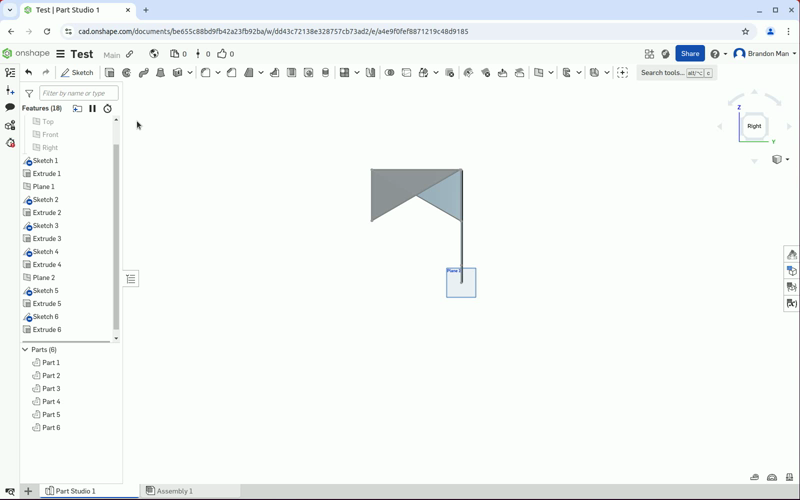
key(right, 2)
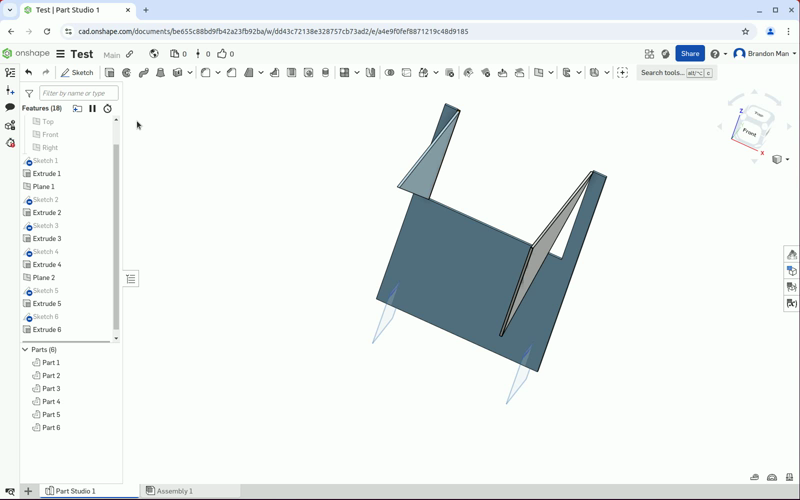
key(down, 2)
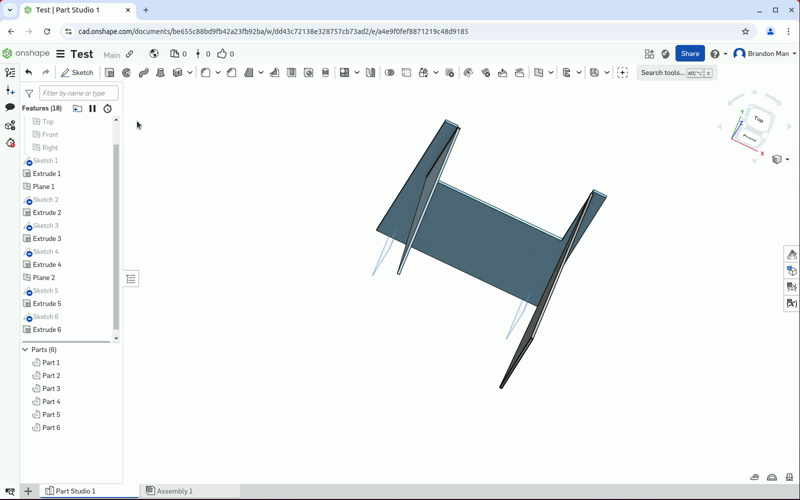
key(up, 2)
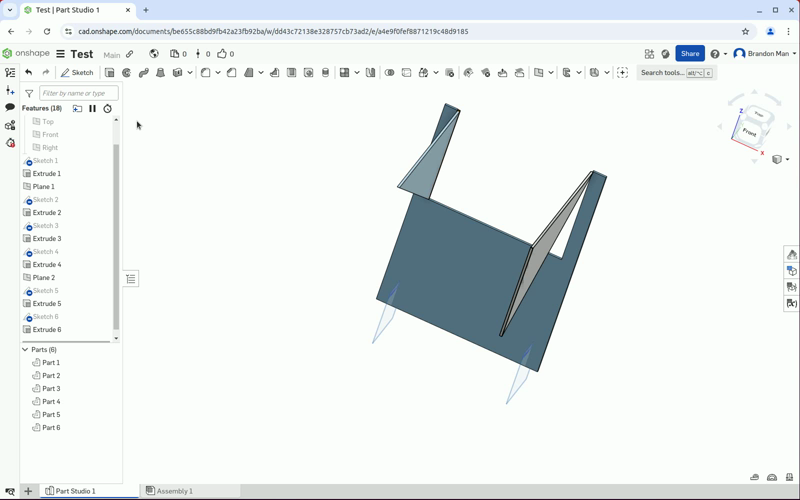
key(left, 2)
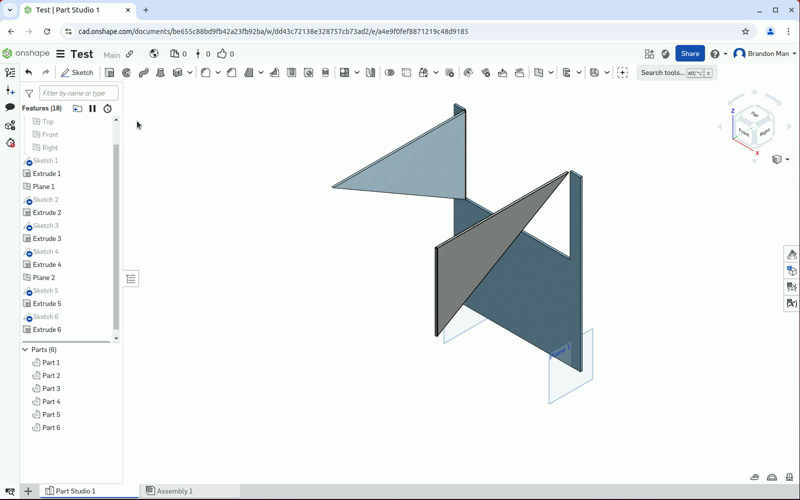
mouse_move(69, 163)
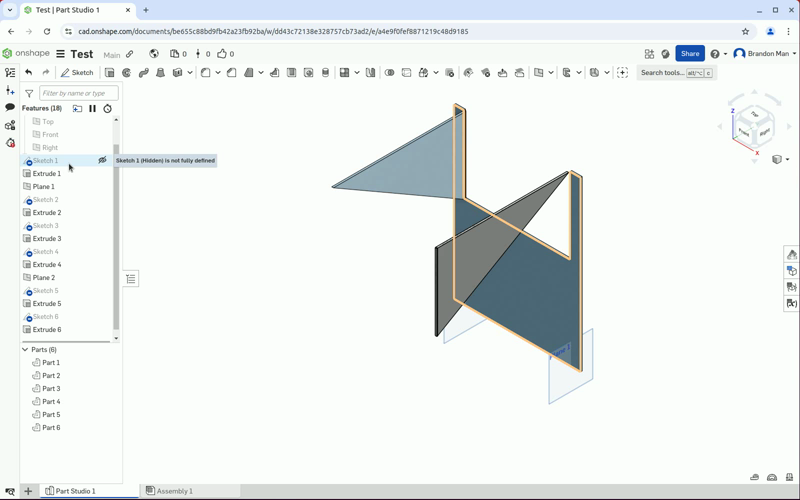
click(69, 163)